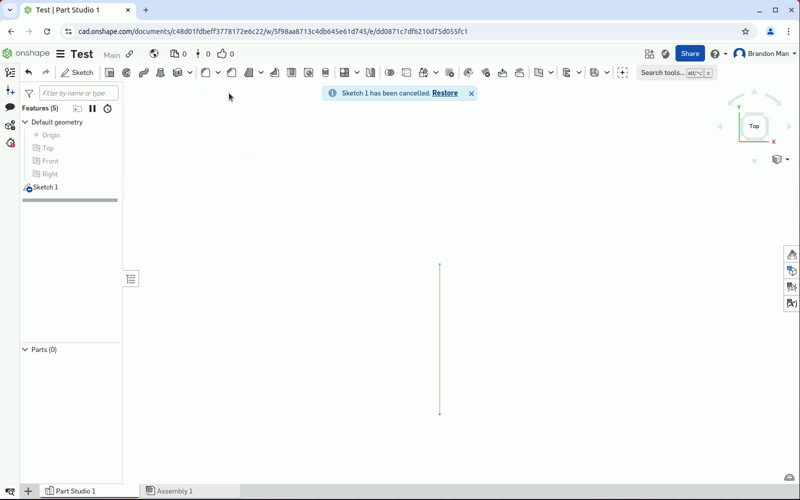
key(shift+h)
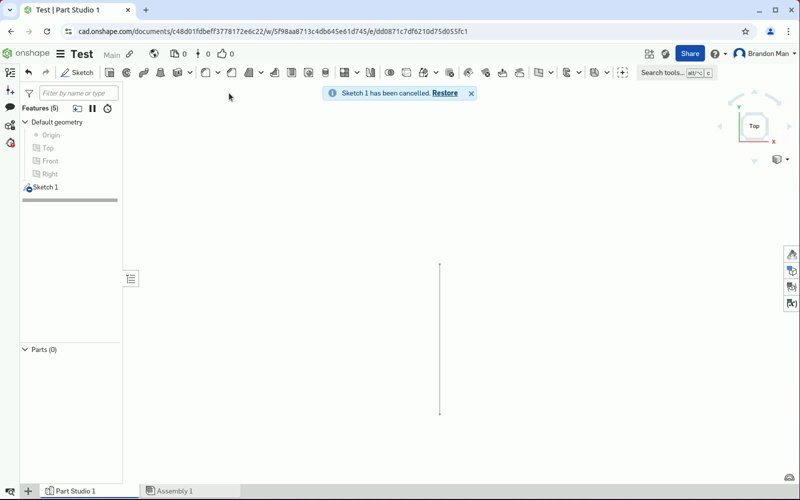
key(shift+s)
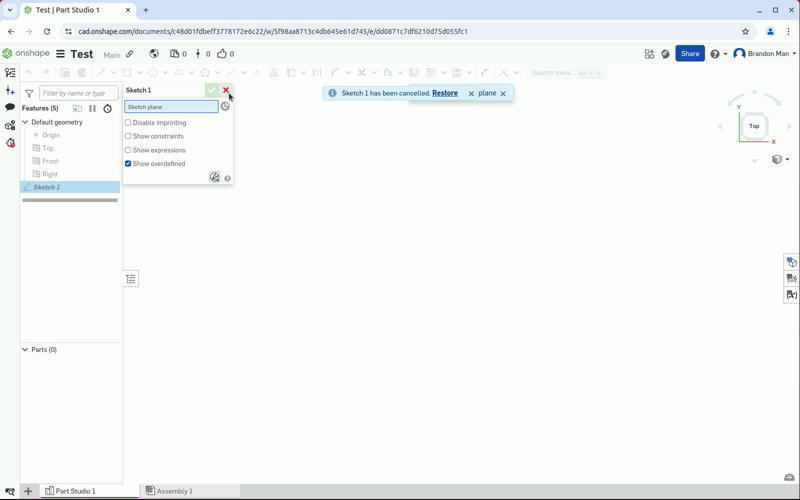
mouse_move(73, 150)
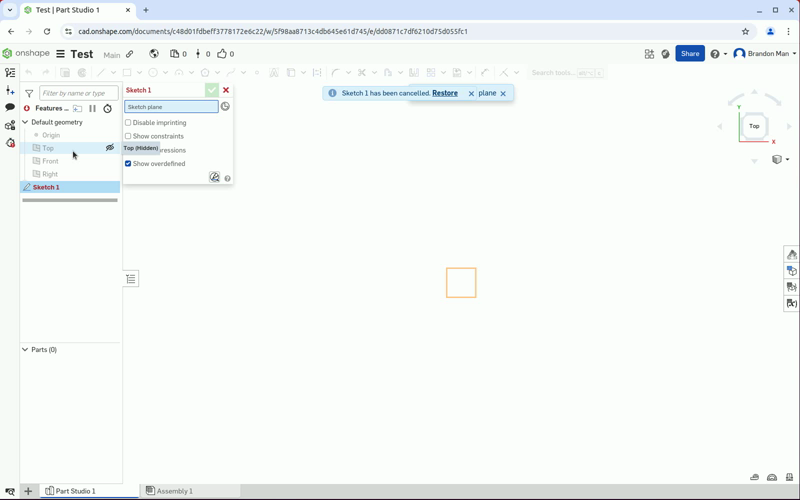
click(73, 150)
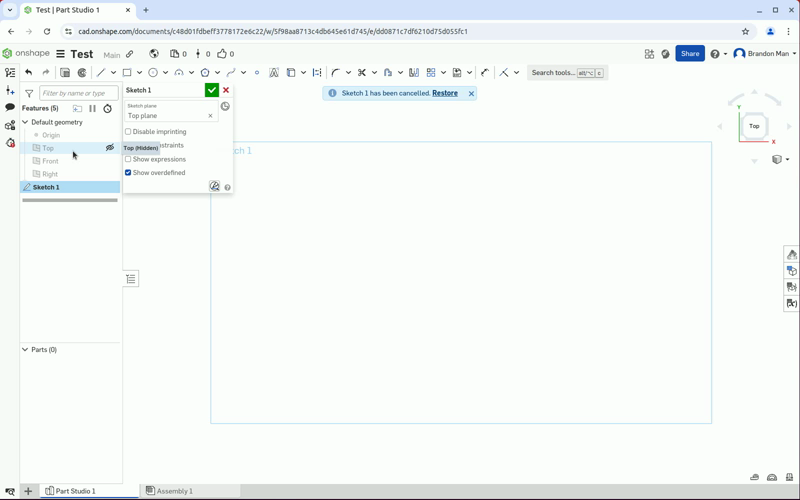
mouse_move(73, 352)
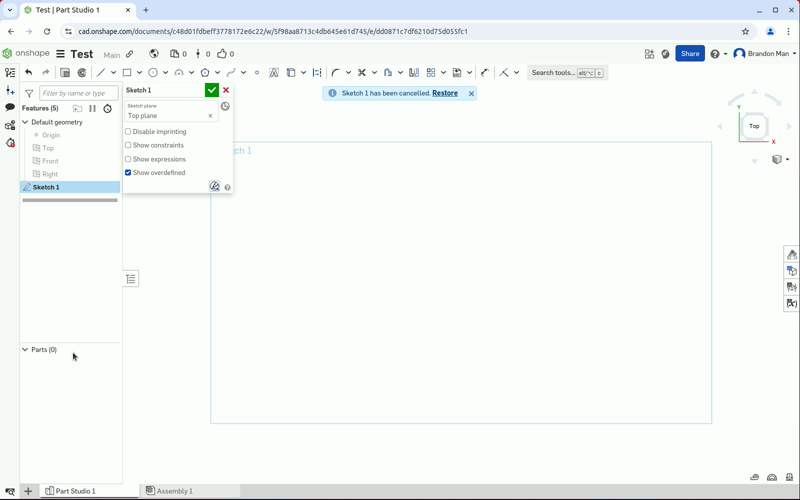
key(y)
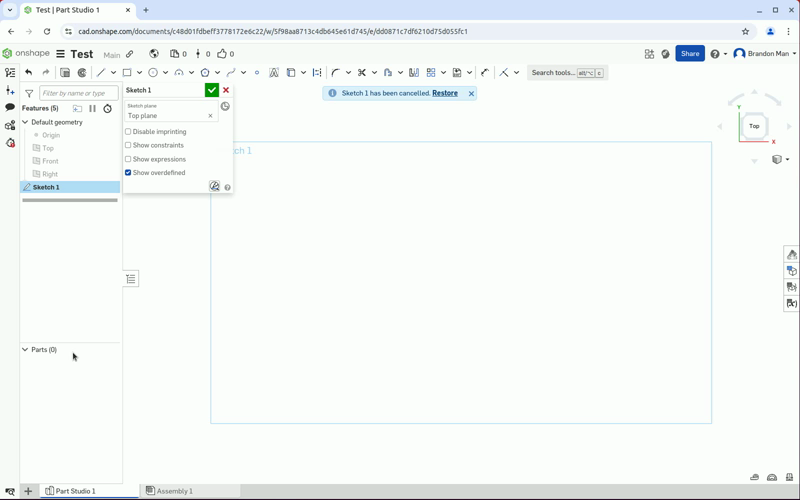
key(l)
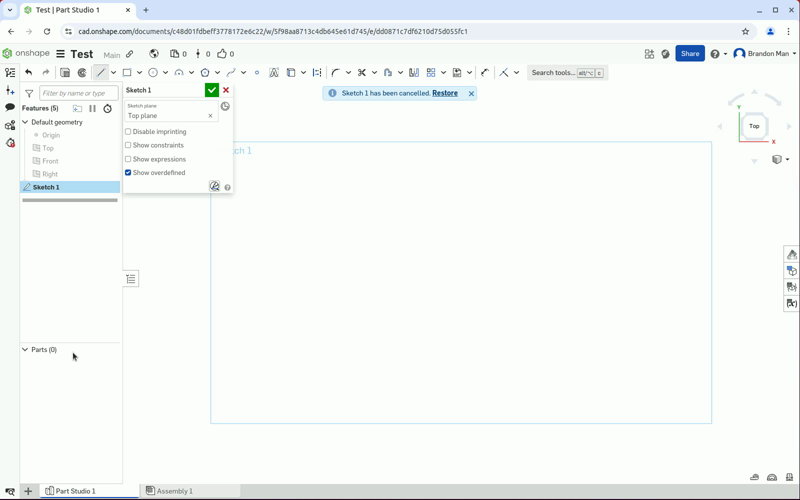
key_down(shift)
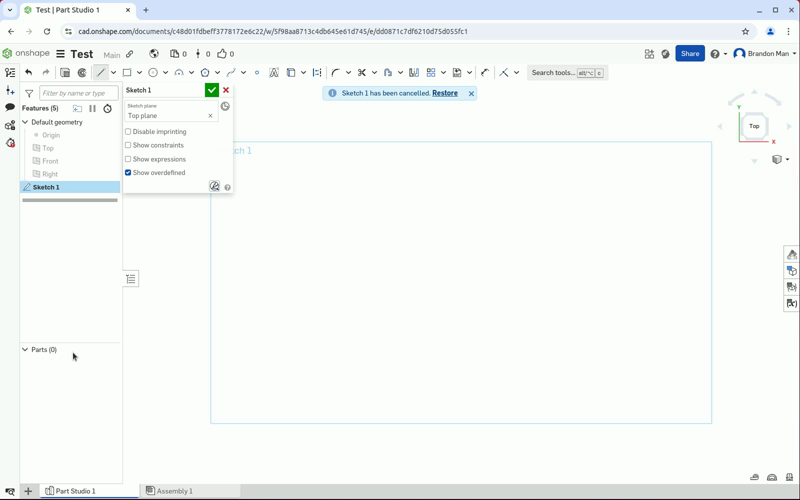
mouse_move(438, 316)
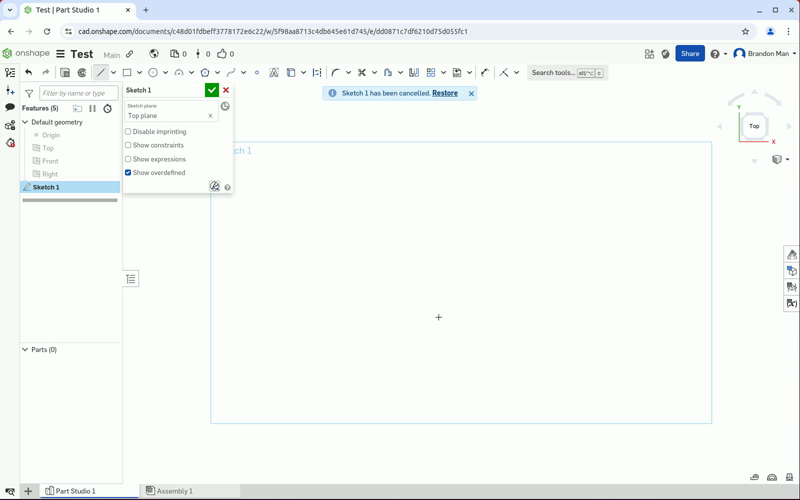
click(438, 316)
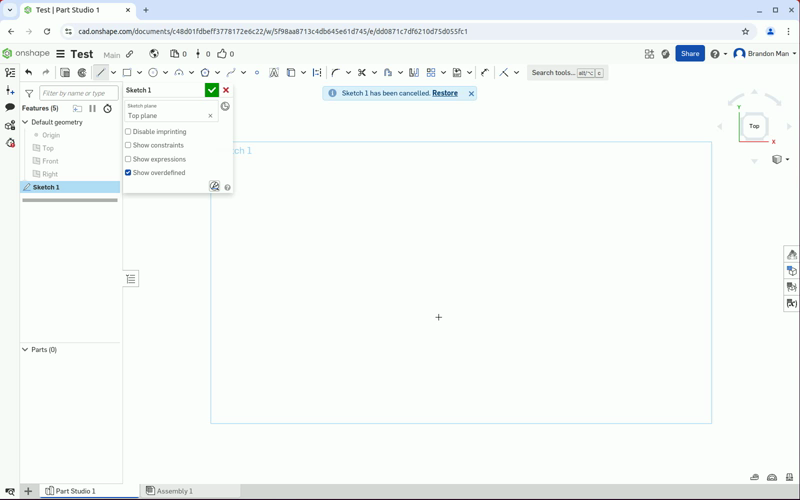
key_up(shift)
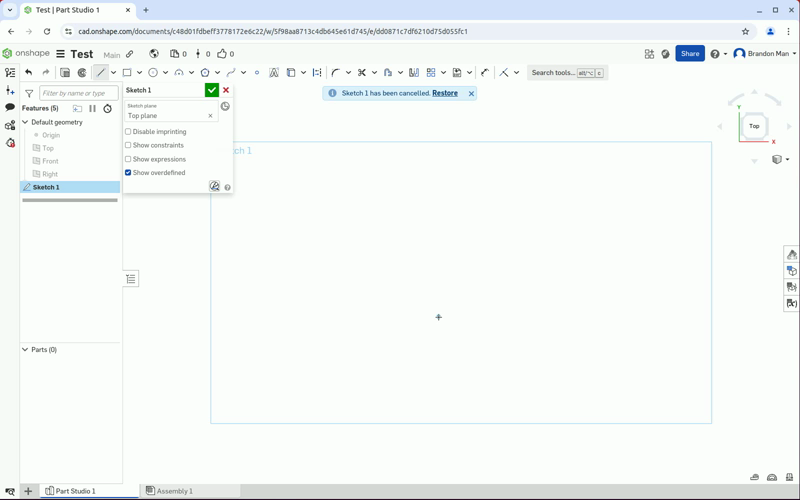
key_down(shift)
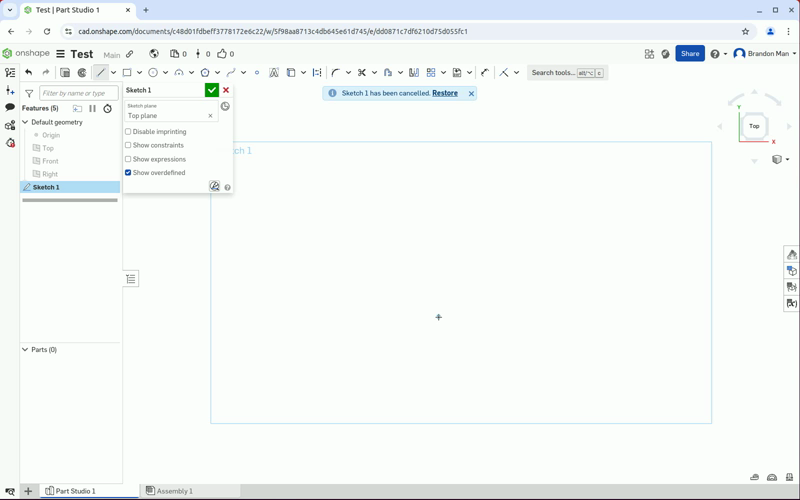
mouse_move(468, 316)
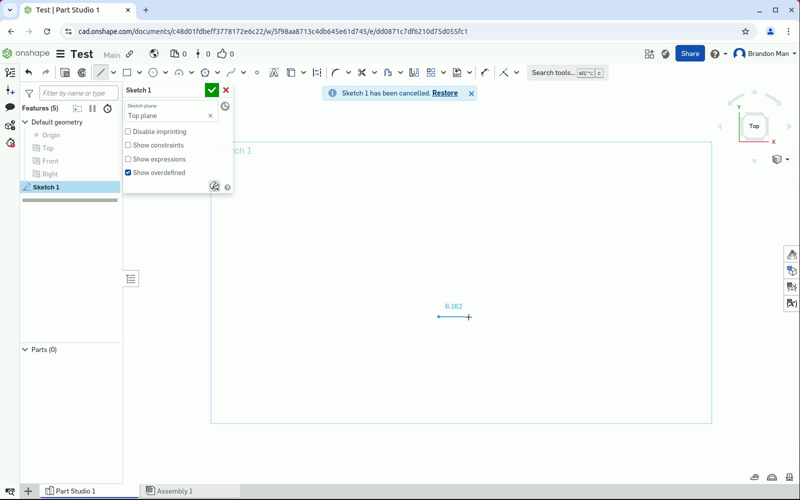
mouse_move(482, 316)
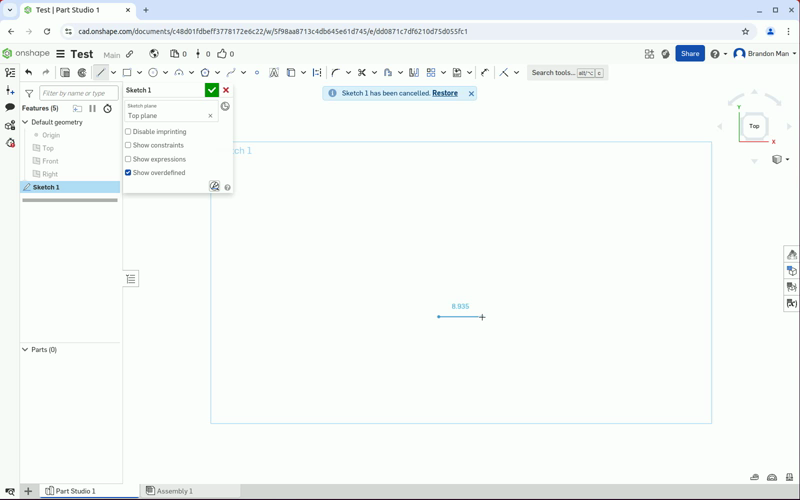
click(482, 316)
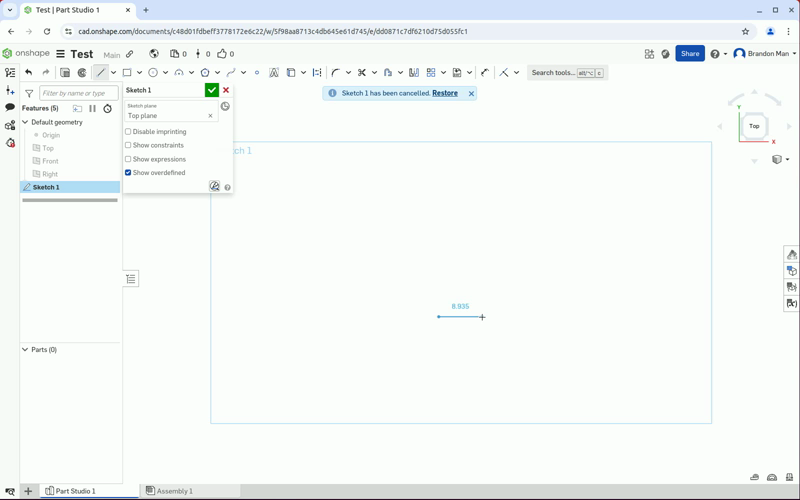
key_up(shift)
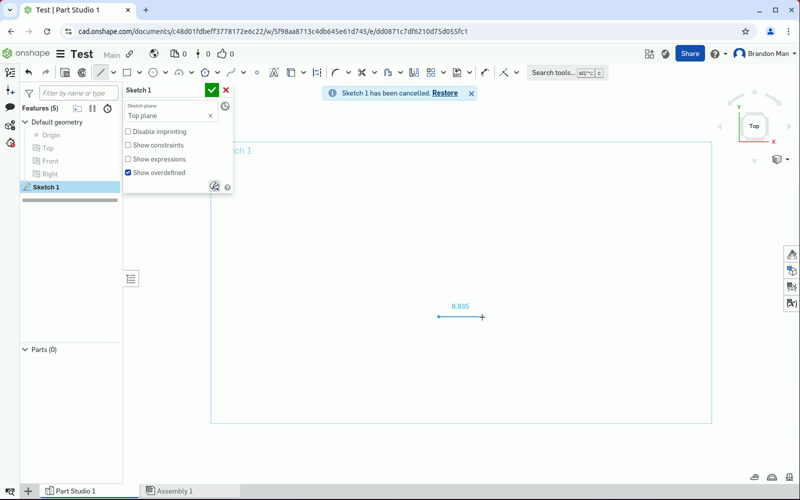
key_down(shift)
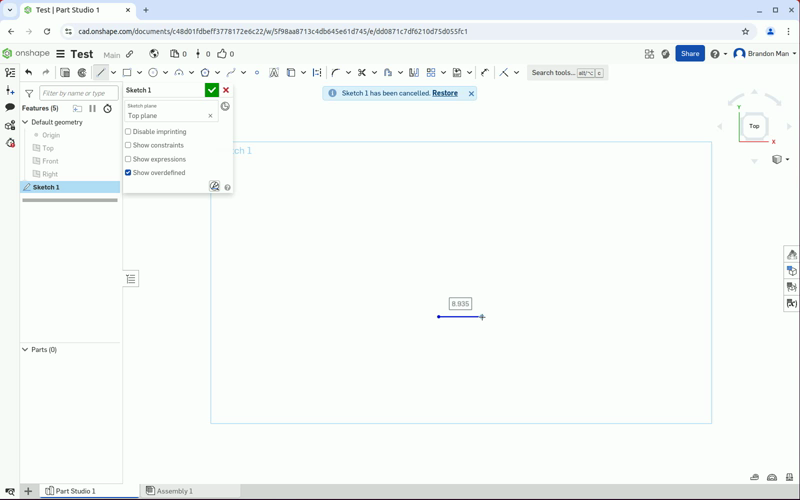
mouse_move(482, 248)
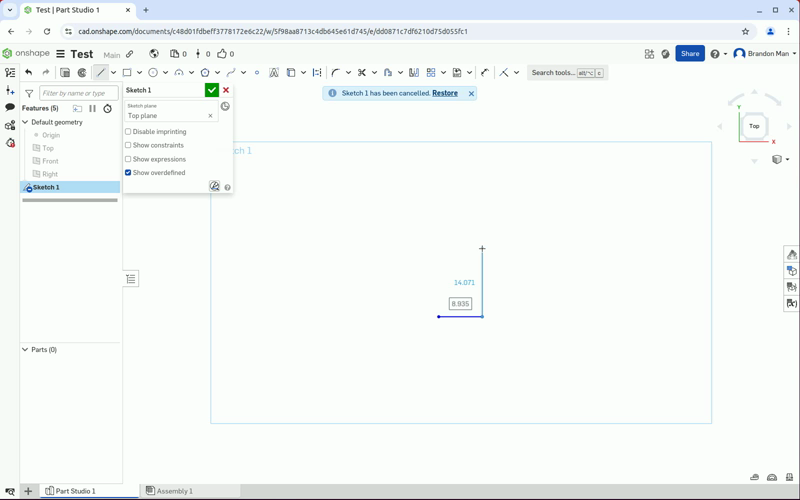
click(482, 248)
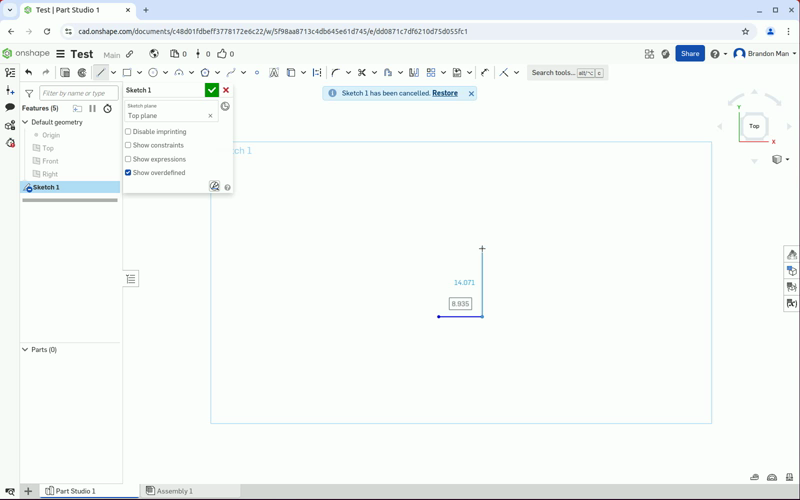
key_up(shift)
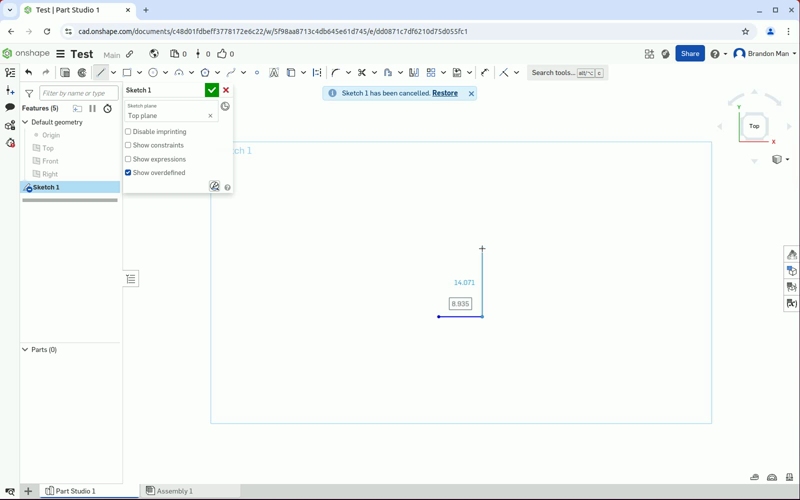
key_down(shift)
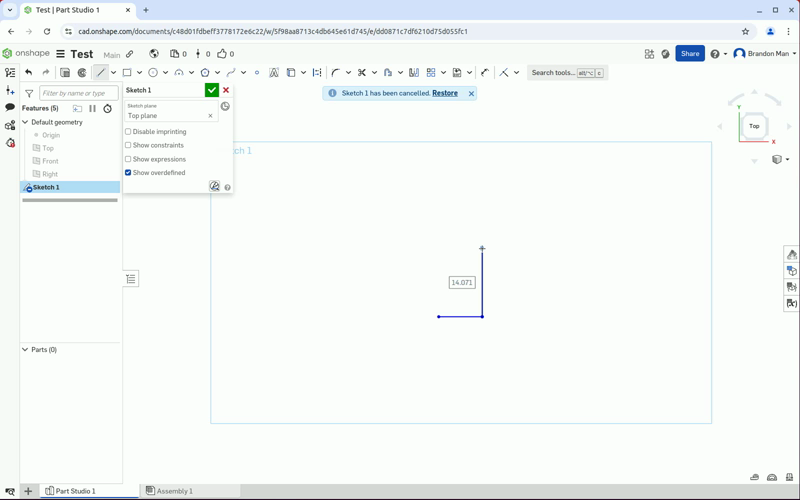
mouse_move(512, 248)
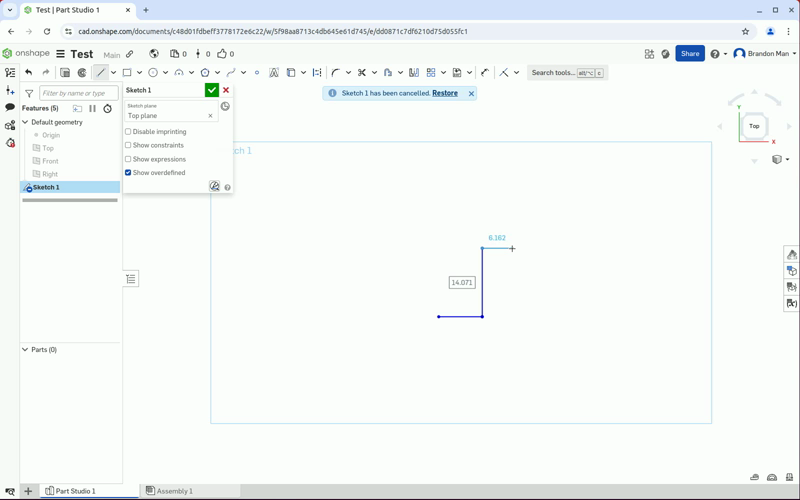
mouse_move(438, 248)
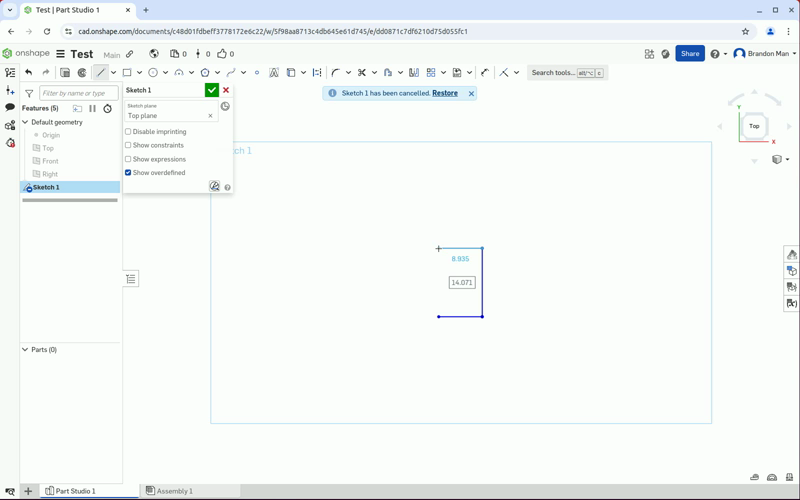
click(438, 248)
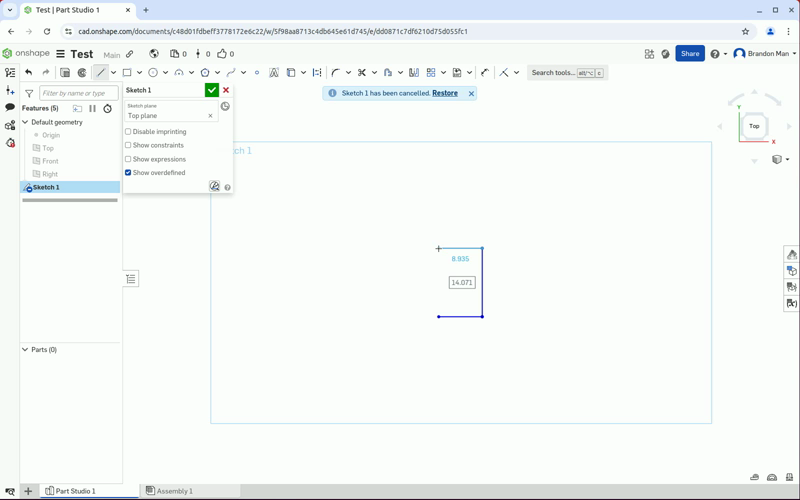
key_up(shift)
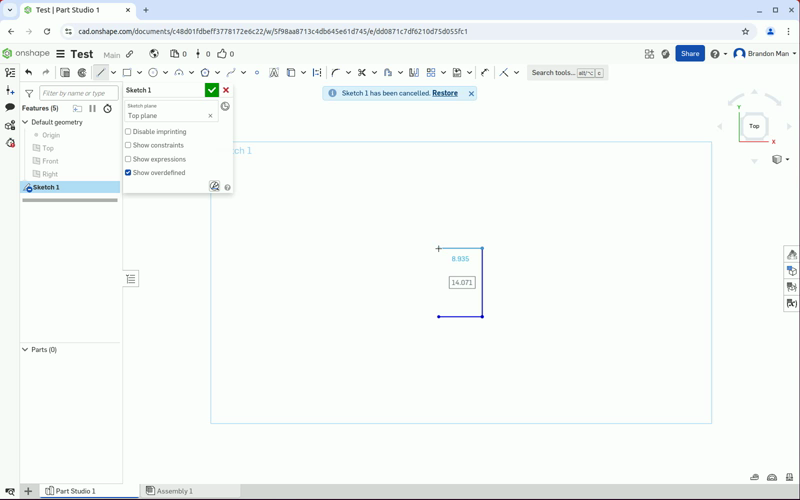
key_down(shift)
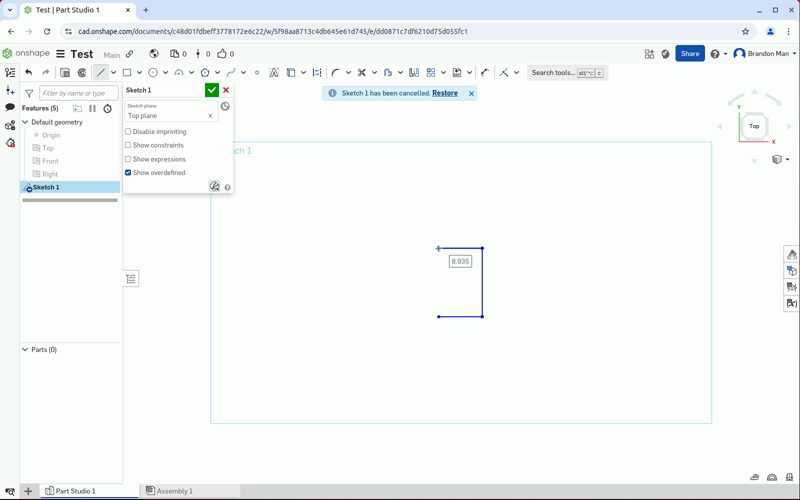
mouse_move(438, 316)
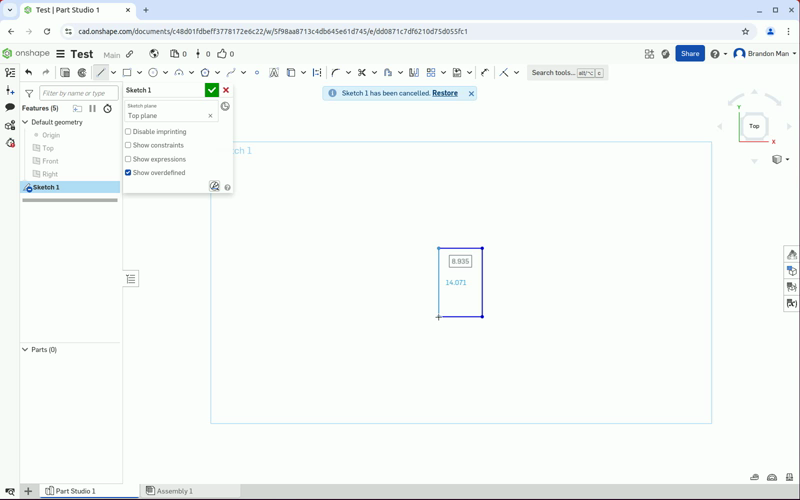
key_up(shift)
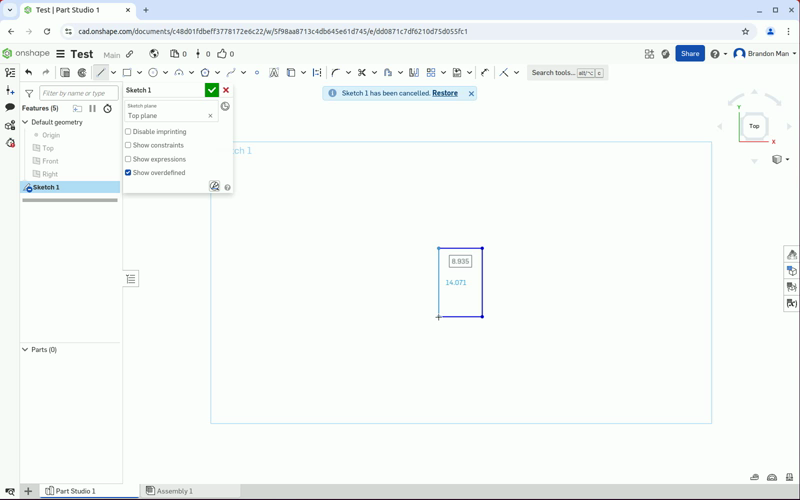
click(438, 316)
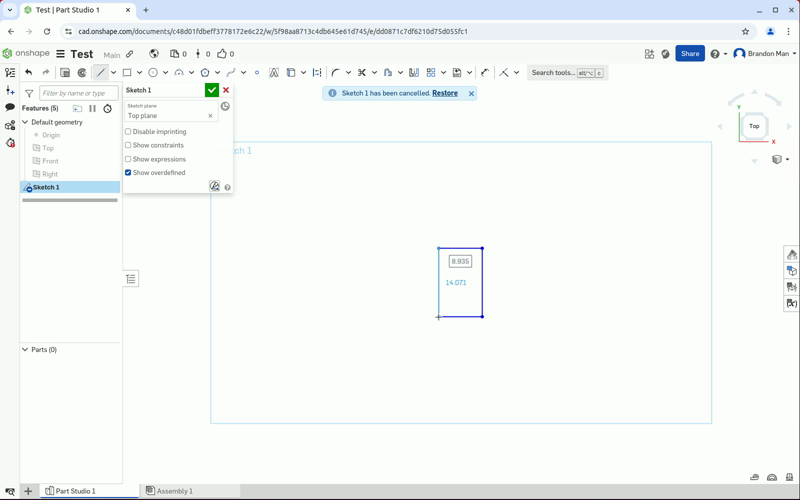
key(esc)
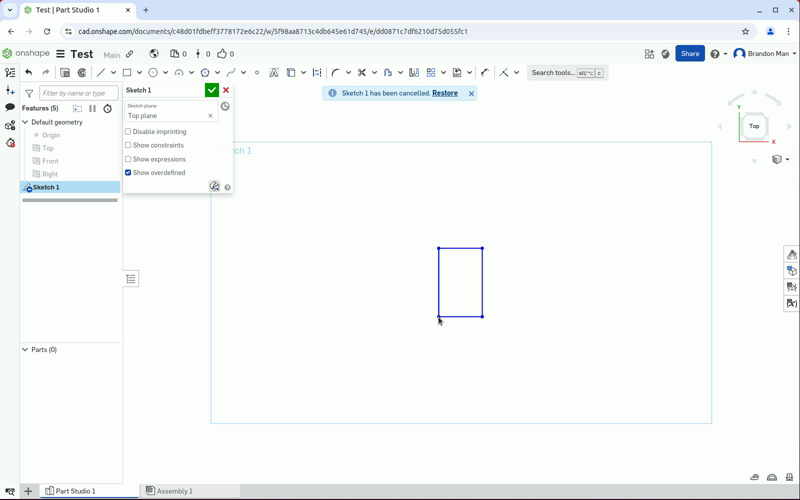
key(l)
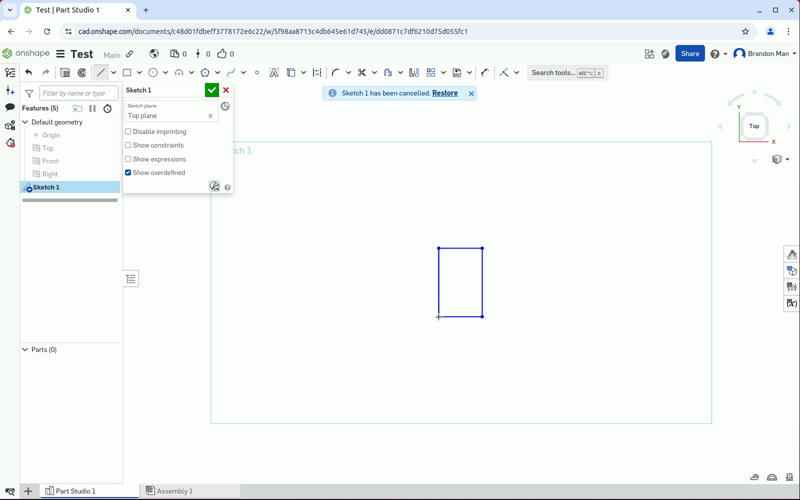
key_down(shift)
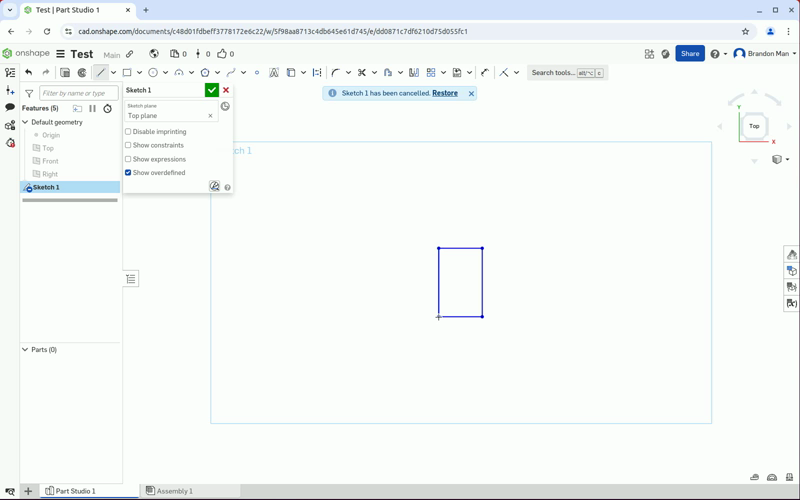
mouse_move(440, 315)
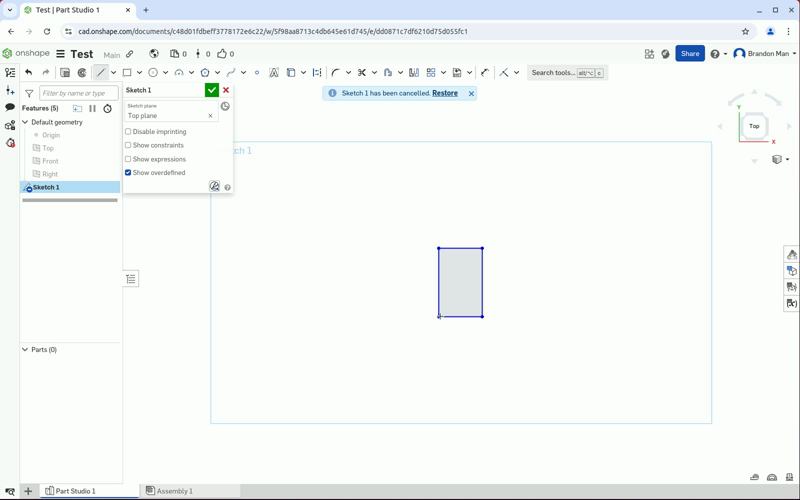
scroll(6)
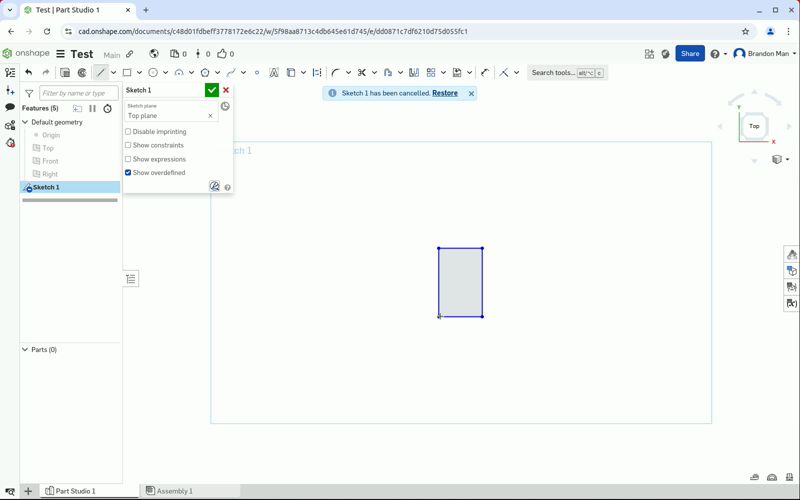
scroll(6)
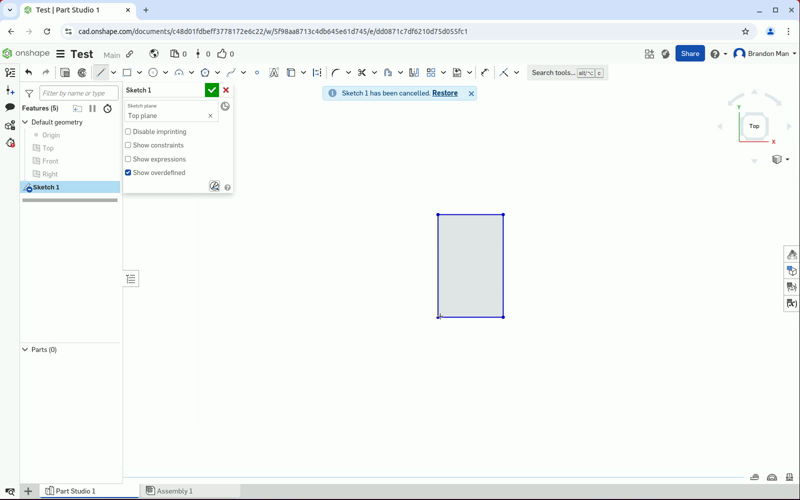
scroll(6)
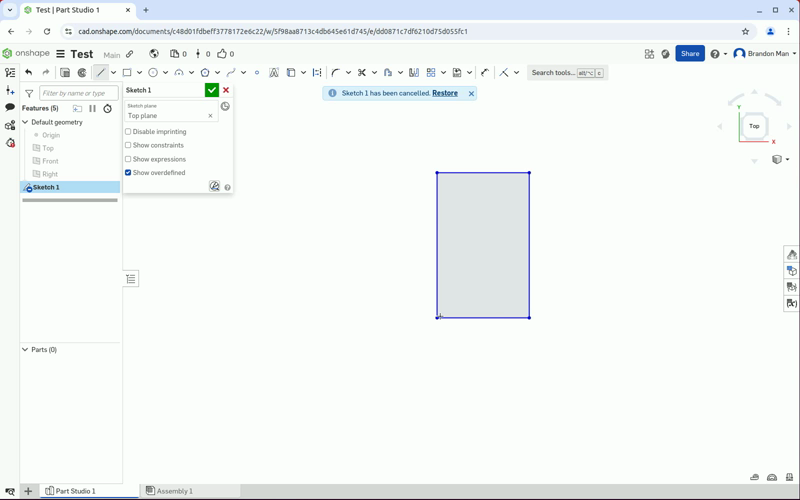
scroll(6)
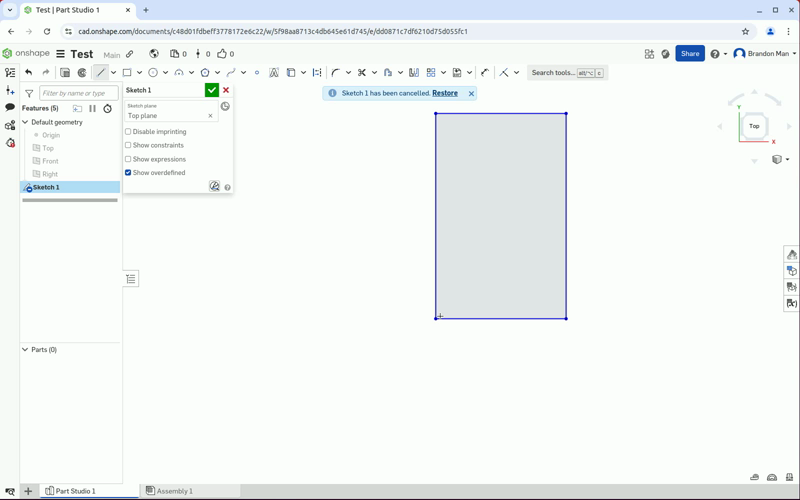
scroll(6)
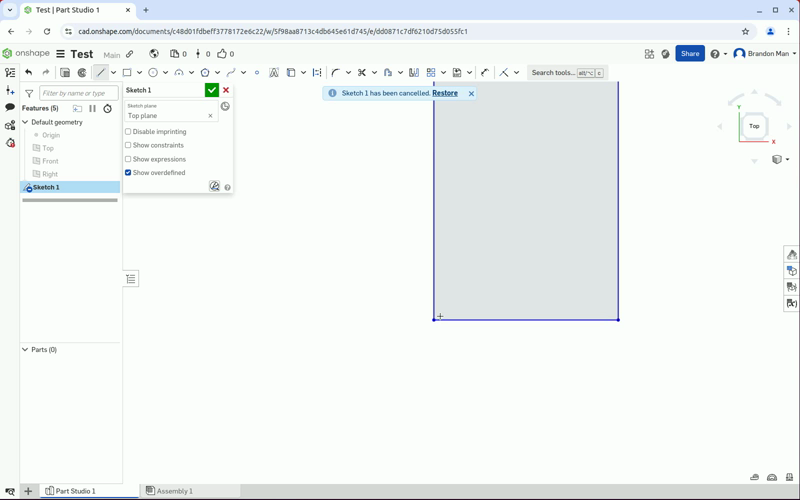
scroll(6)
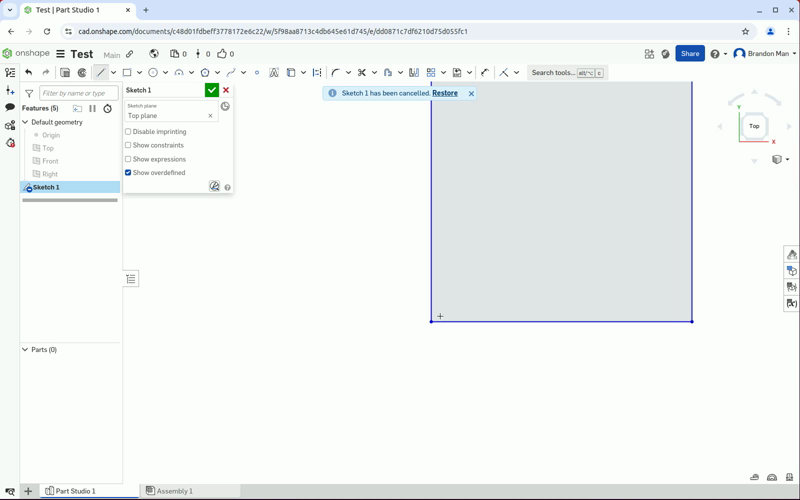
scroll(6)
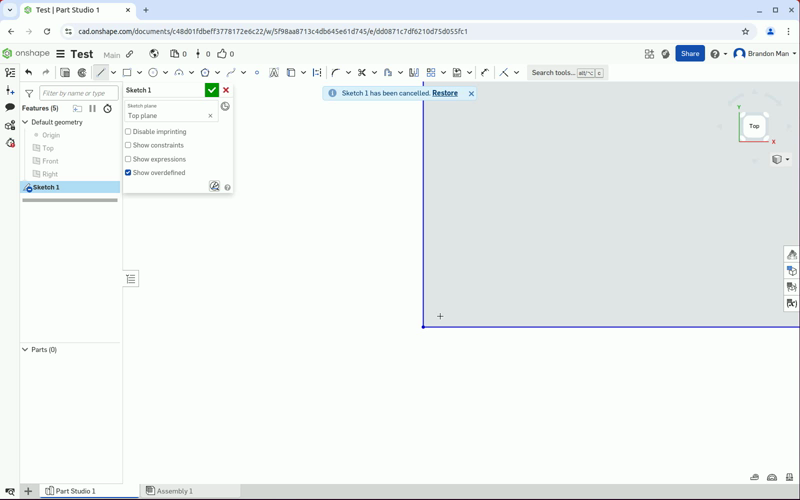
click(440, 315)
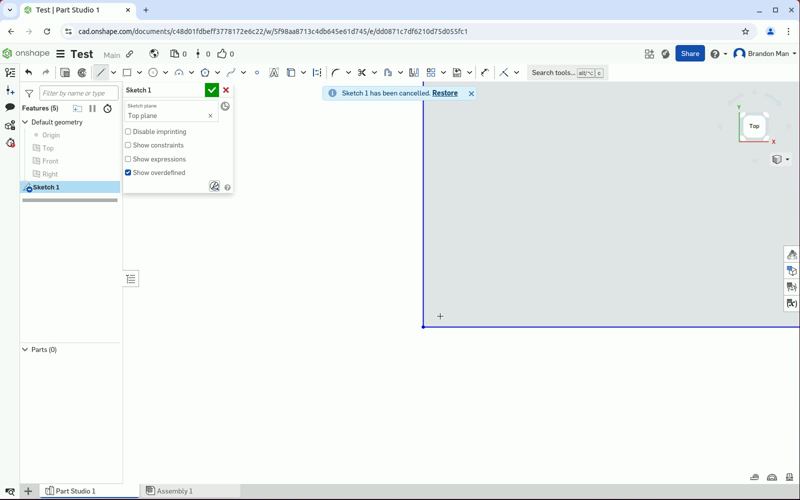
scroll(-6)
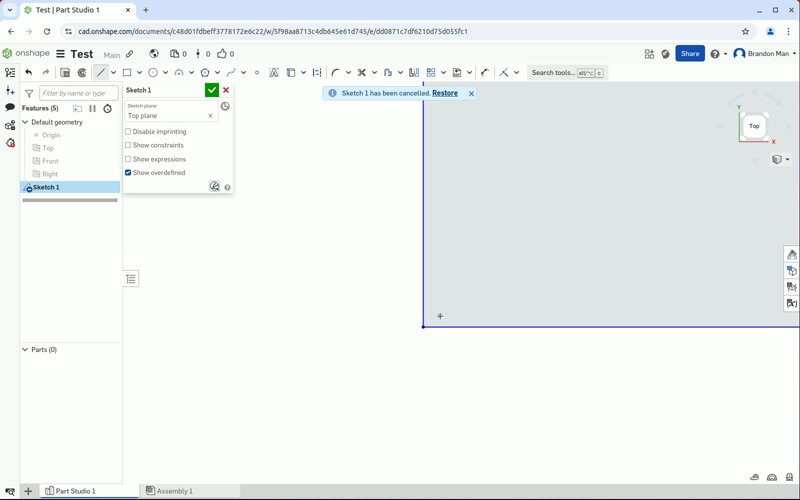
scroll(-6)
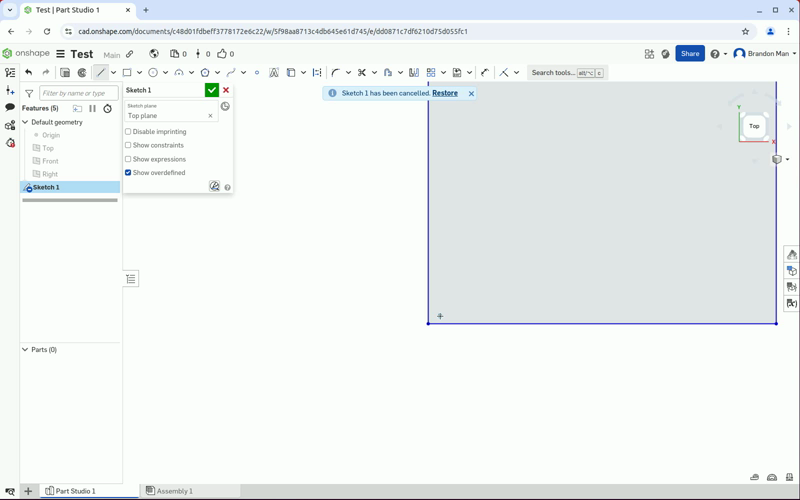
scroll(-6)
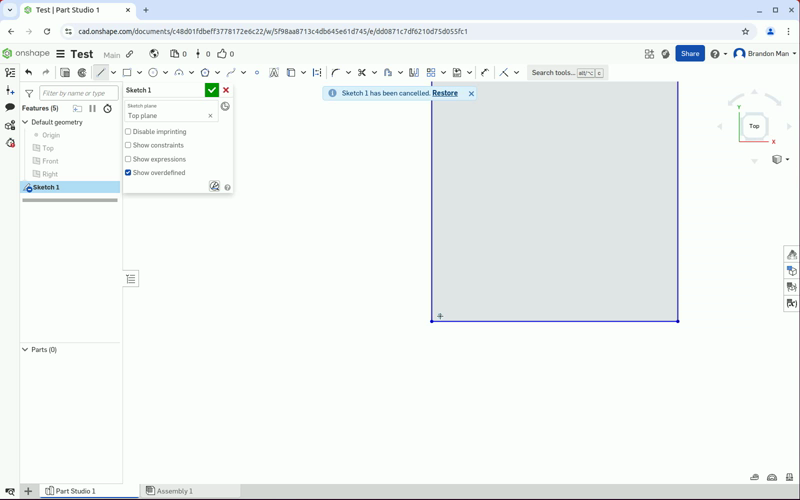
scroll(-6)
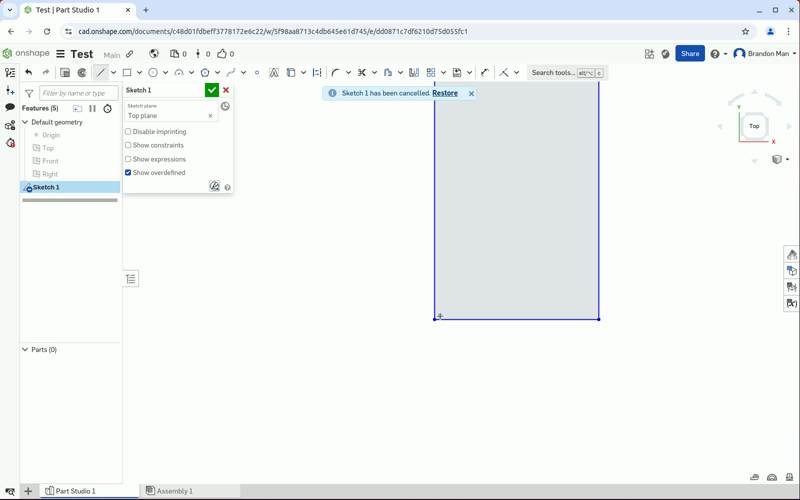
scroll(-6)
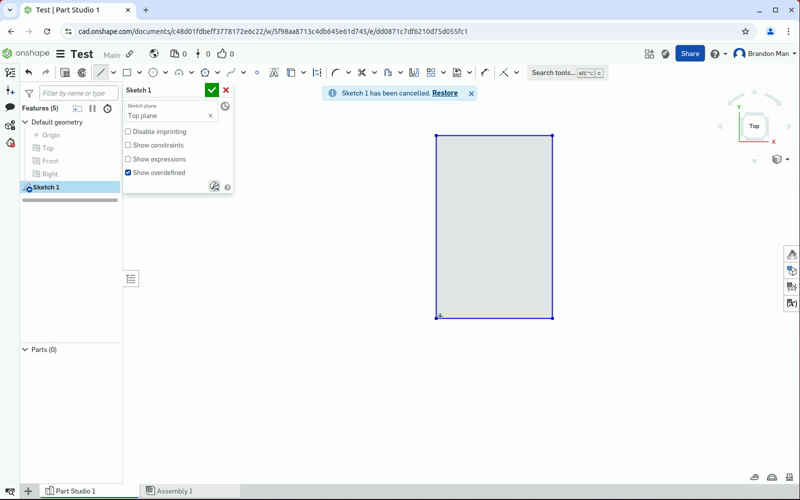
scroll(-6)
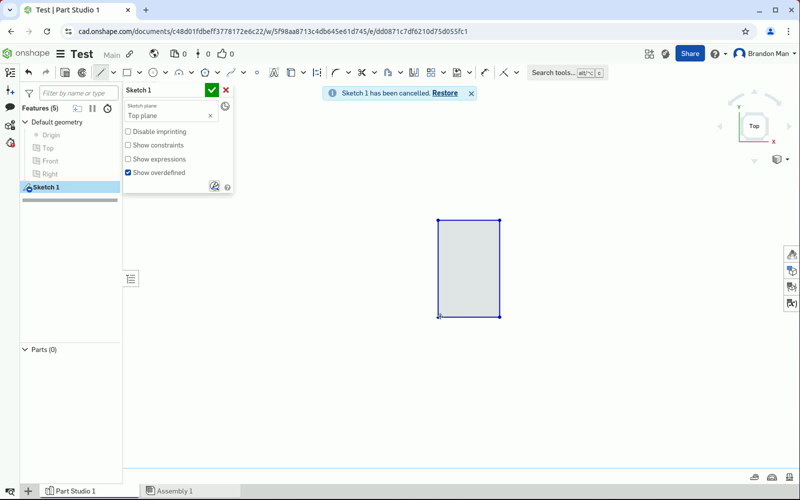
scroll(-6)
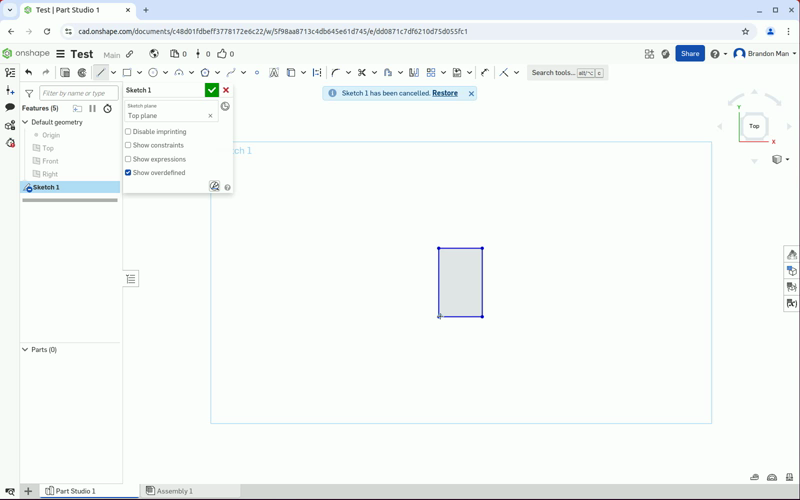
key_up(shift)
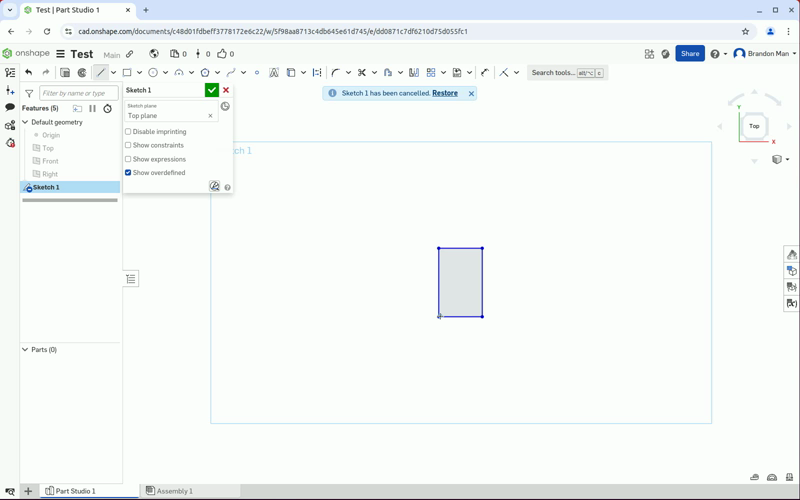
key_down(shift)
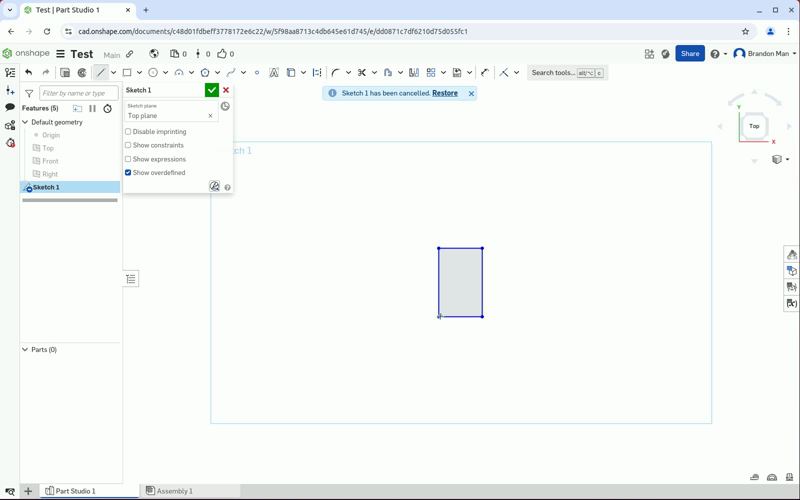
mouse_move(470, 315)
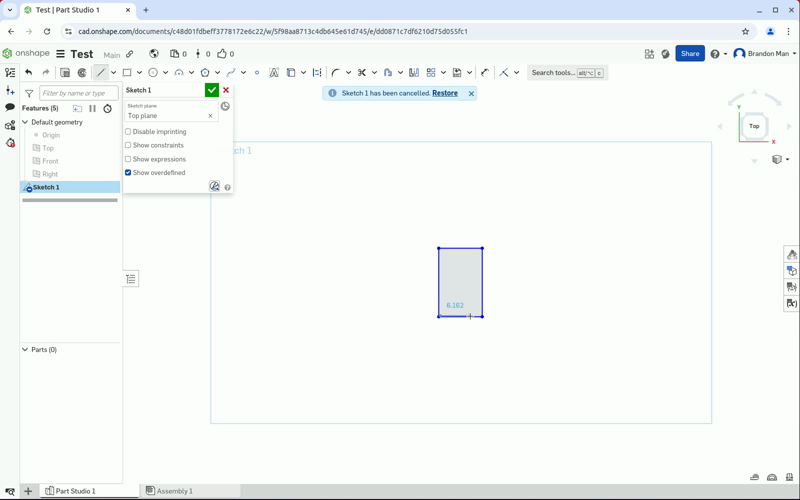
mouse_move(481, 315)
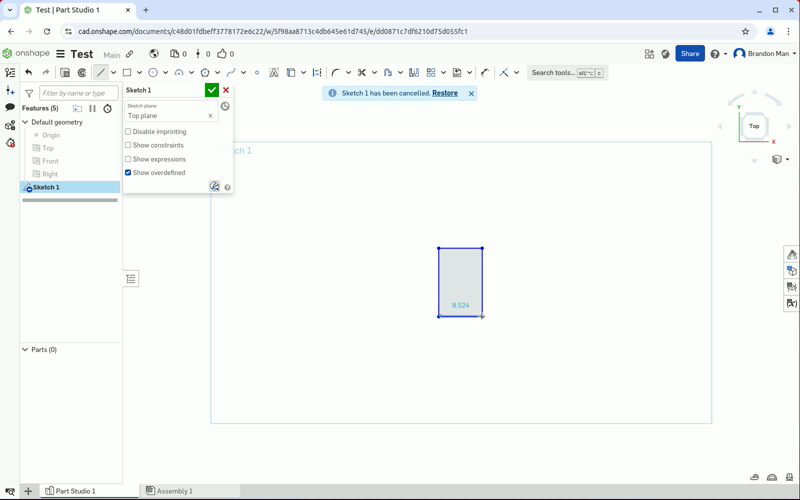
scroll(6)
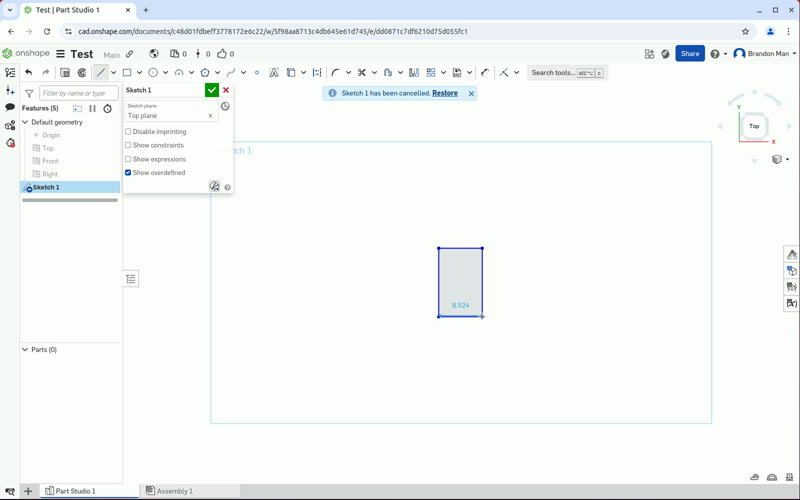
scroll(6)
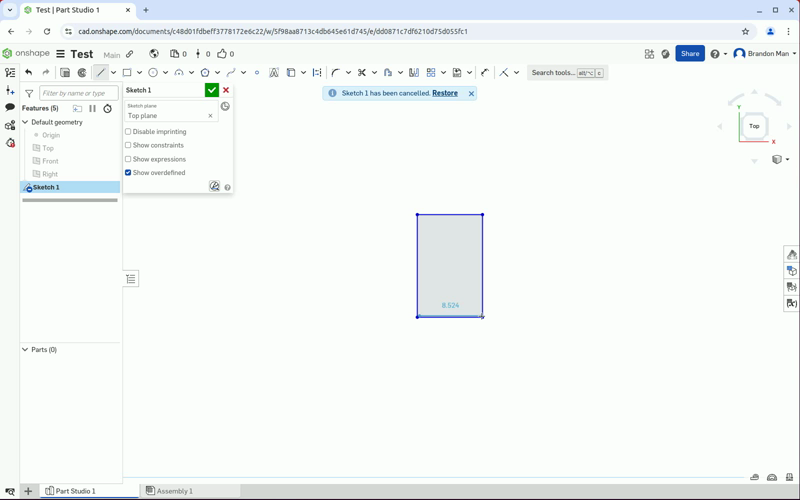
scroll(6)
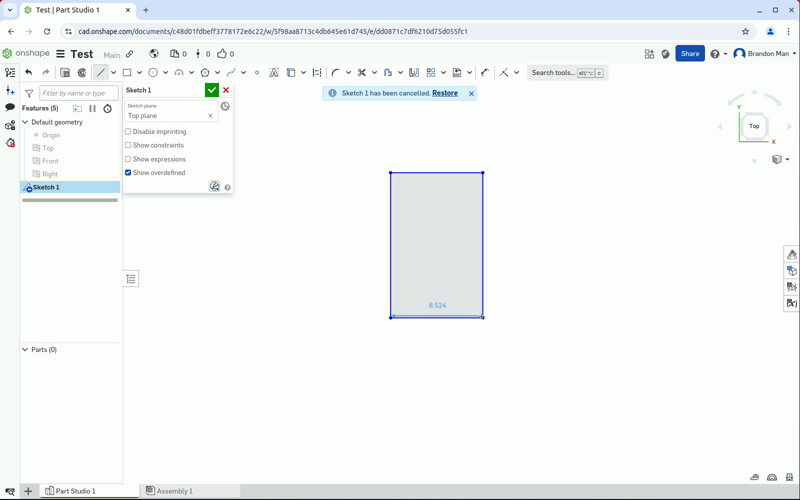
scroll(6)
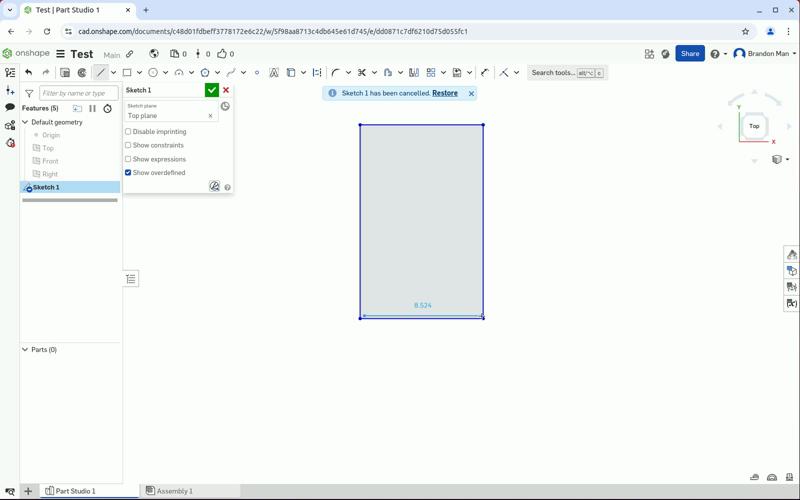
scroll(6)
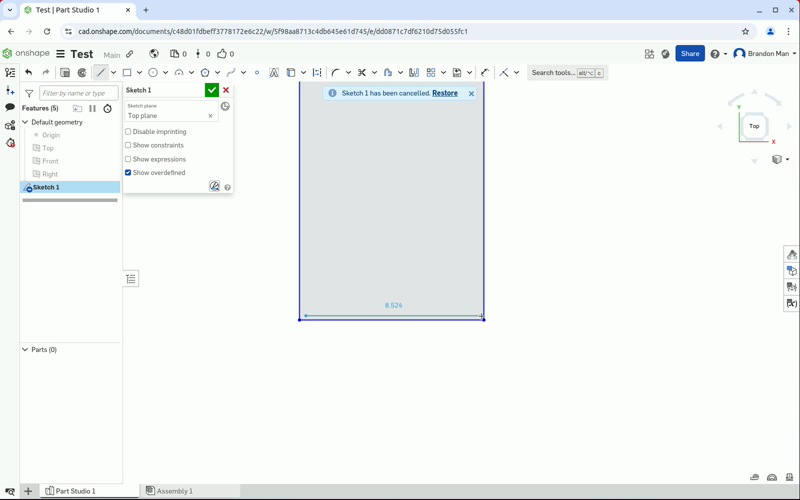
scroll(6)
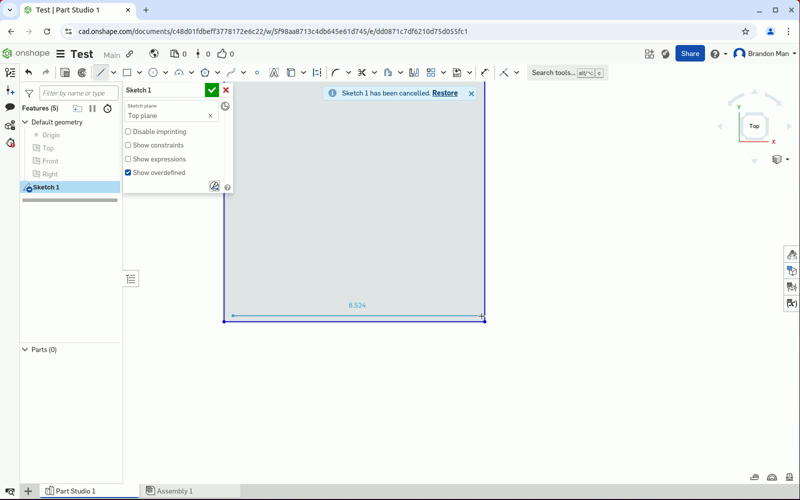
scroll(6)
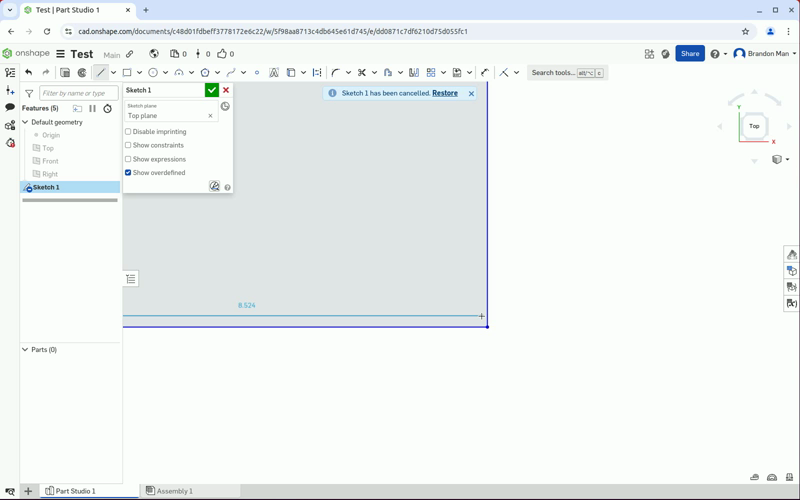
click(481, 315)
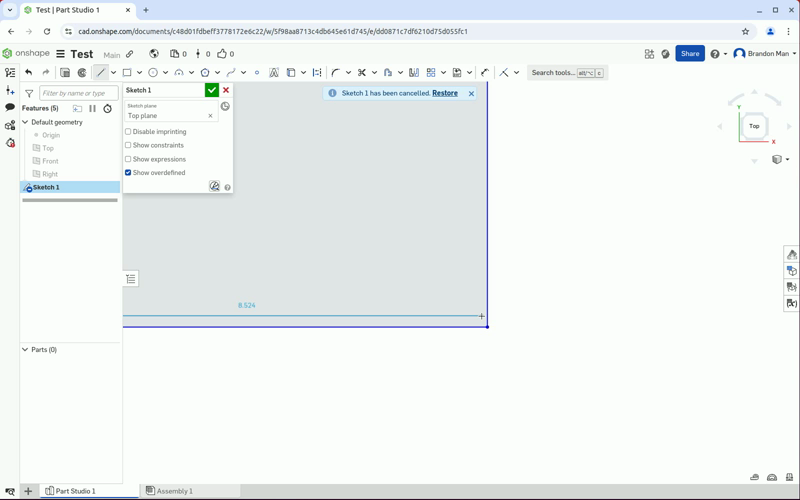
scroll(-6)
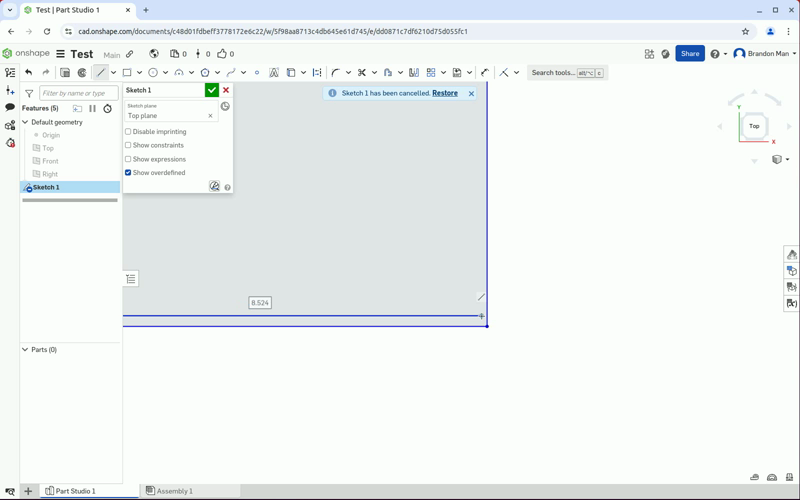
scroll(-6)
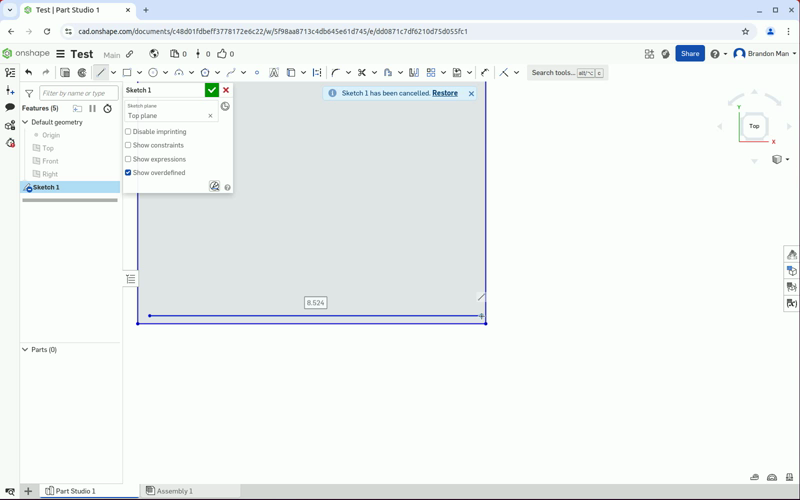
scroll(-6)
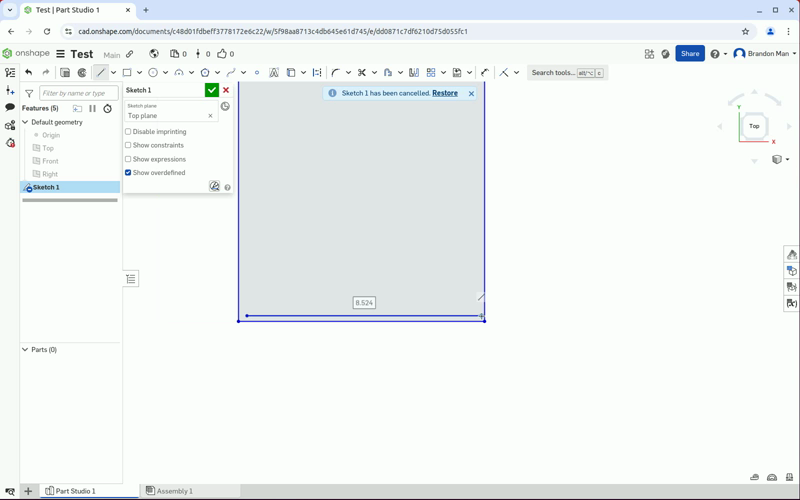
scroll(-6)
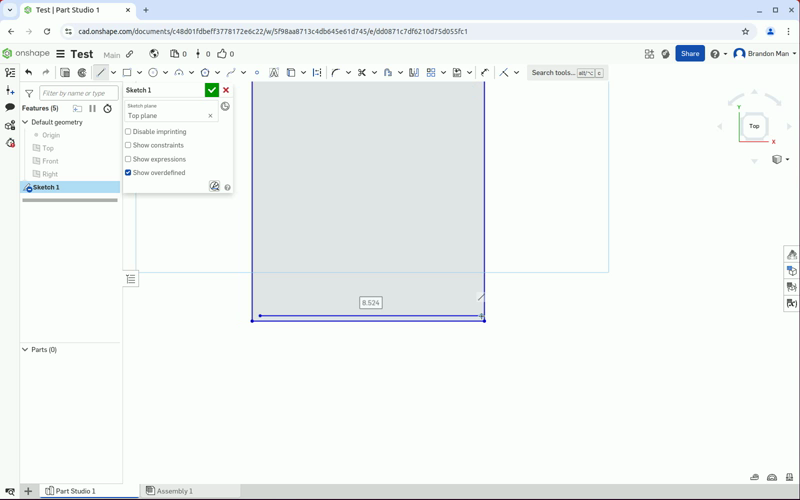
scroll(-6)
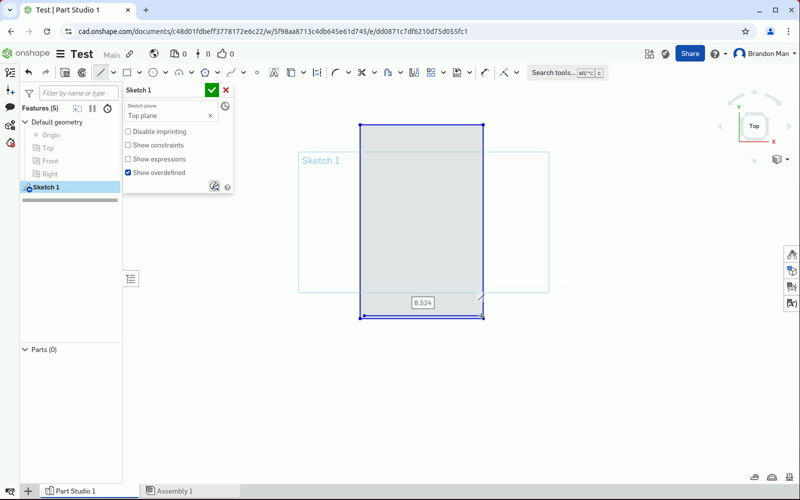
scroll(-6)
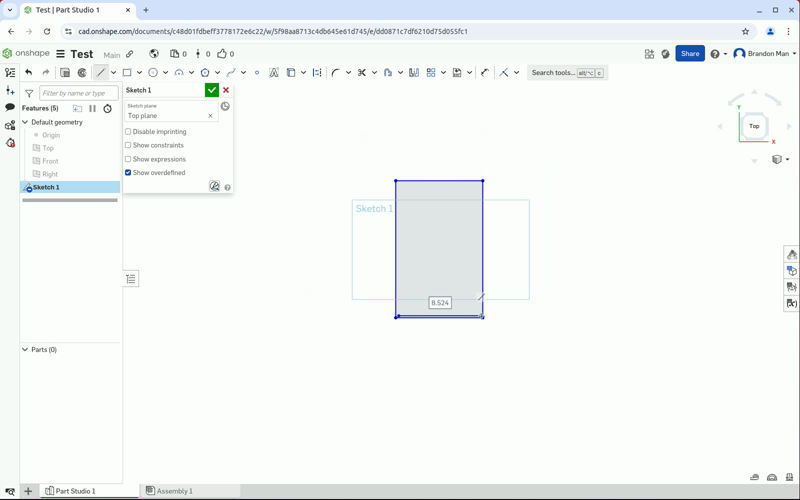
scroll(-6)
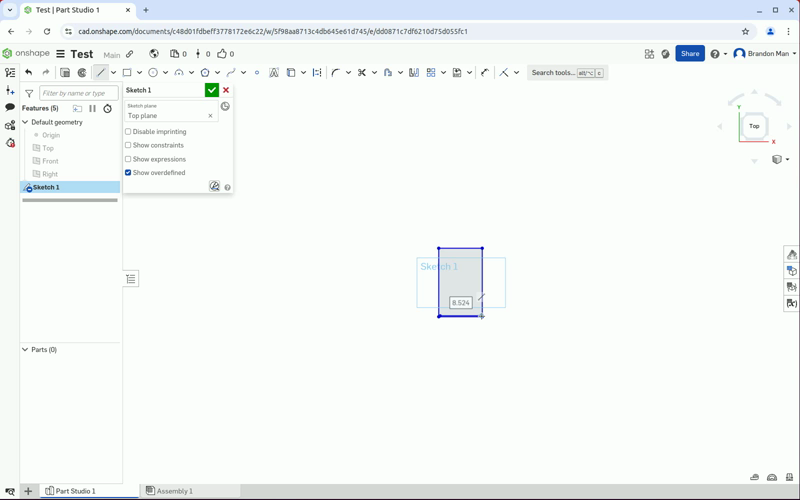
key_up(shift)
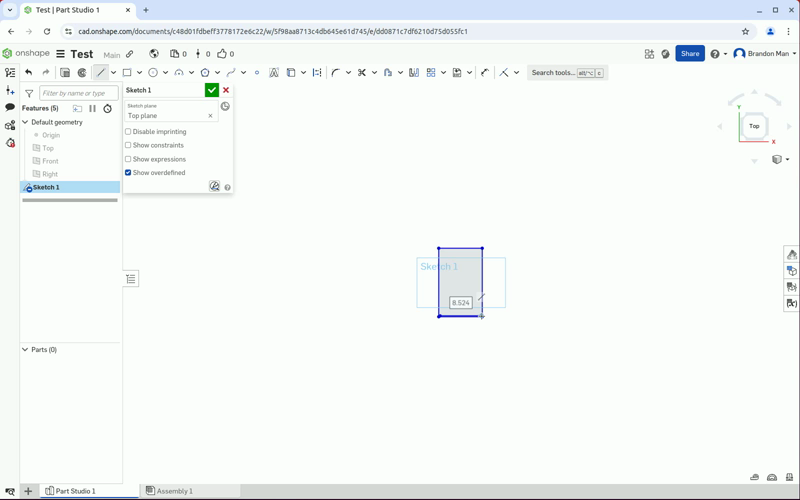
key_down(shift)
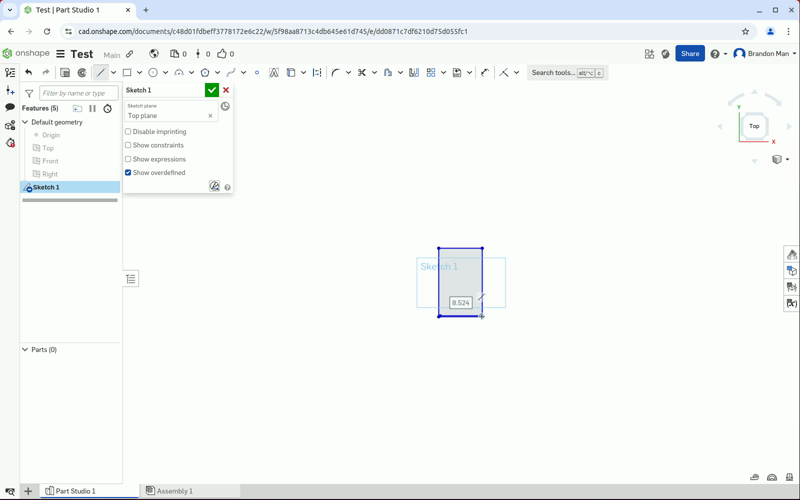
mouse_move(511, 315)
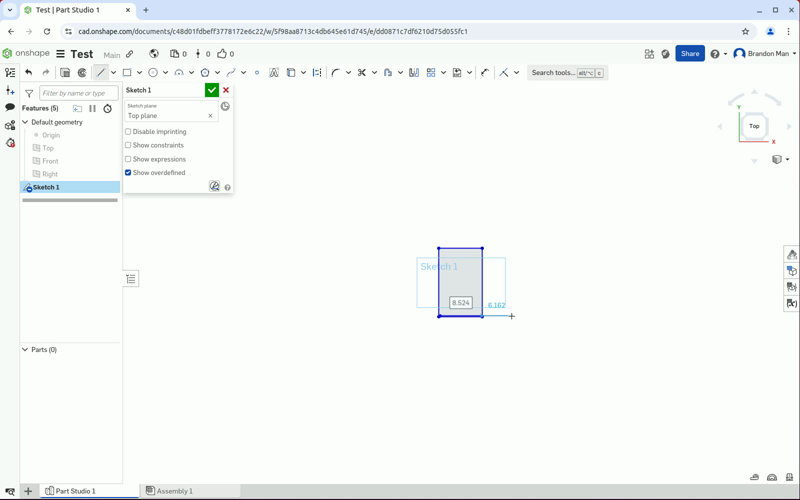
mouse_move(481, 288)
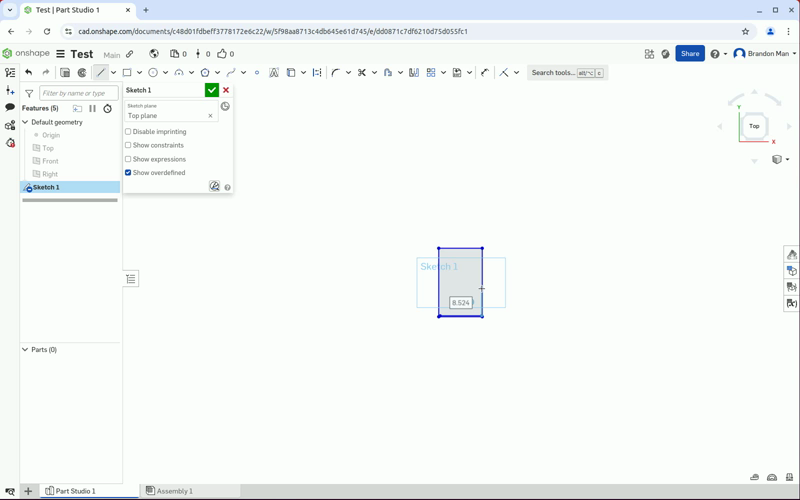
click(481, 288)
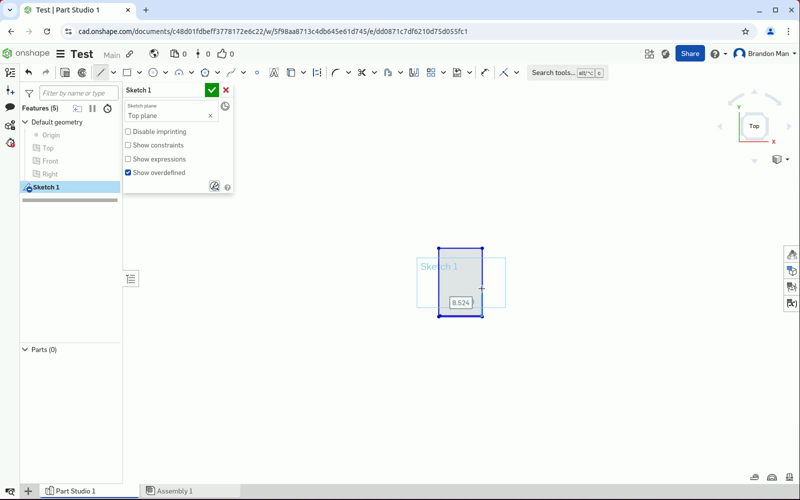
key_up(shift)
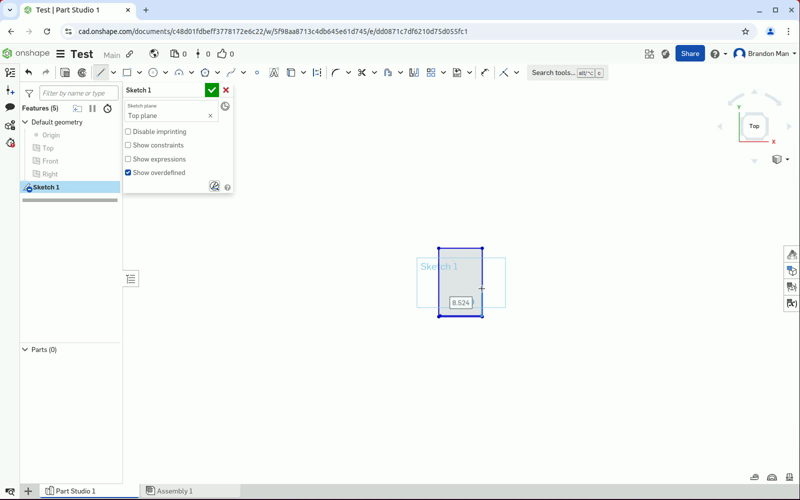
key_down(shift)
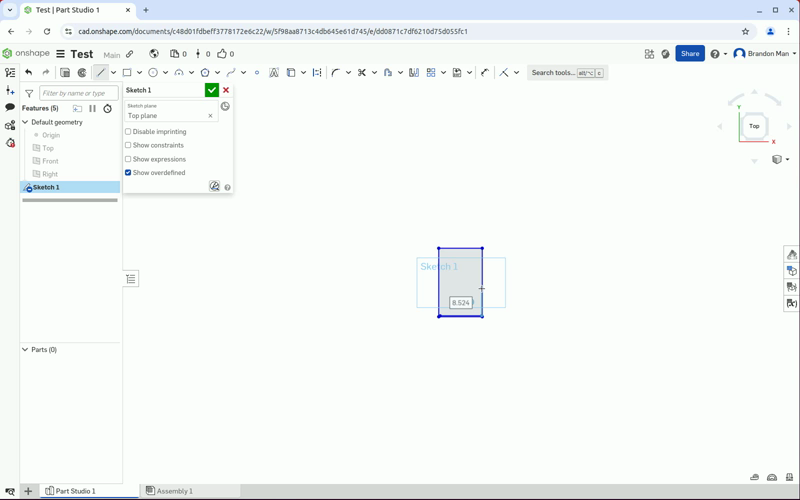
mouse_move(511, 288)
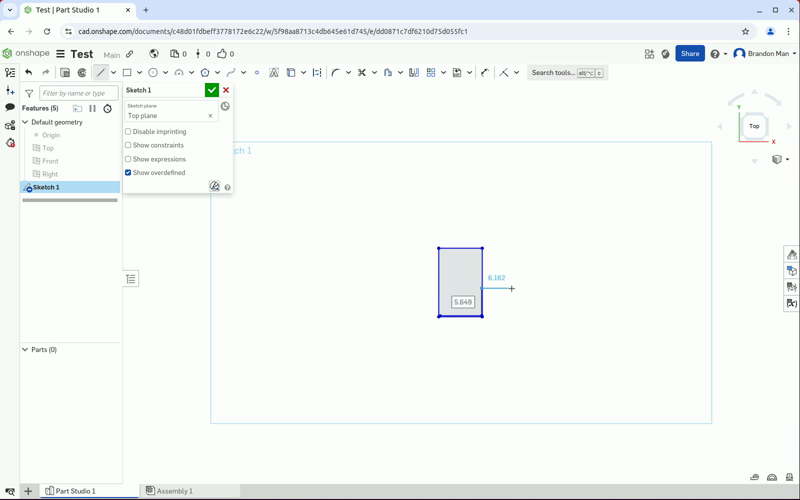
mouse_move(477, 288)
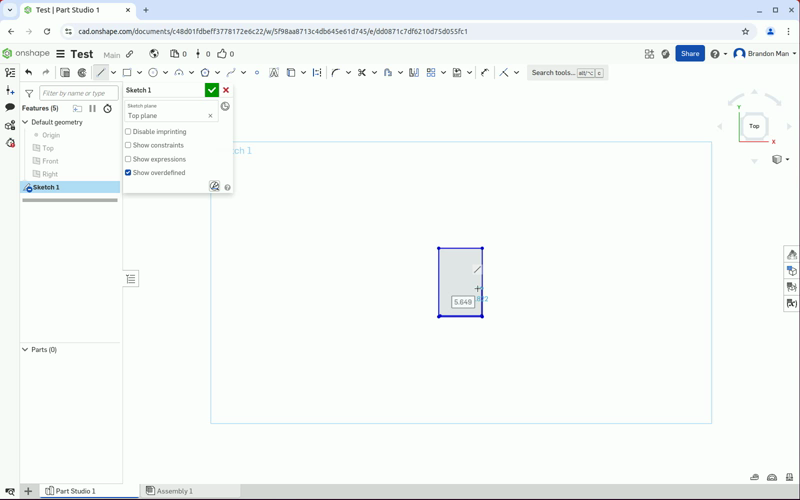
scroll(6)
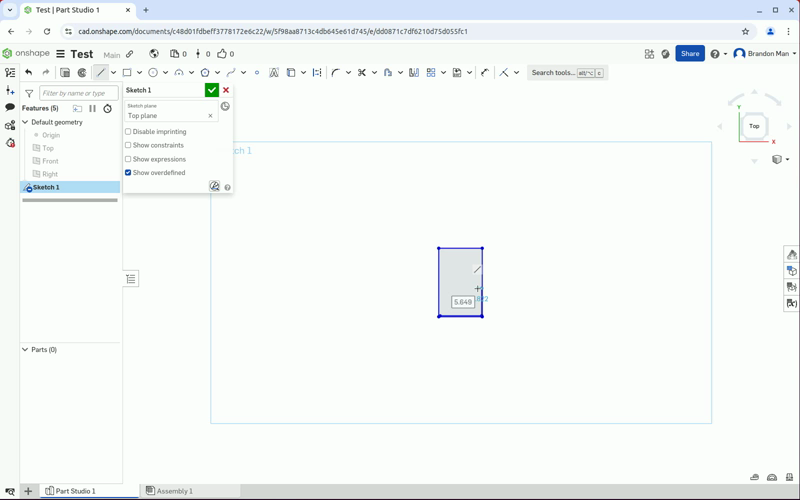
scroll(6)
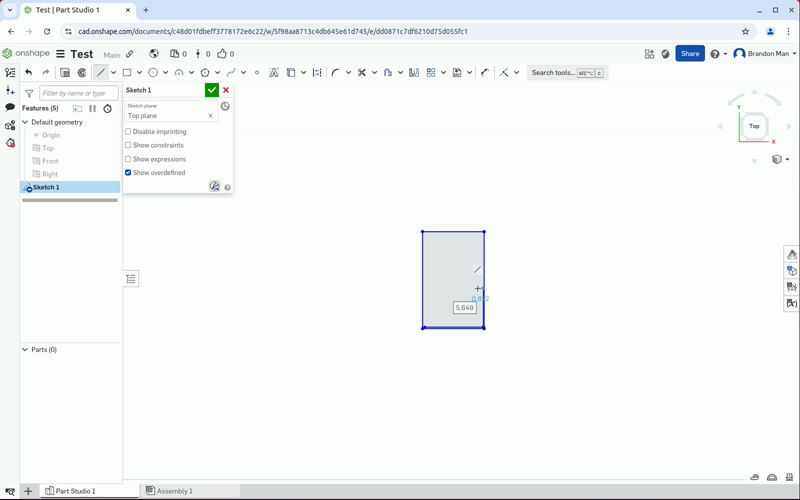
scroll(6)
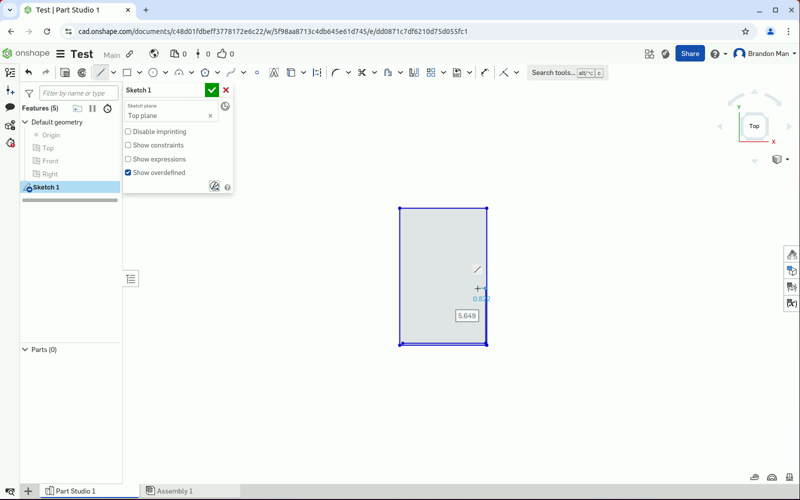
scroll(6)
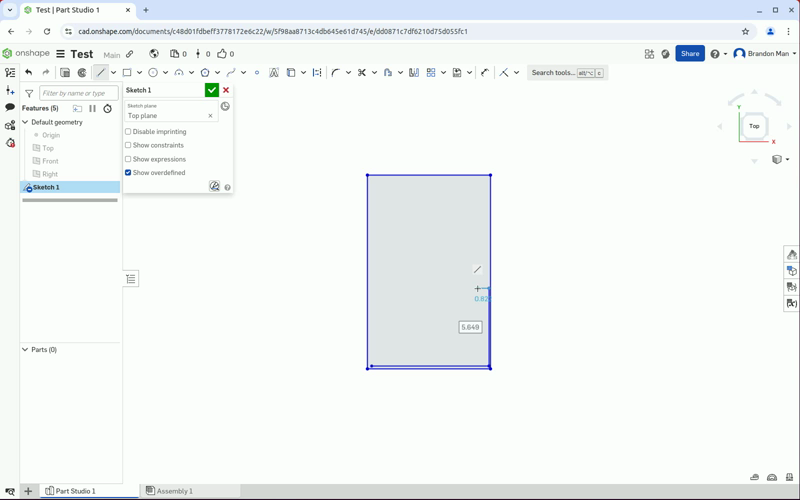
scroll(6)
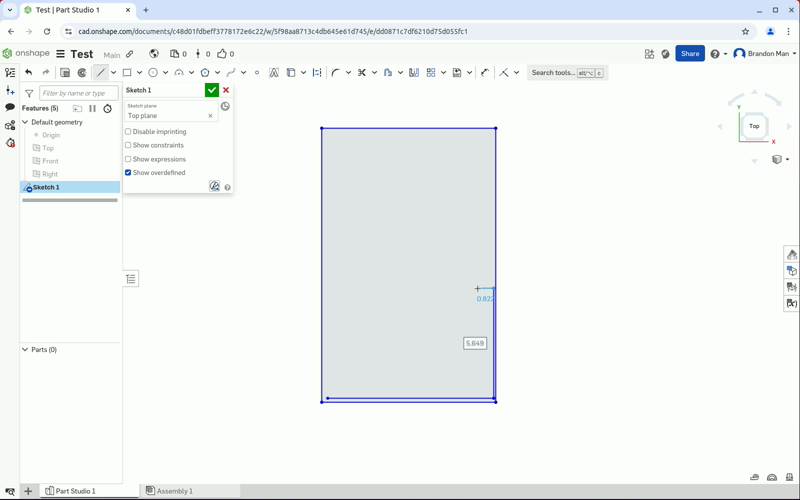
scroll(6)
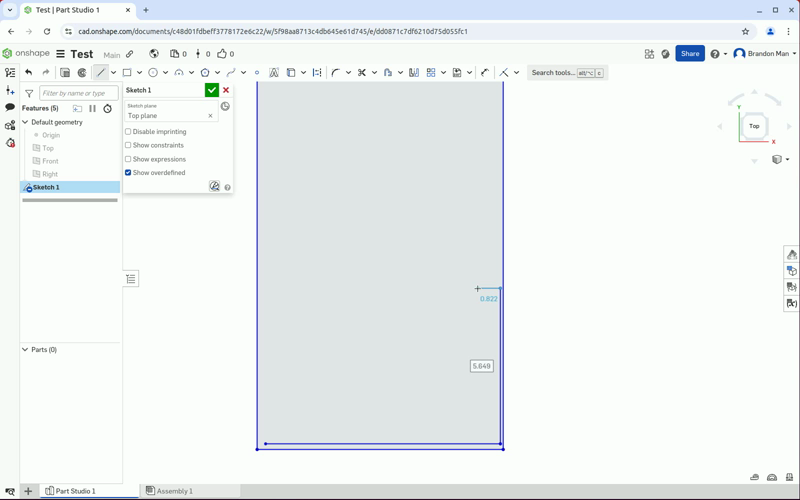
scroll(6)
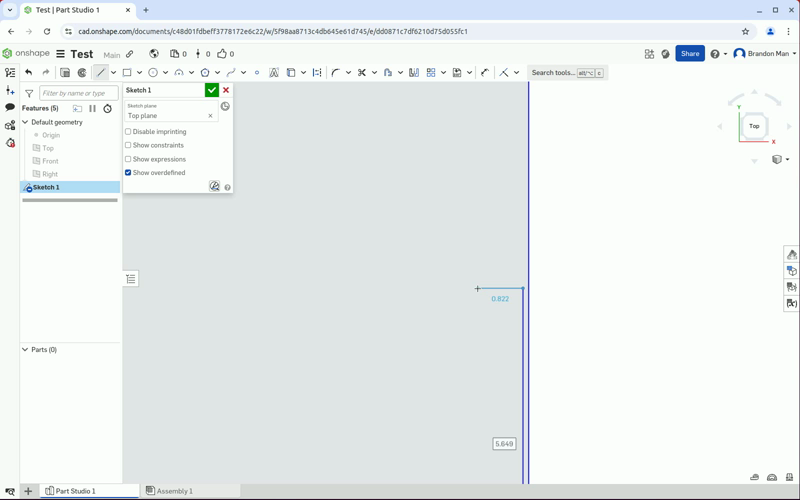
click(477, 288)
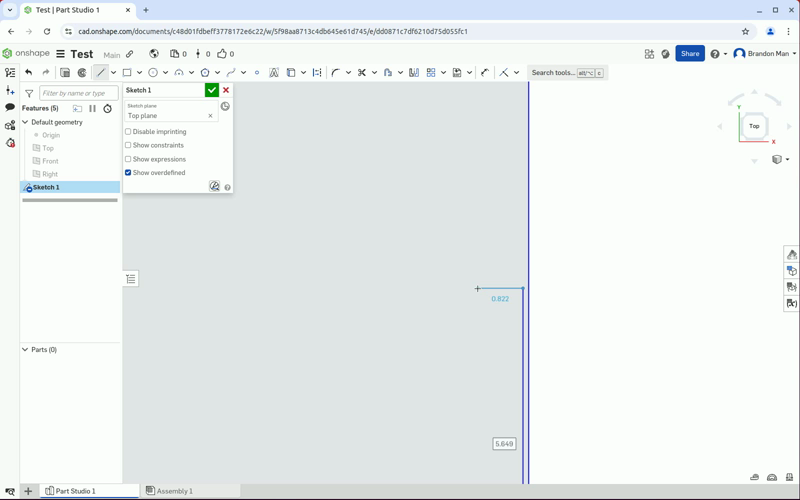
scroll(-6)
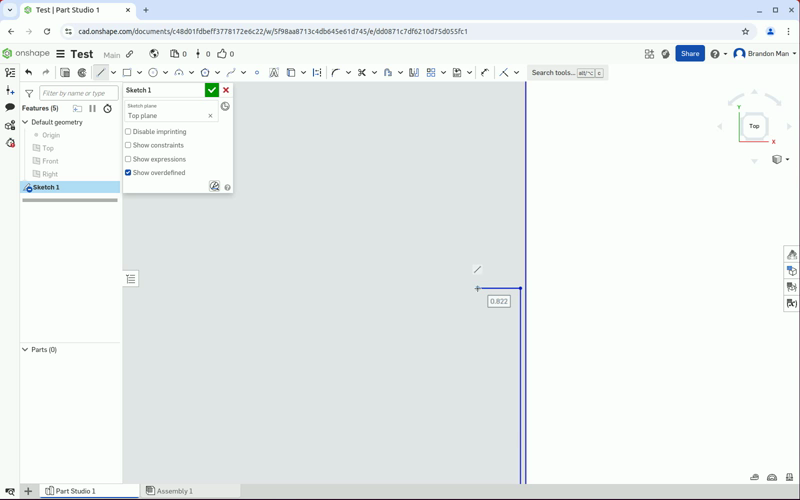
scroll(-6)
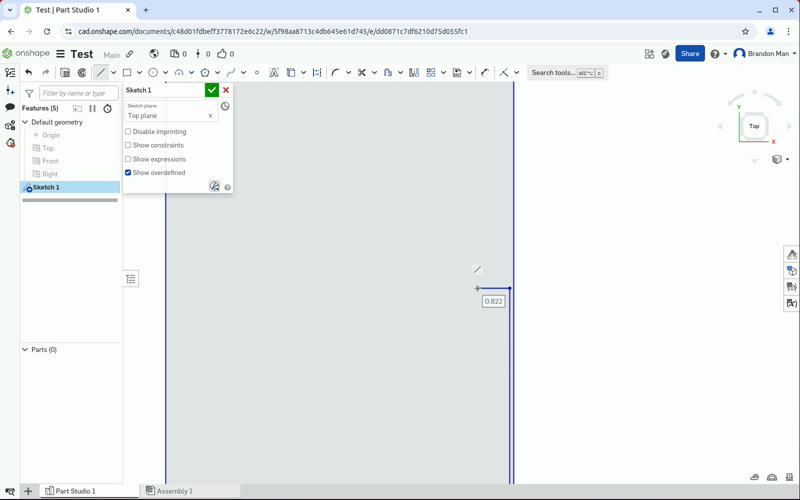
scroll(-6)
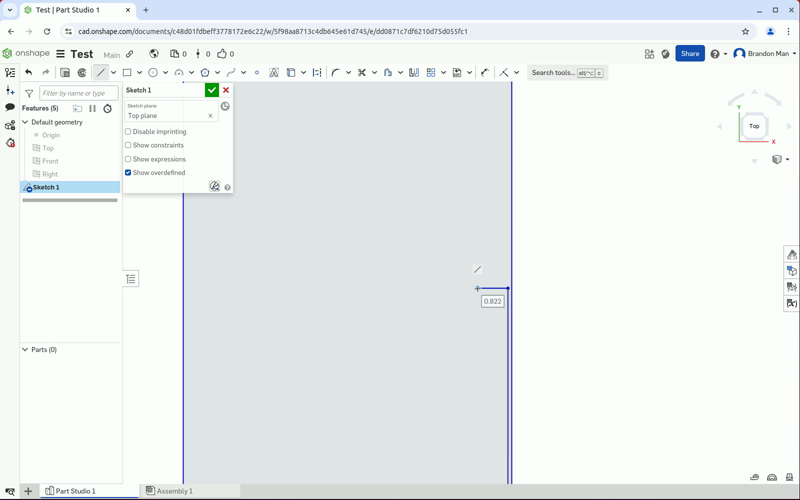
scroll(-6)
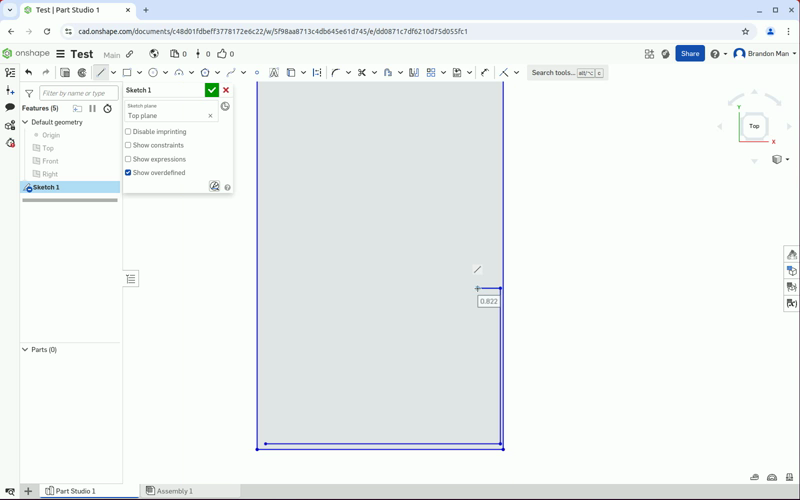
scroll(-6)
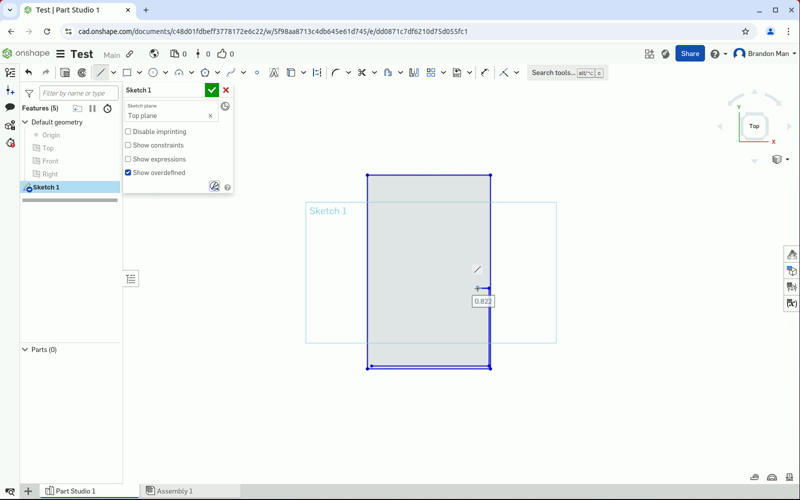
scroll(-6)
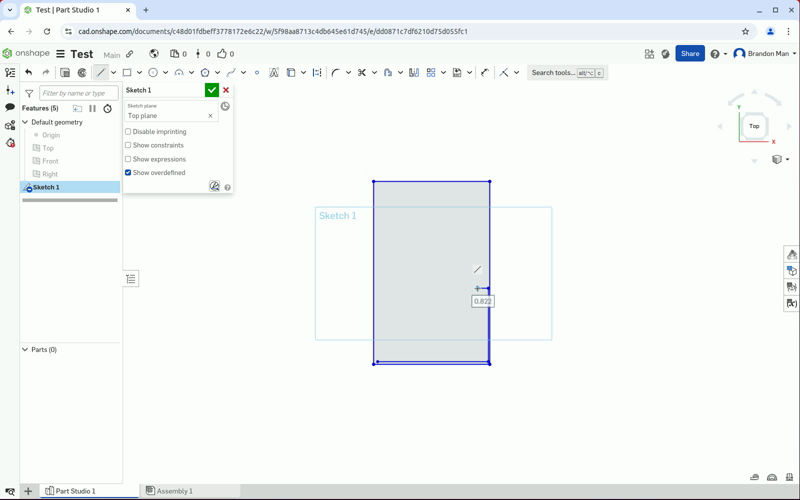
scroll(-6)
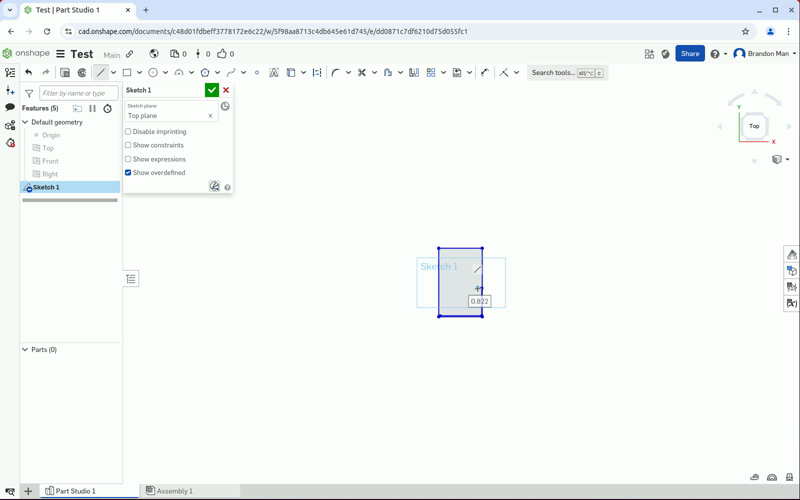
key_up(shift)
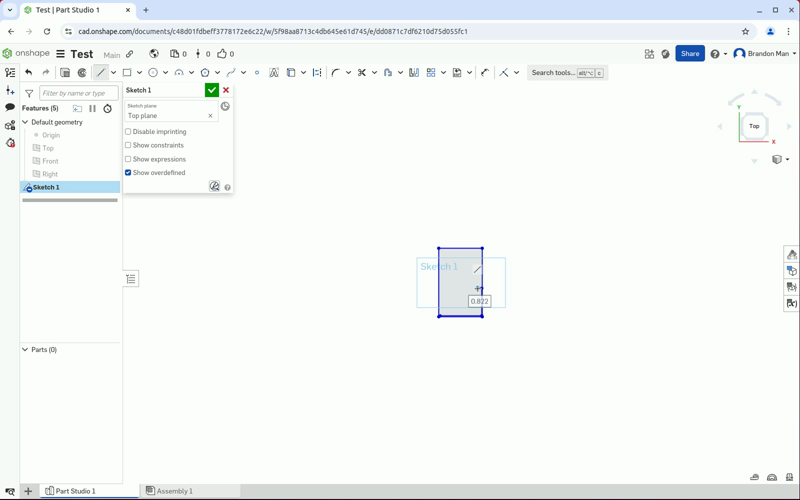
key_down(shift)
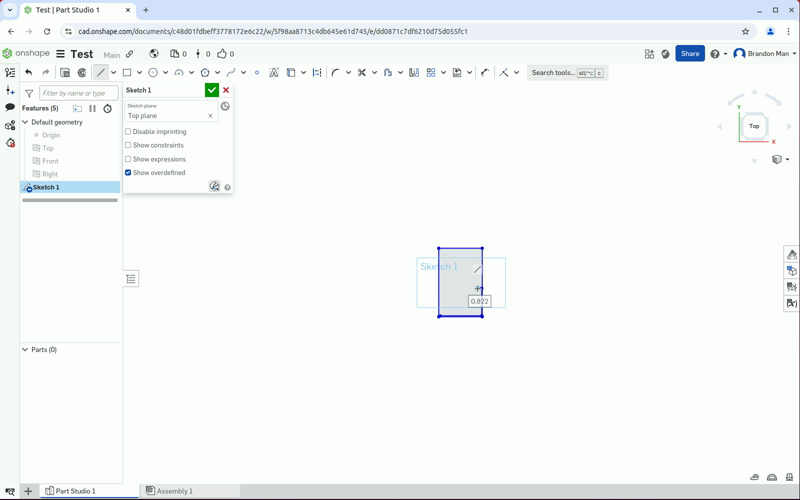
mouse_move(507, 288)
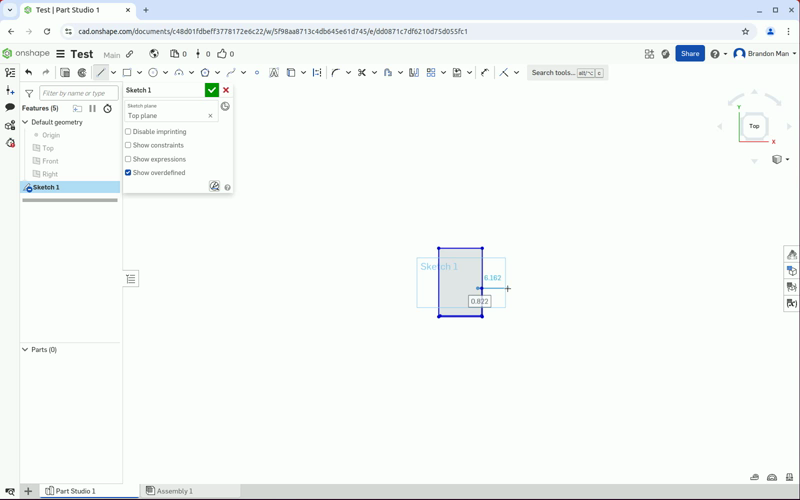
mouse_move(477, 284)
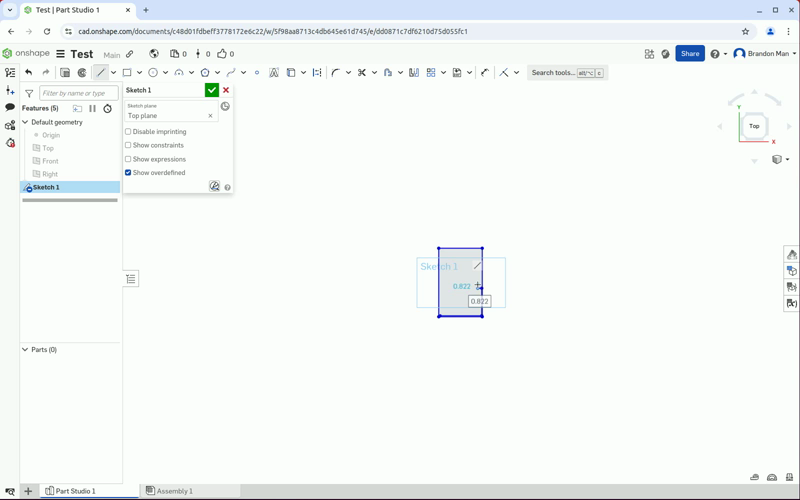
scroll(6)
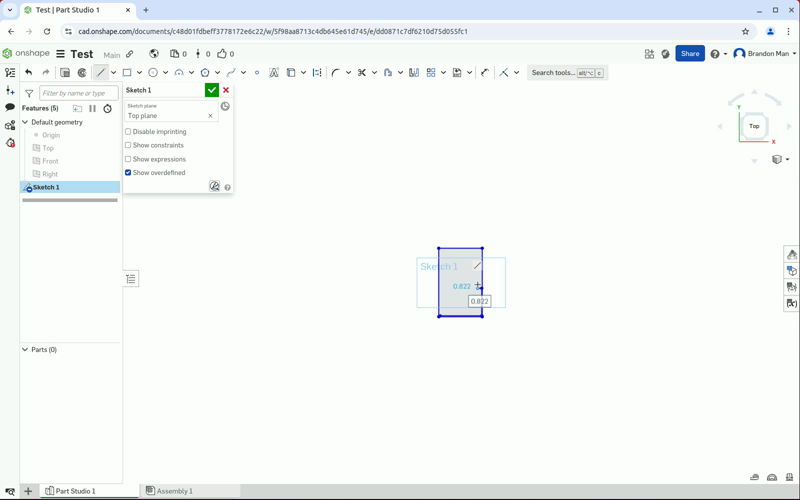
scroll(6)
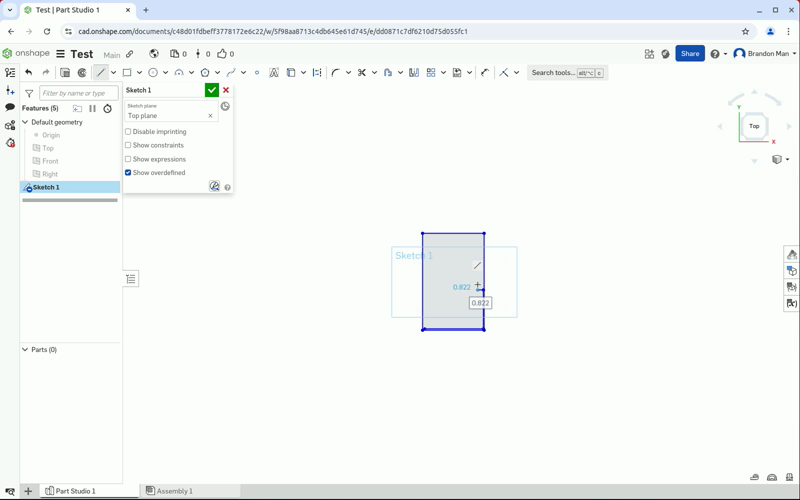
scroll(6)
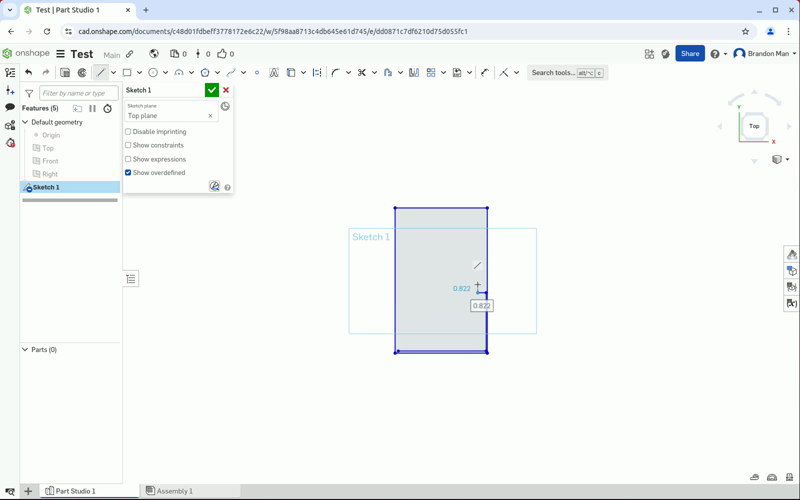
scroll(6)
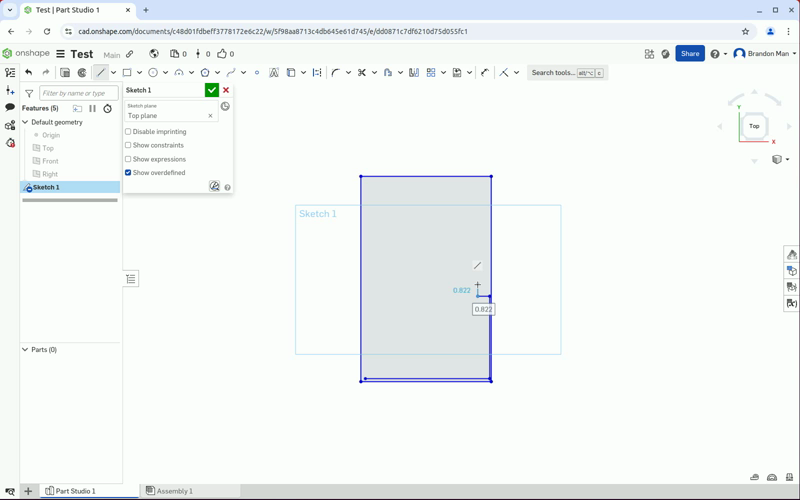
scroll(6)
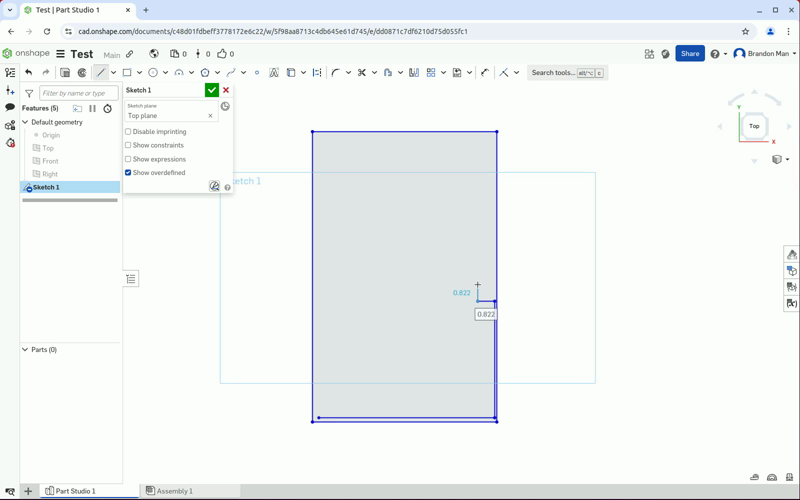
scroll(6)
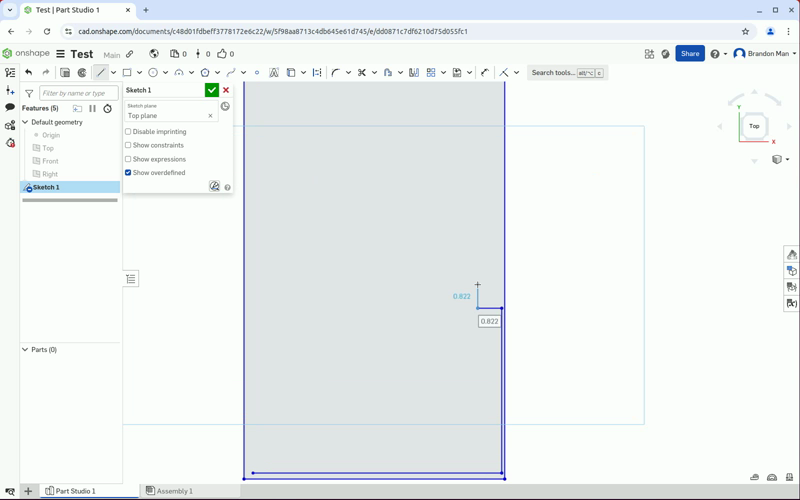
scroll(6)
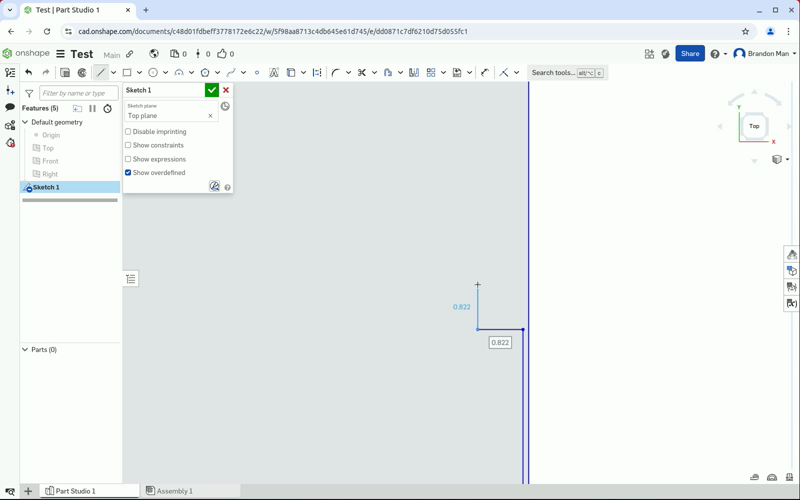
click(477, 284)
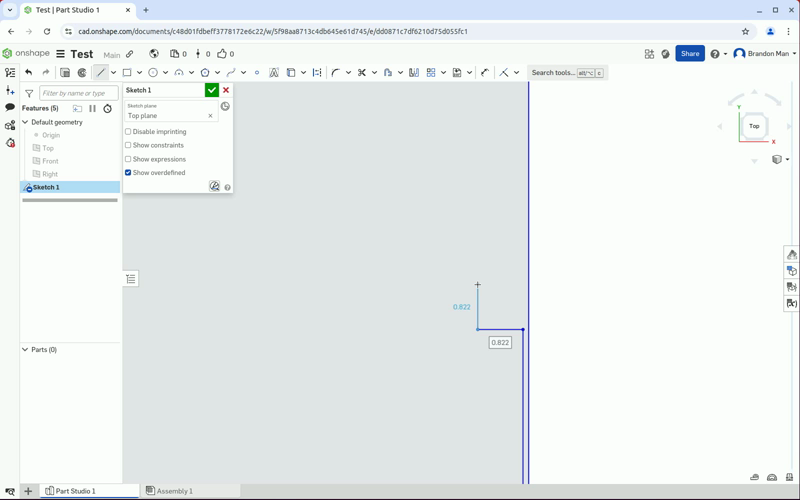
scroll(-6)
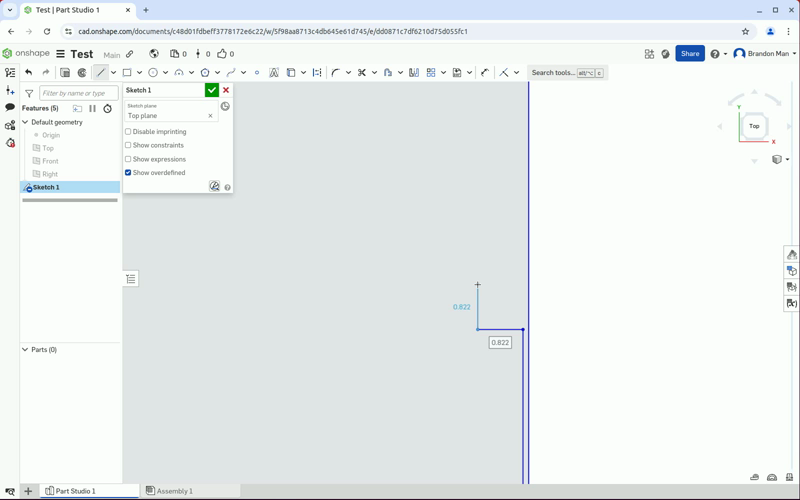
scroll(-6)
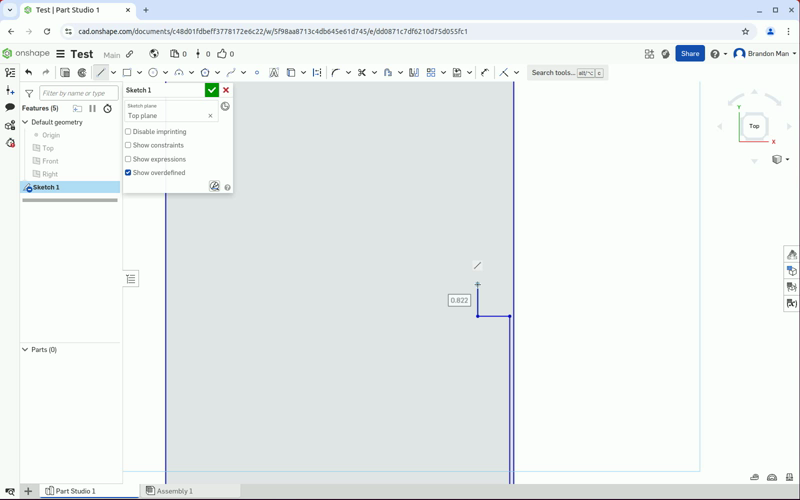
scroll(-6)
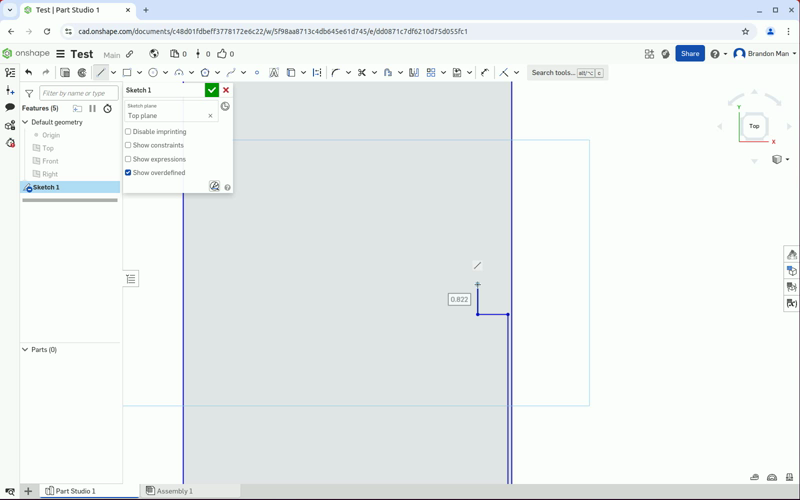
scroll(-6)
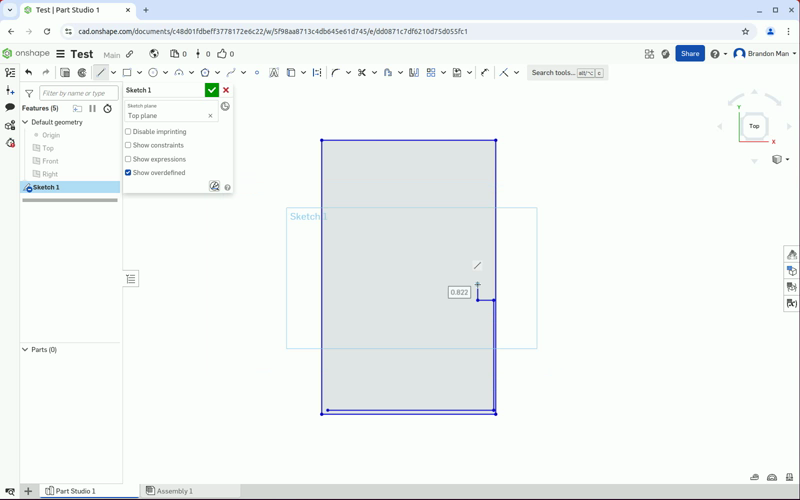
scroll(-6)
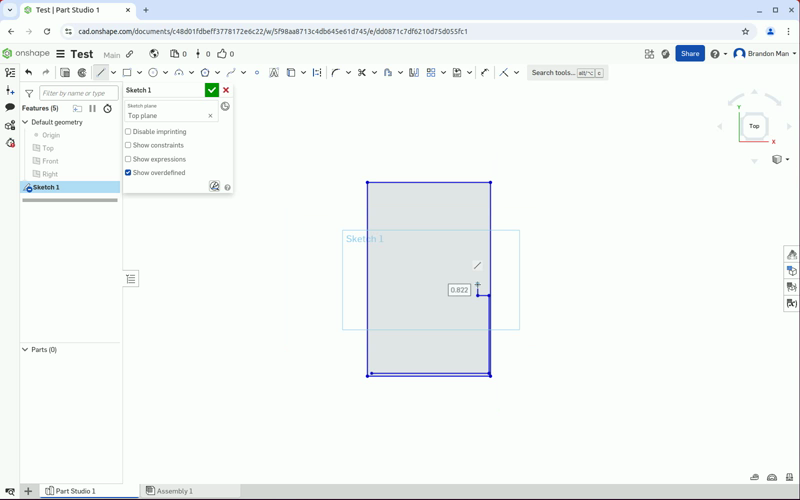
scroll(-6)
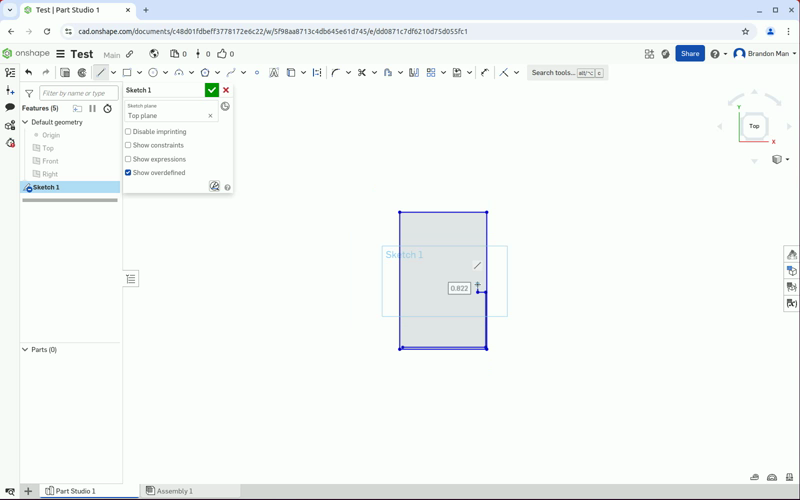
scroll(-6)
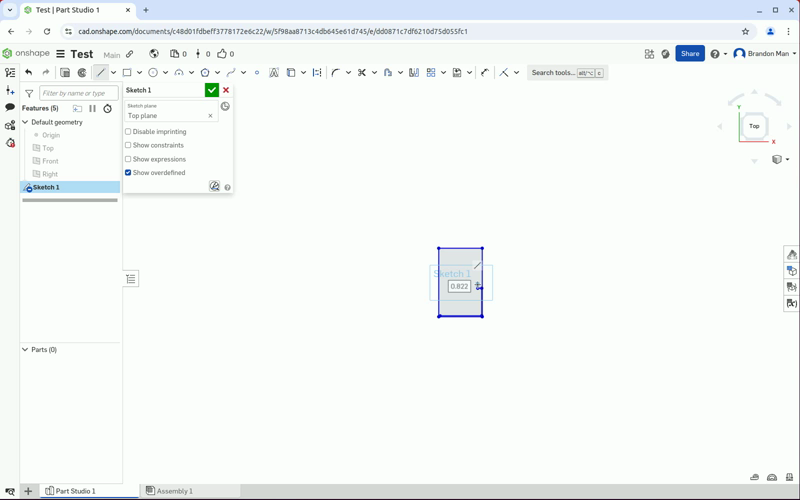
key_up(shift)
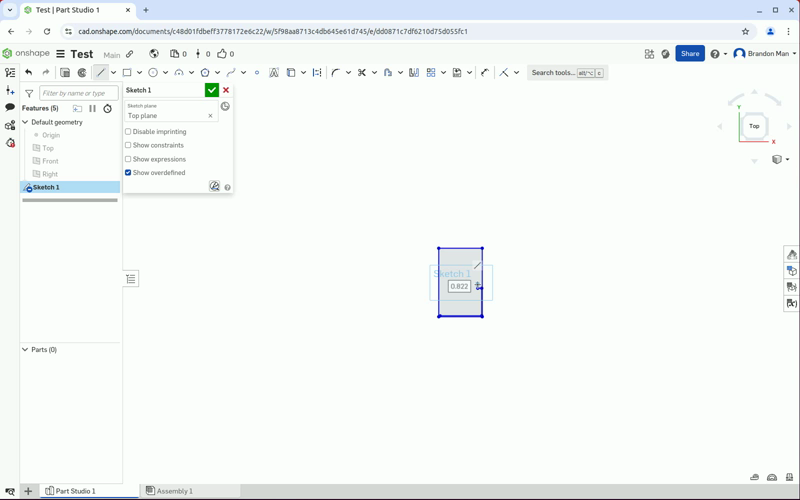
key_down(shift)
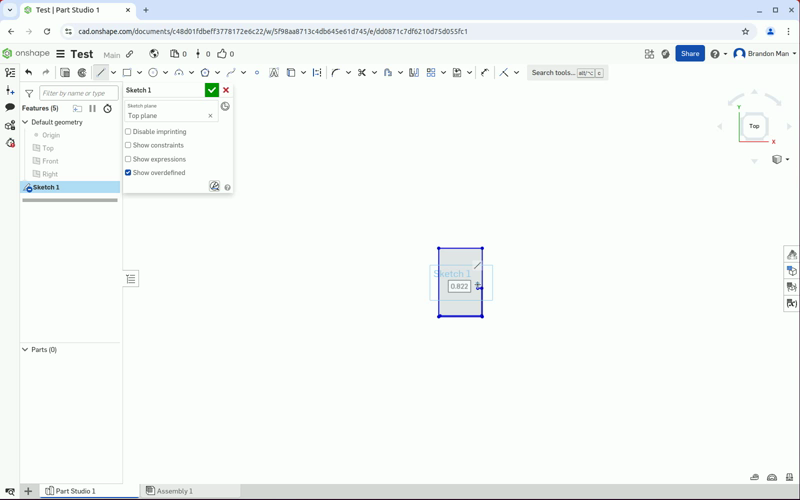
mouse_move(507, 284)
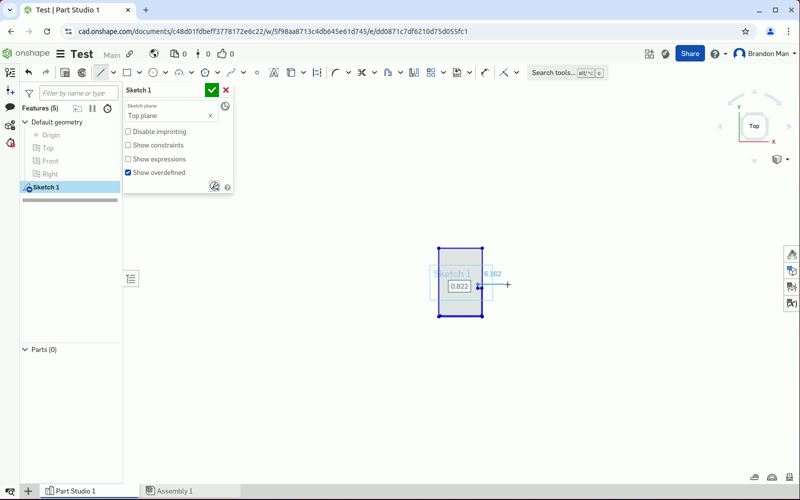
mouse_move(481, 284)
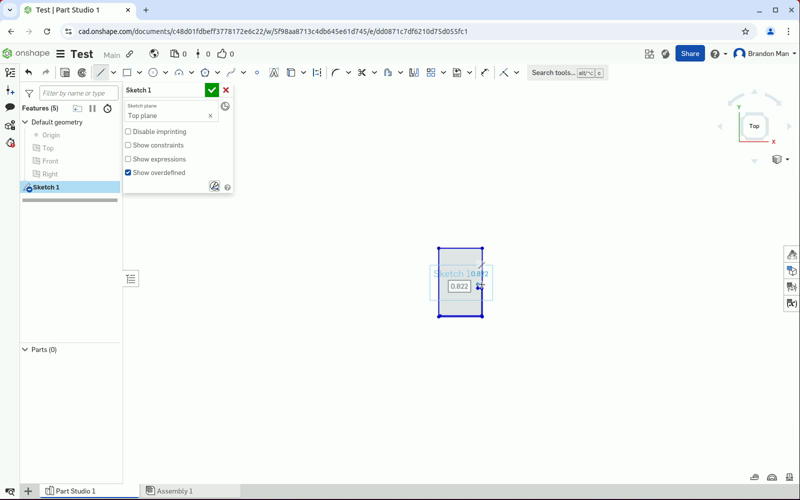
scroll(6)
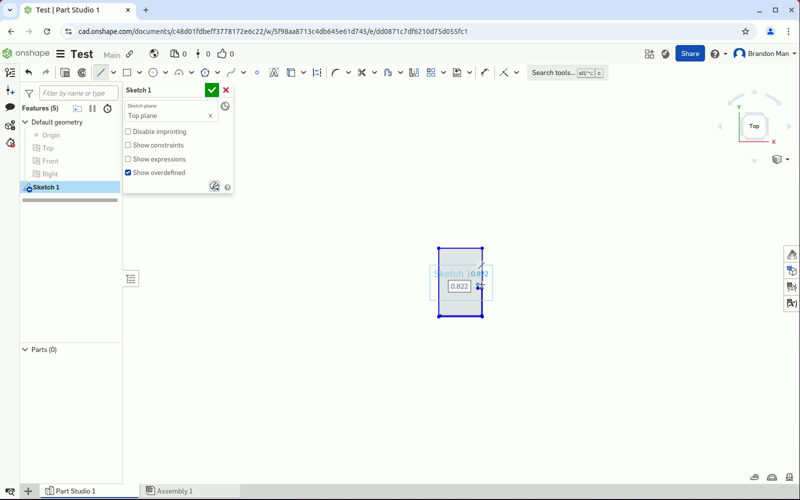
scroll(6)
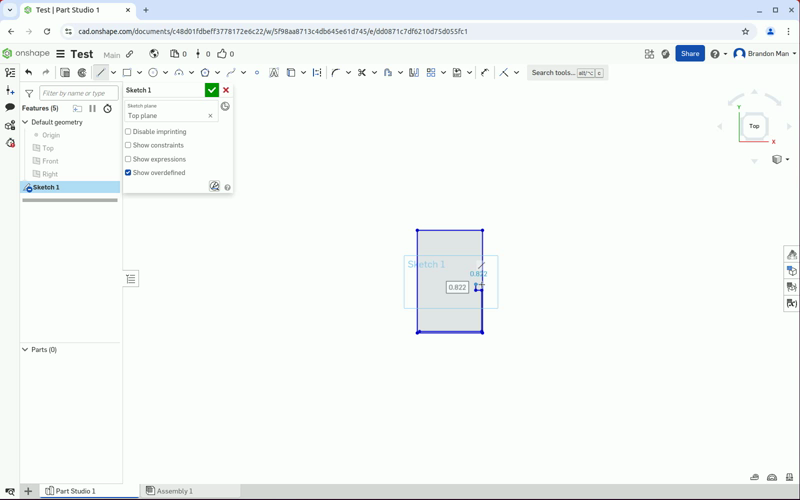
scroll(6)
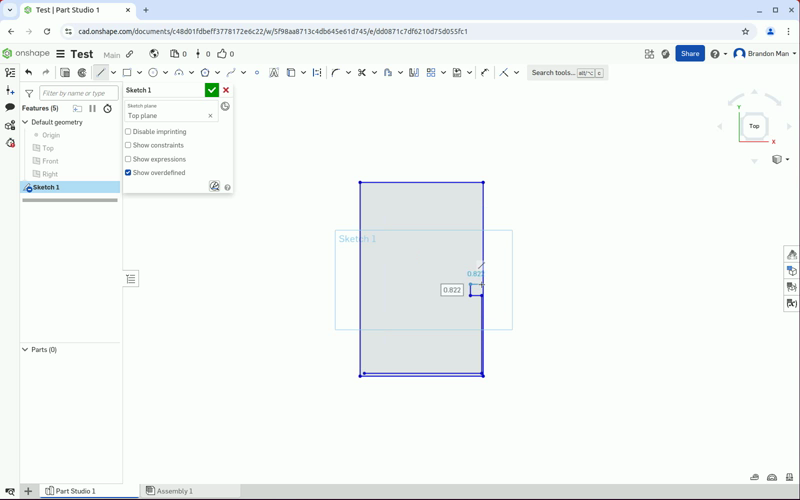
scroll(6)
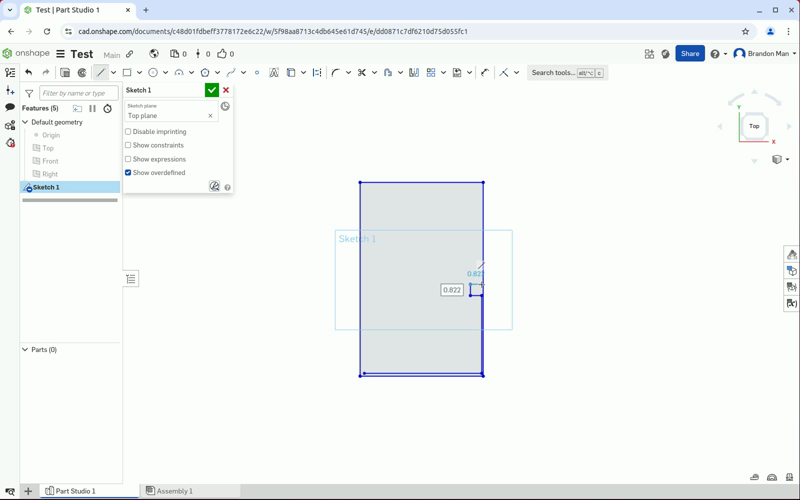
scroll(6)
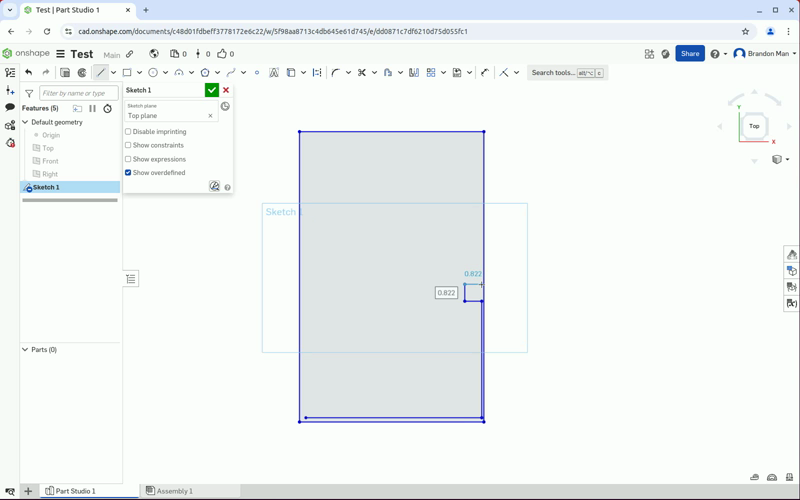
scroll(6)
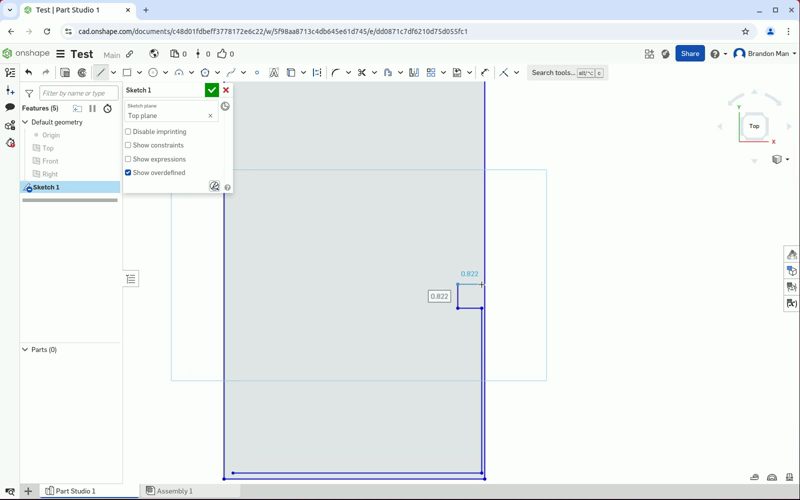
scroll(6)
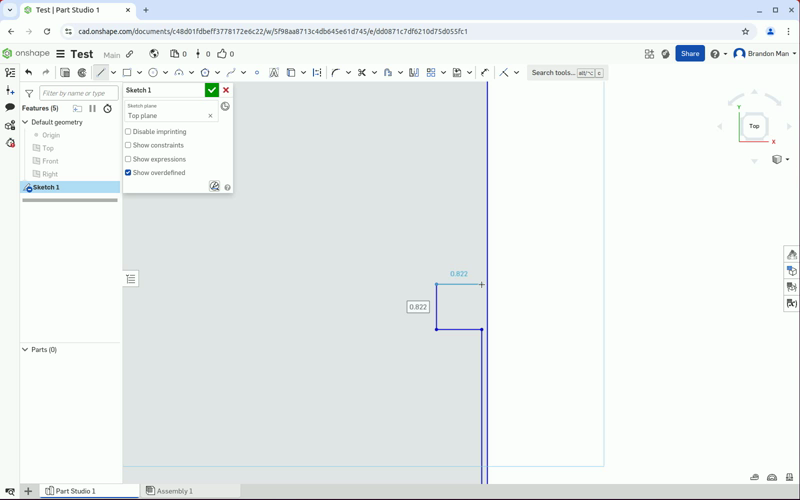
click(481, 284)
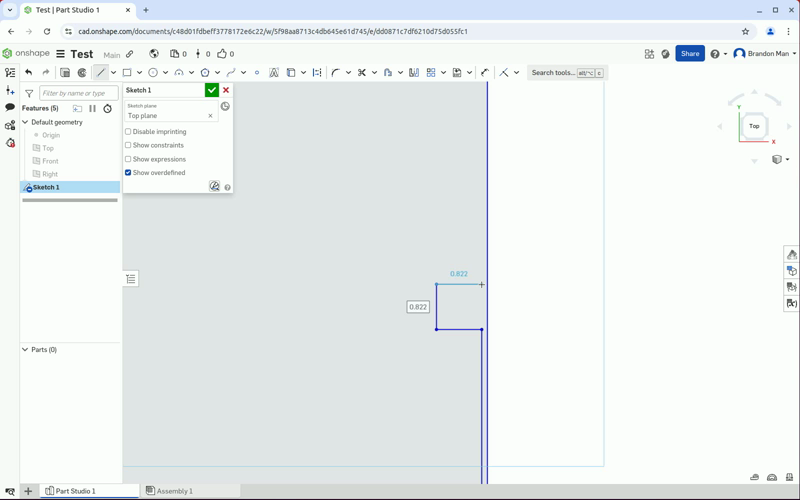
scroll(-6)
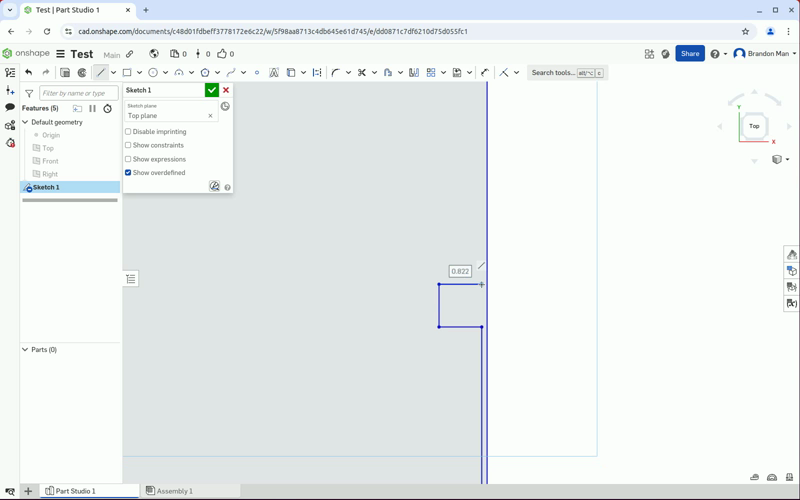
scroll(-6)
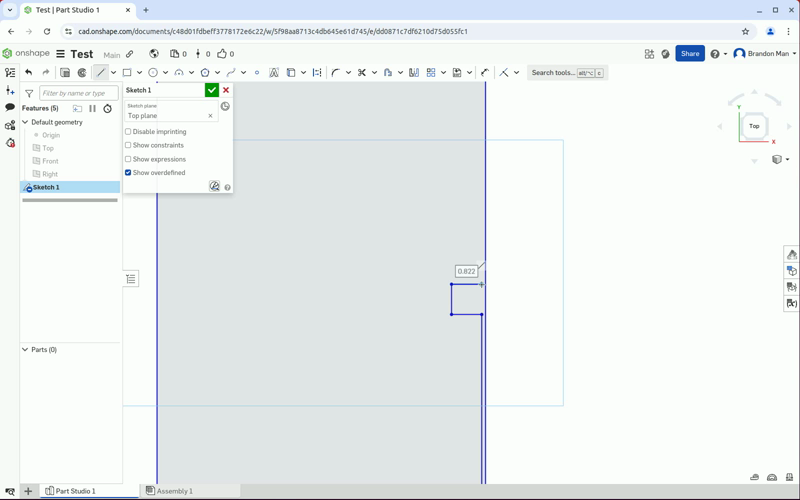
scroll(-6)
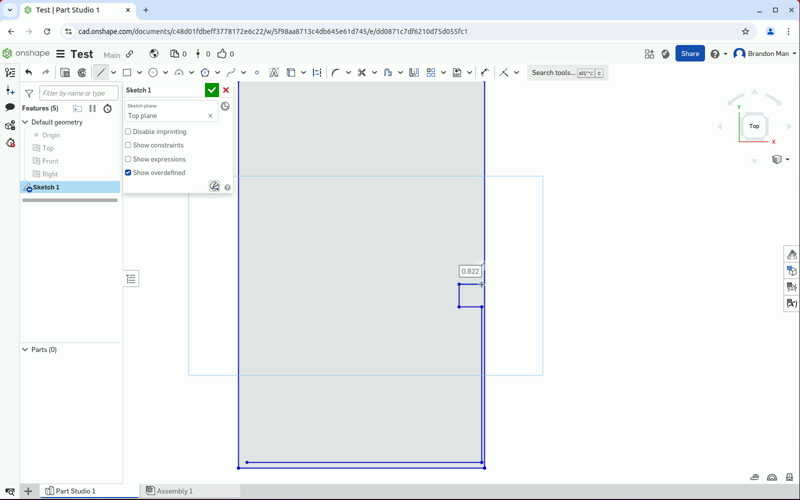
scroll(-6)
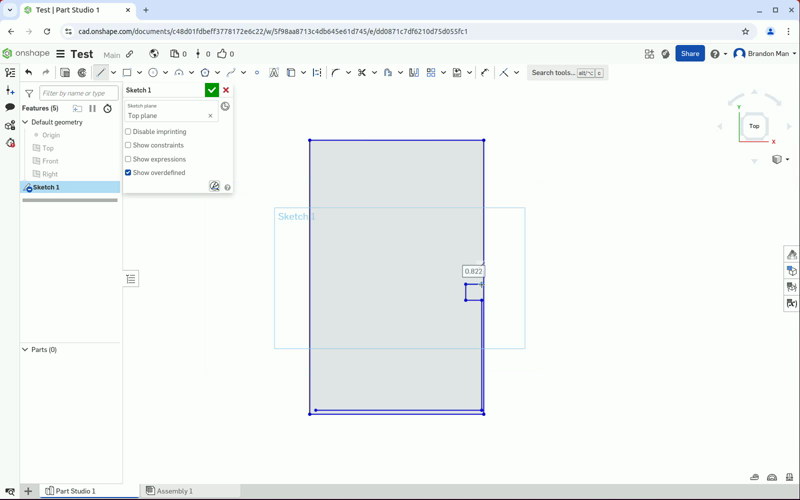
scroll(-6)
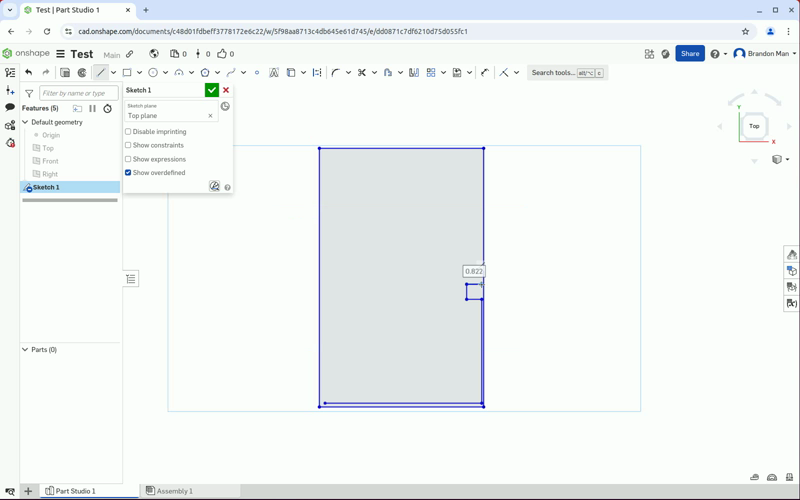
scroll(-6)
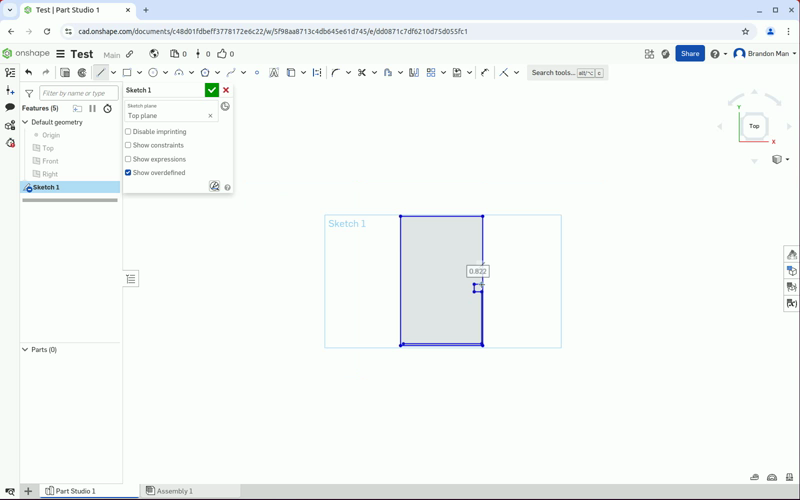
scroll(-6)
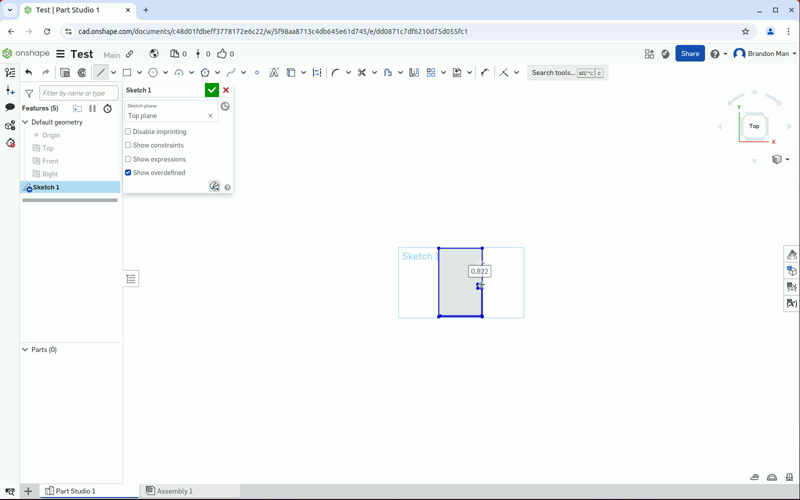
key_up(shift)
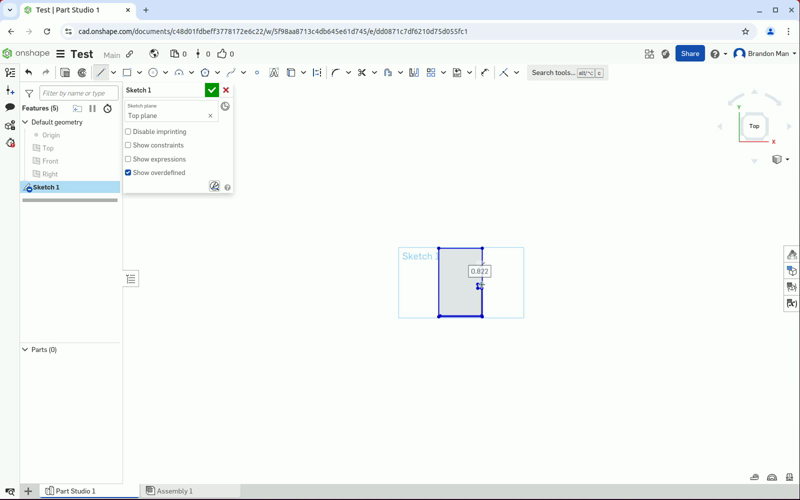
key_down(shift)
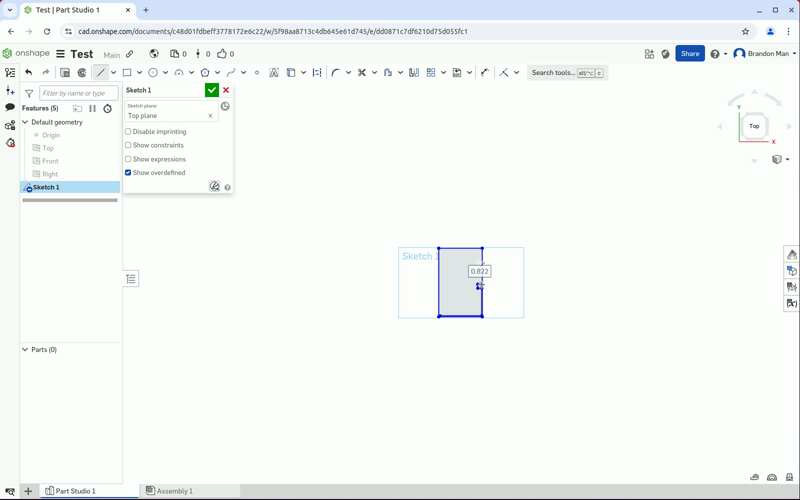
mouse_move(511, 284)
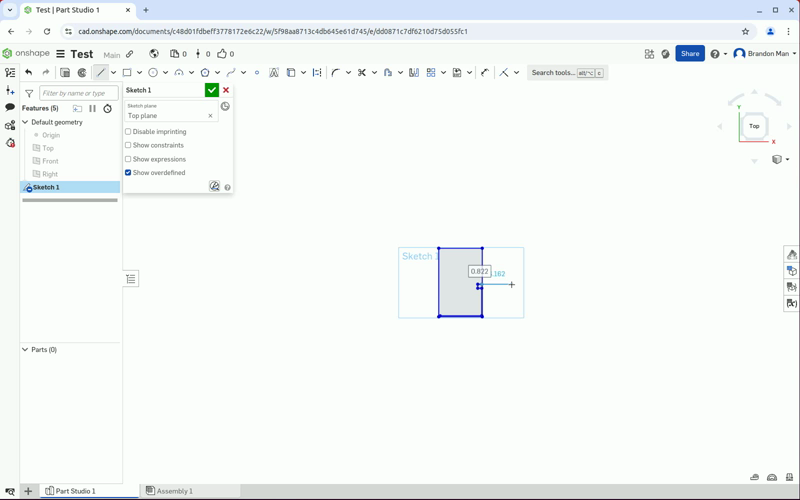
mouse_move(481, 249)
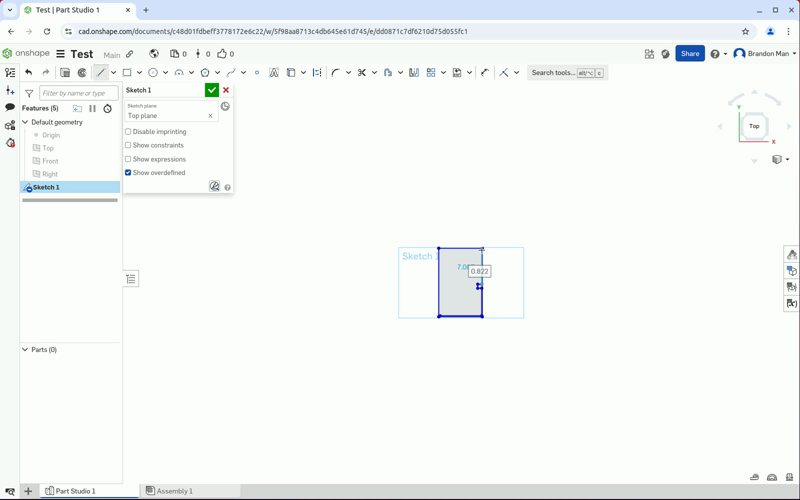
scroll(6)
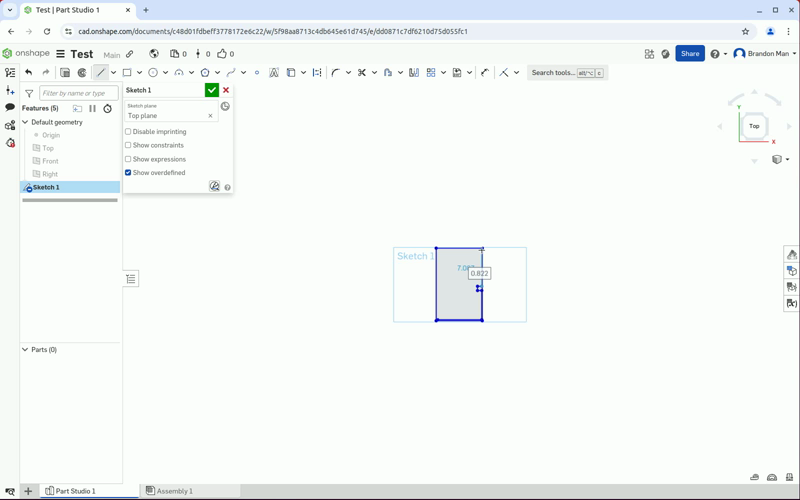
scroll(6)
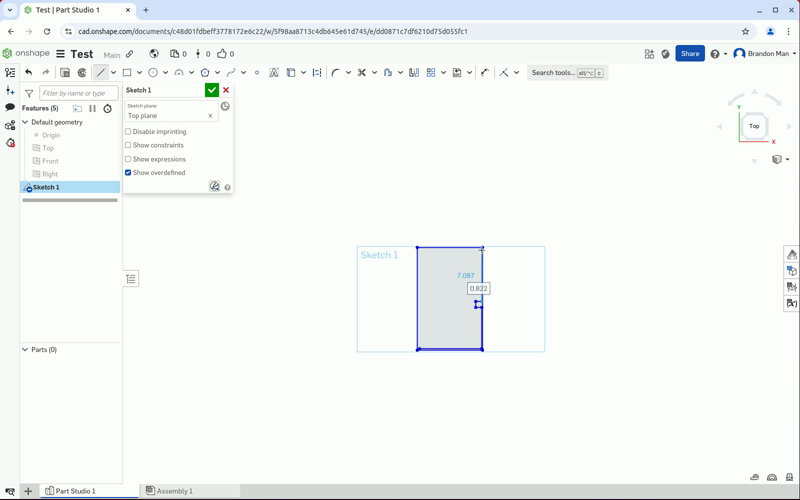
scroll(6)
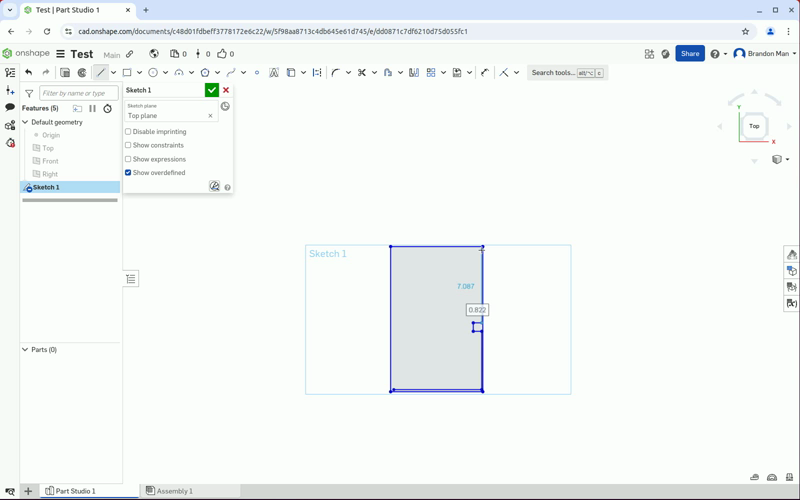
scroll(6)
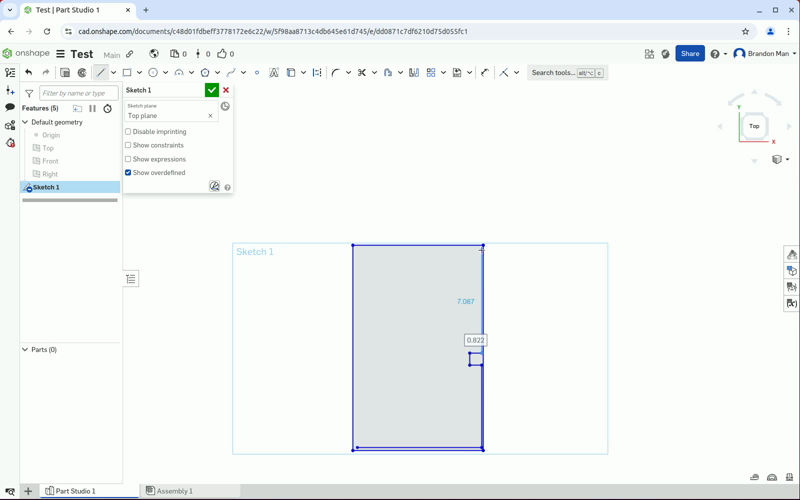
scroll(6)
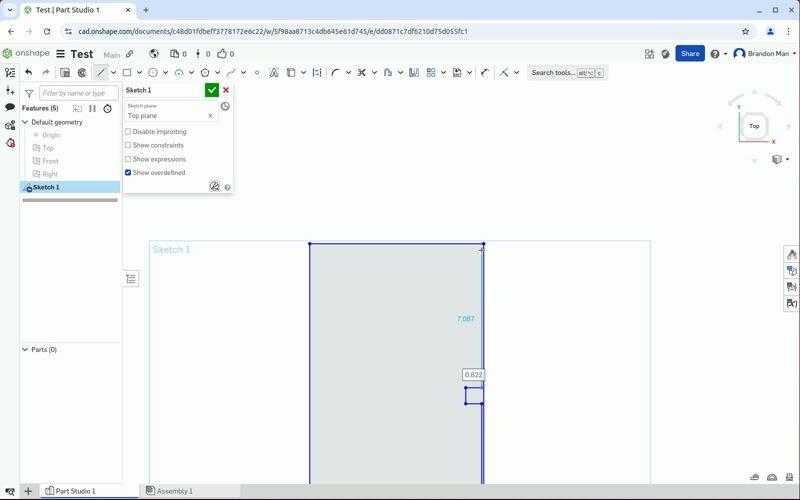
scroll(6)
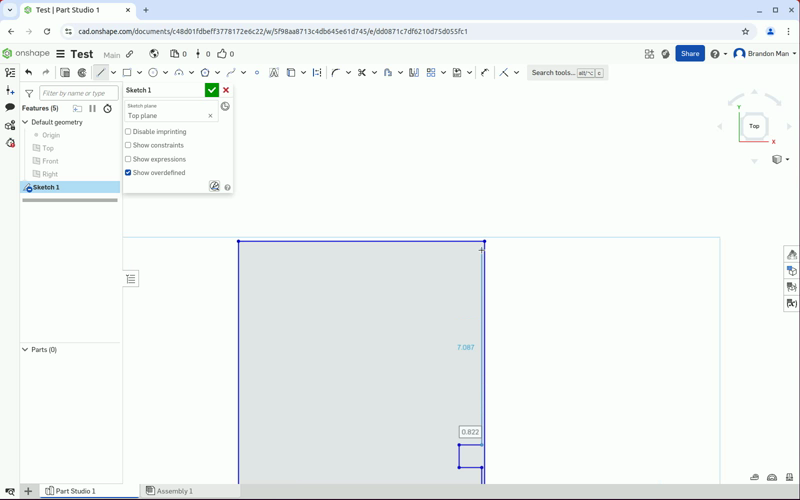
scroll(6)
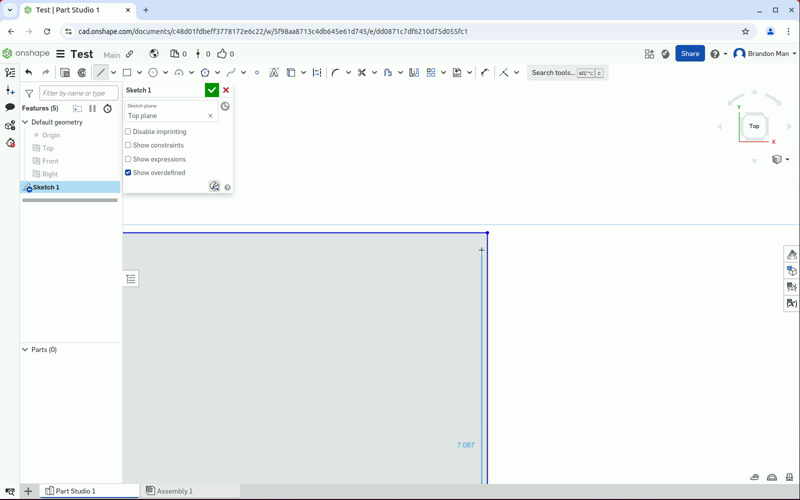
click(481, 249)
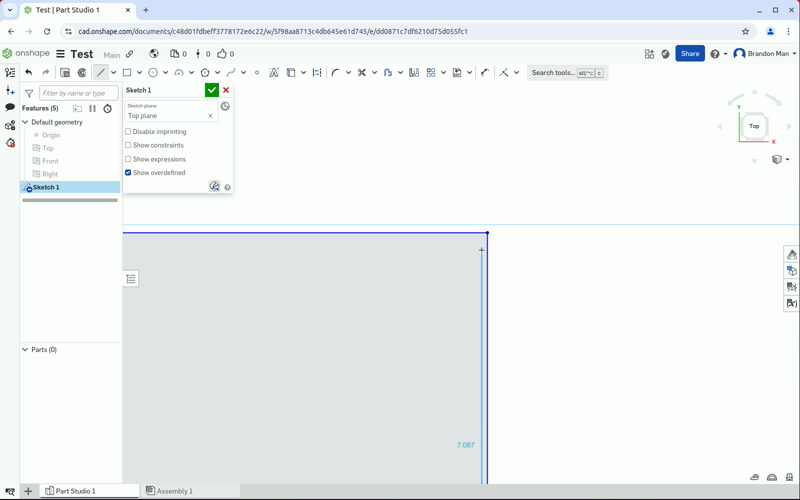
scroll(-6)
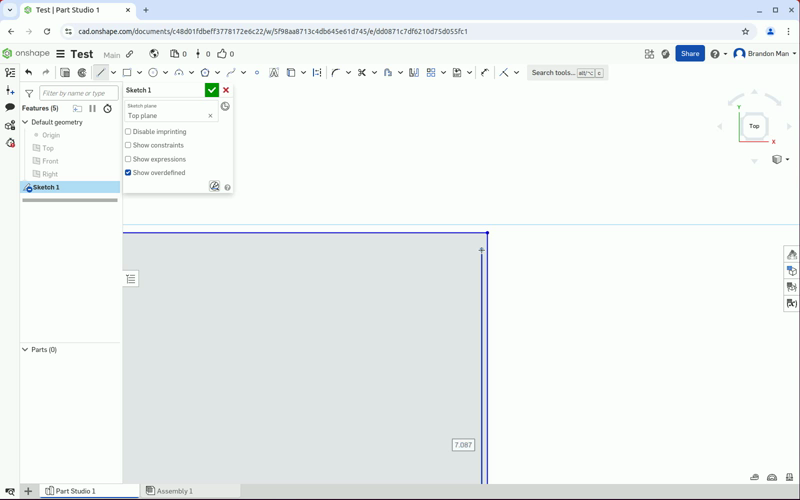
scroll(-6)
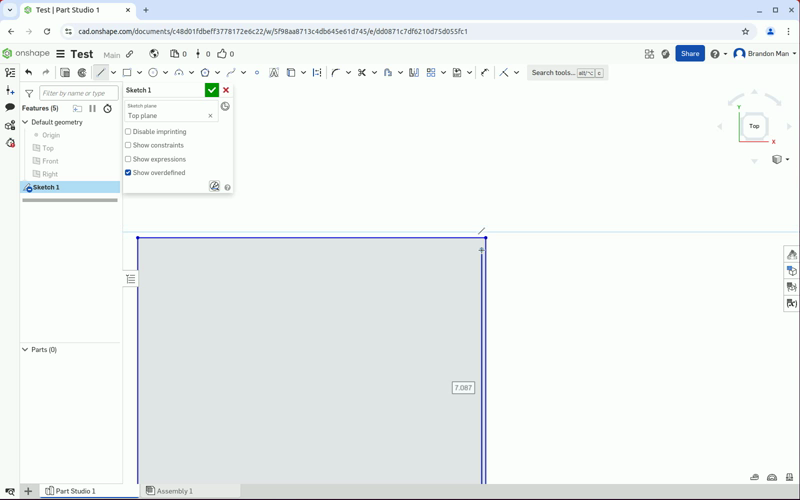
scroll(-6)
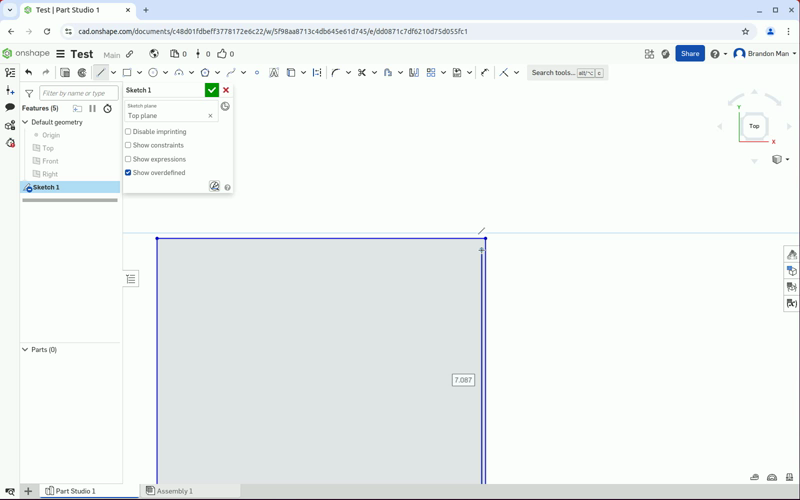
scroll(-6)
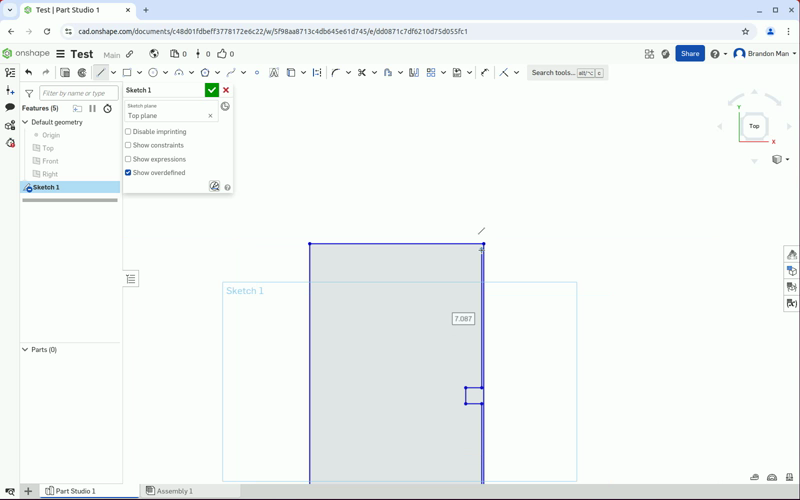
scroll(-6)
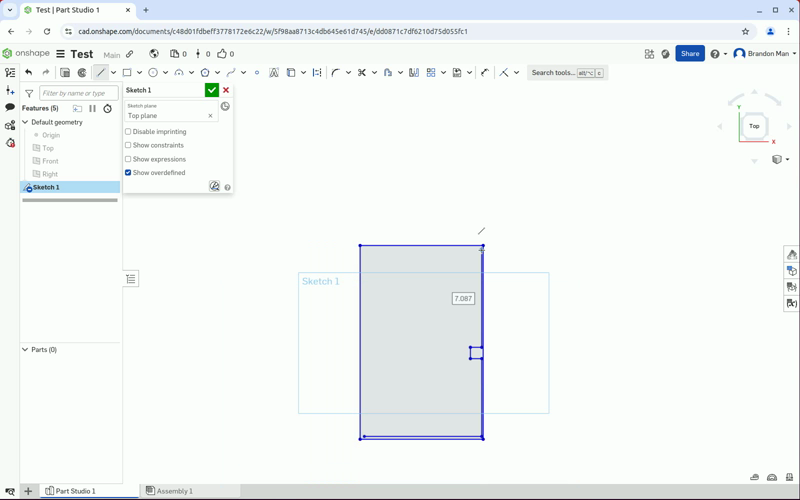
scroll(-6)
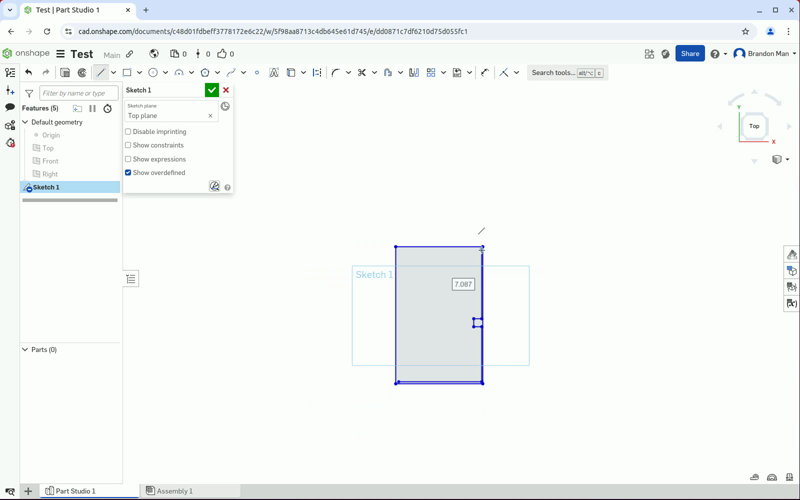
scroll(-6)
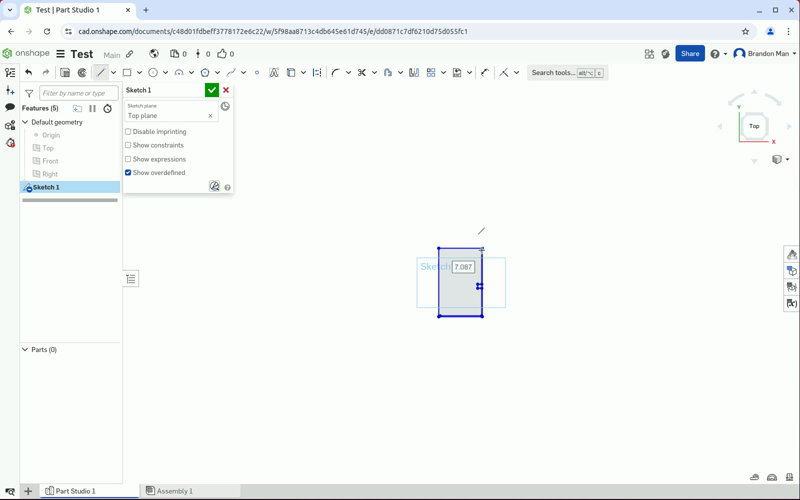
key_up(shift)
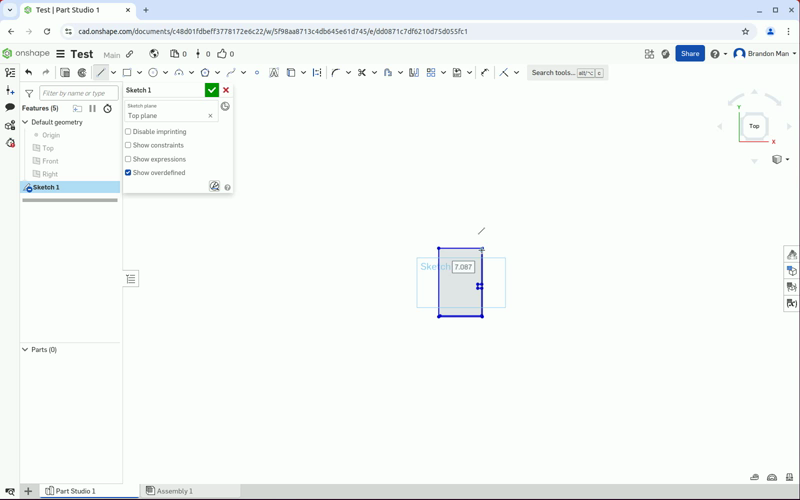
key_down(shift)
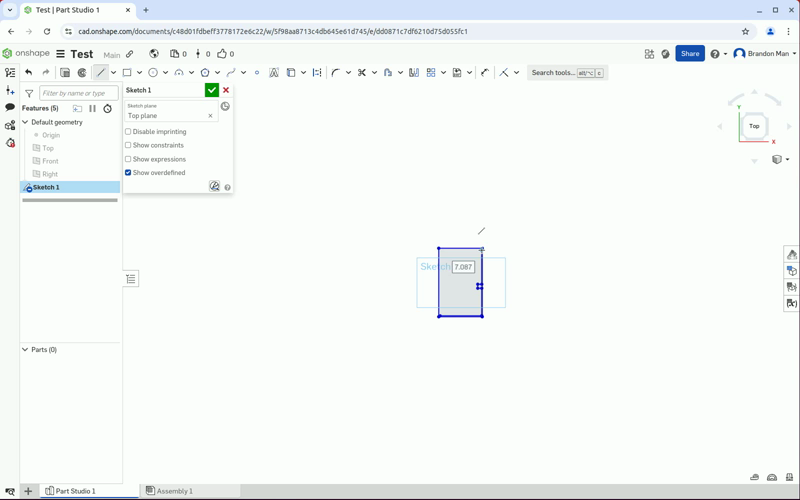
mouse_move(511, 249)
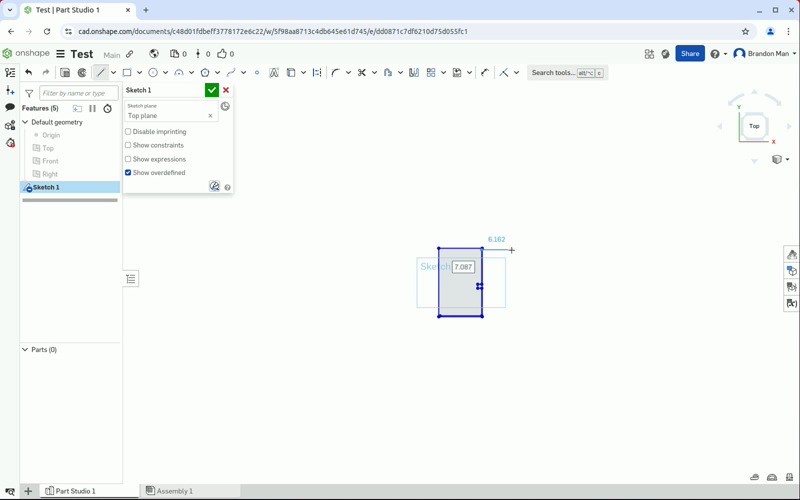
mouse_move(440, 249)
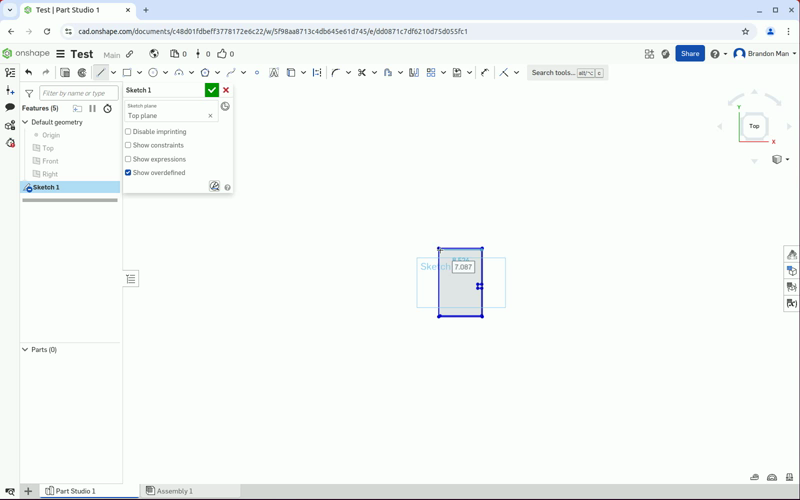
scroll(6)
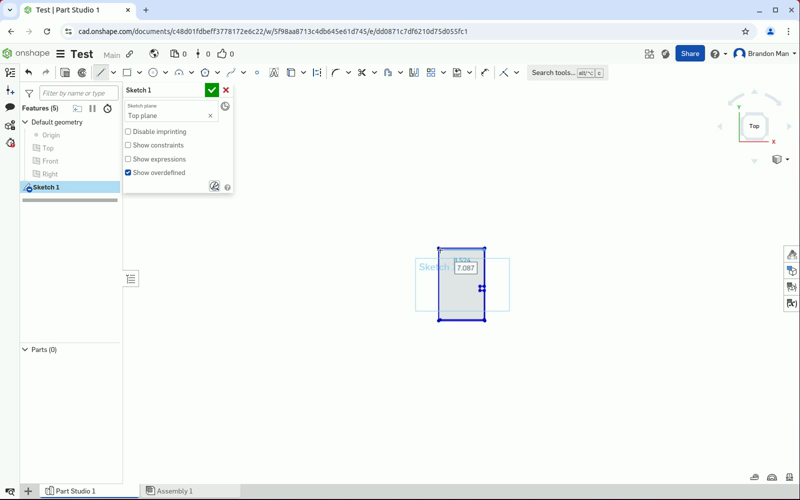
scroll(6)
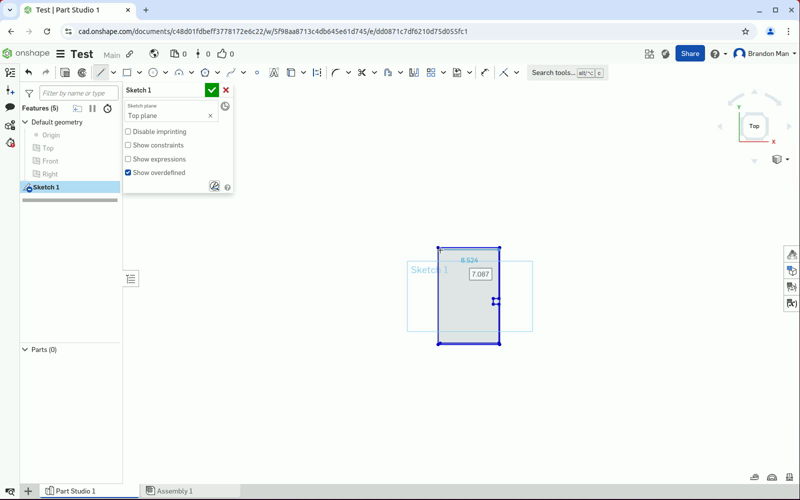
scroll(6)
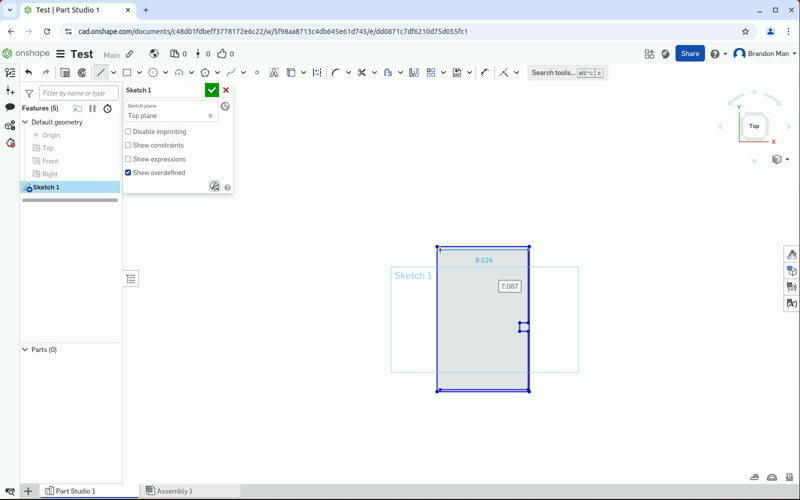
scroll(6)
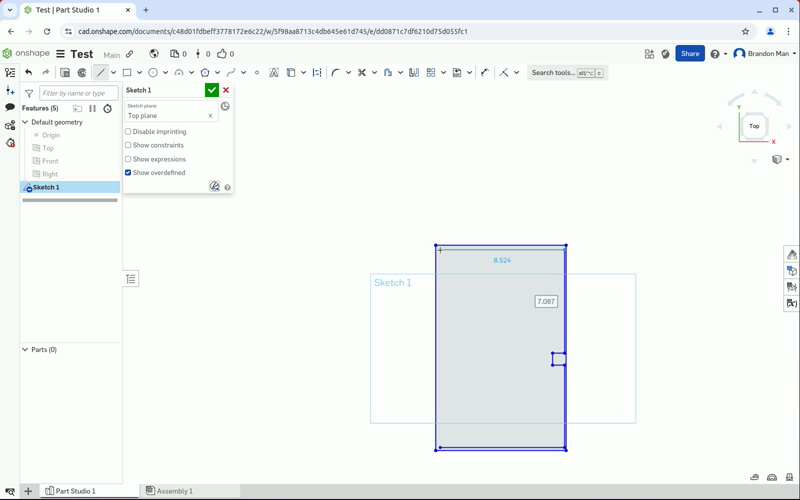
scroll(6)
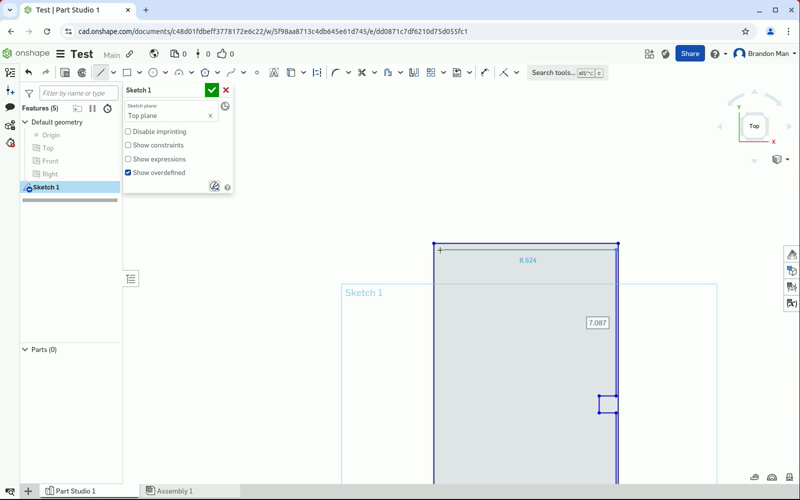
scroll(6)
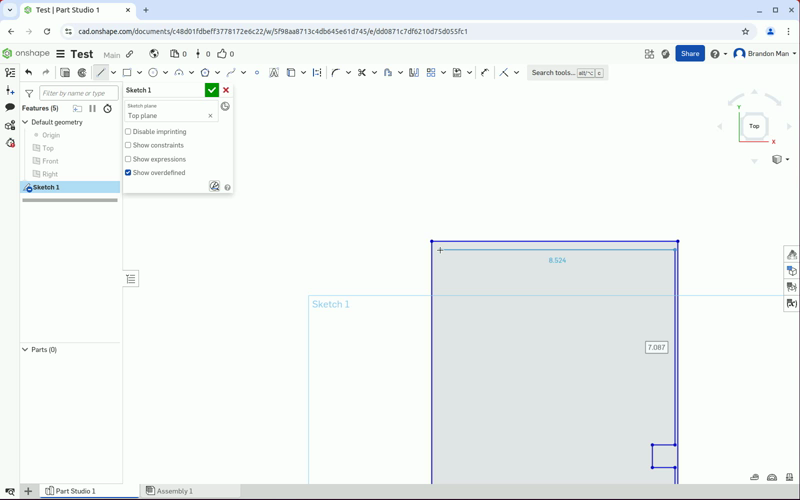
scroll(6)
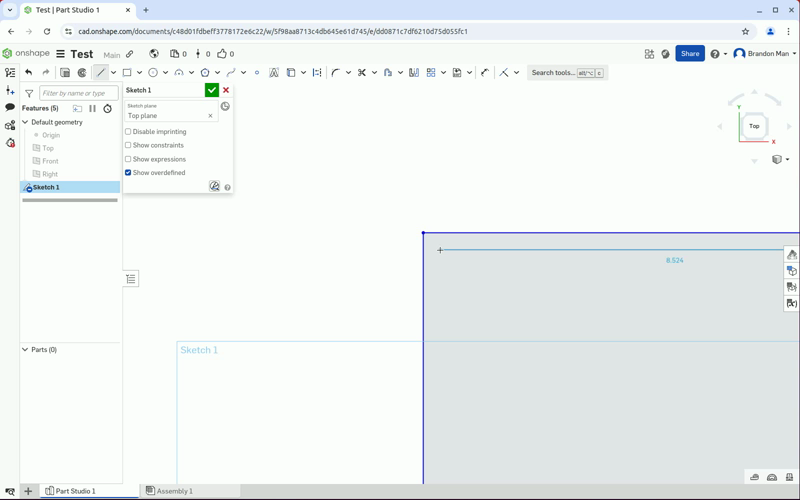
click(440, 249)
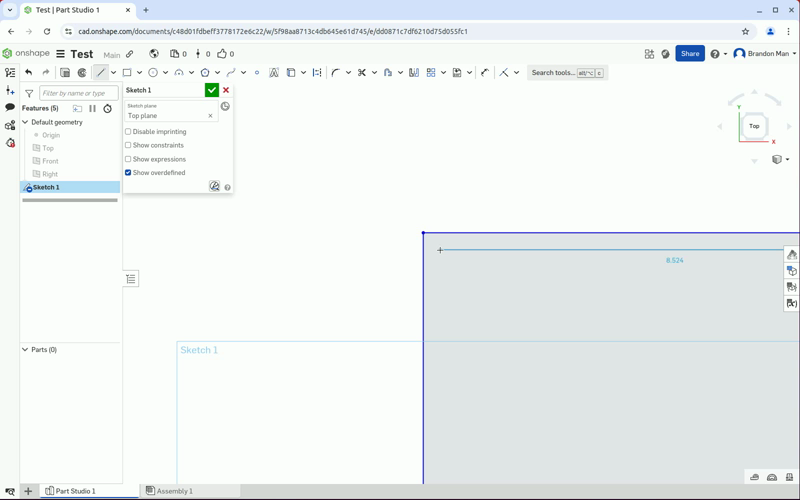
scroll(-6)
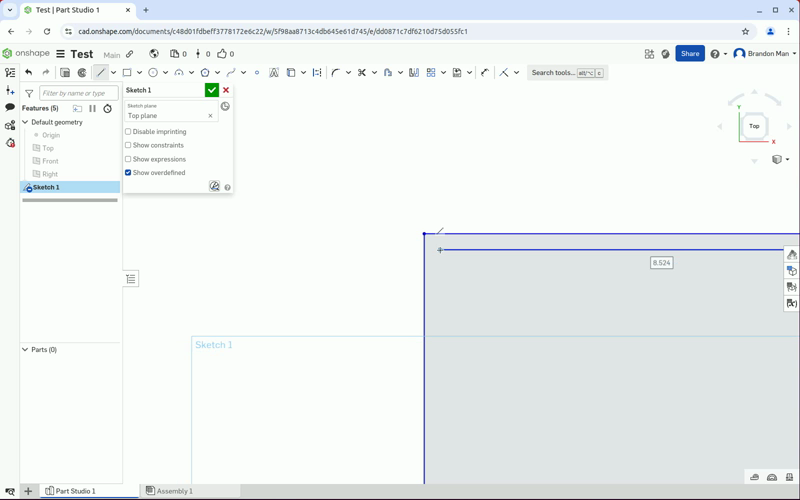
scroll(-6)
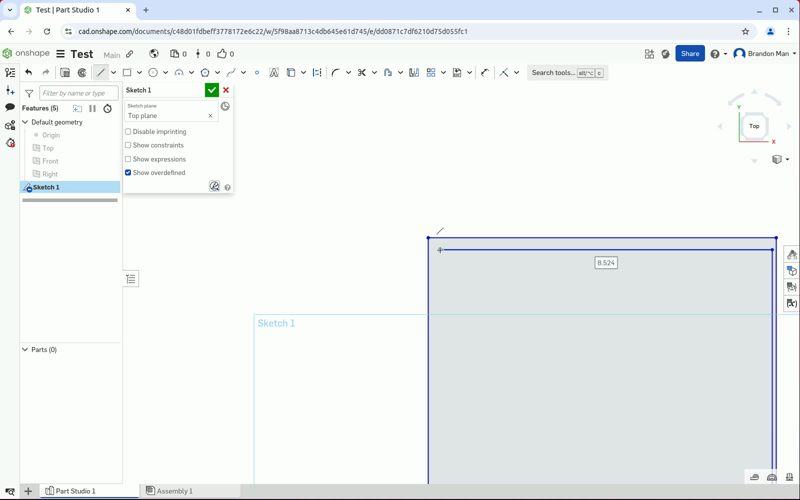
scroll(-6)
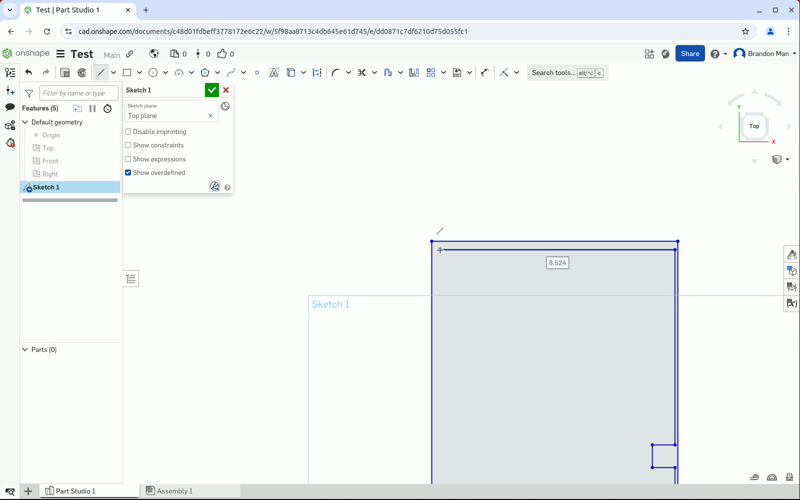
scroll(-6)
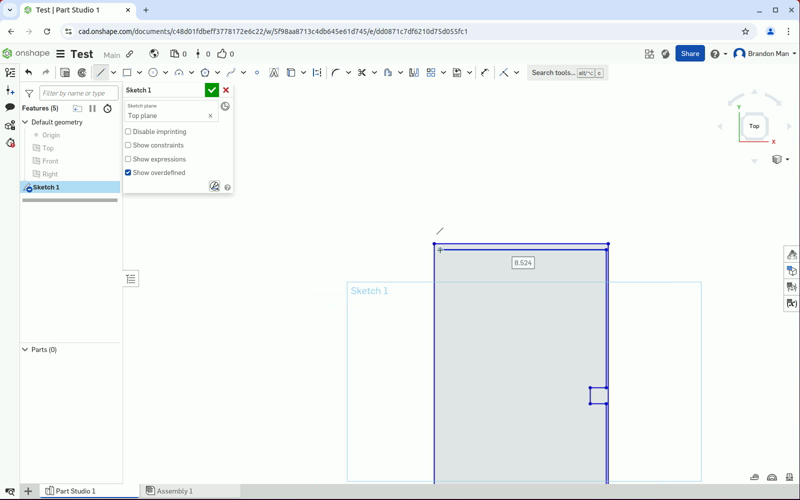
scroll(-6)
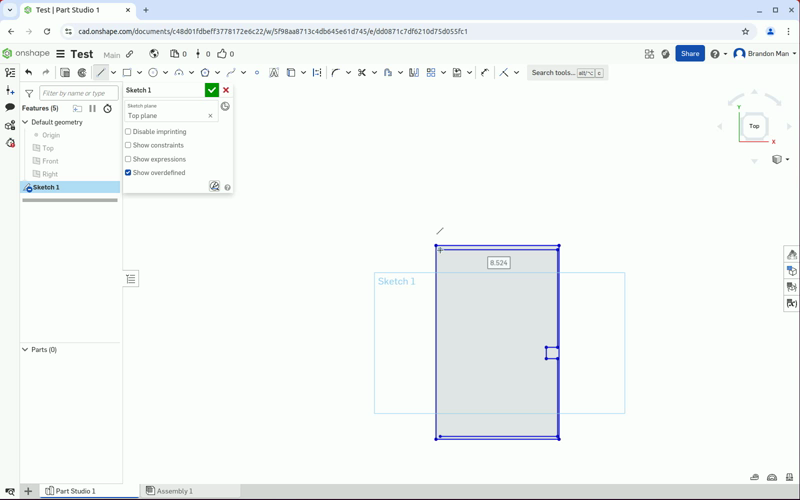
scroll(-6)
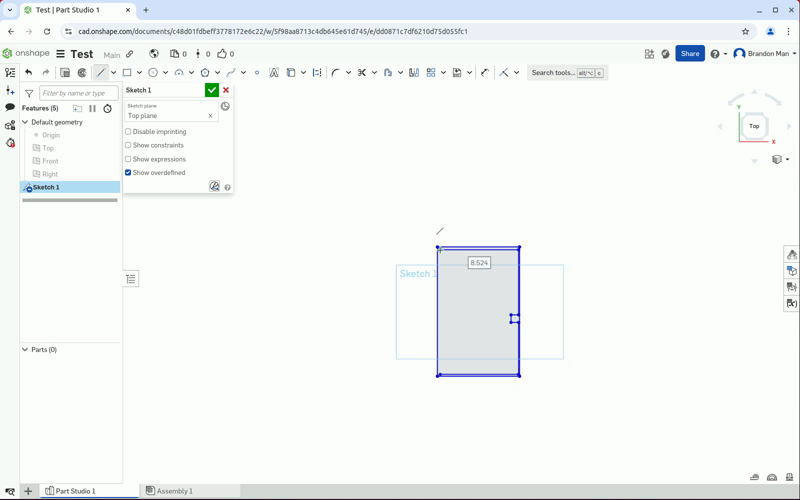
scroll(-6)
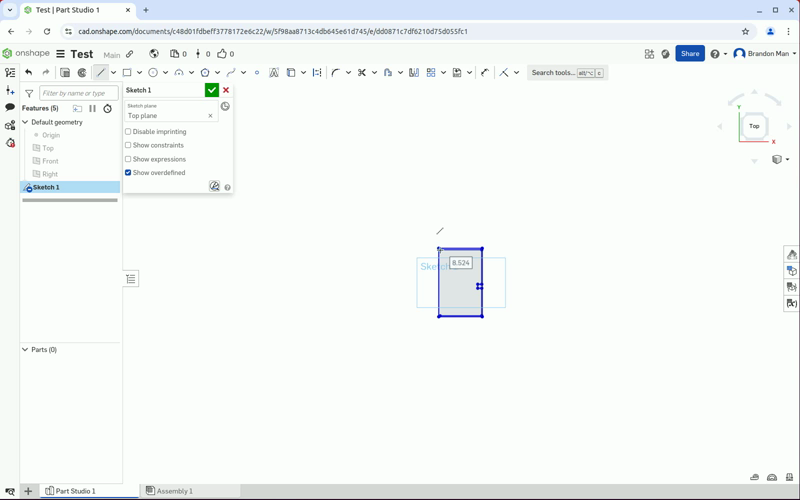
key_up(shift)
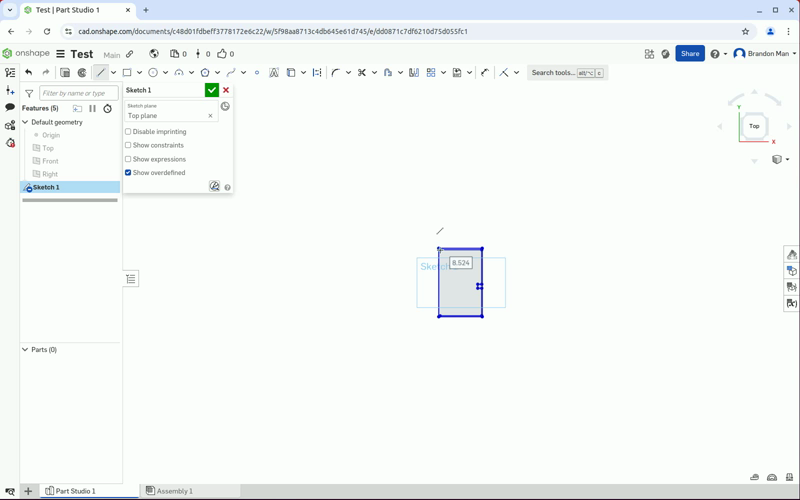
key_down(shift)
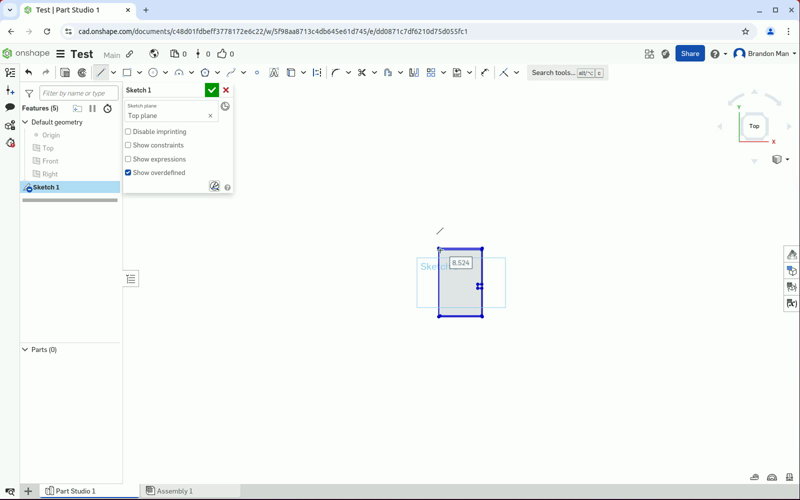
mouse_move(470, 249)
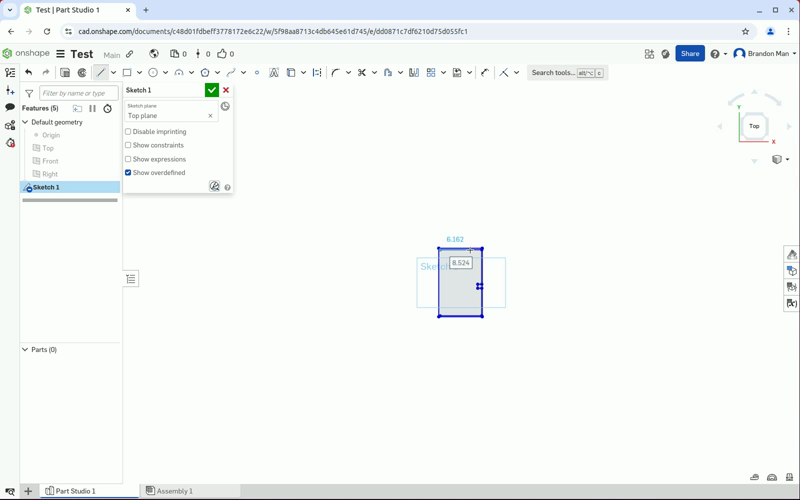
mouse_move(440, 284)
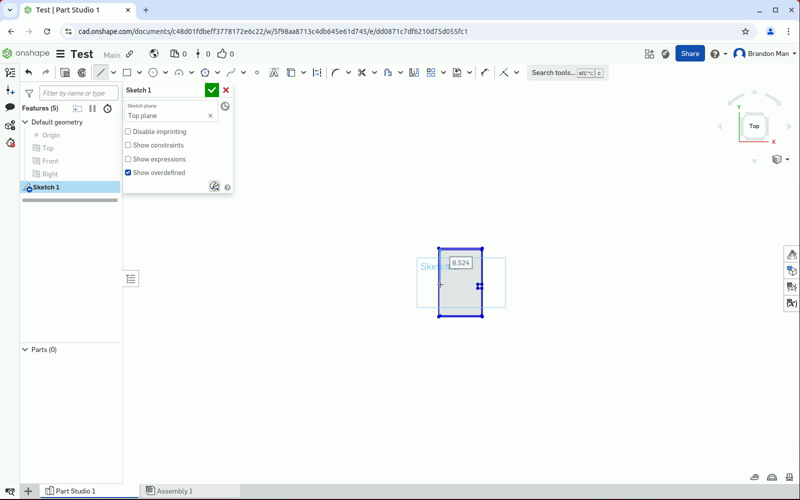
click(440, 284)
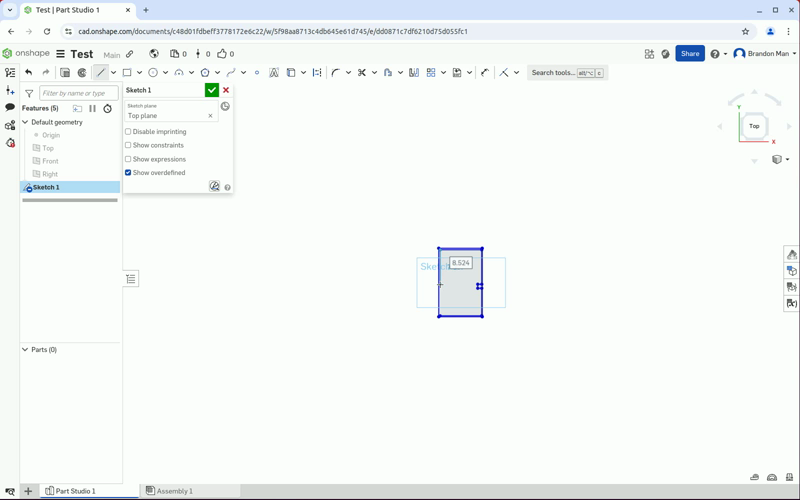
key_up(shift)
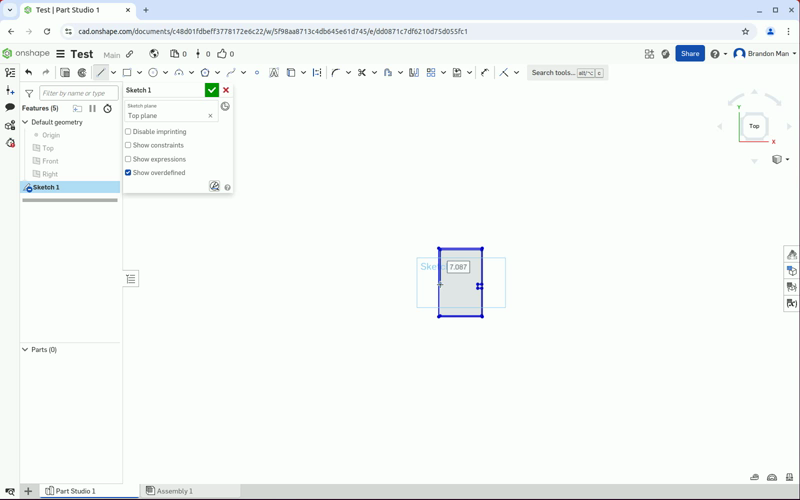
key_down(shift)
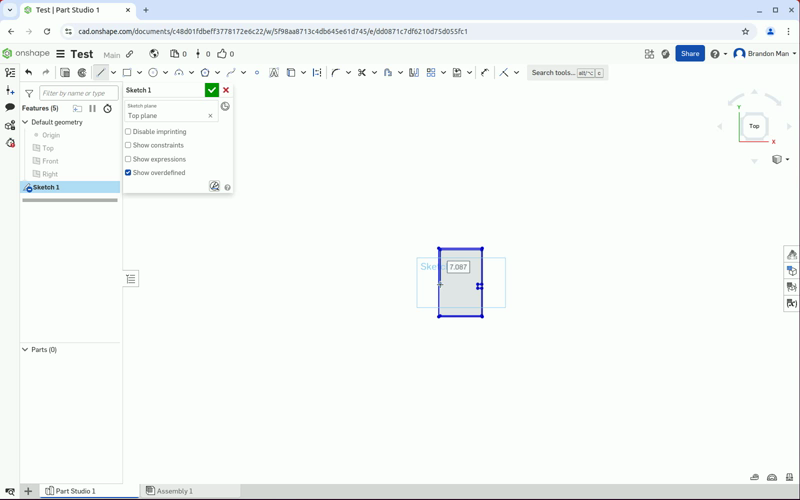
mouse_move(470, 284)
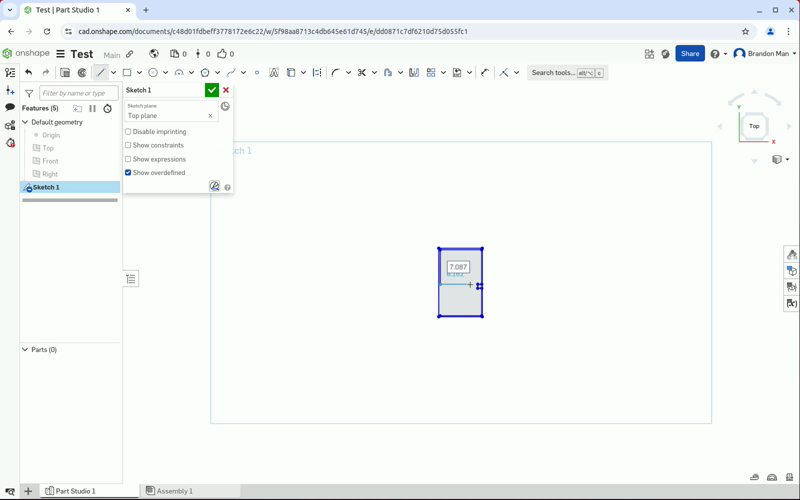
mouse_move(440, 288)
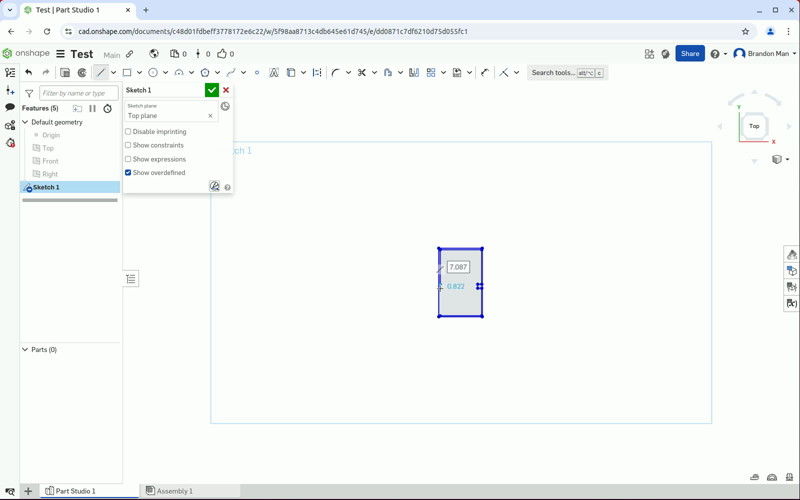
scroll(6)
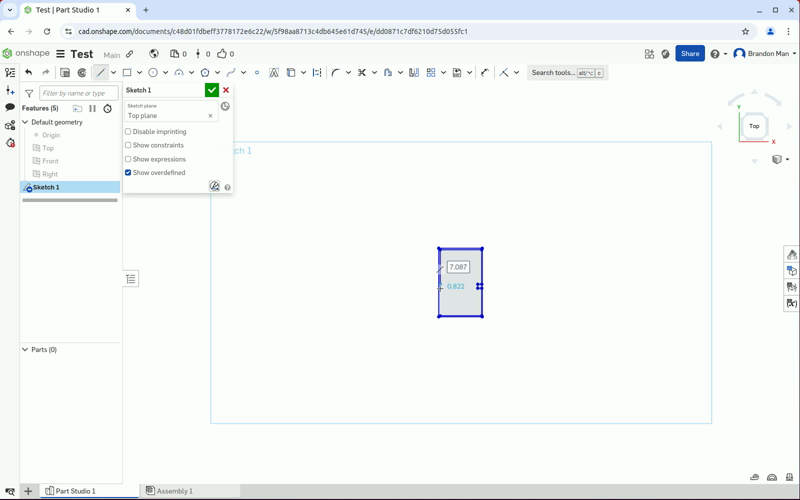
scroll(6)
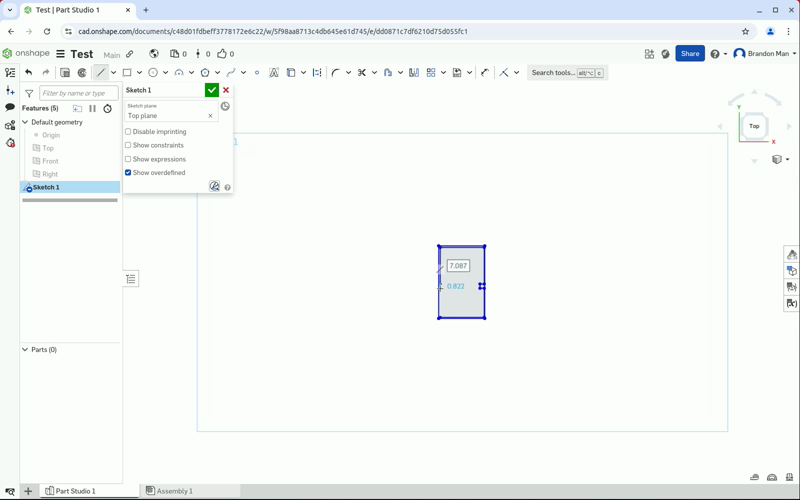
scroll(6)
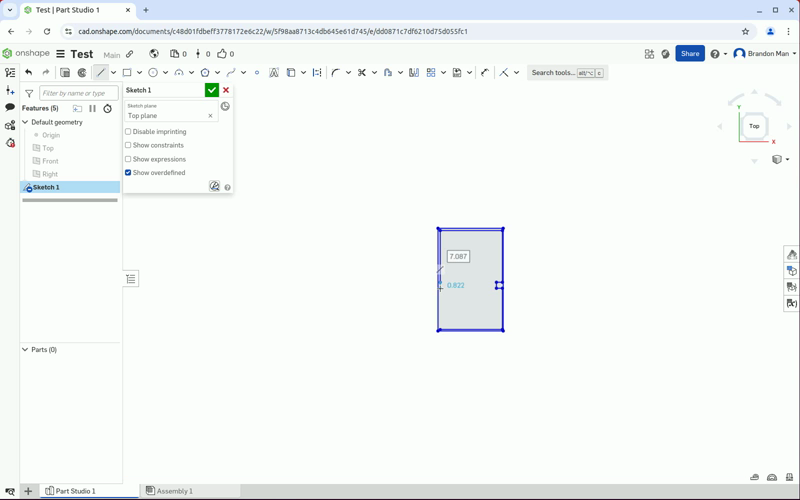
scroll(6)
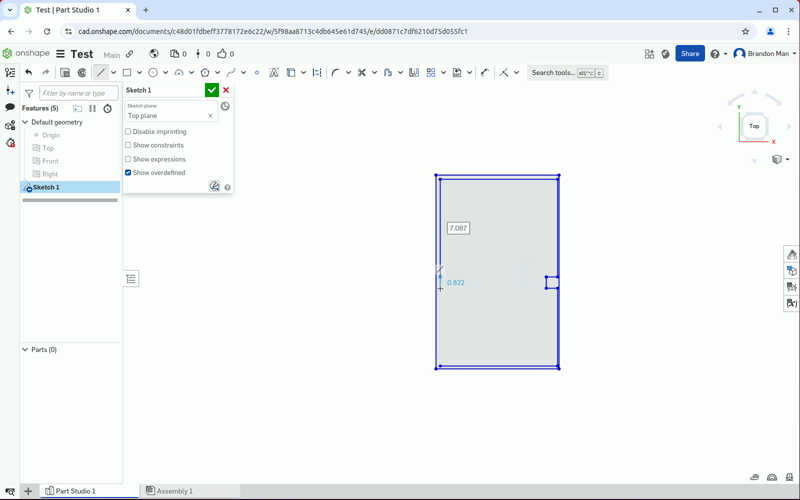
scroll(6)
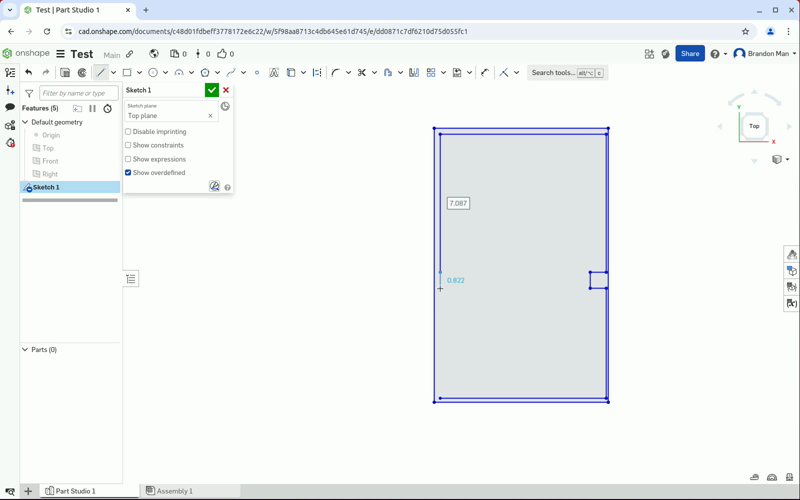
scroll(6)
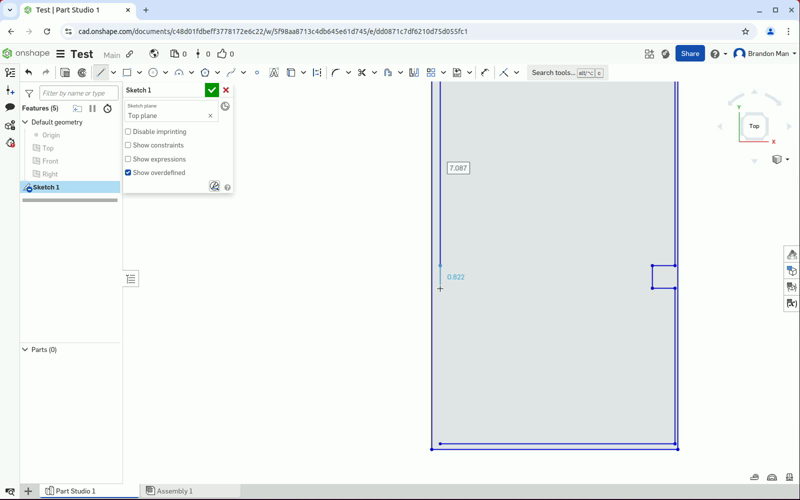
scroll(6)
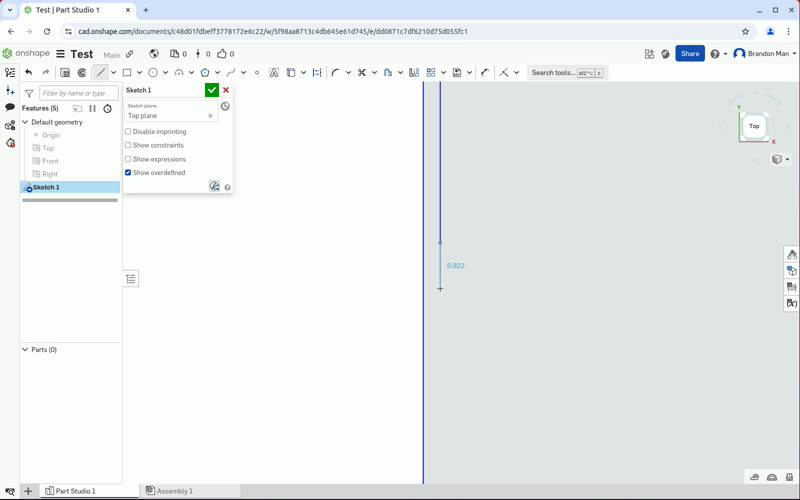
click(440, 288)
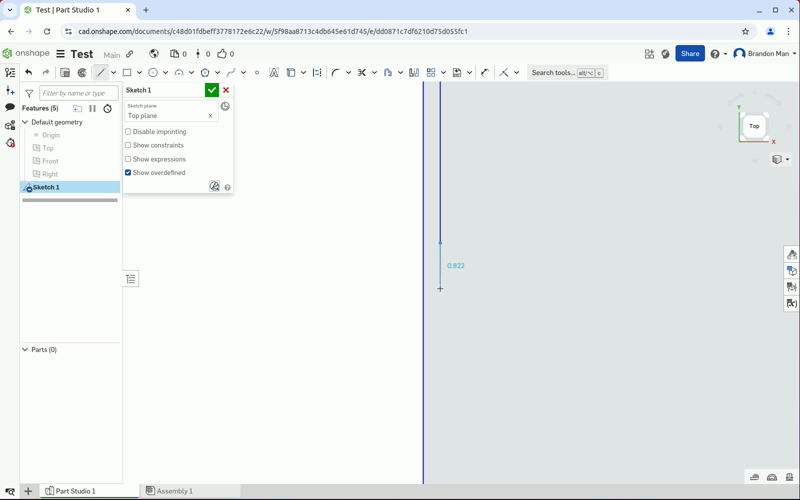
scroll(-6)
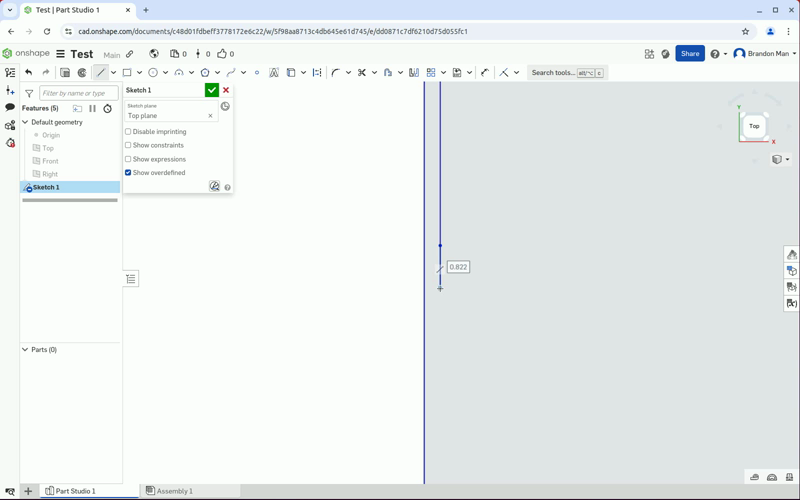
scroll(-6)
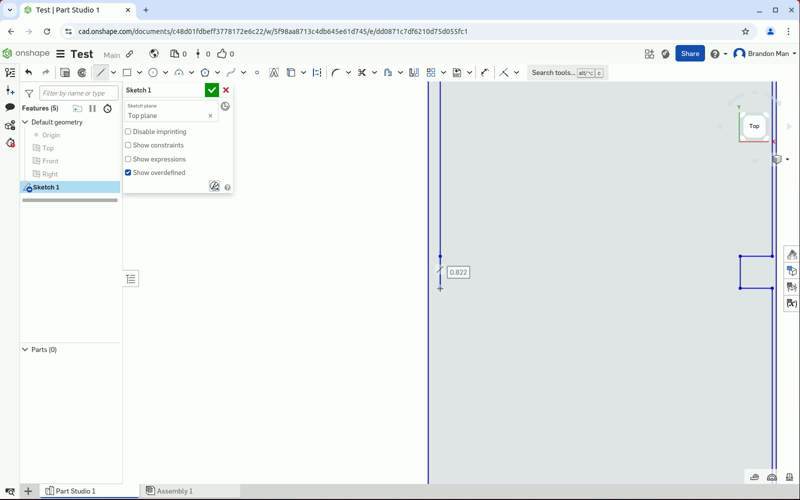
scroll(-6)
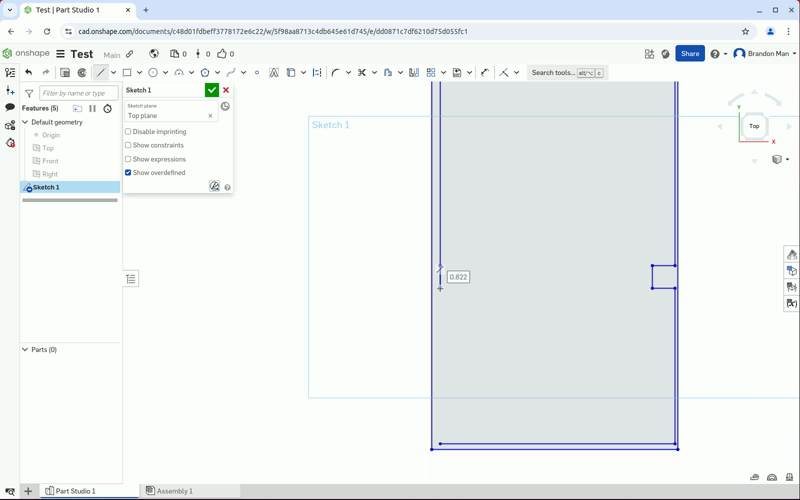
scroll(-6)
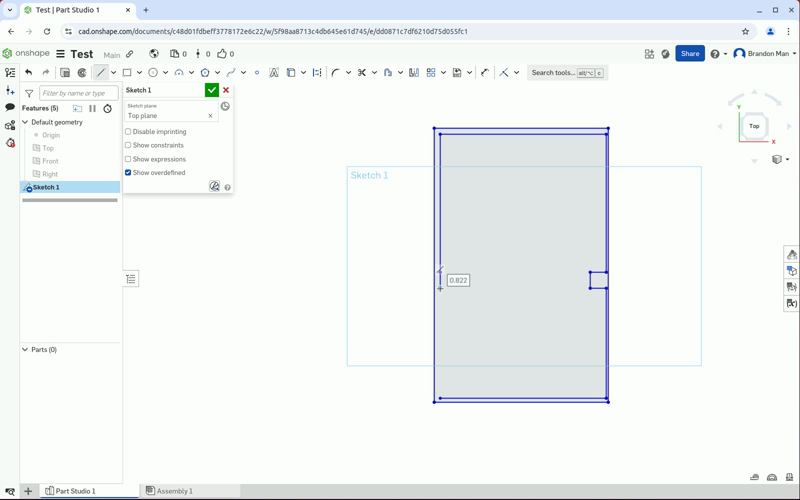
scroll(-6)
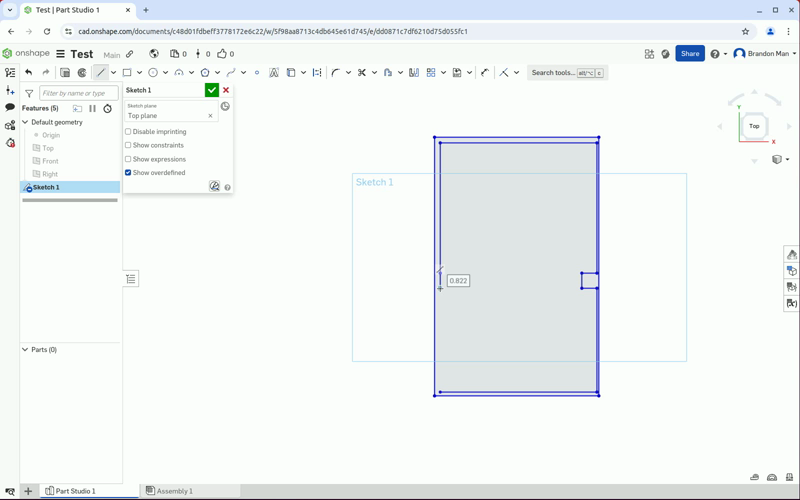
scroll(-6)
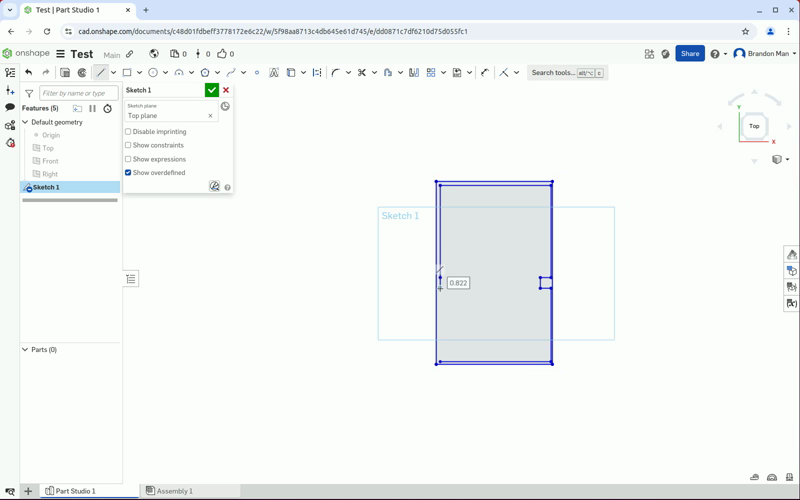
scroll(-6)
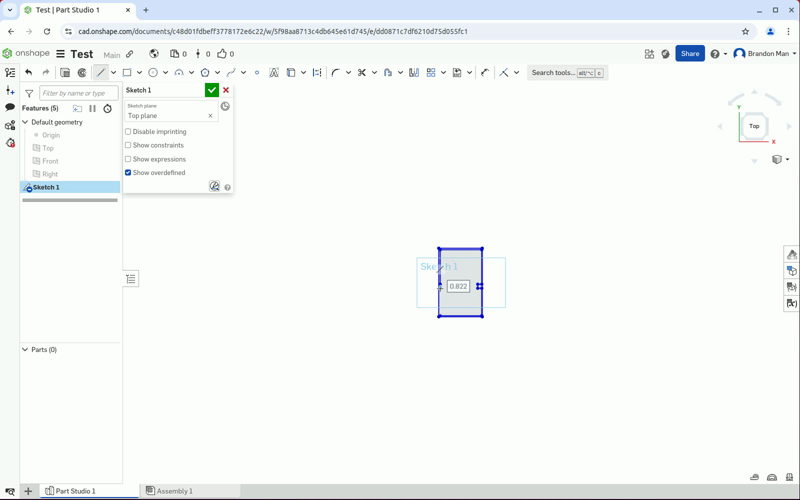
key_up(shift)
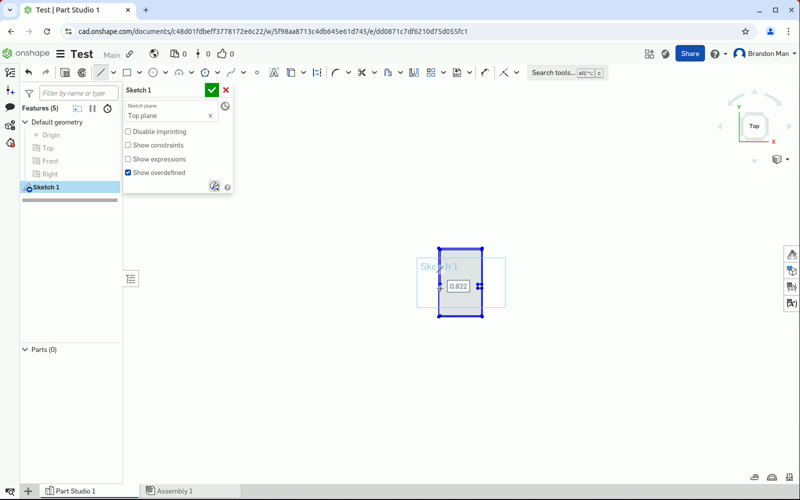
mouse_move(470, 288)
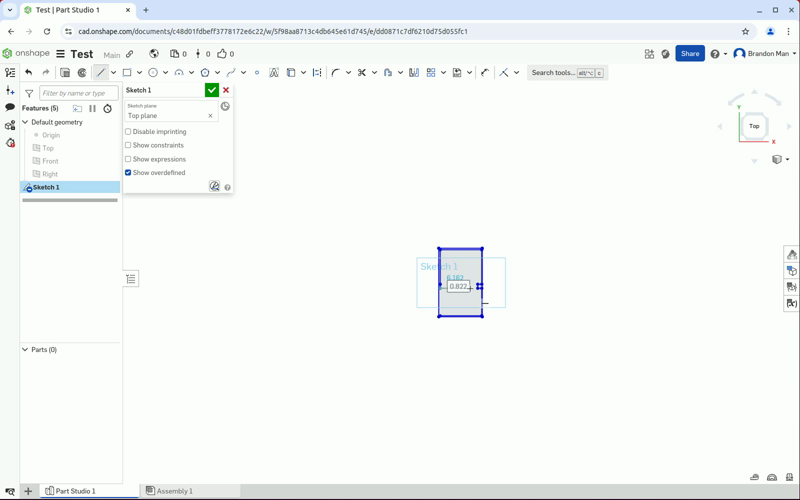
key_down(shift)
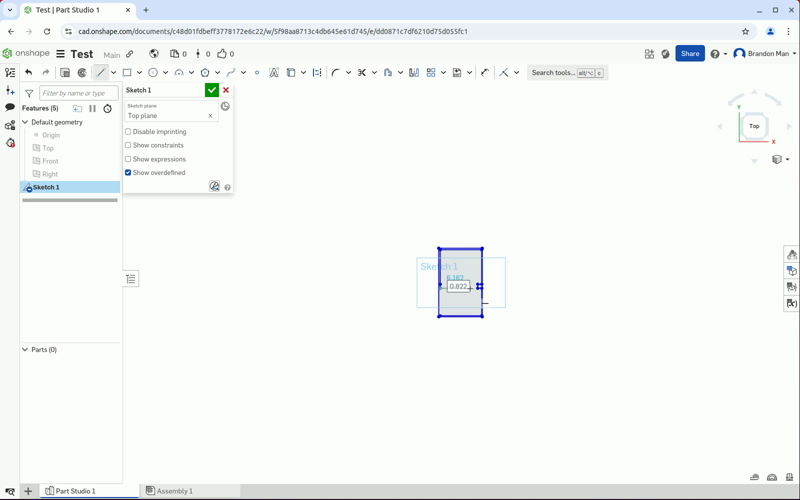
mouse_move(440, 315)
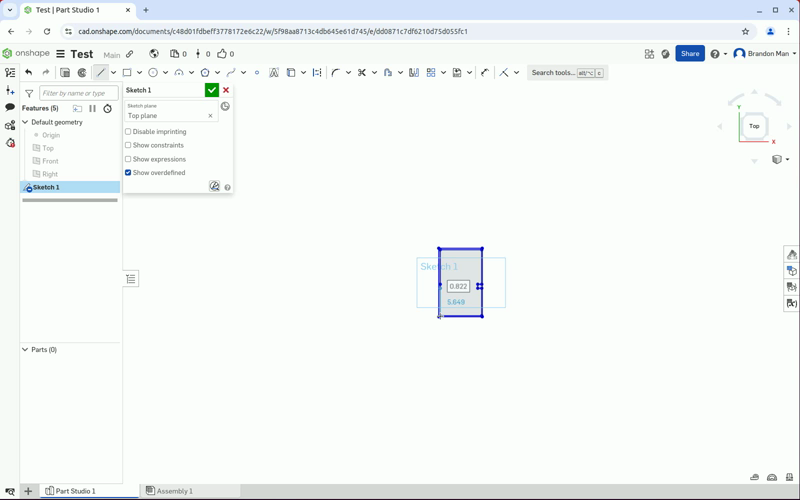
scroll(6)
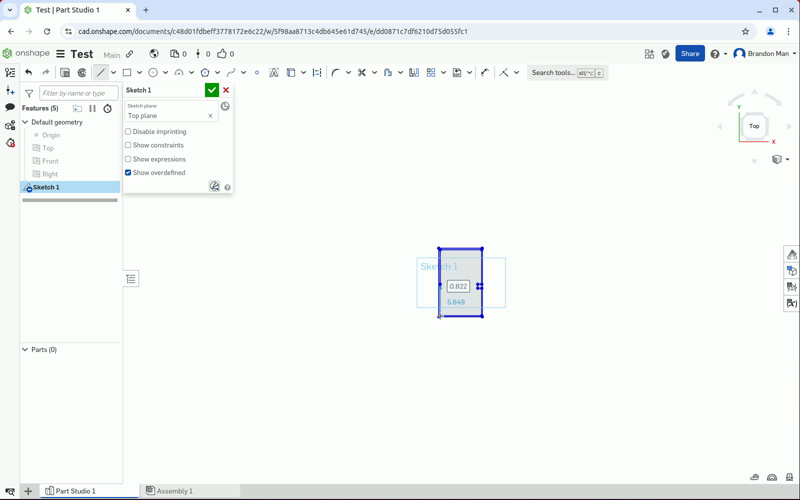
scroll(6)
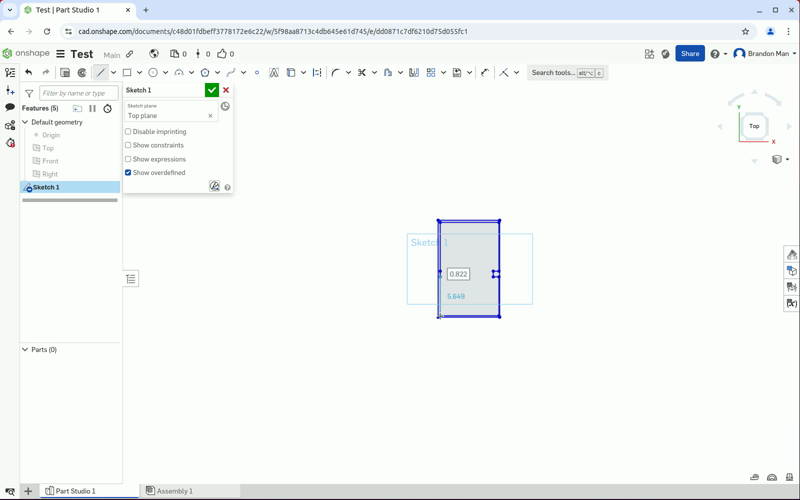
scroll(6)
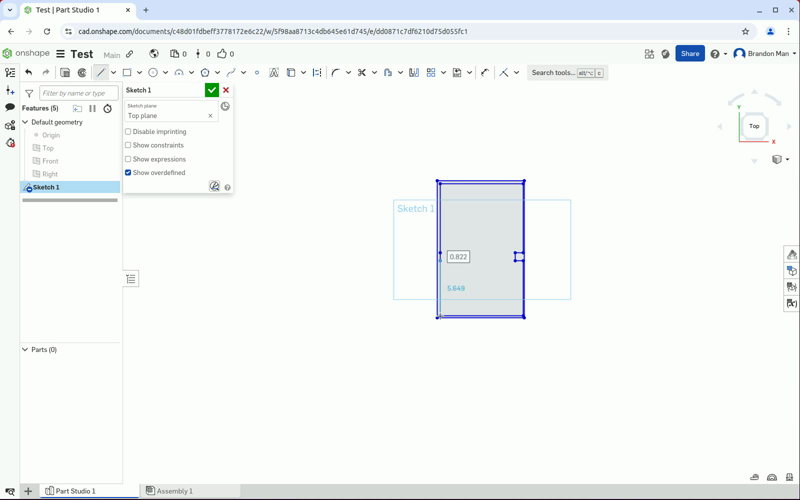
scroll(6)
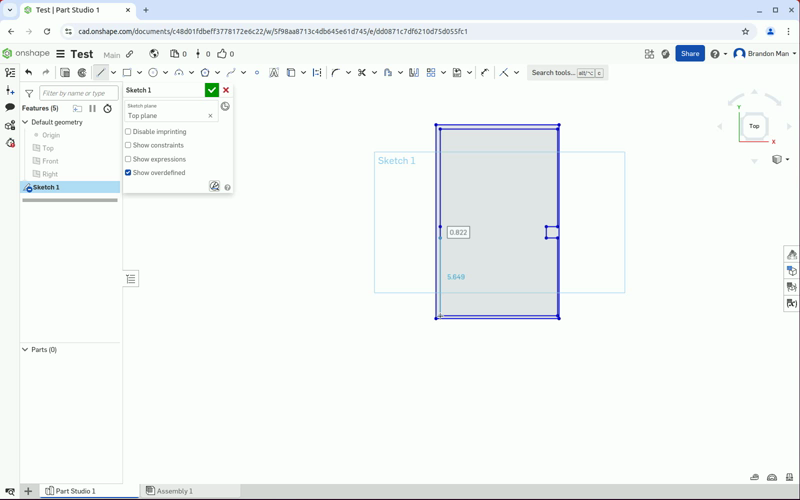
scroll(6)
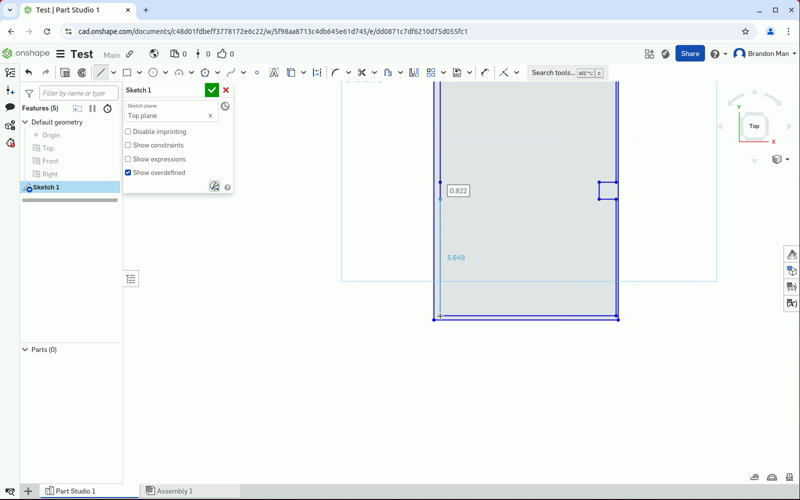
scroll(6)
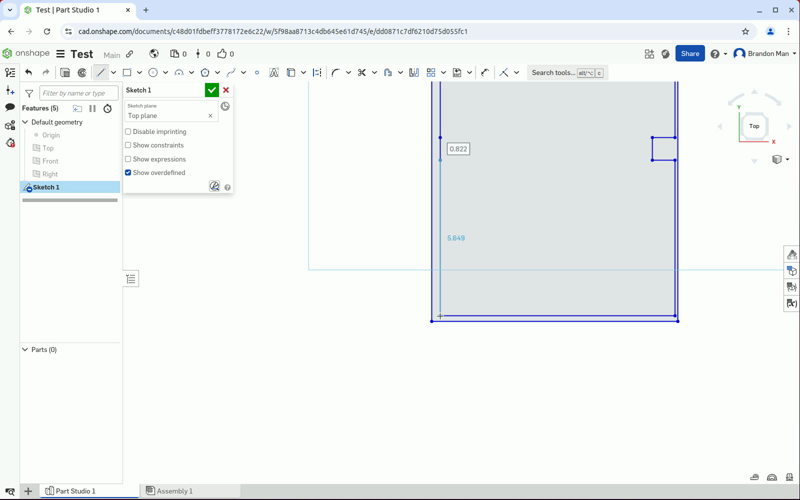
scroll(6)
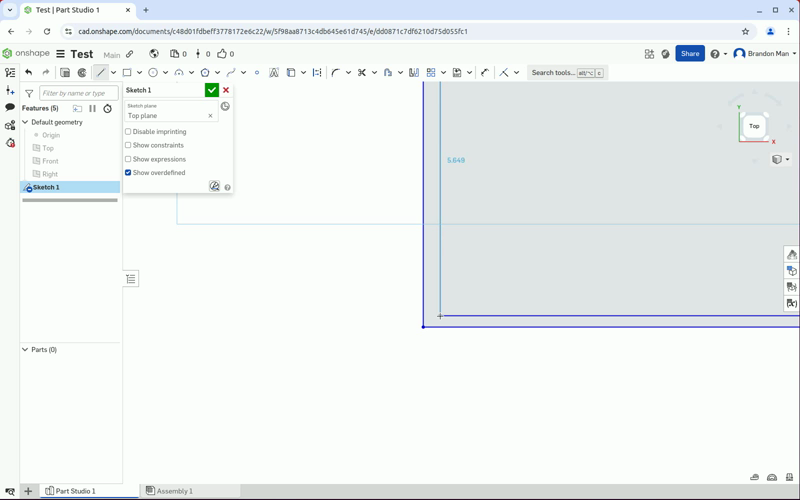
key_up(shift)
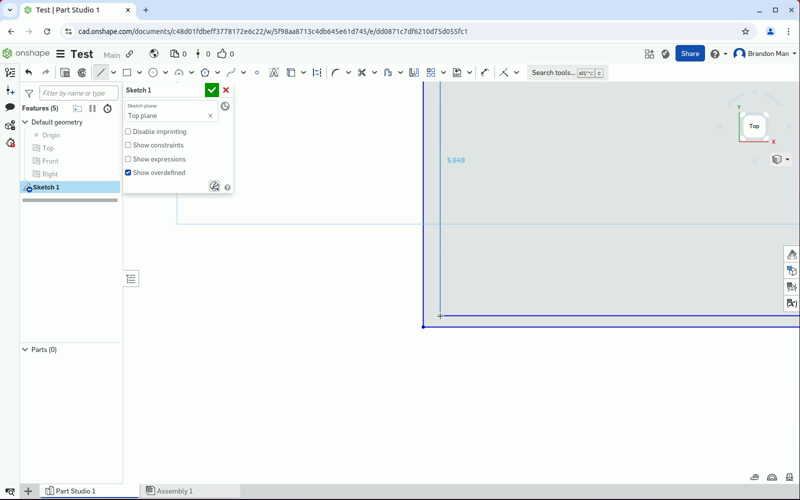
click(440, 315)
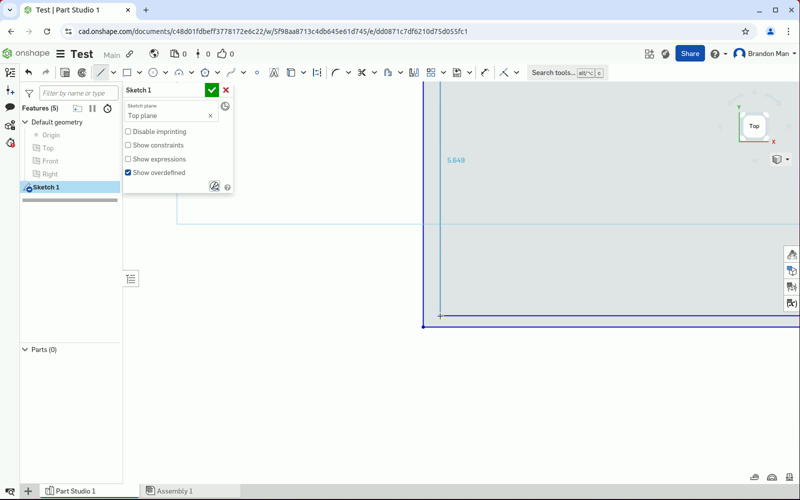
scroll(-6)
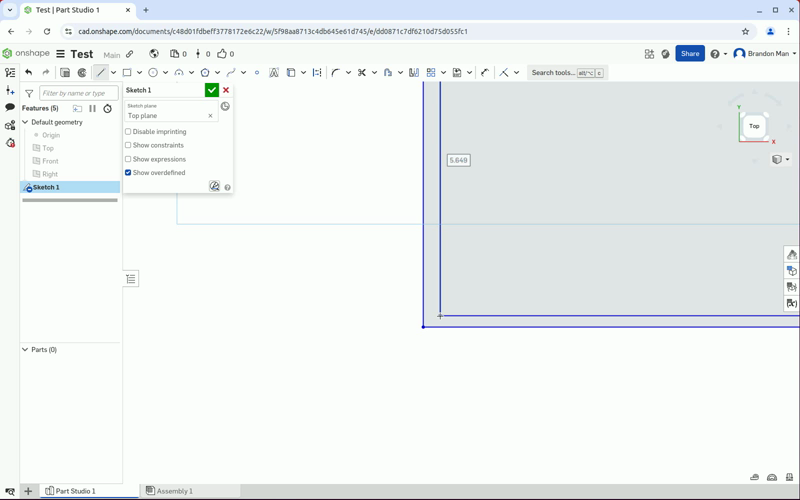
scroll(-6)
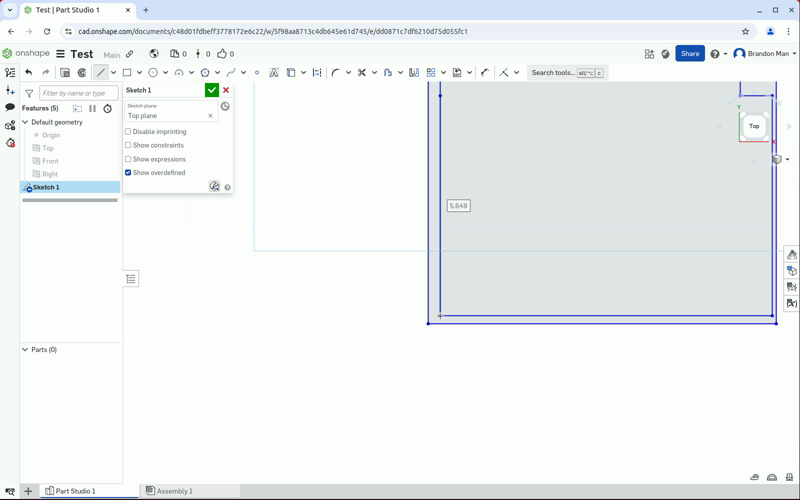
scroll(-6)
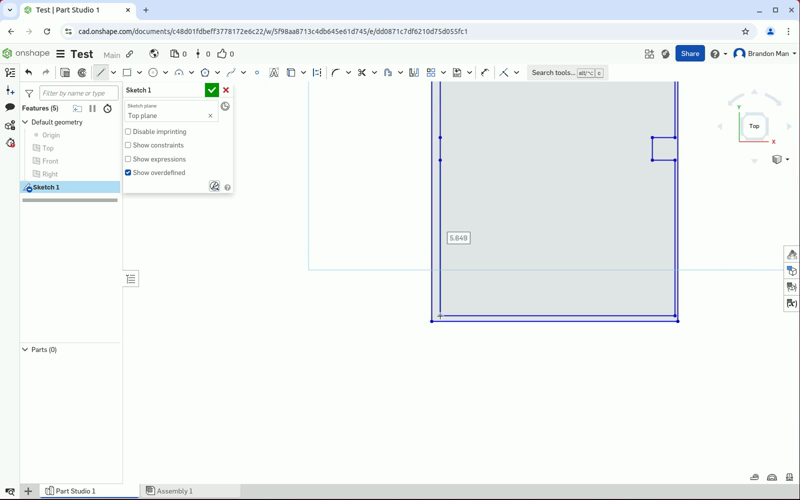
scroll(-6)
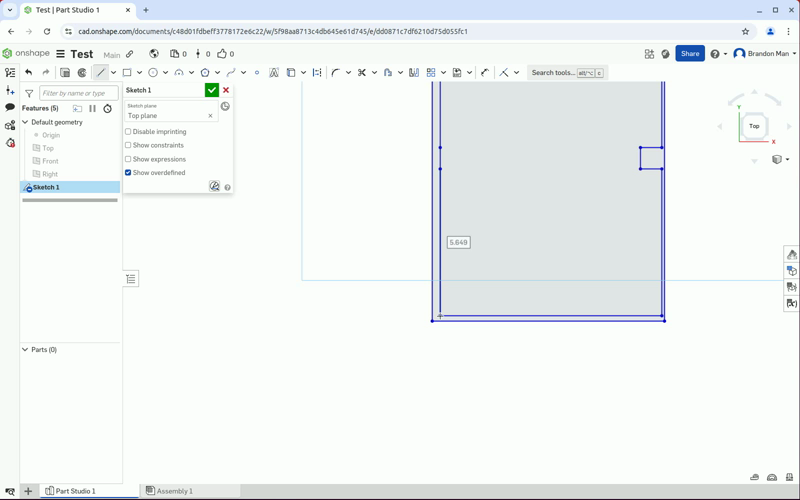
scroll(-6)
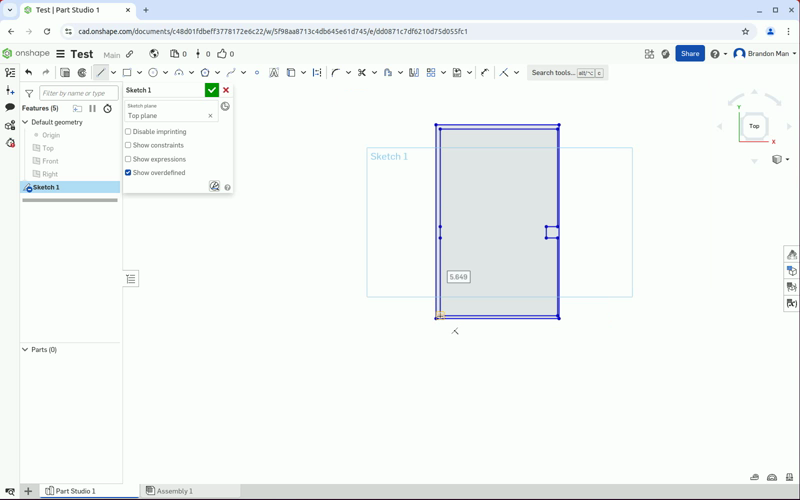
scroll(-6)
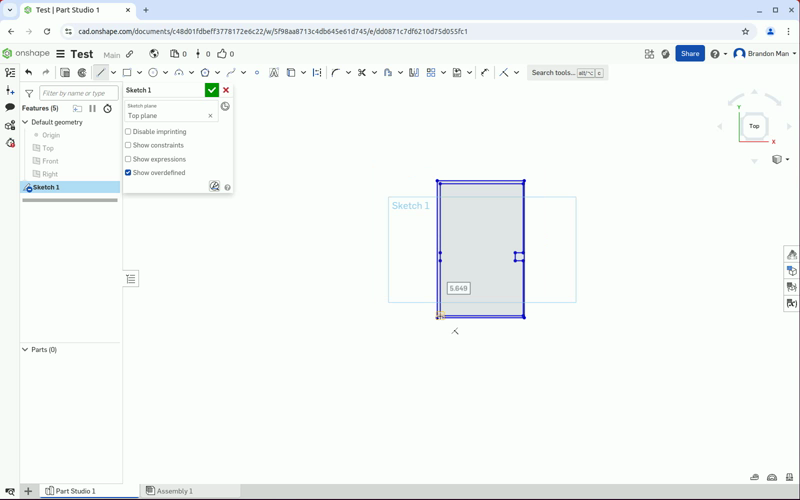
scroll(-6)
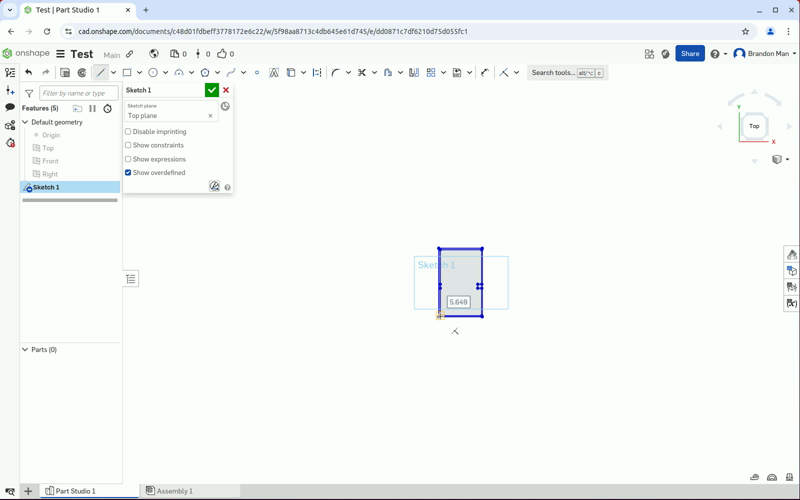
key(esc)
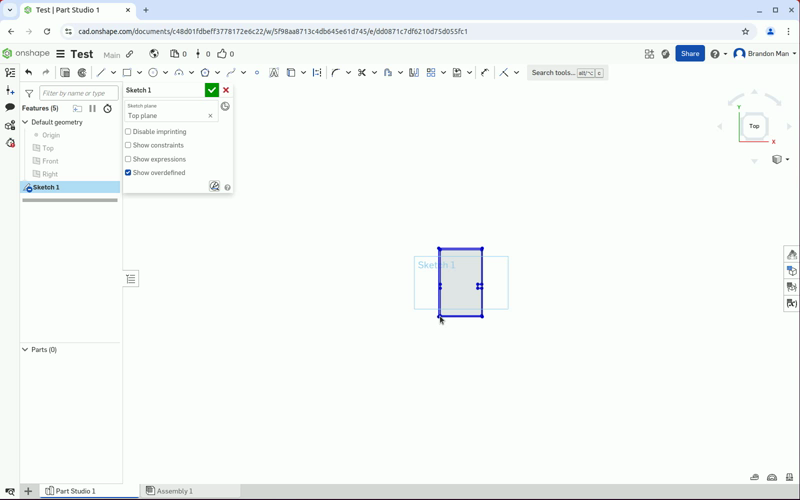
mouse_move(439, 303)
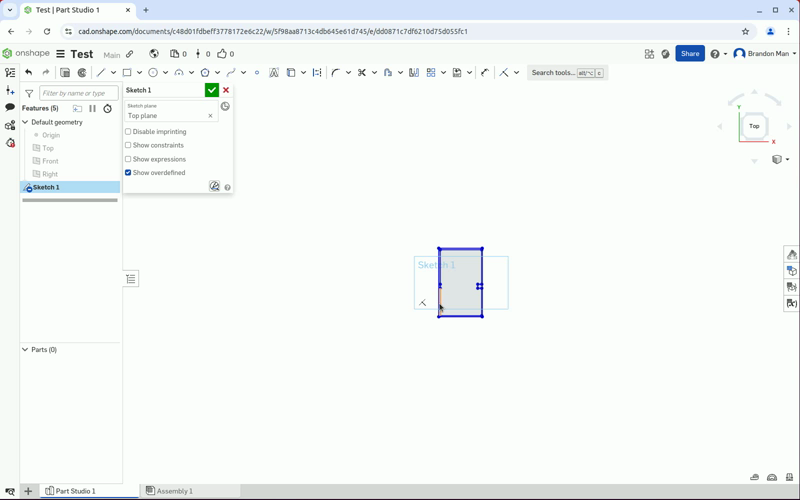
scroll(6)
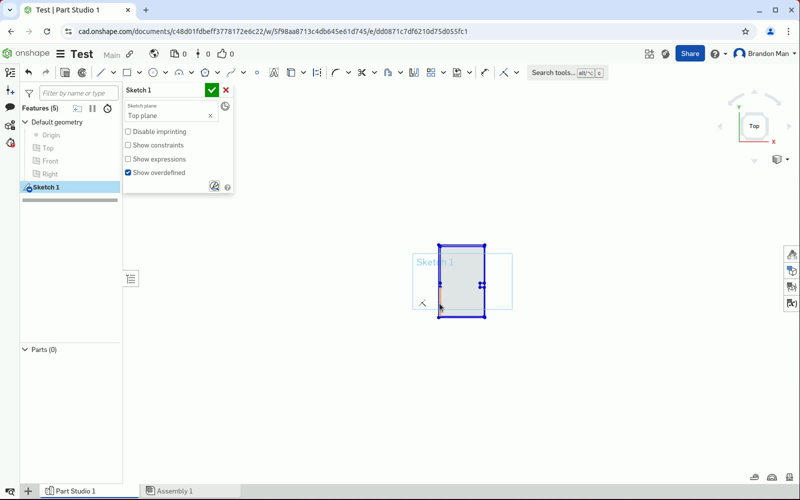
scroll(6)
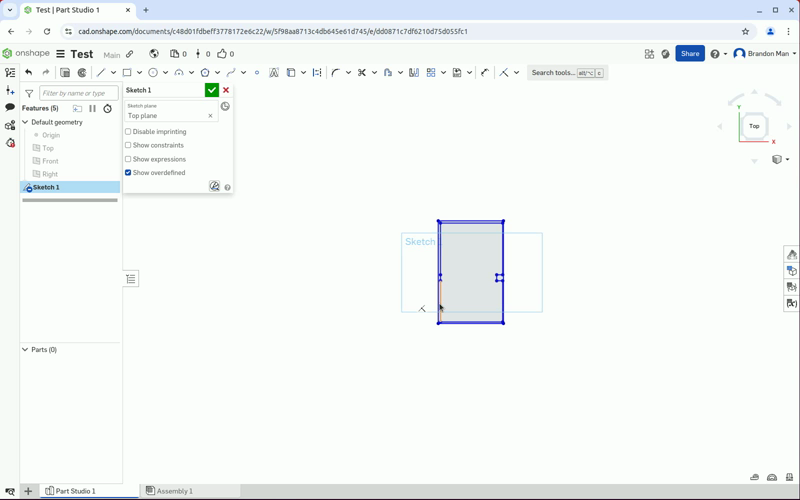
scroll(6)
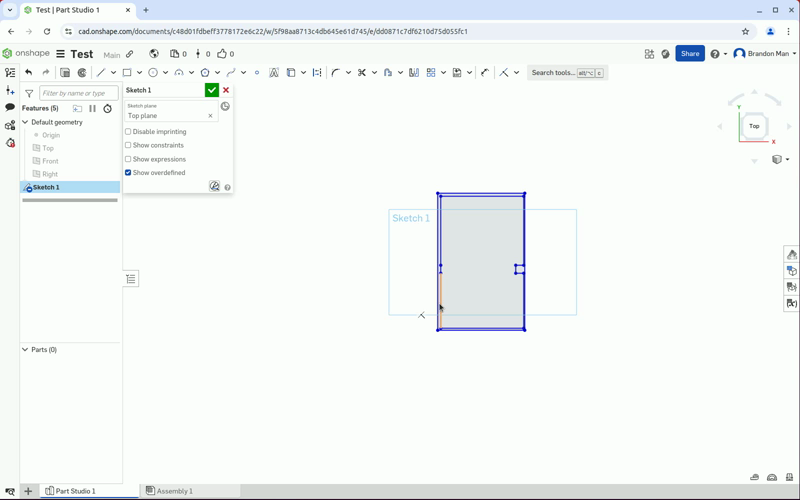
scroll(6)
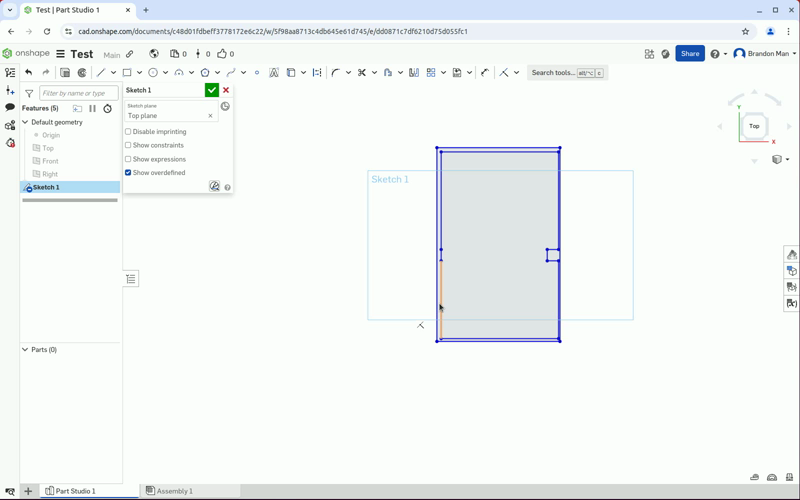
scroll(6)
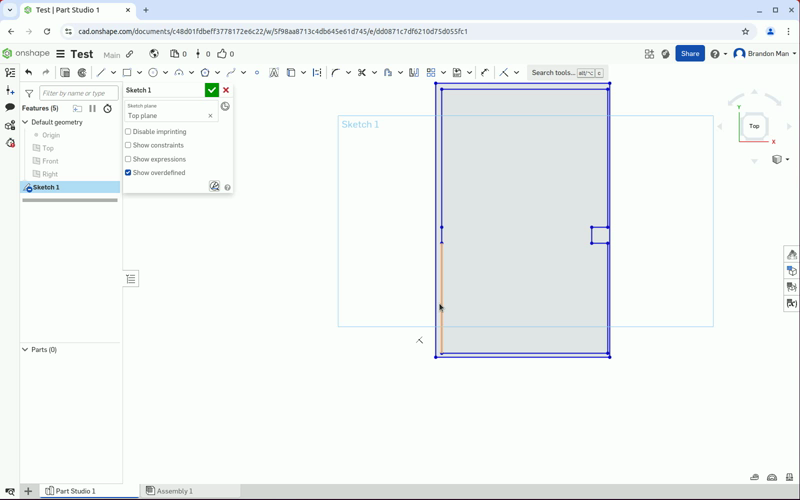
scroll(6)
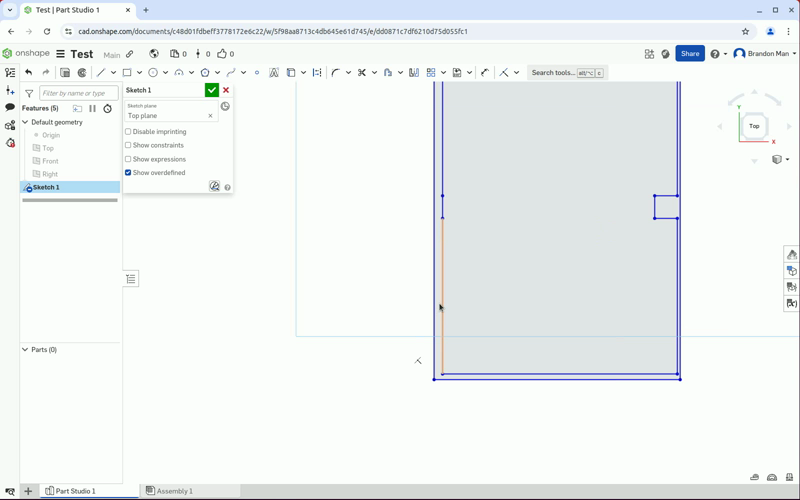
scroll(6)
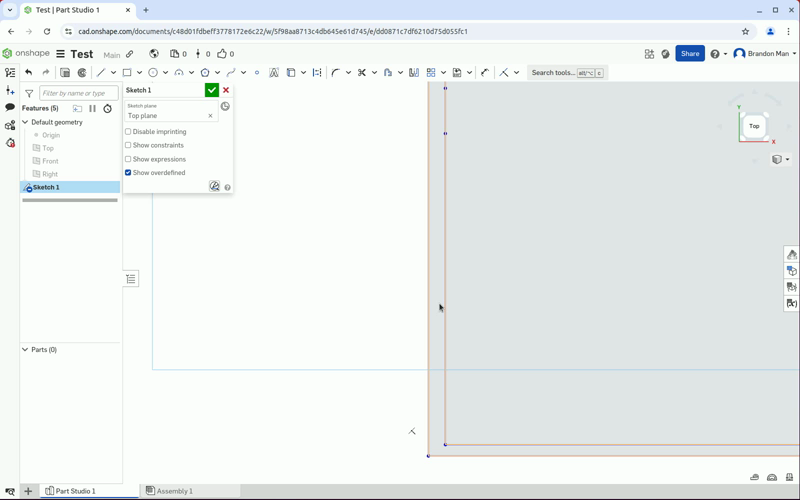
click(439, 303)
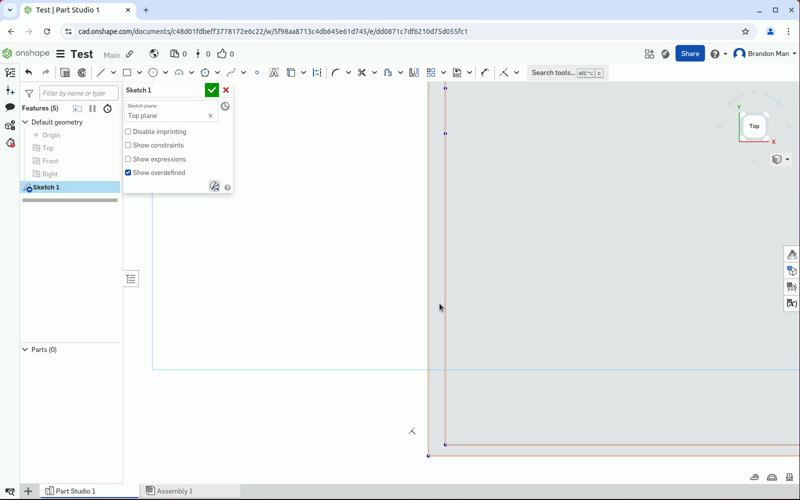
scroll(-6)
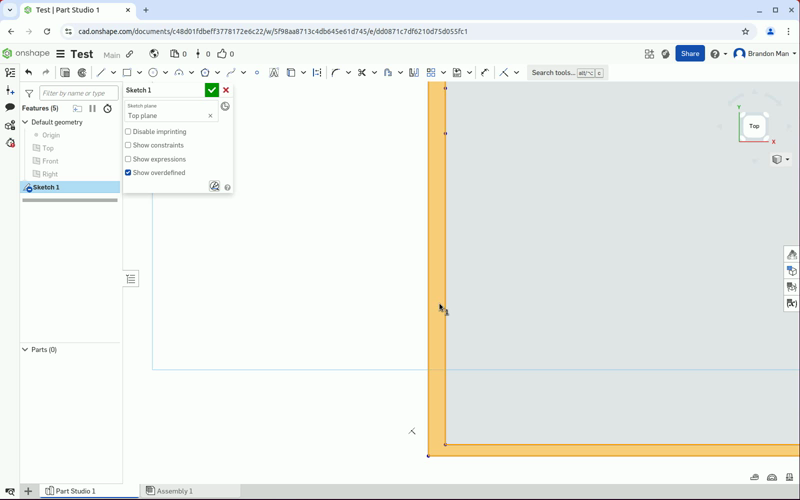
scroll(-6)
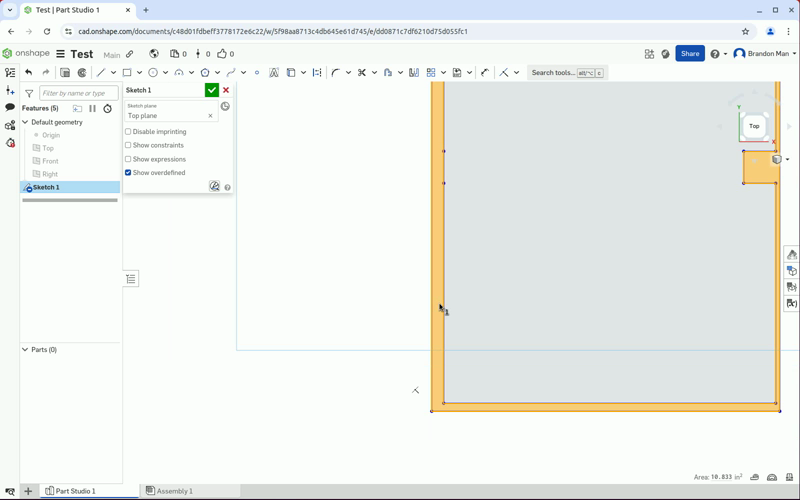
scroll(-6)
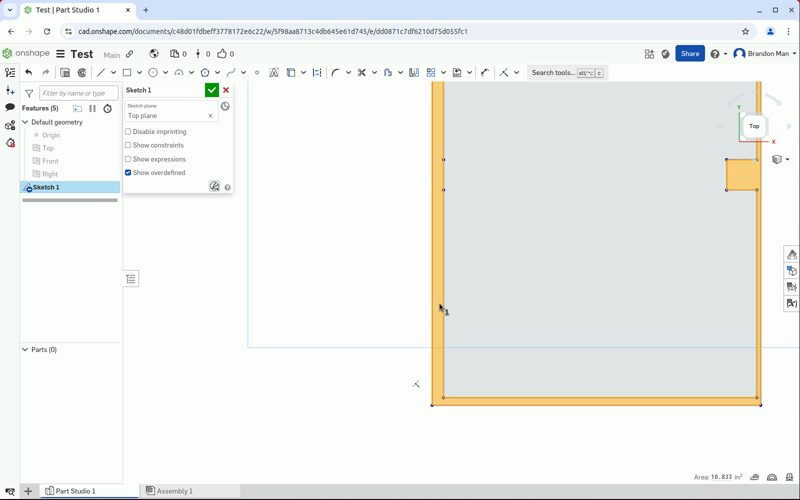
scroll(-6)
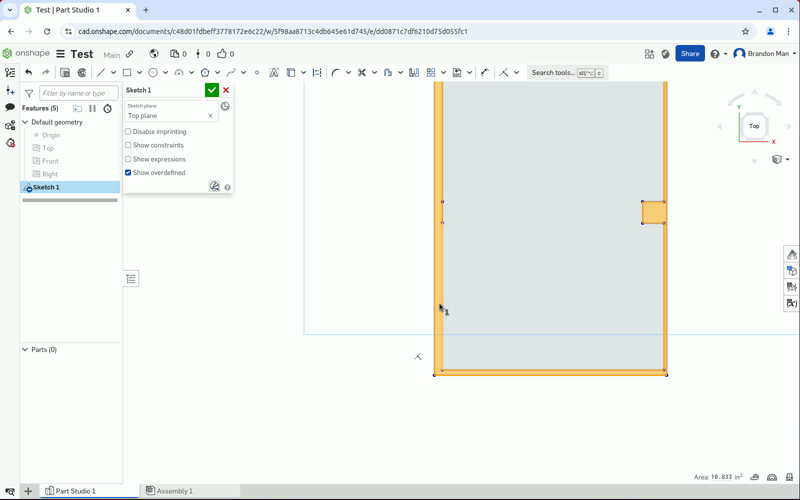
scroll(-6)
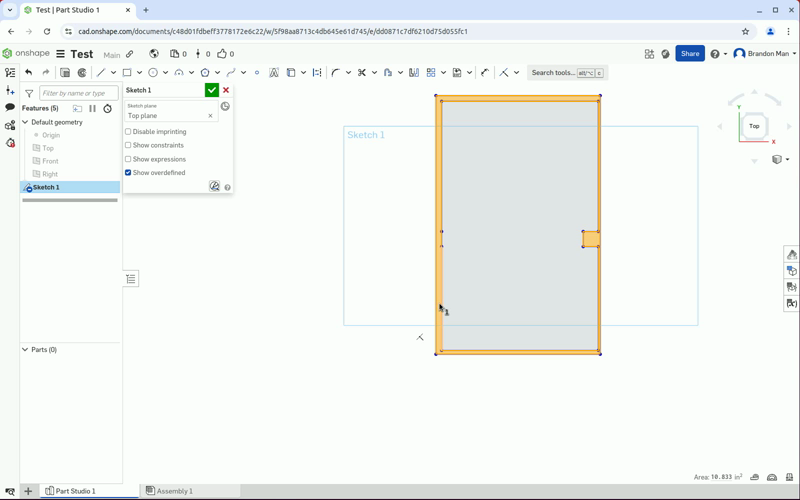
scroll(-6)
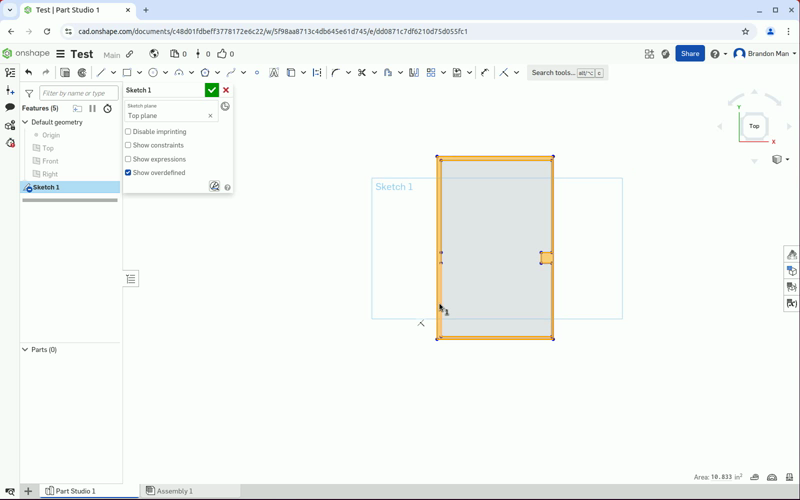
scroll(-6)
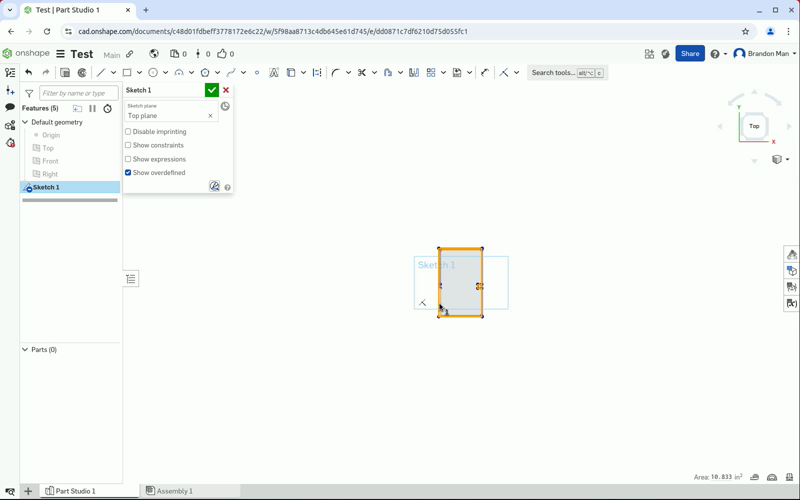
mouse_move(73, 352)
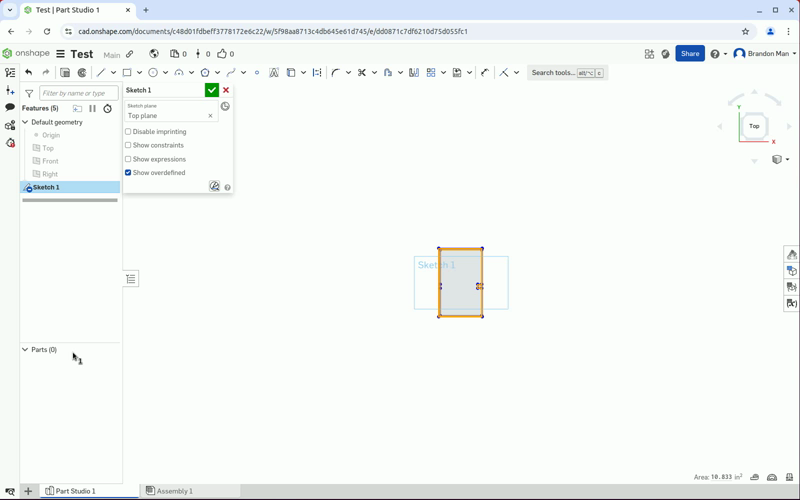
key(shift+y)
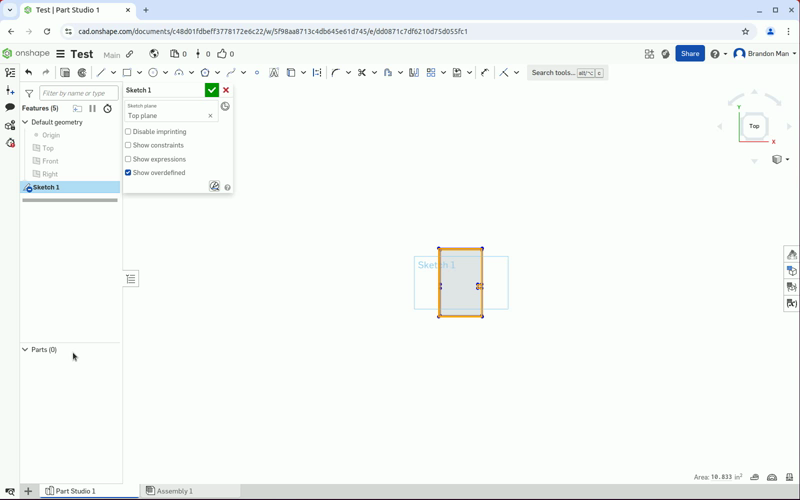
key(shift+e)
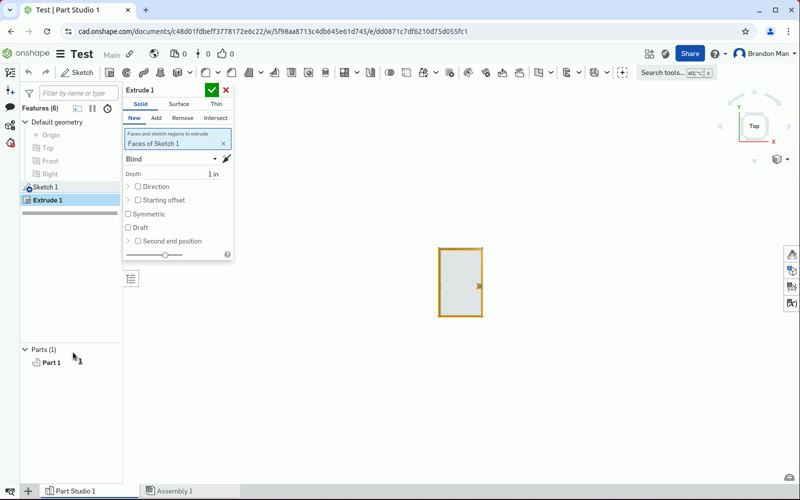
mouse_move(143, 106)
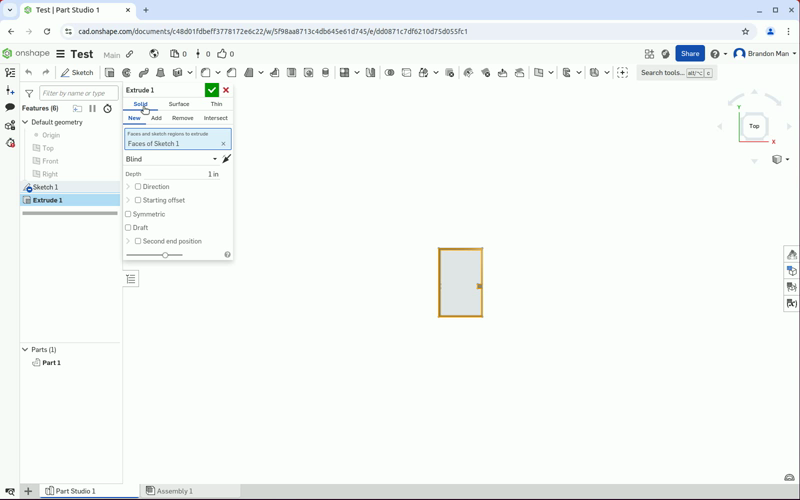
click(143, 106)
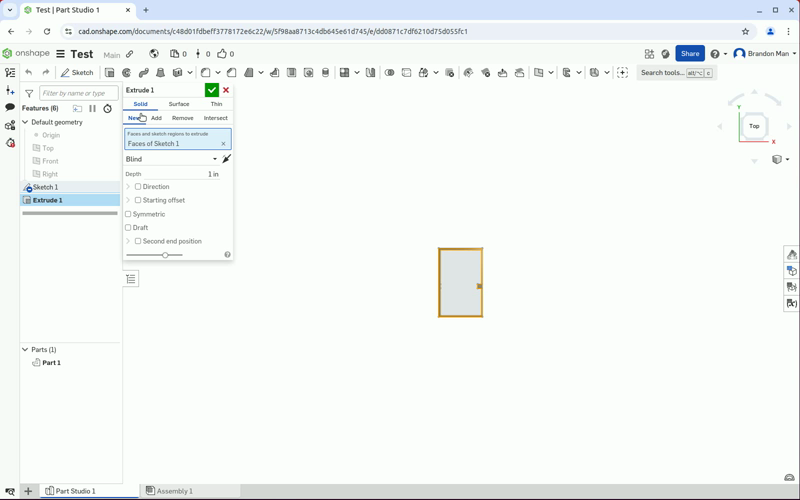
mouse_move(137, 120)
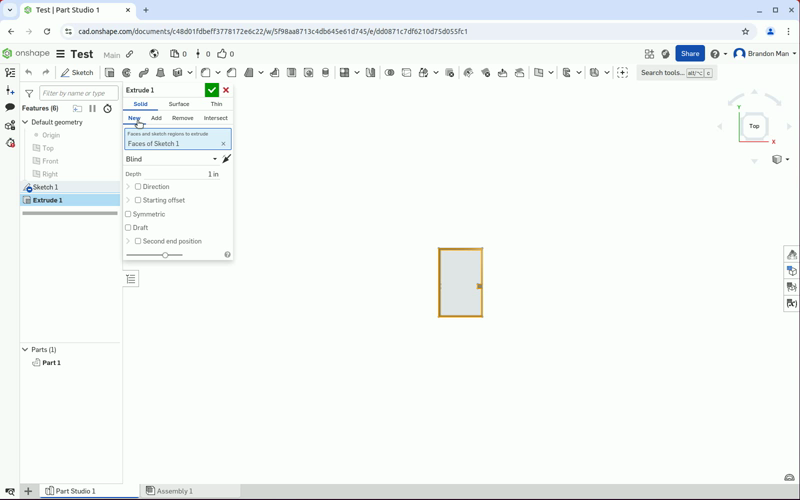
click(137, 120)
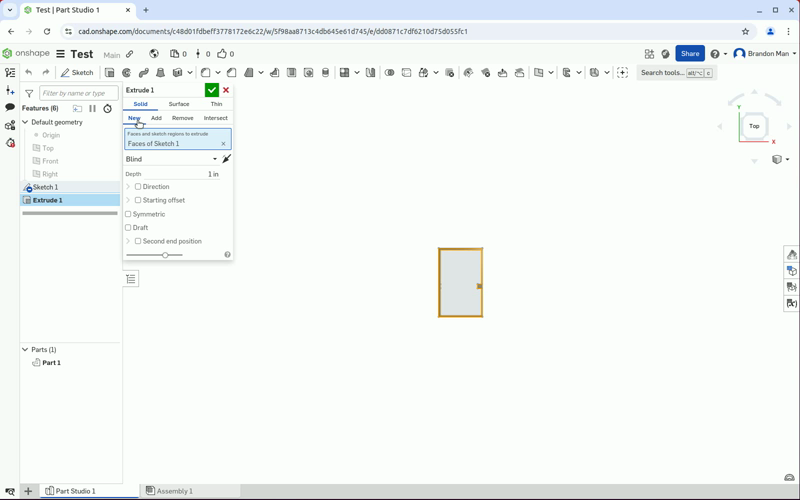
key(tab, 4)
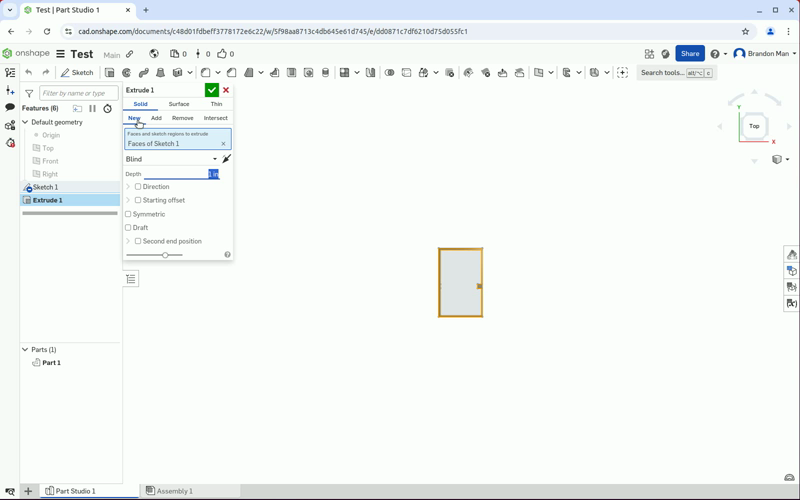
text(-4.574)
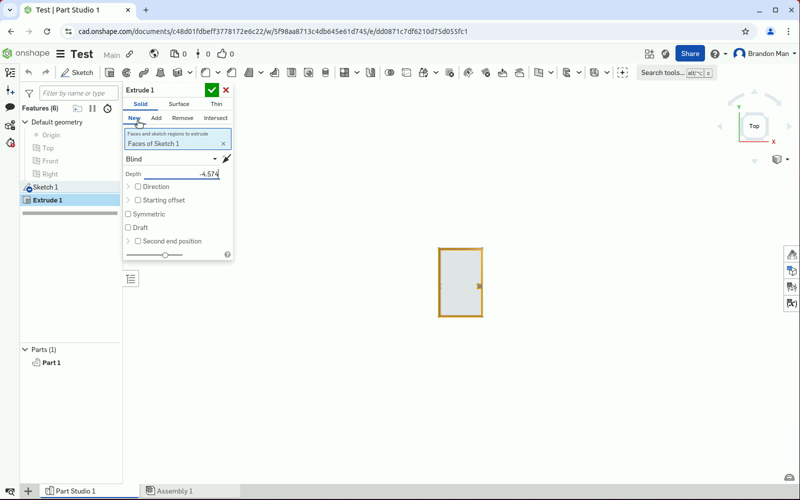
key(enter)
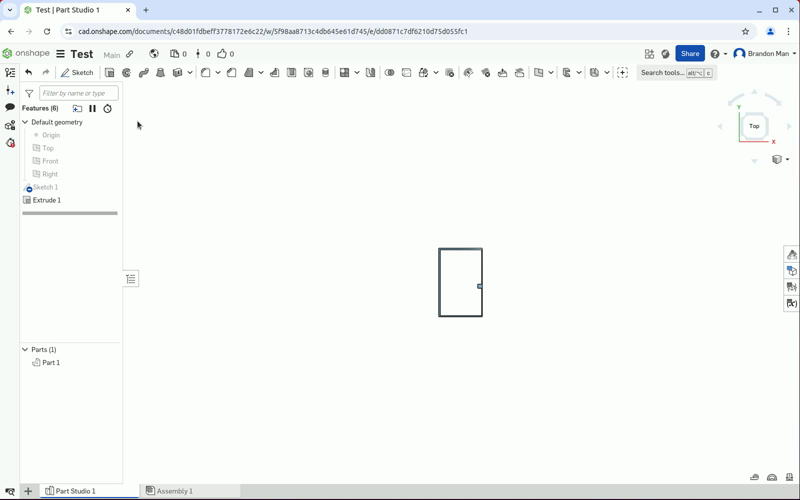
key(shift+h)
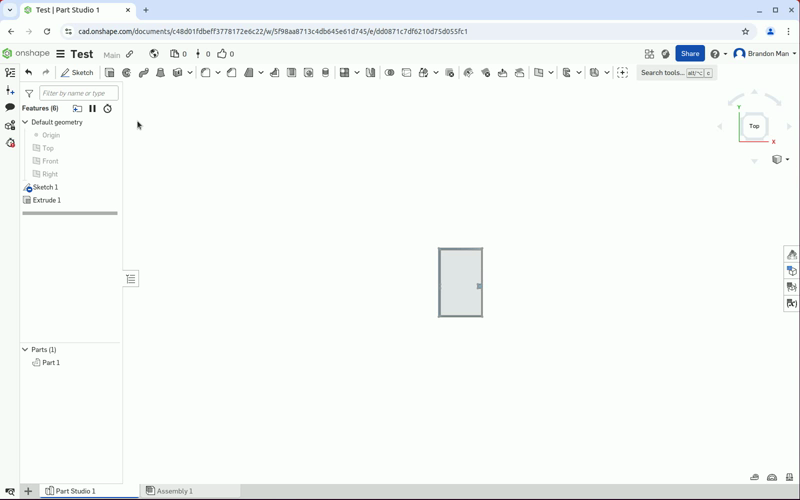
key(shift+h)
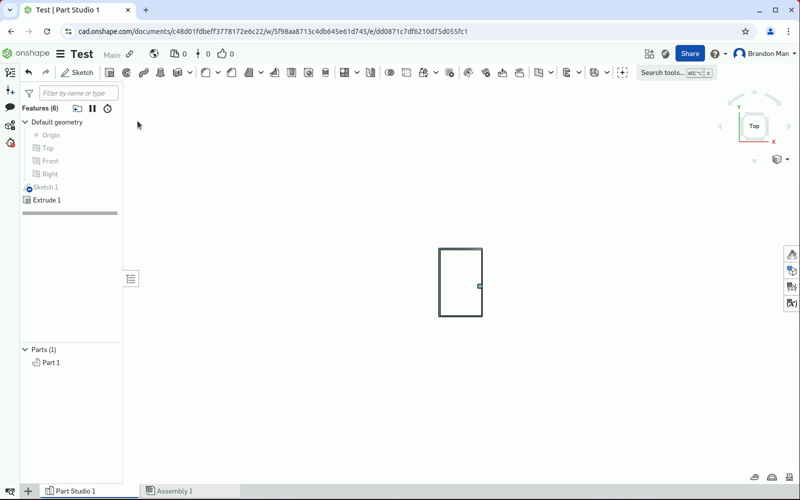
mouse_move(73, 189)
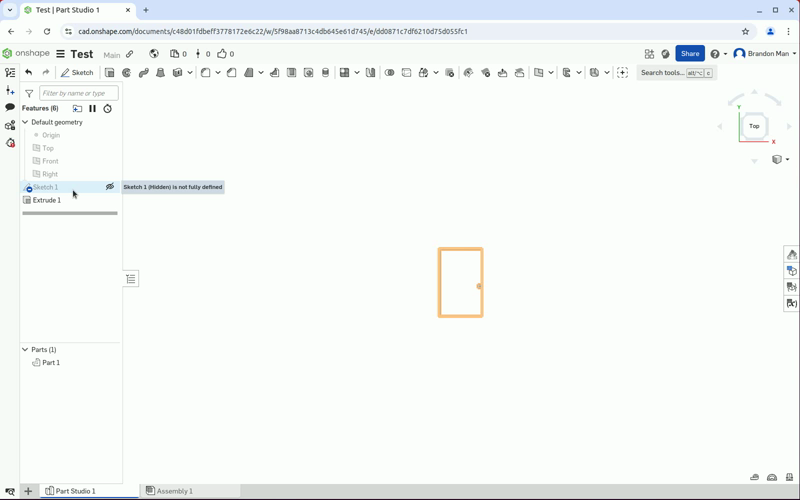
click(73, 189)
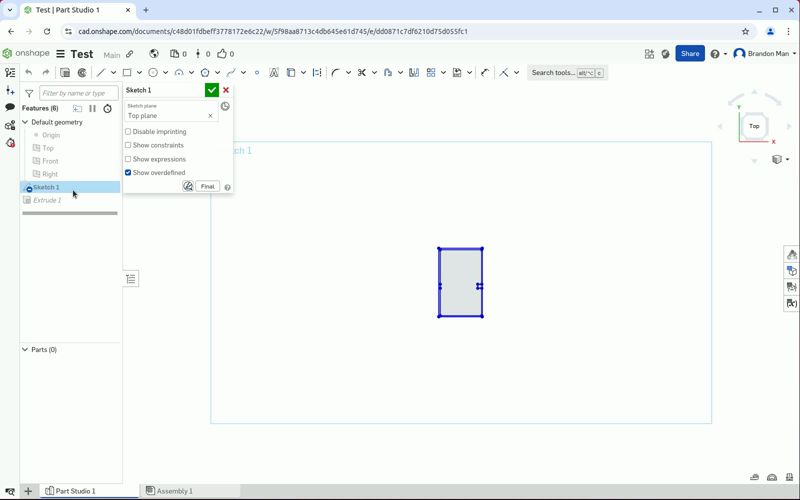
mouse_move(229, 92)
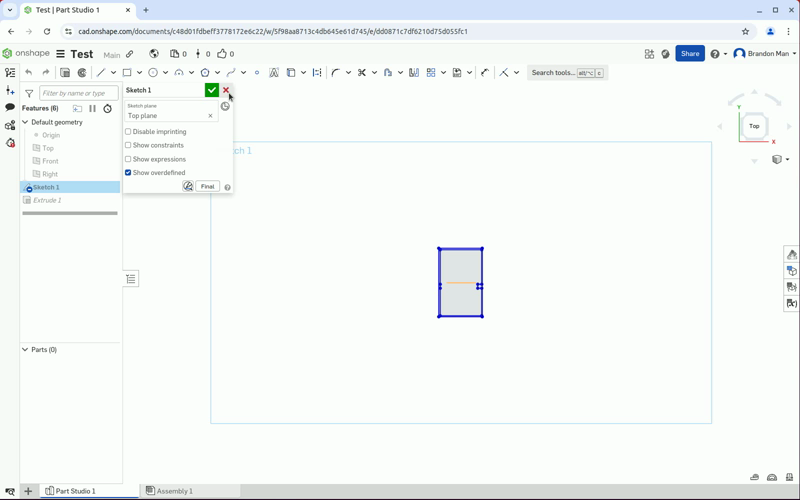
click(229, 92)
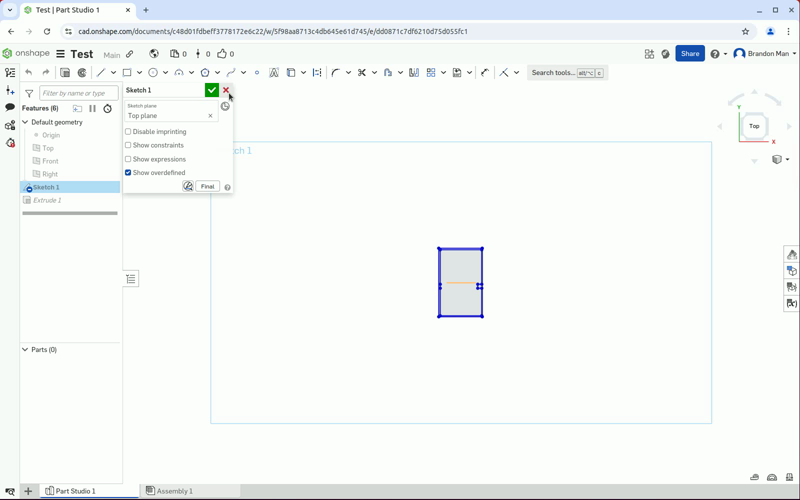
key(shift+s)
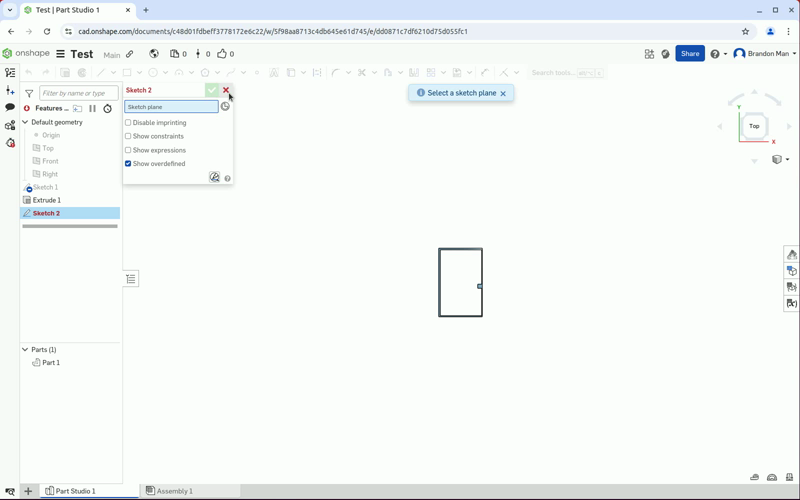
mouse_move(73, 150)
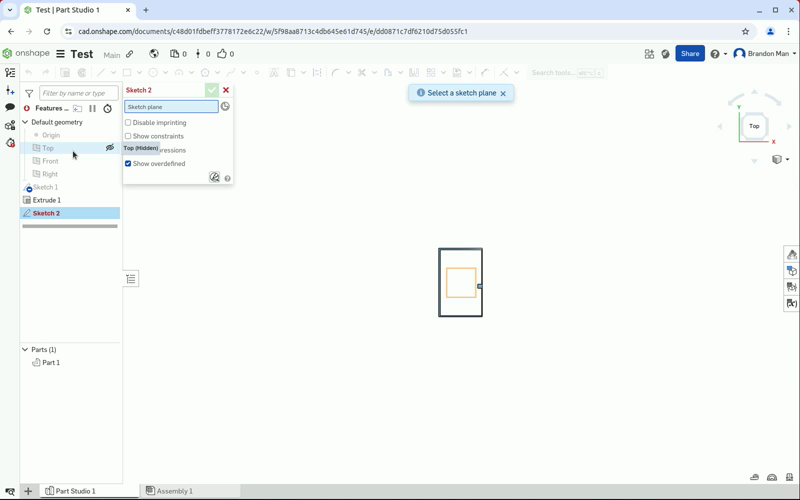
click(73, 150)
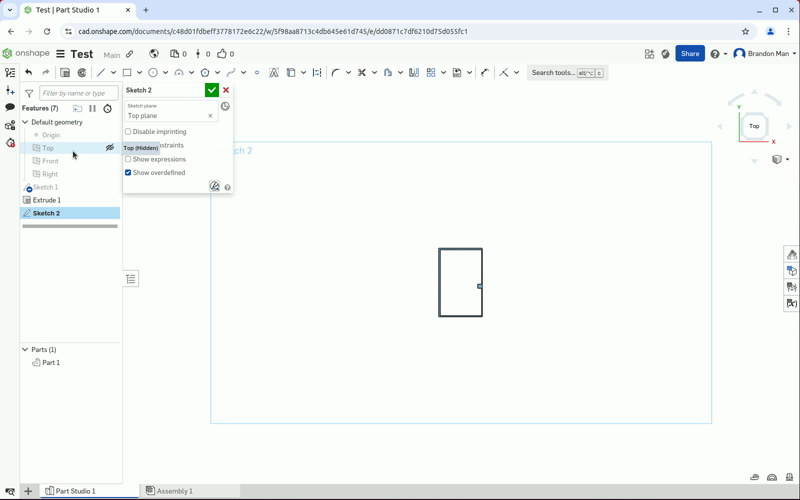
mouse_move(73, 352)
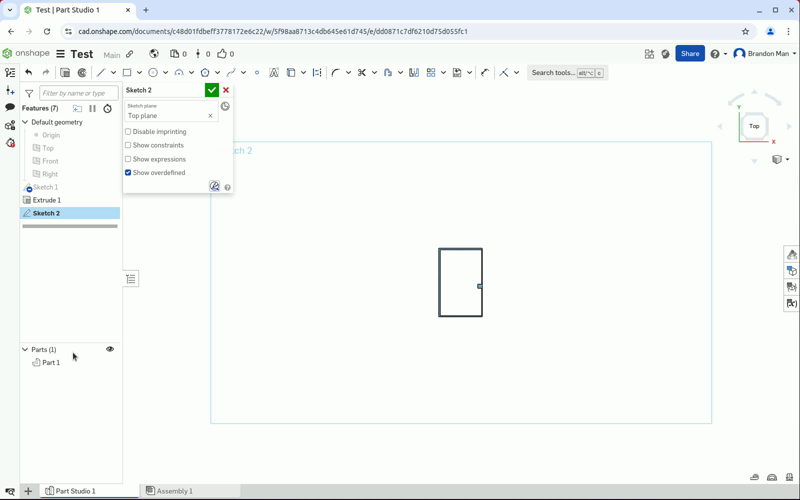
key(y)
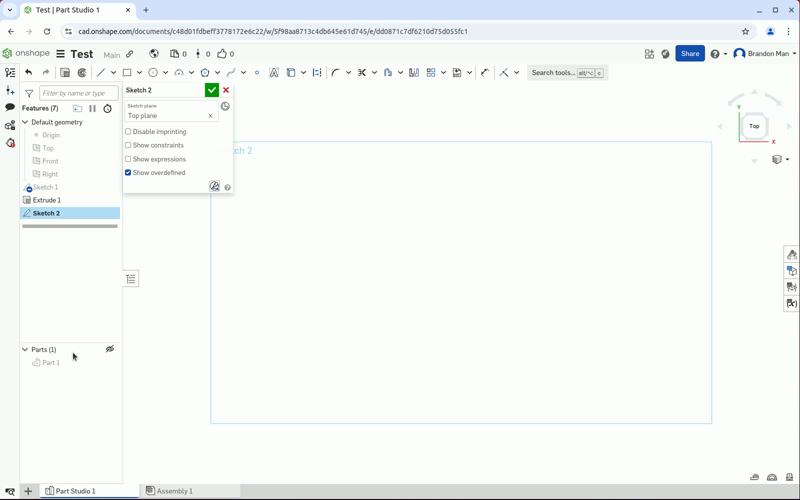
key(l)
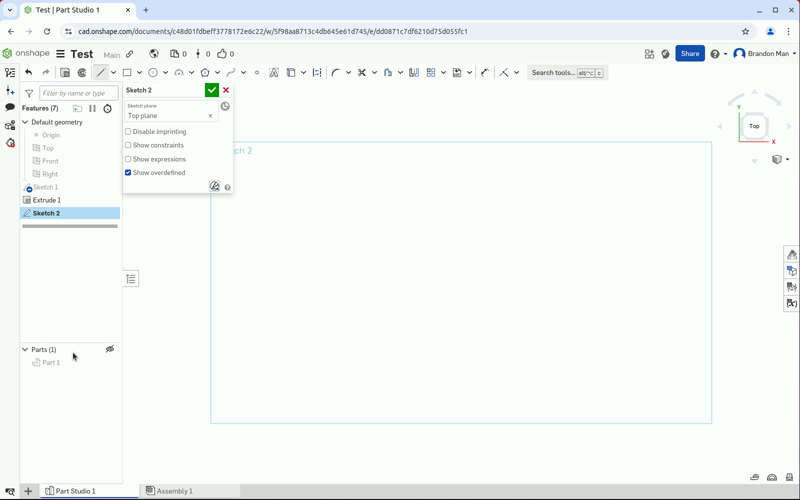
key_down(shift)
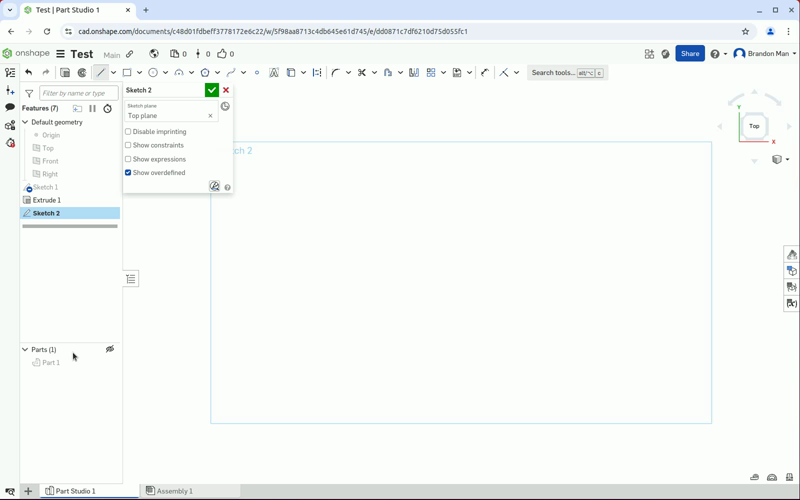
mouse_move(439, 287)
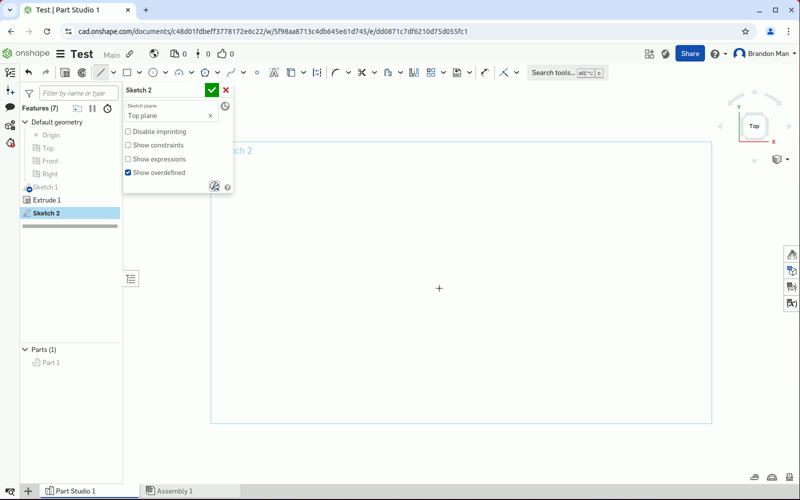
click(439, 287)
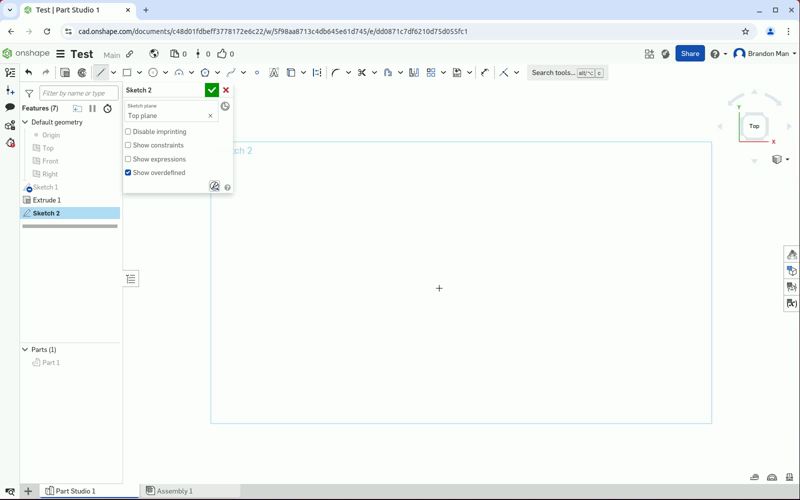
key_up(shift)
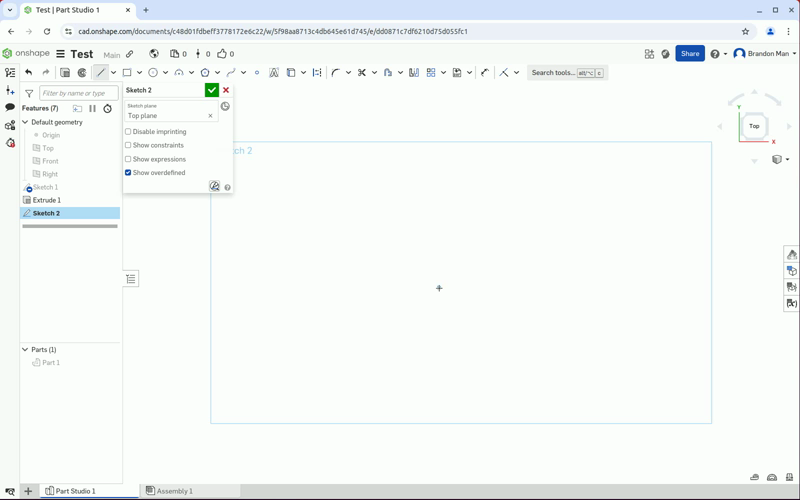
key_down(shift)
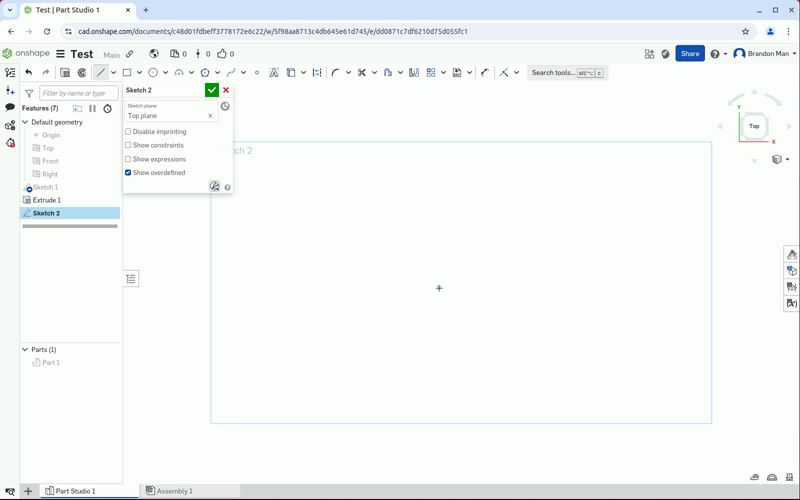
mouse_move(469, 287)
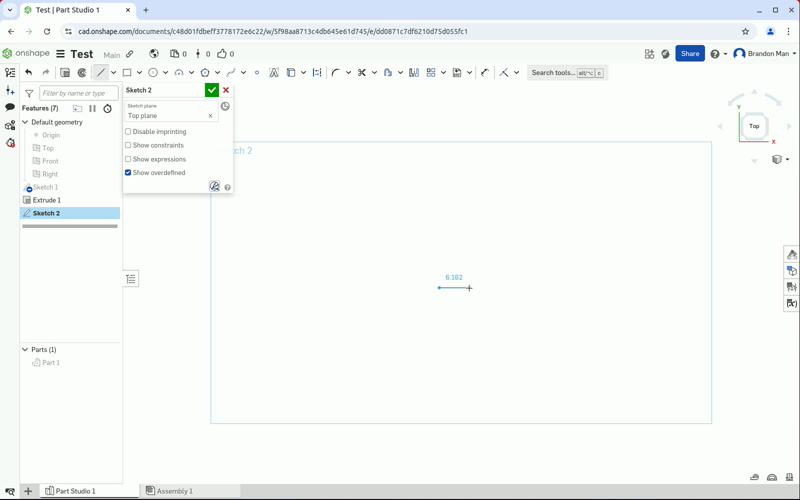
mouse_move(477, 287)
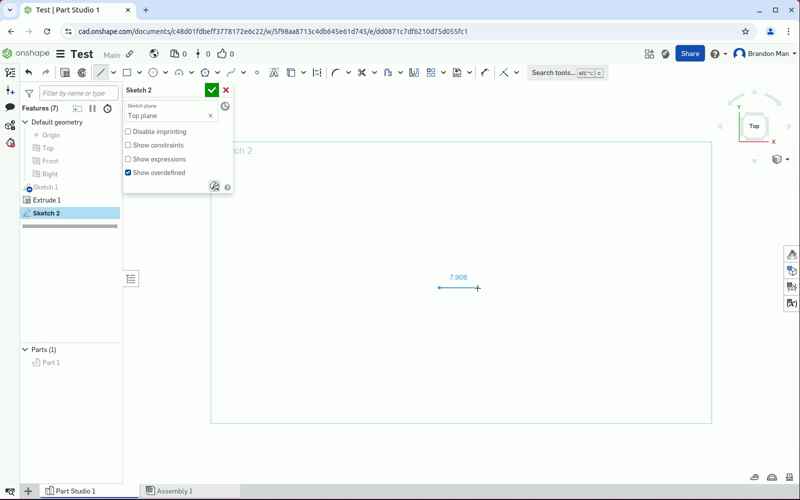
click(477, 287)
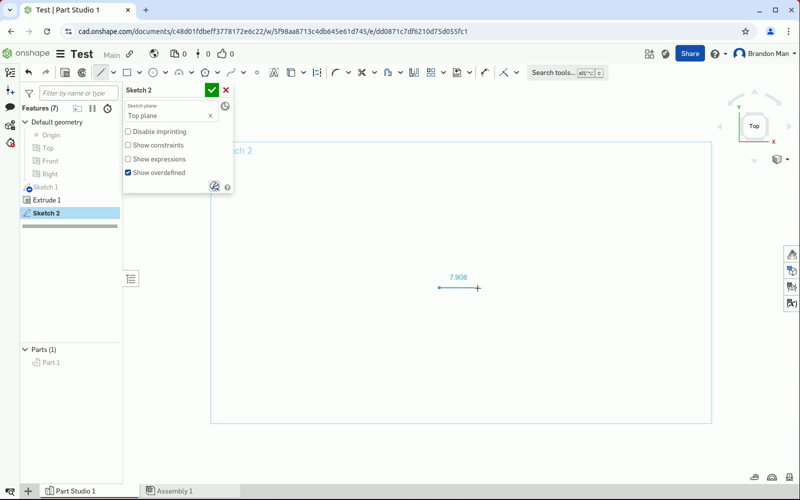
key_up(shift)
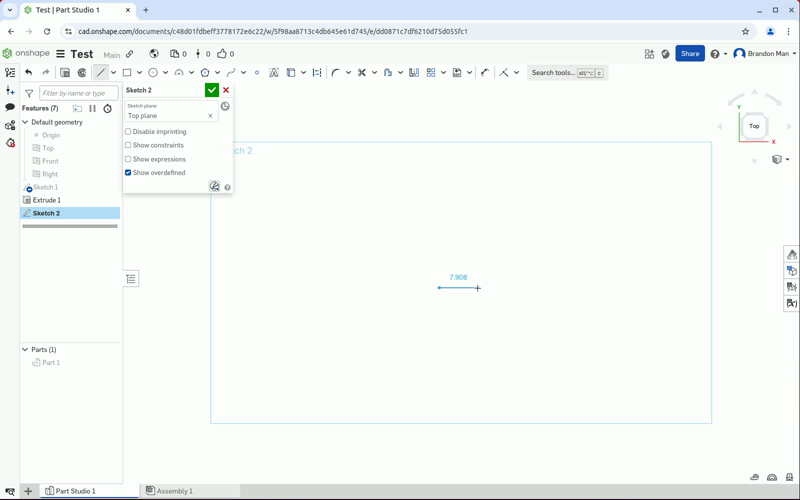
key_down(shift)
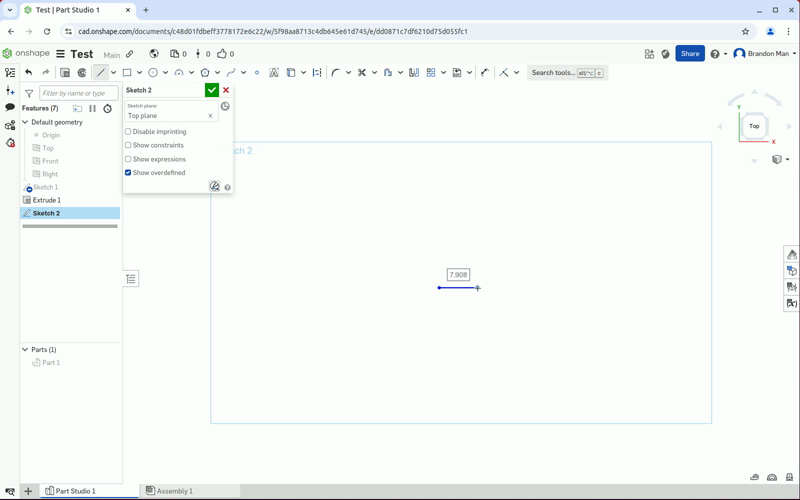
mouse_move(507, 287)
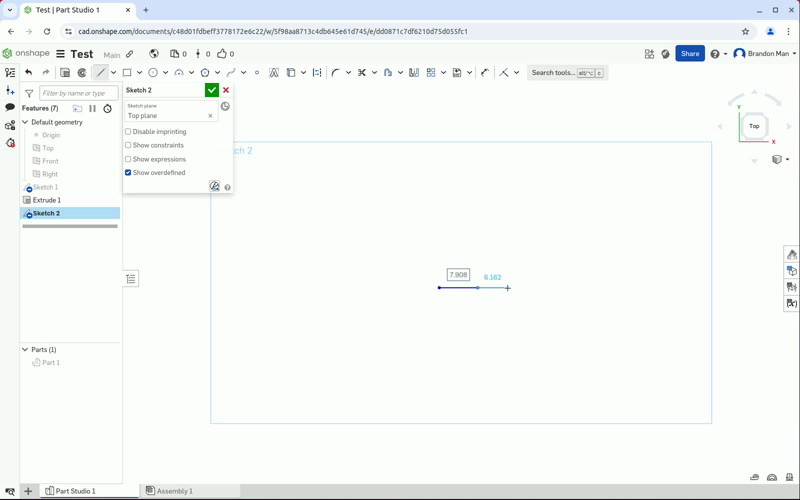
mouse_move(477, 284)
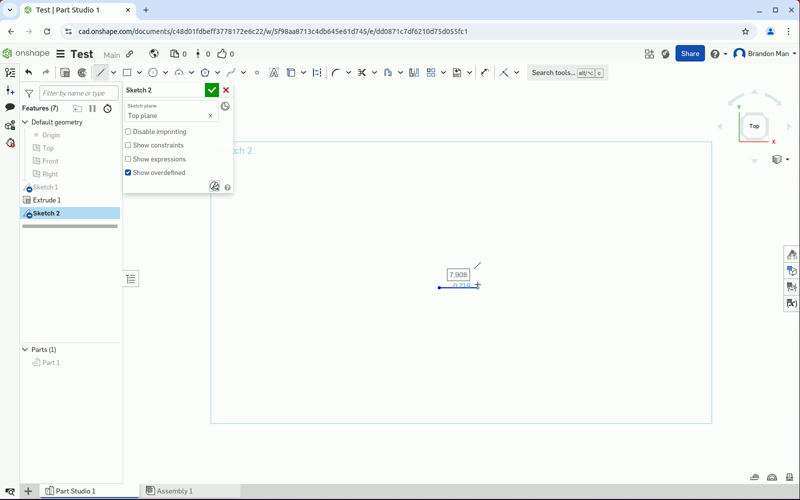
scroll(6)
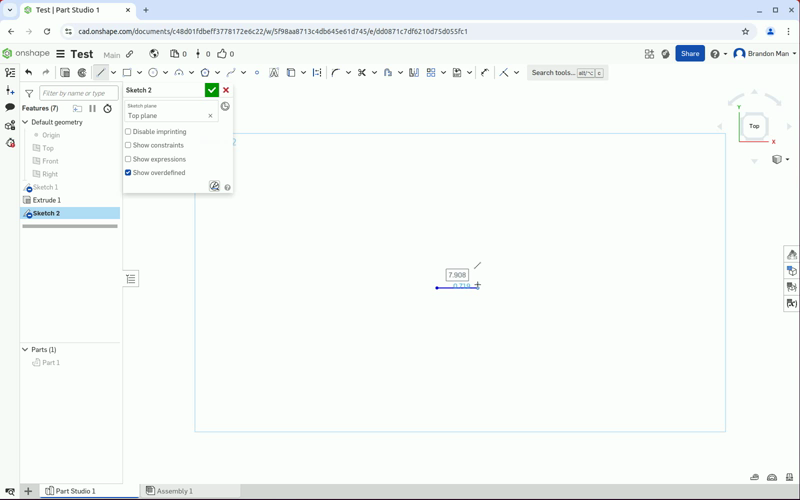
scroll(6)
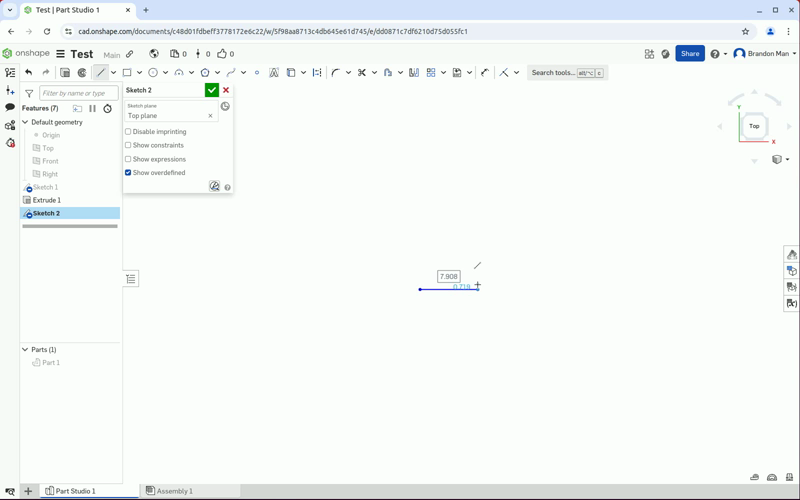
scroll(6)
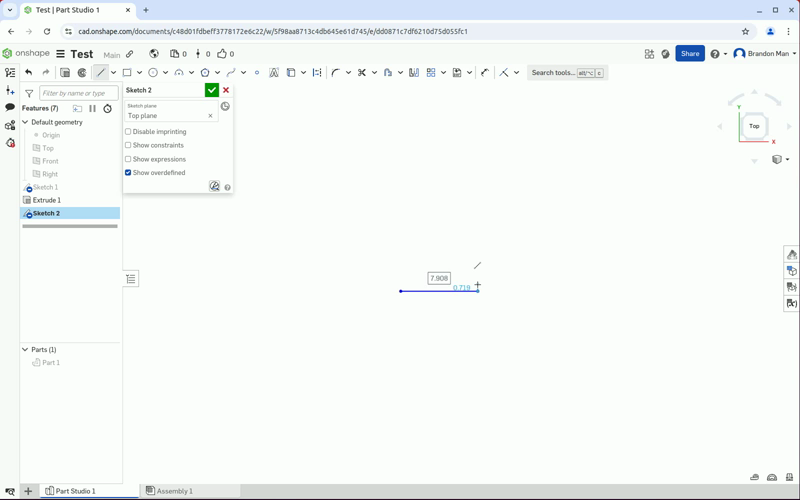
scroll(6)
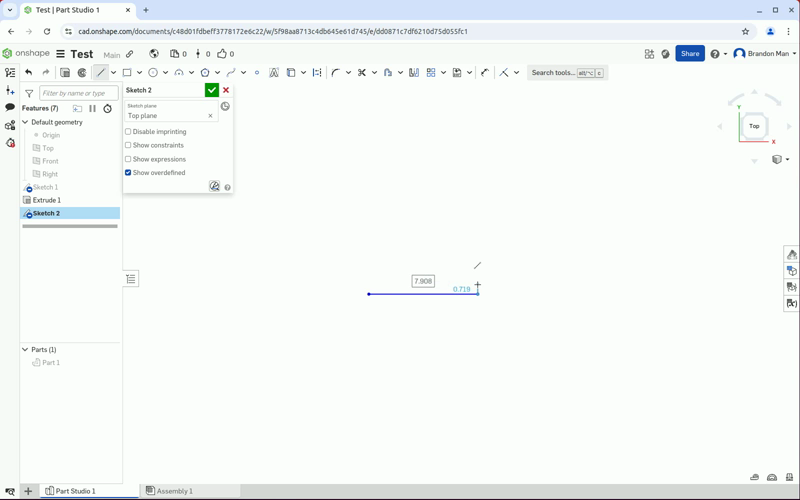
scroll(6)
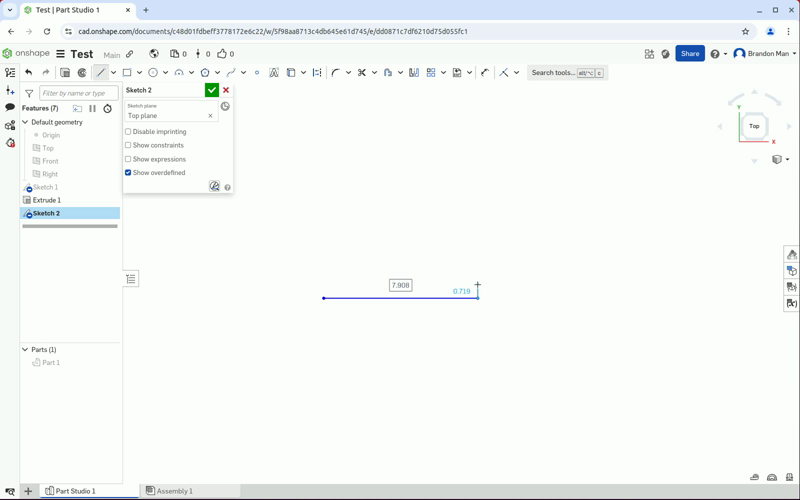
scroll(6)
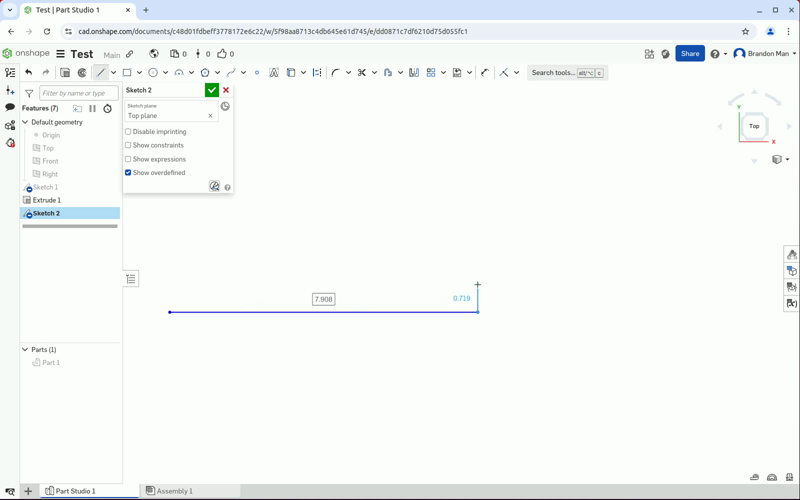
scroll(6)
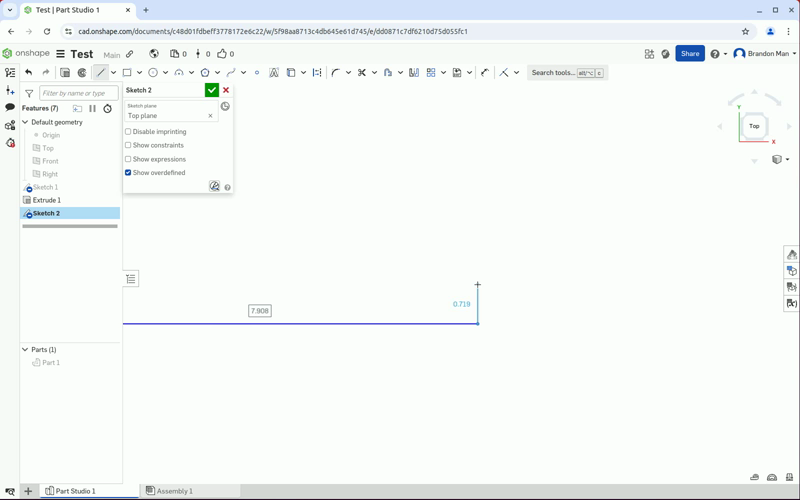
click(477, 284)
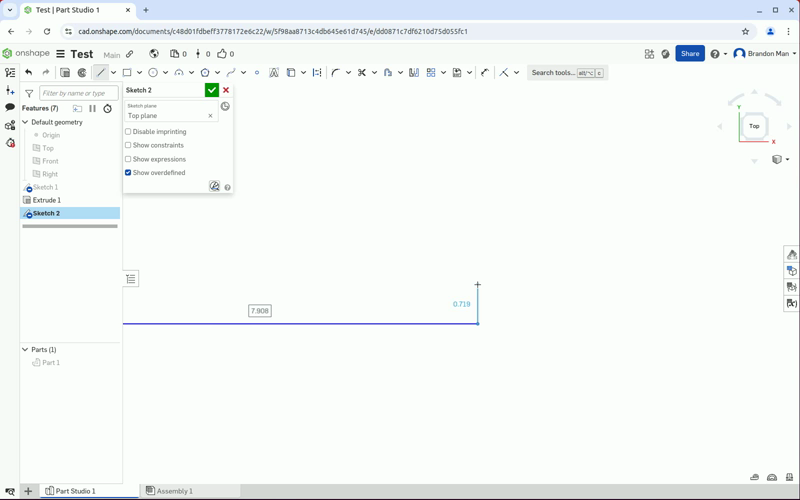
scroll(-6)
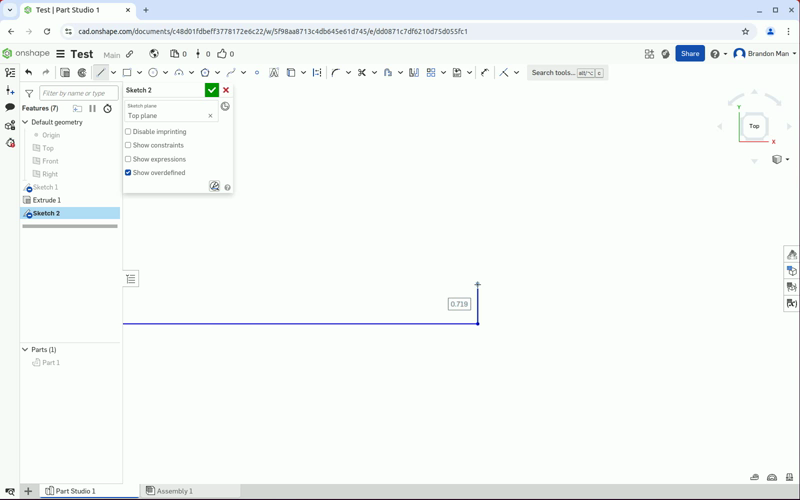
scroll(-6)
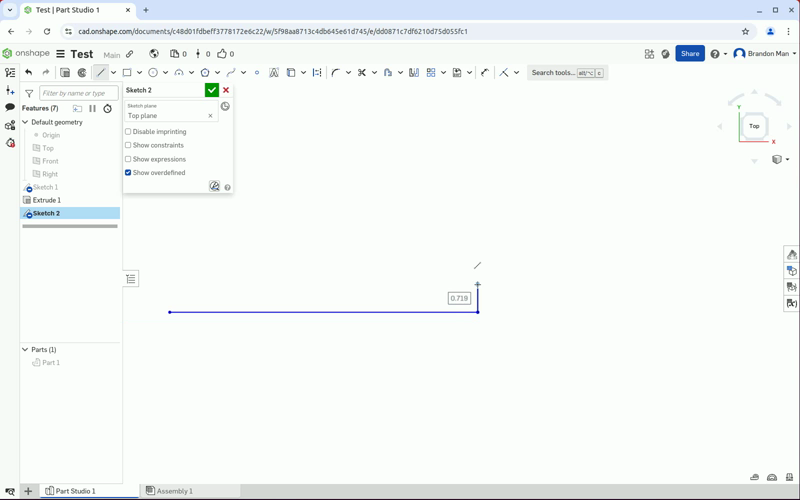
scroll(-6)
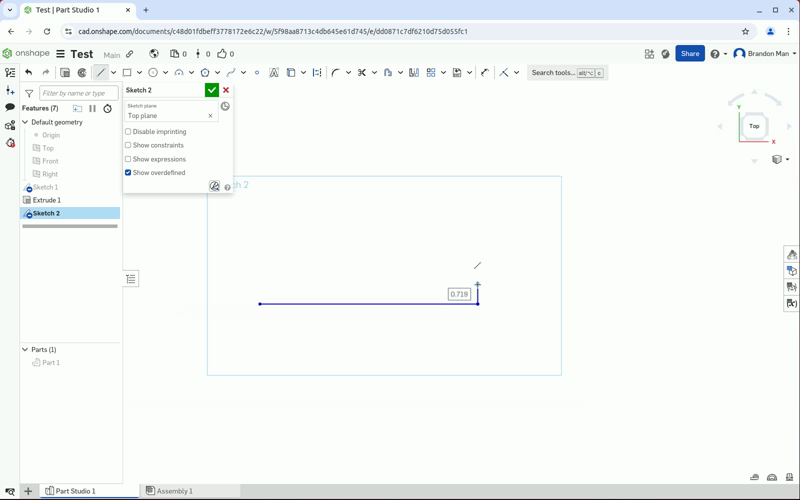
scroll(-6)
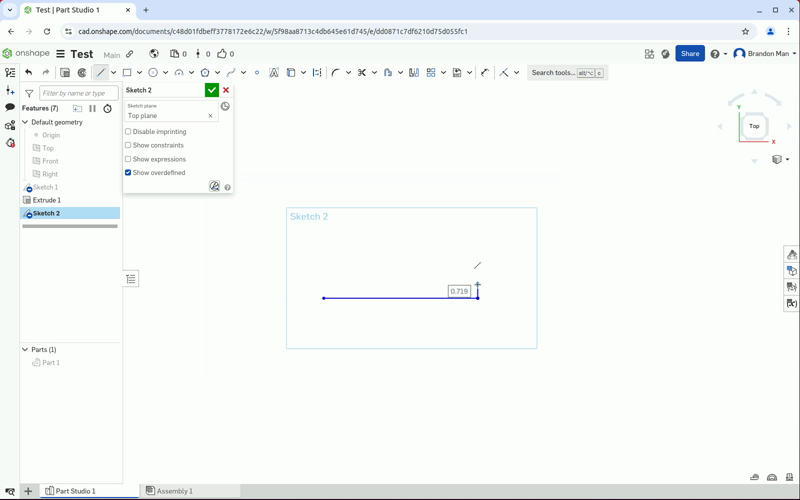
scroll(-6)
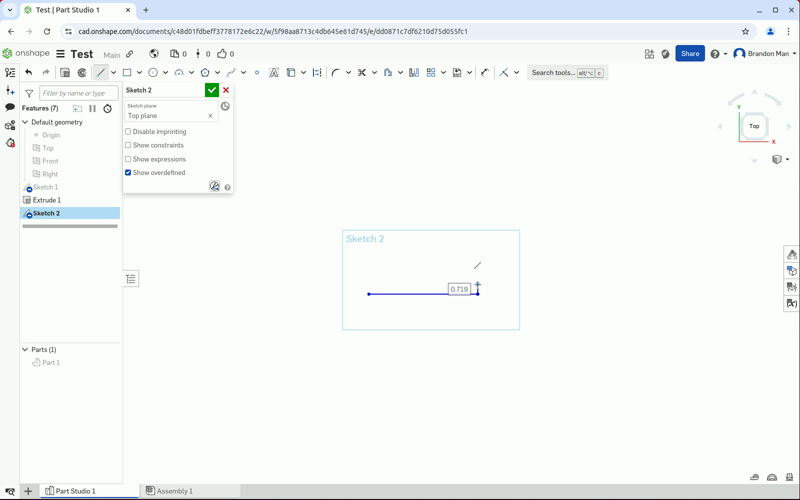
scroll(-6)
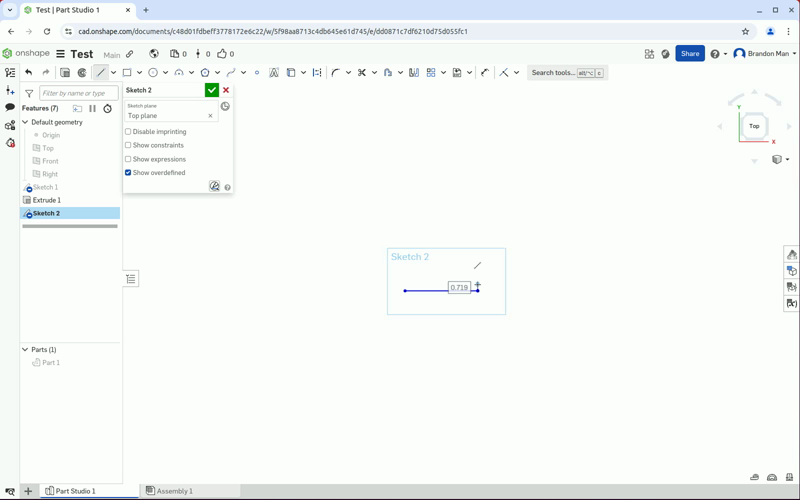
scroll(-6)
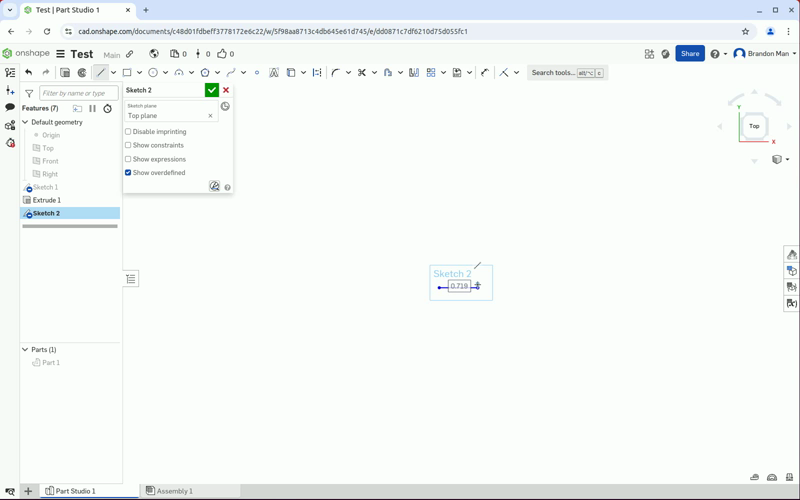
key_up(shift)
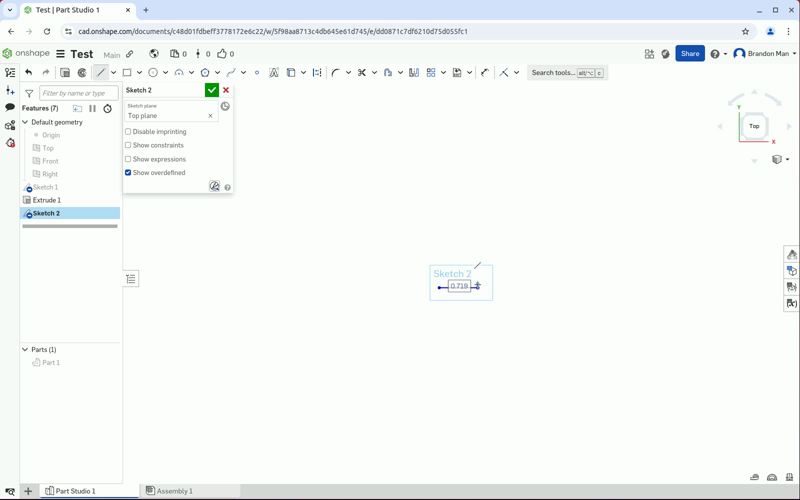
key_down(shift)
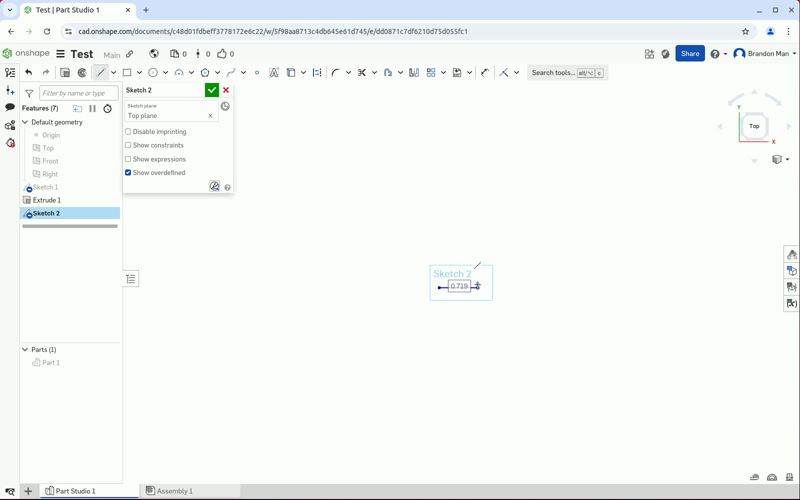
mouse_move(507, 284)
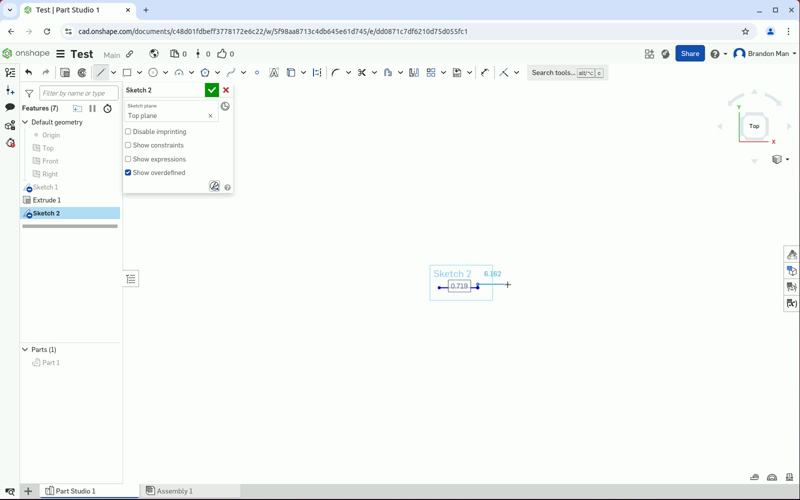
mouse_move(439, 284)
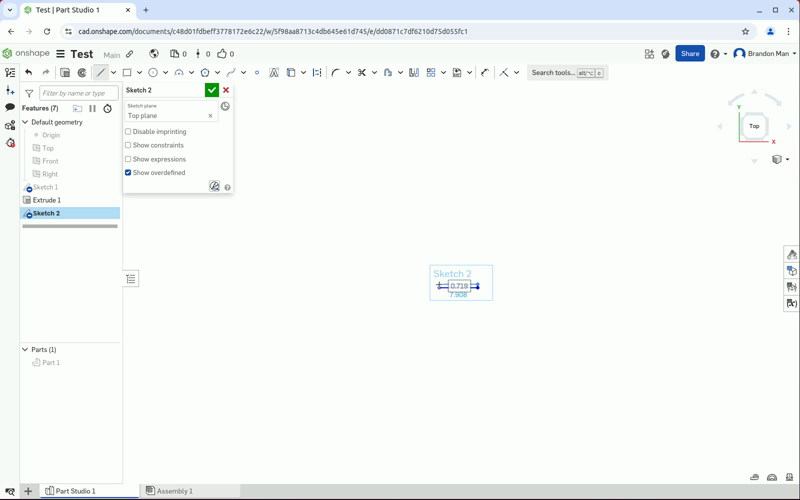
scroll(6)
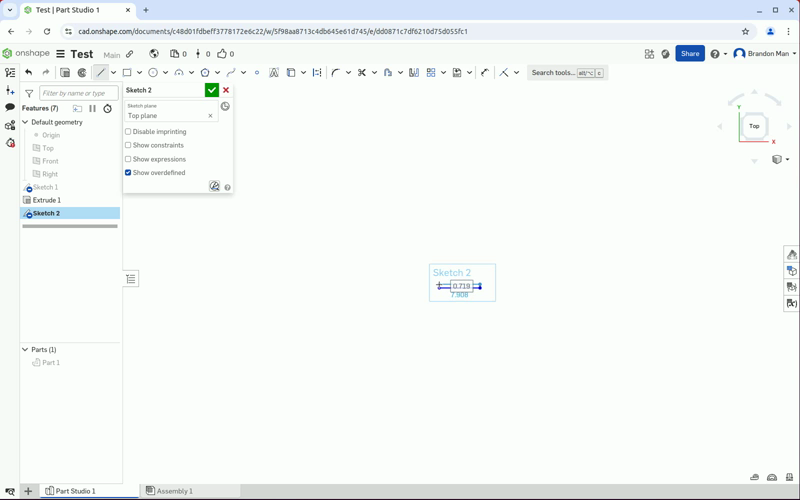
scroll(6)
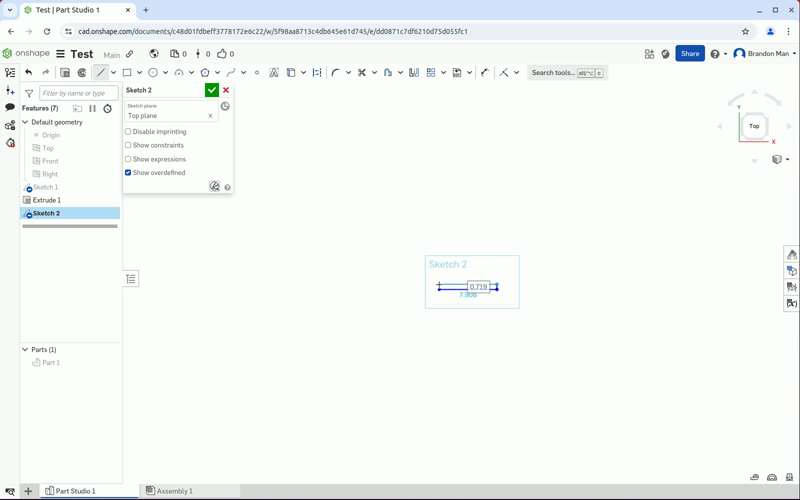
scroll(6)
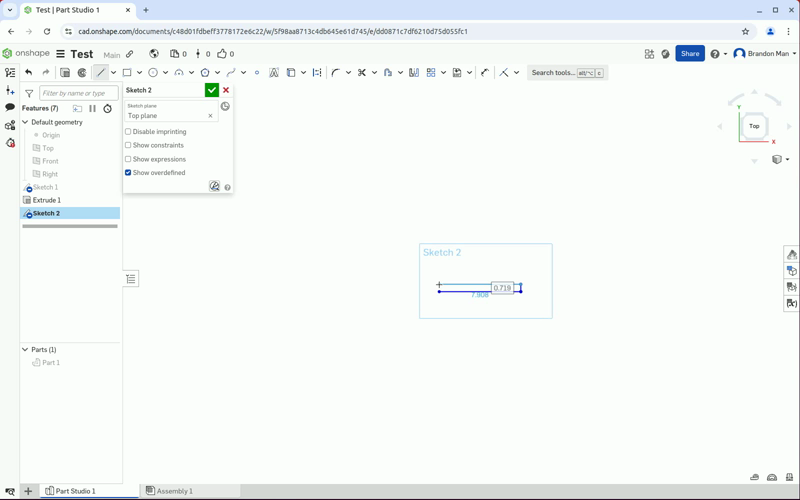
scroll(6)
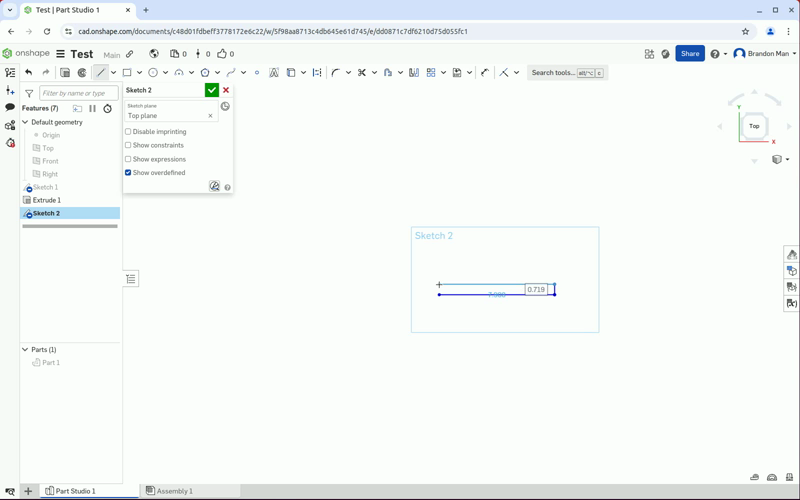
scroll(6)
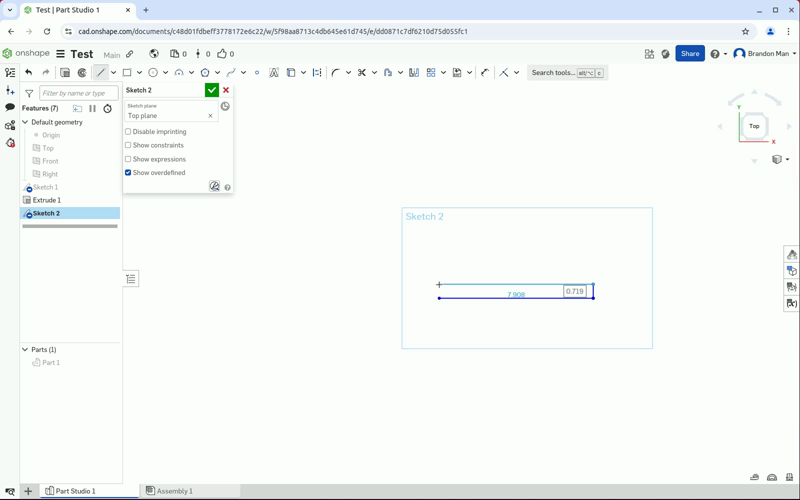
scroll(6)
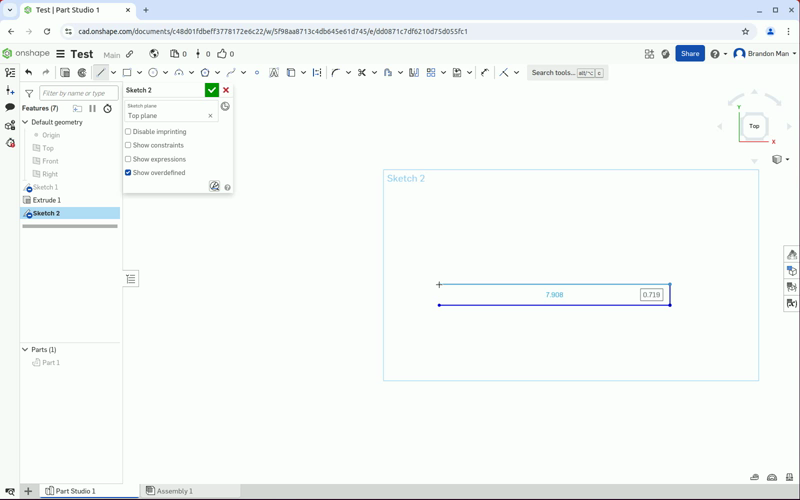
scroll(6)
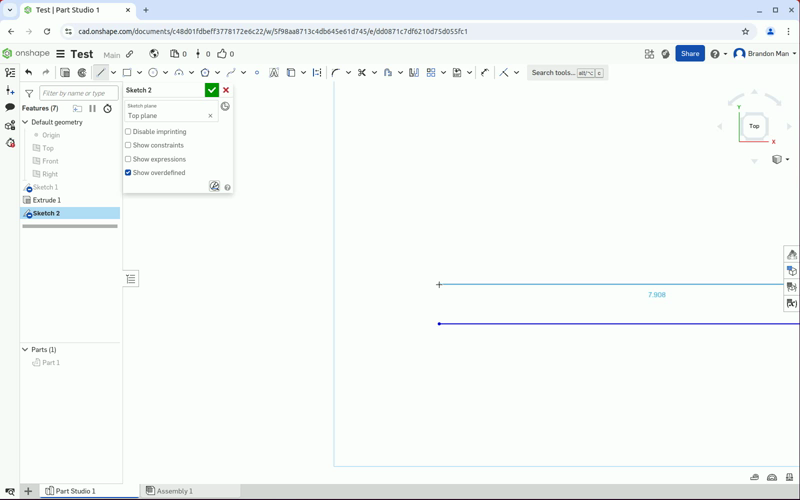
click(439, 284)
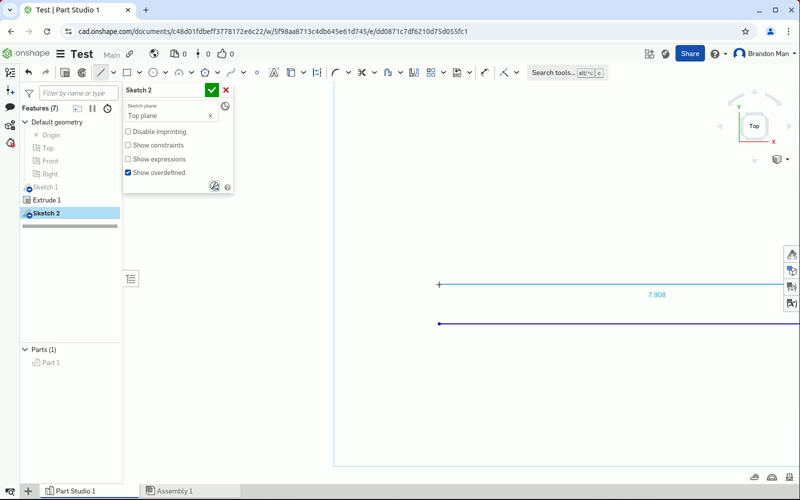
scroll(-6)
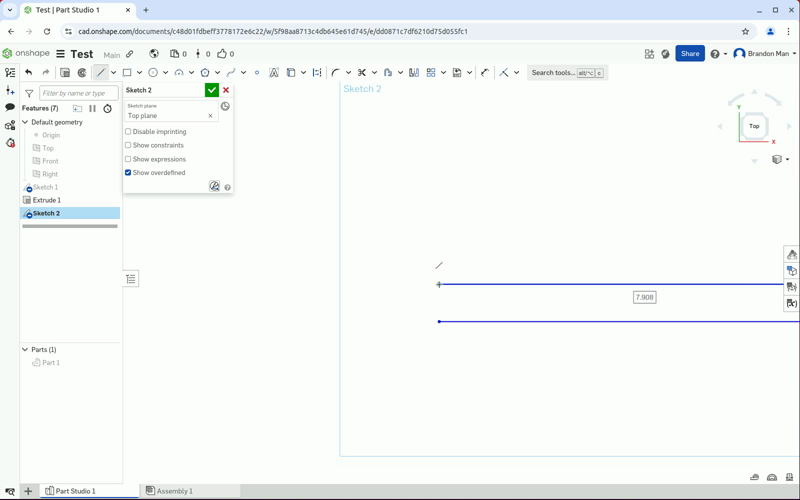
scroll(-6)
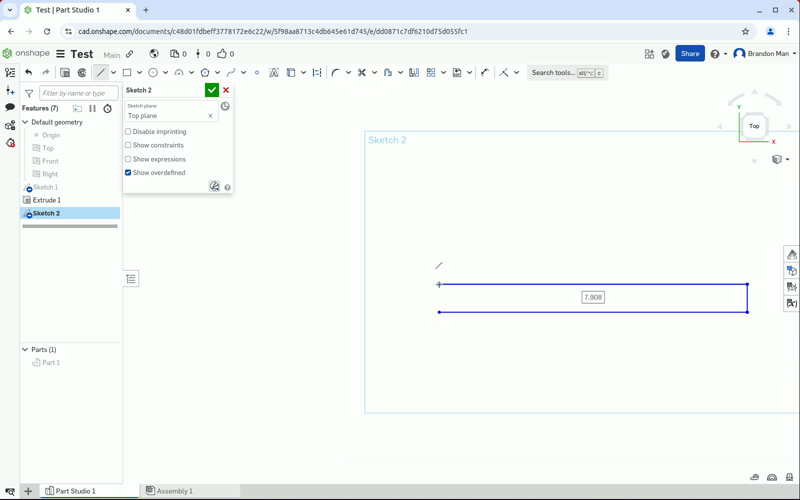
scroll(-6)
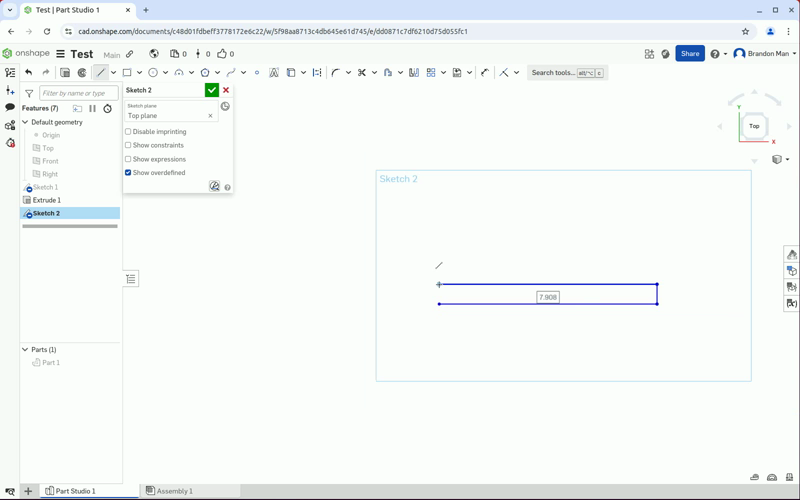
scroll(-6)
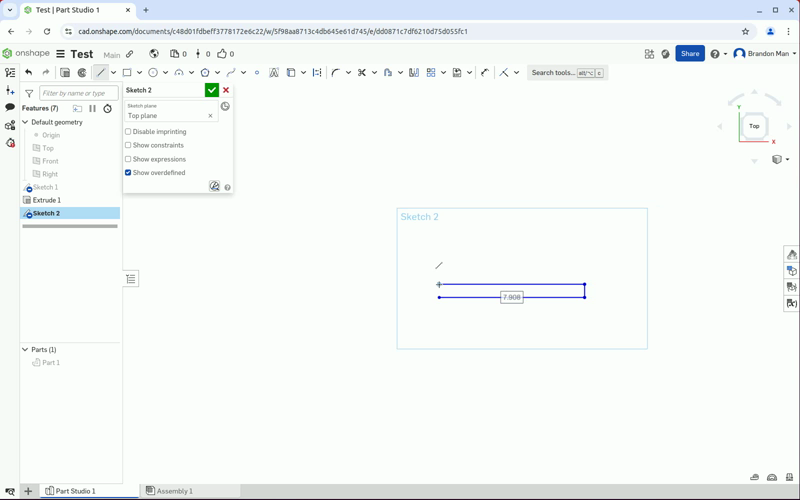
scroll(-6)
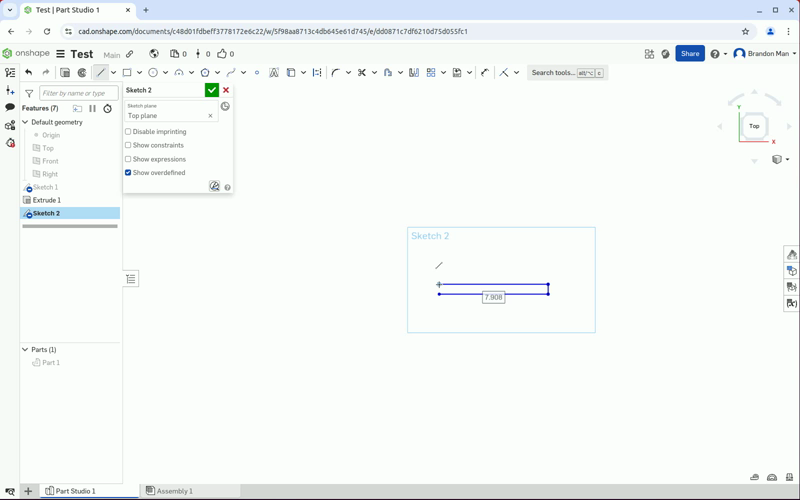
scroll(-6)
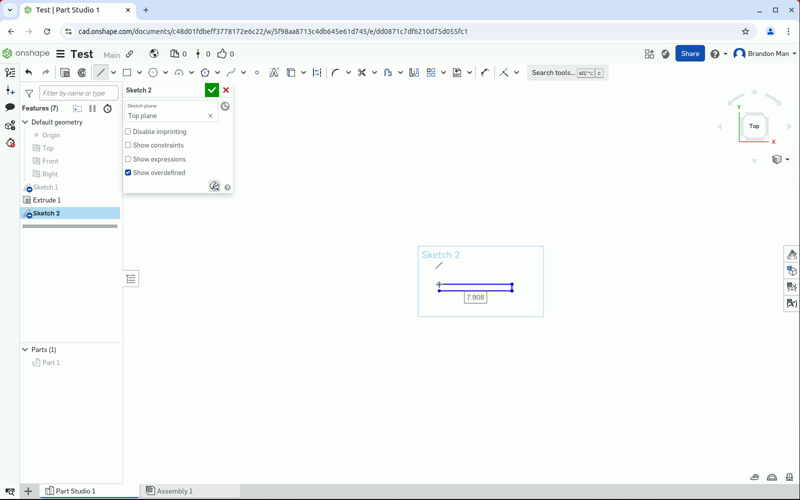
scroll(-6)
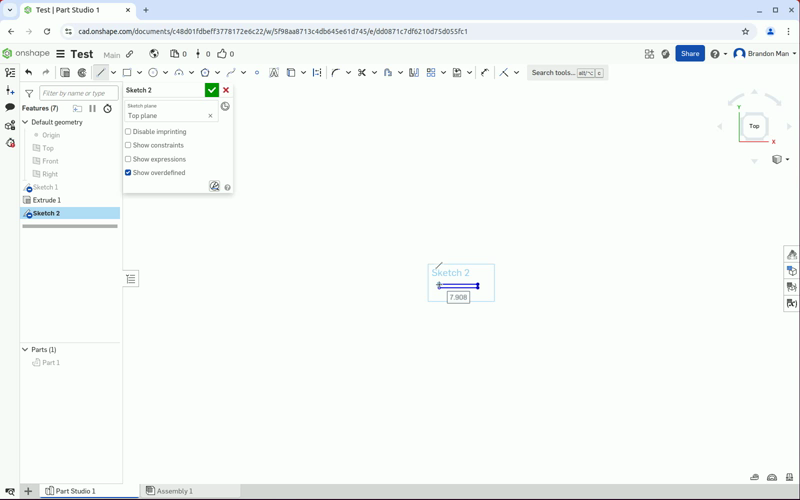
key_up(shift)
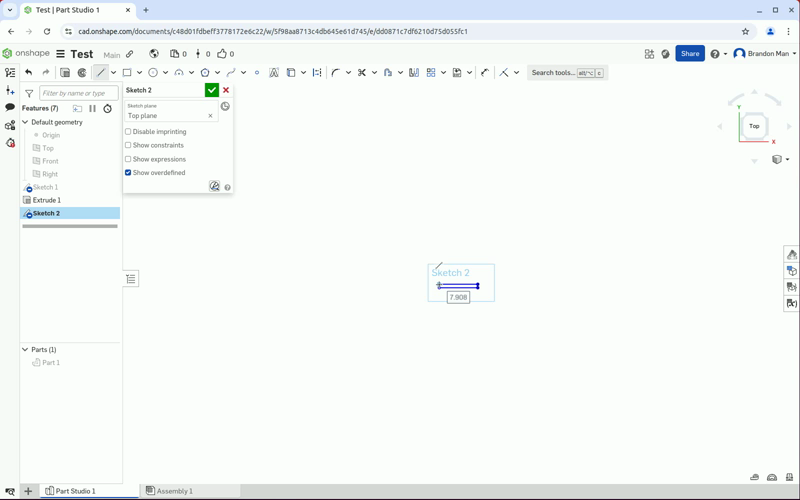
mouse_move(469, 284)
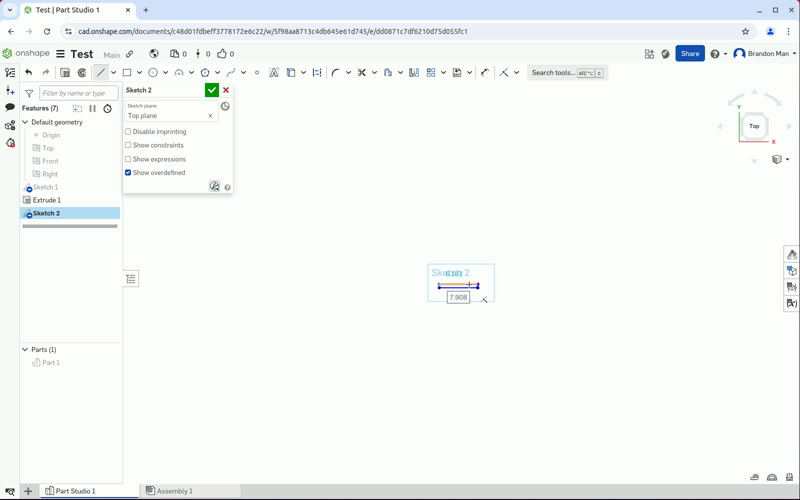
key_down(shift)
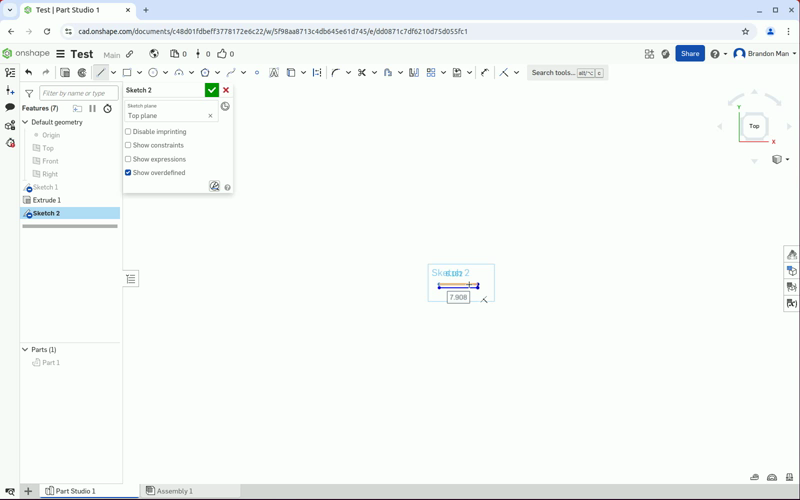
mouse_move(439, 287)
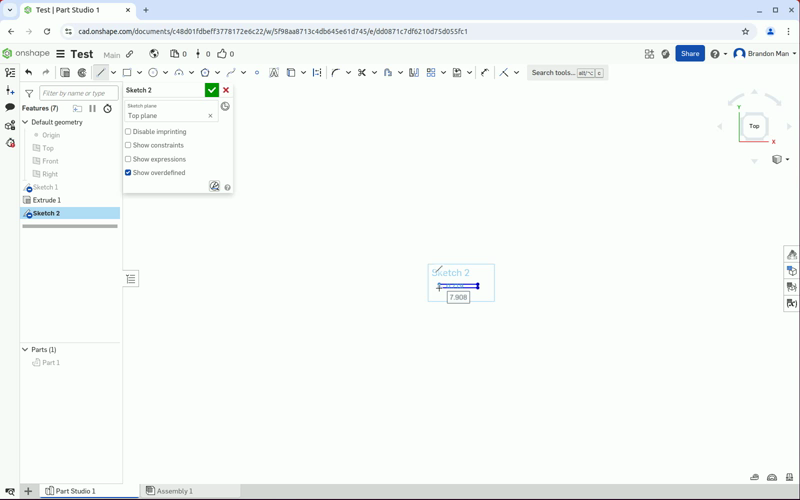
scroll(6)
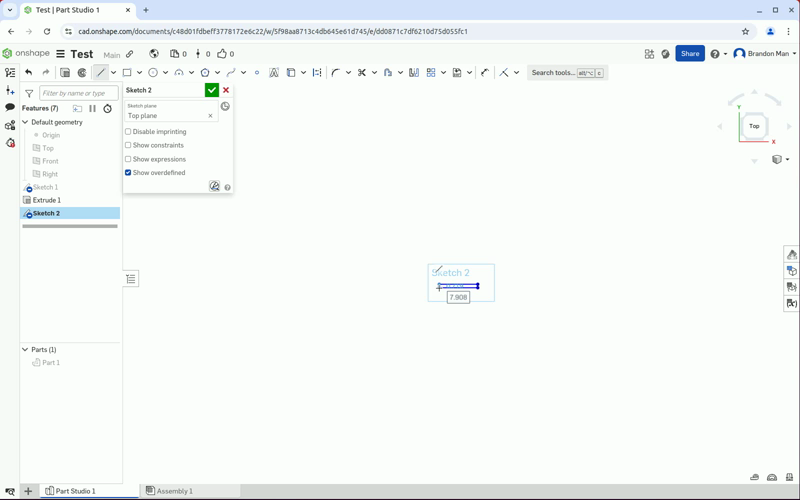
scroll(6)
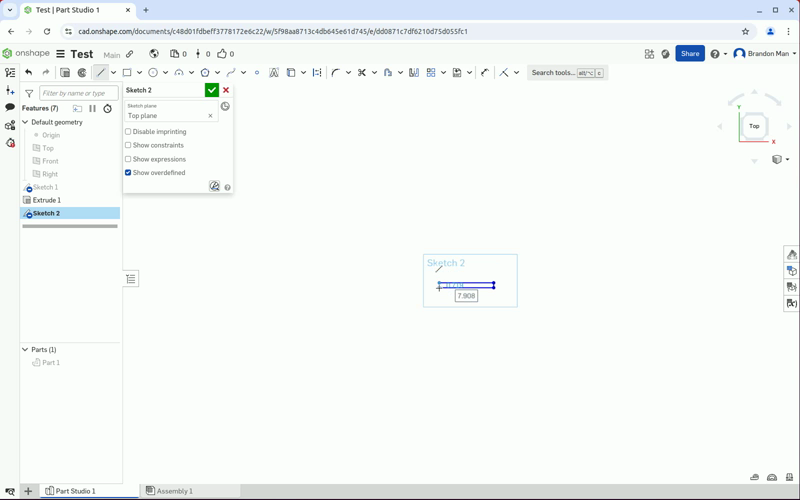
scroll(6)
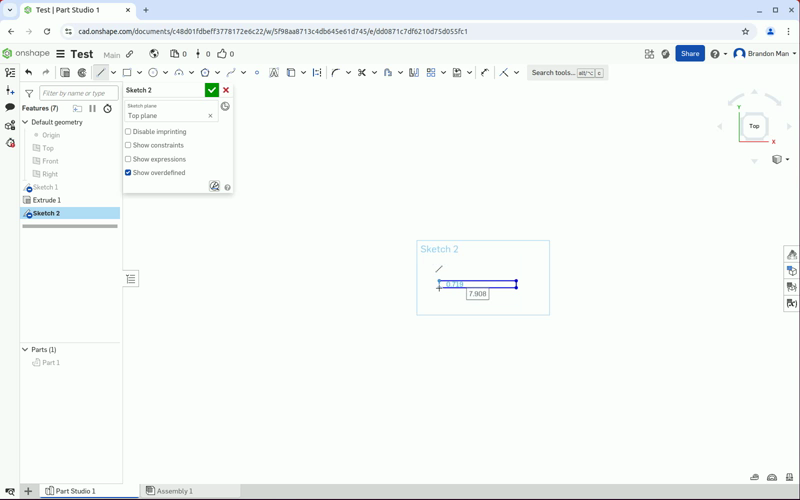
scroll(6)
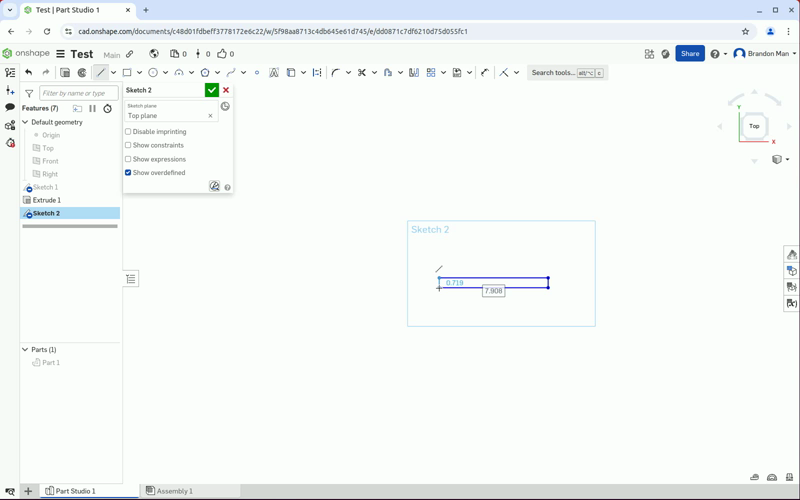
scroll(6)
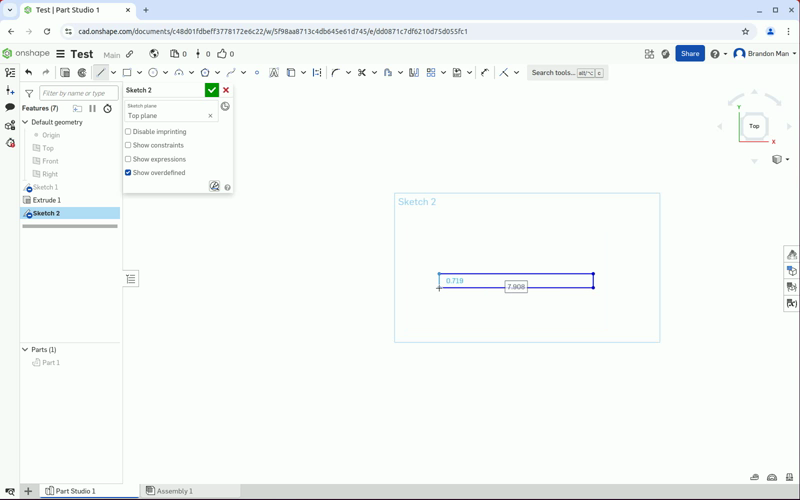
scroll(6)
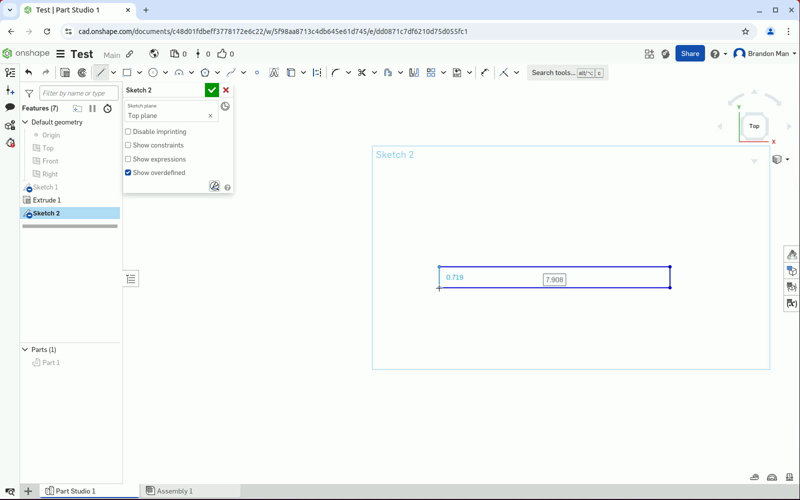
scroll(6)
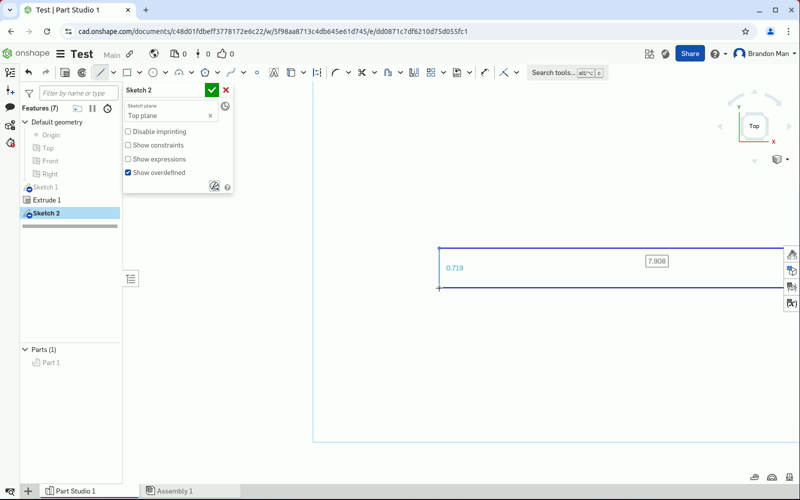
key_up(shift)
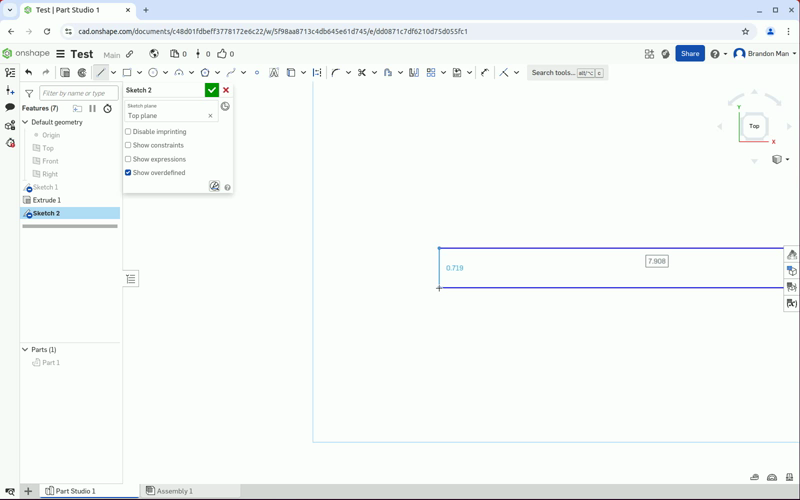
click(439, 287)
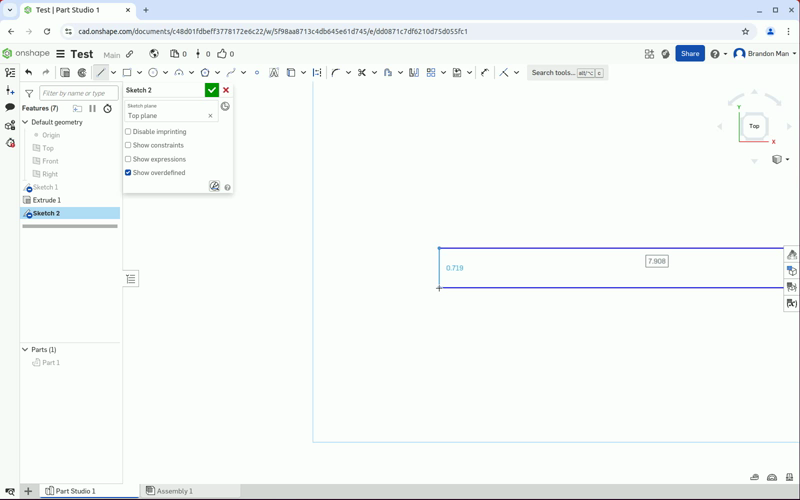
scroll(-6)
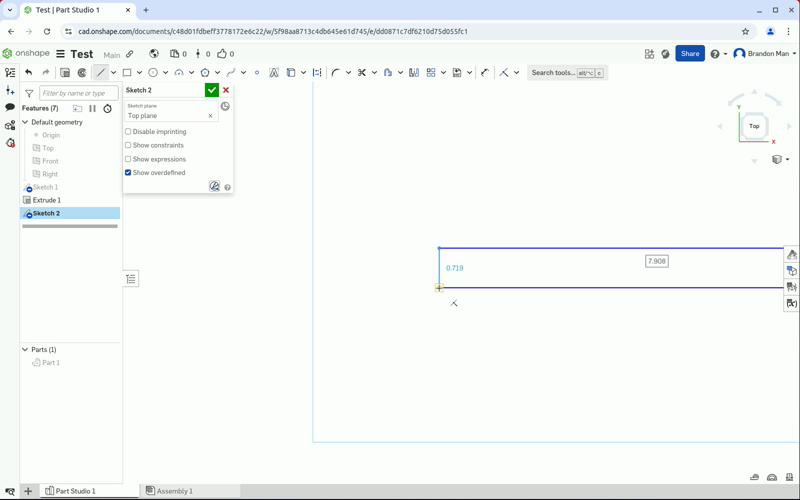
scroll(-6)
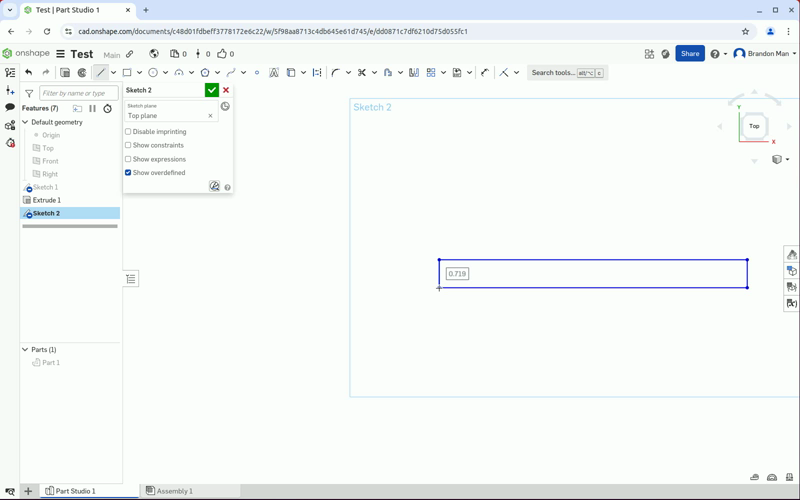
scroll(-6)
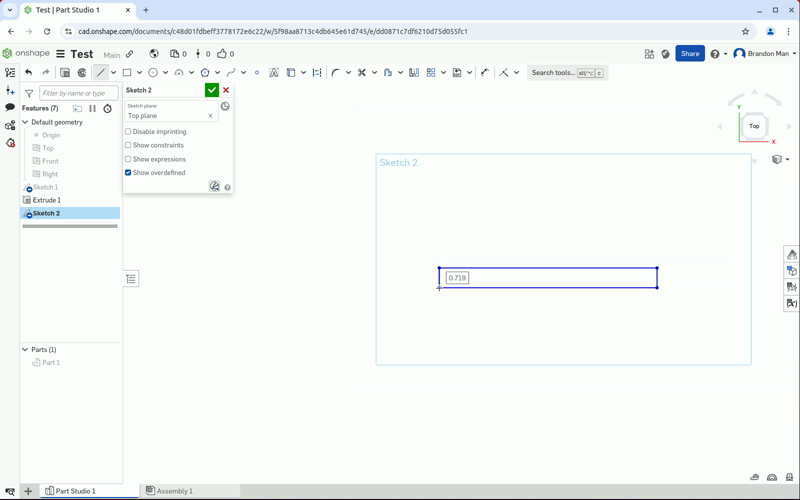
scroll(-6)
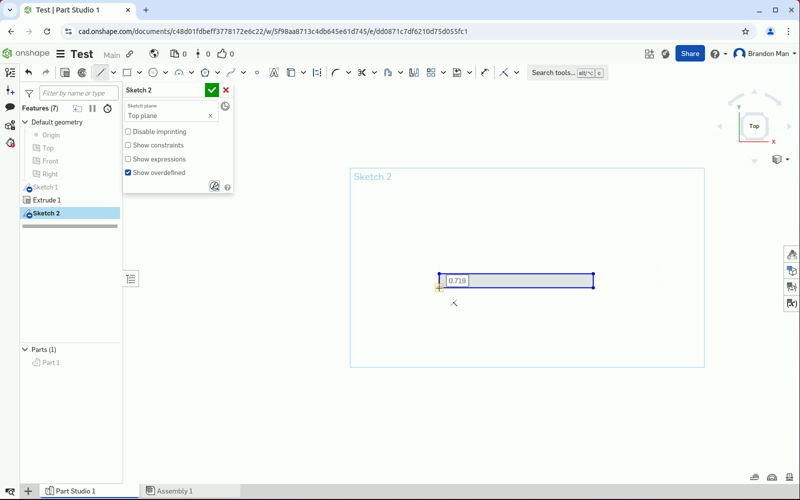
scroll(-6)
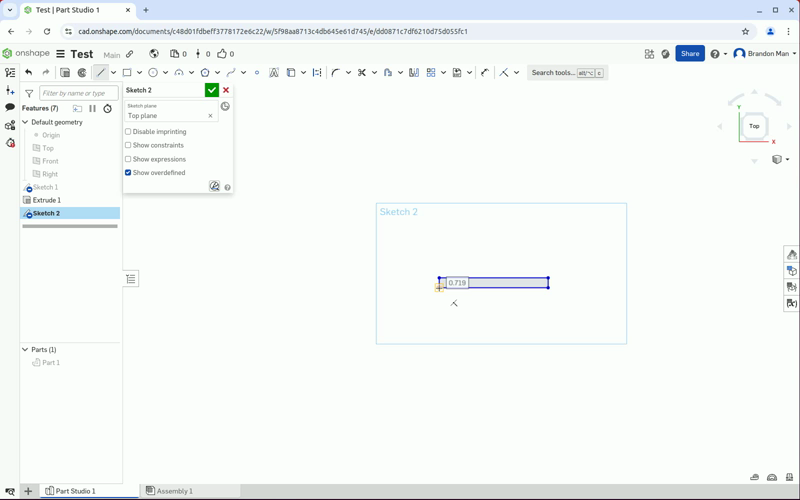
scroll(-6)
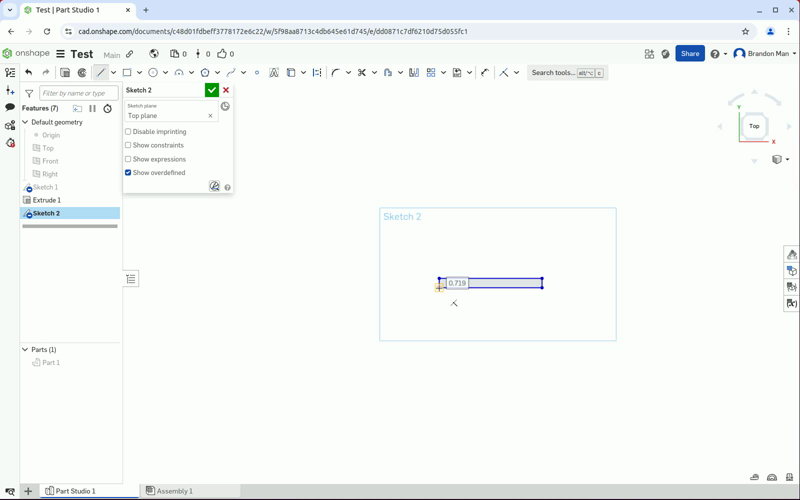
scroll(-6)
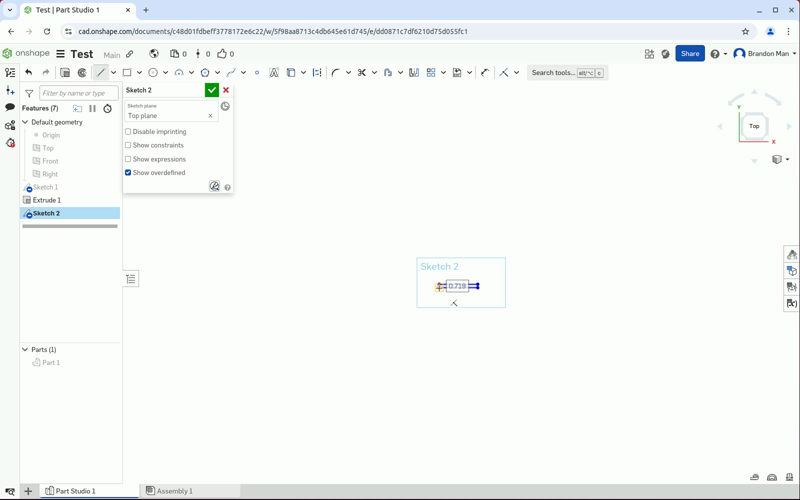
key(esc)
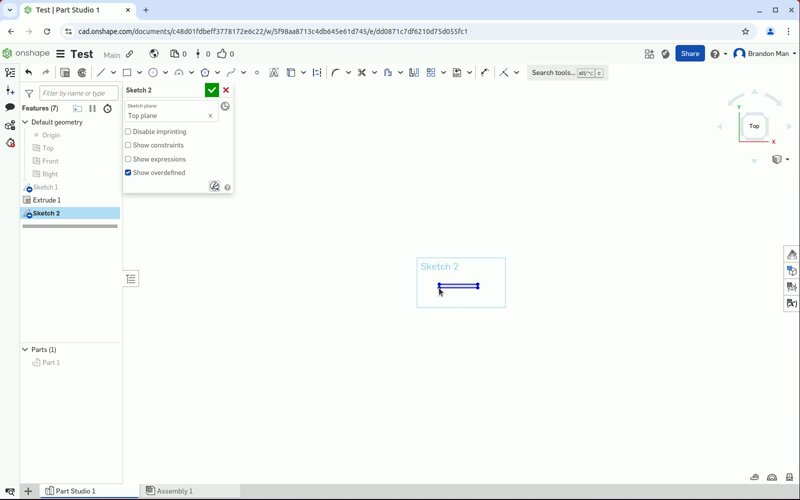
mouse_move(442, 285)
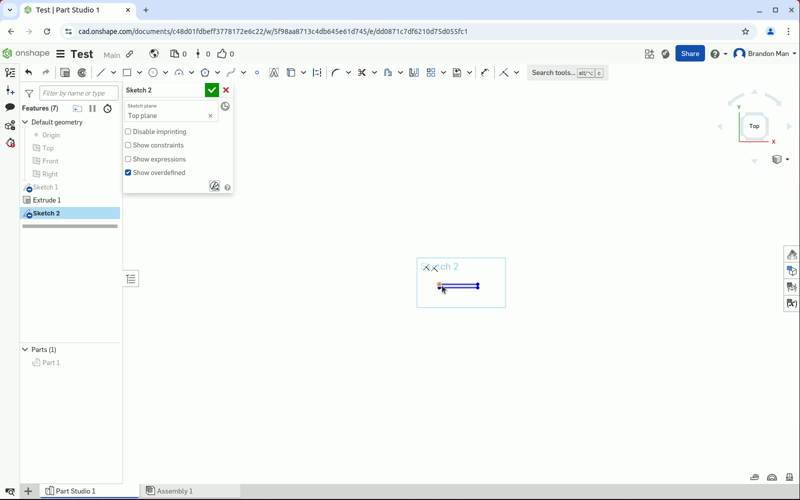
scroll(6)
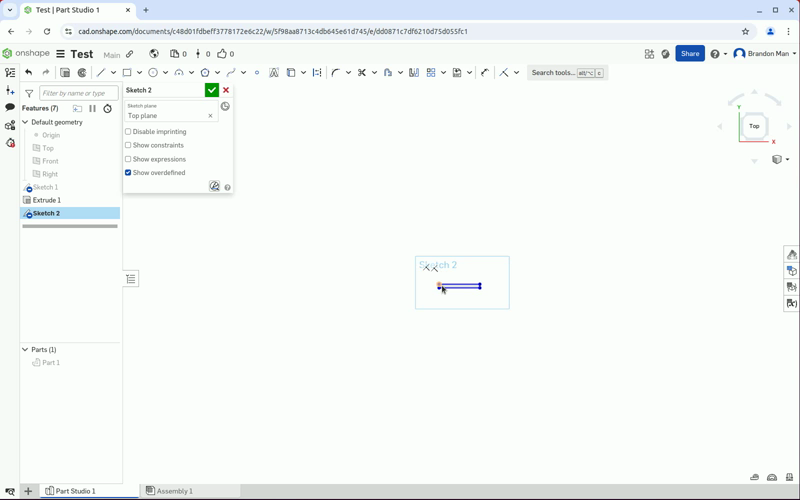
scroll(6)
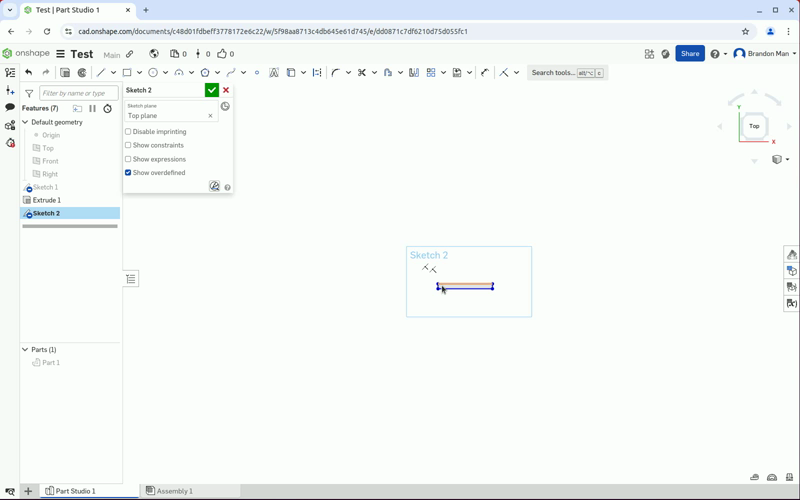
scroll(6)
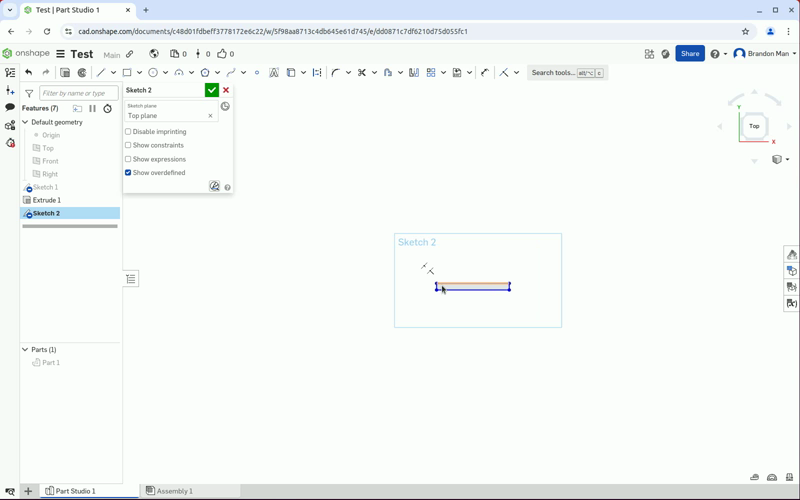
scroll(6)
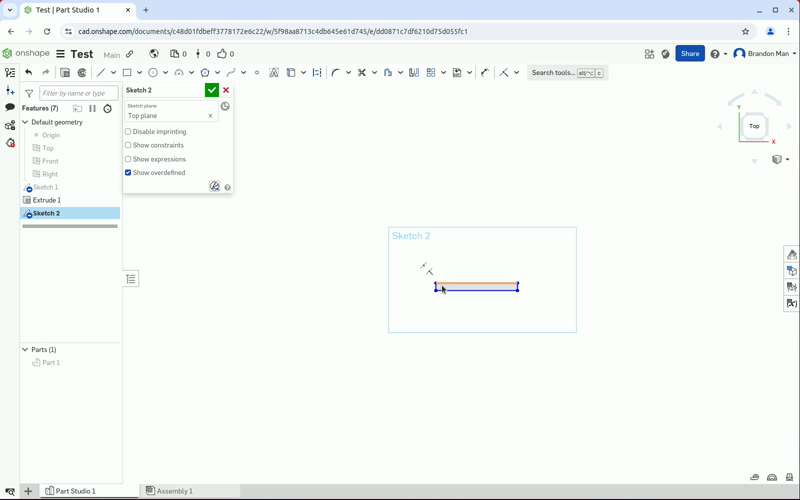
scroll(6)
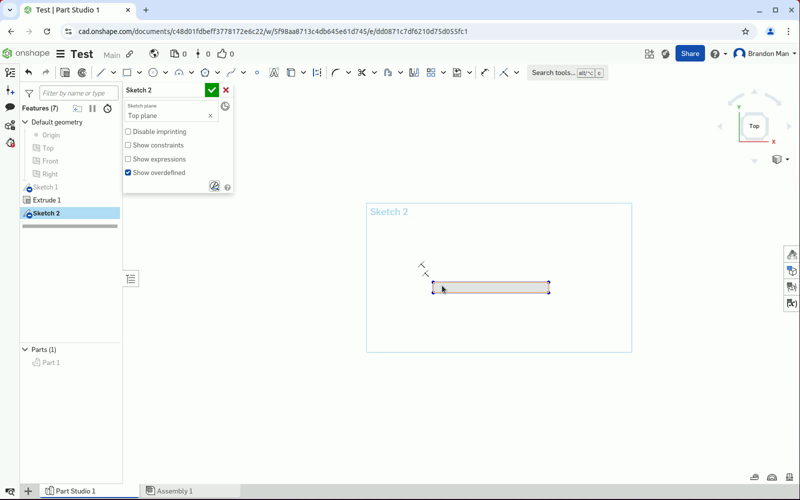
scroll(6)
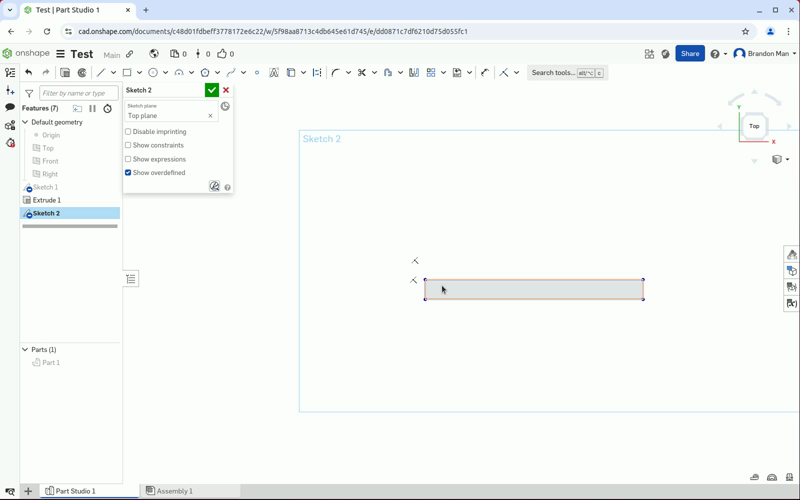
scroll(6)
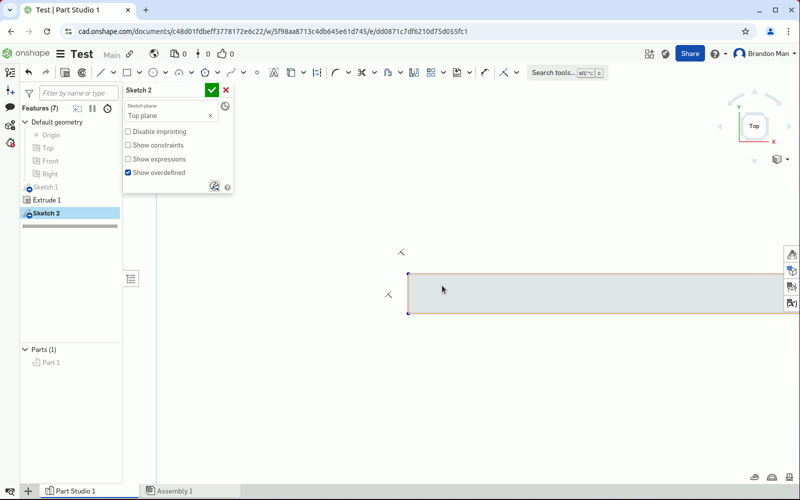
click(442, 285)
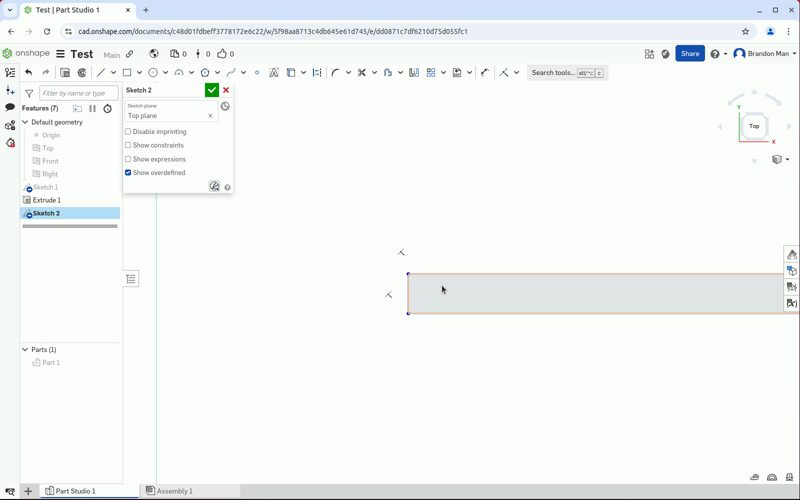
scroll(-6)
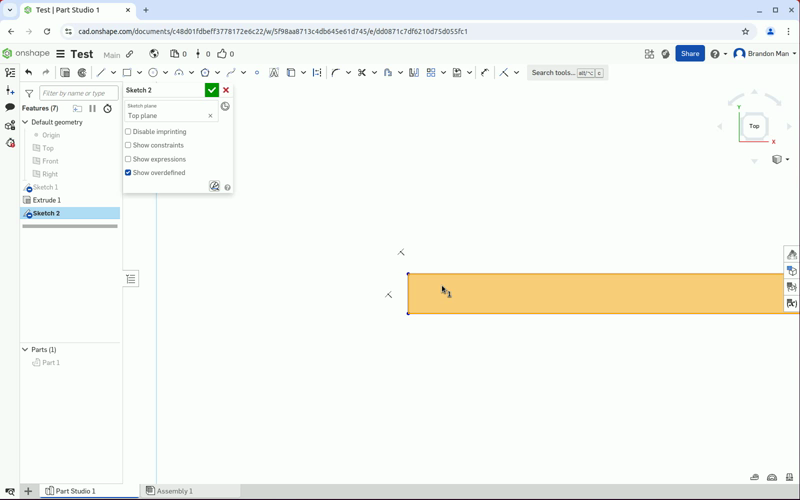
scroll(-6)
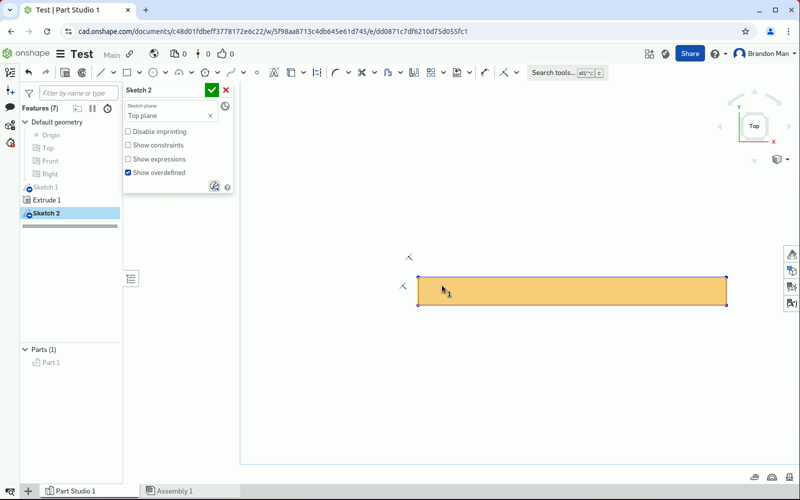
scroll(-6)
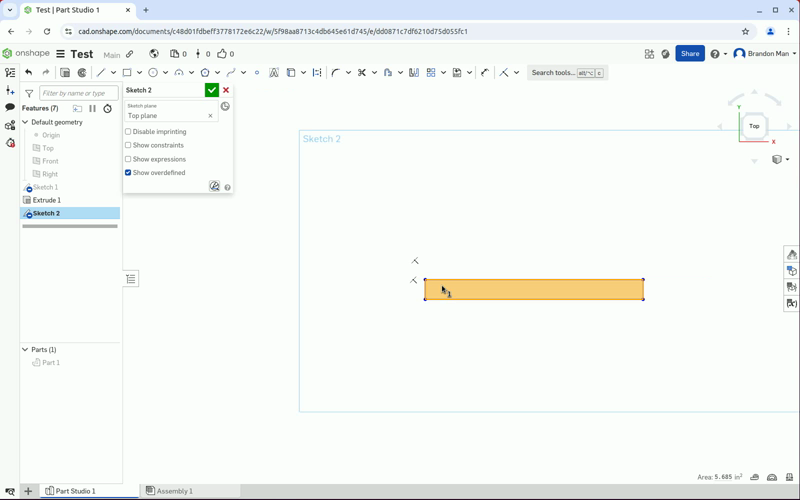
scroll(-6)
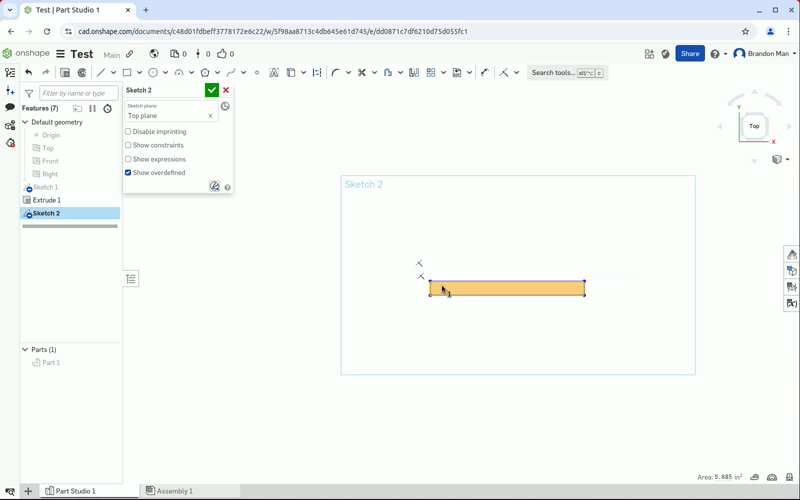
scroll(-6)
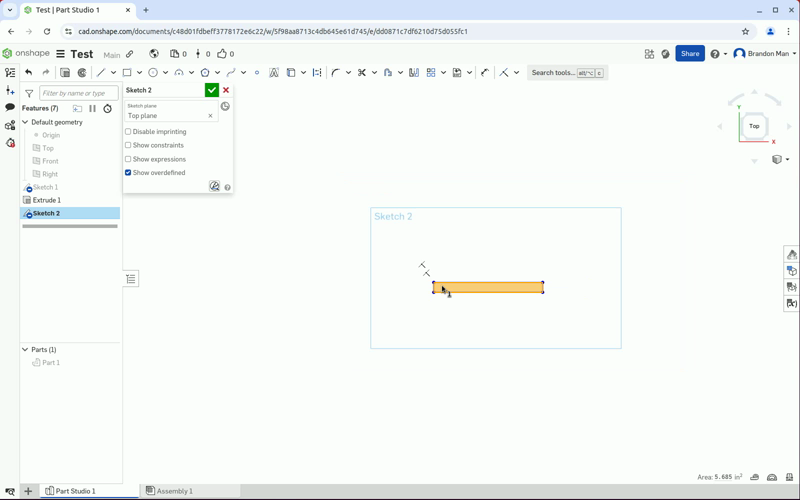
scroll(-6)
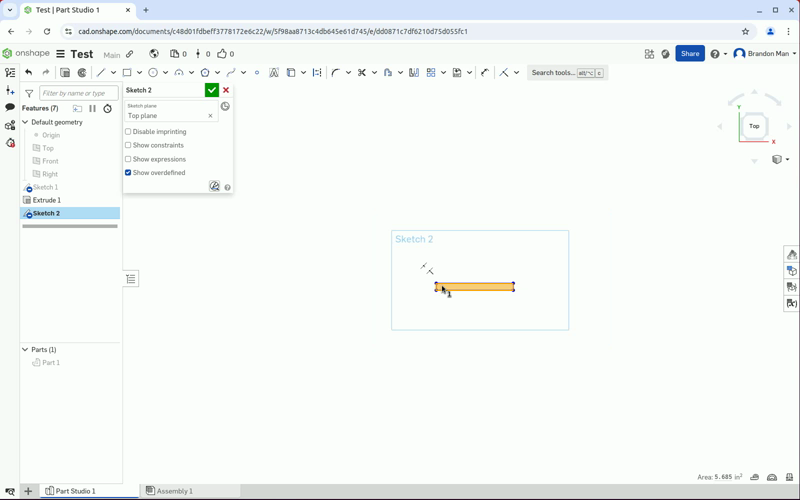
scroll(-6)
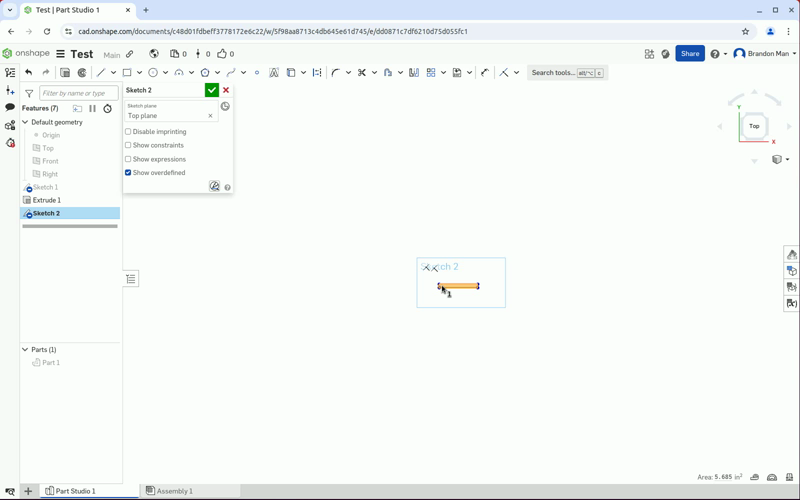
mouse_move(73, 352)
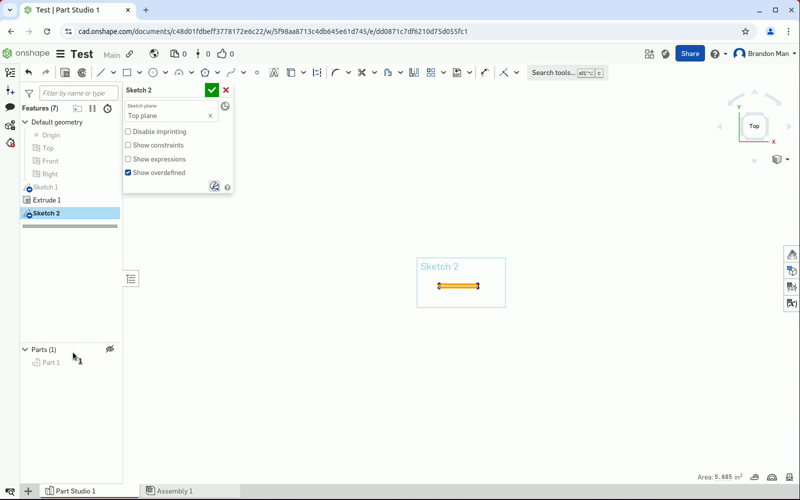
key(shift+y)
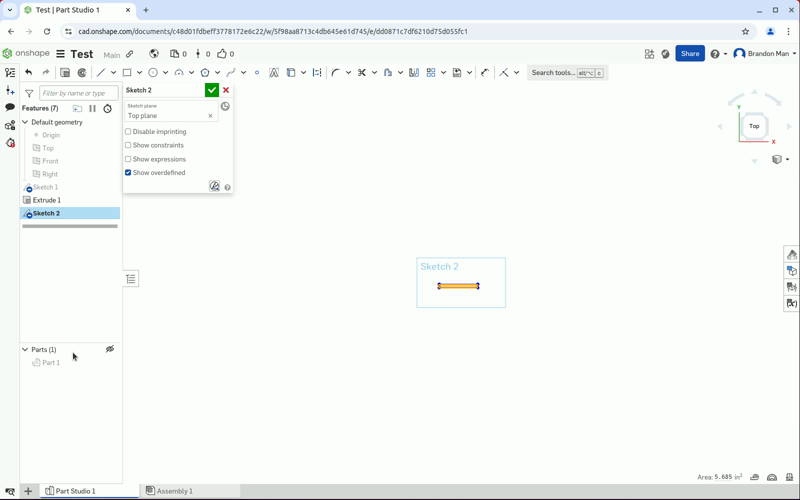
key(shift+e)
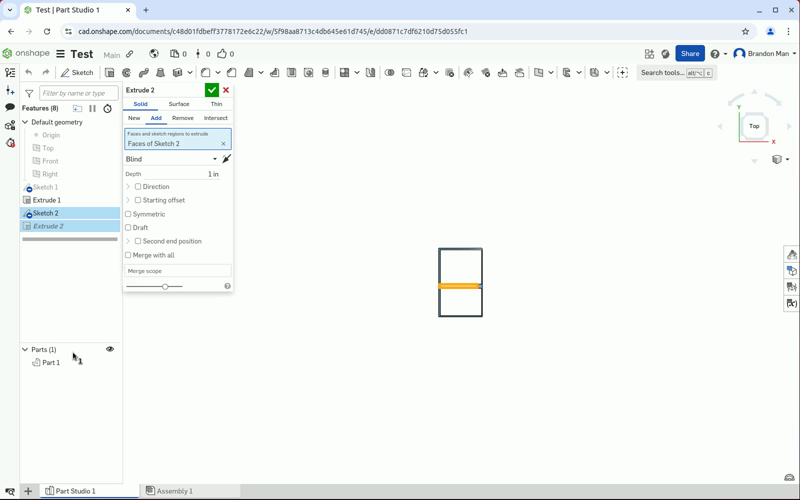
mouse_move(143, 106)
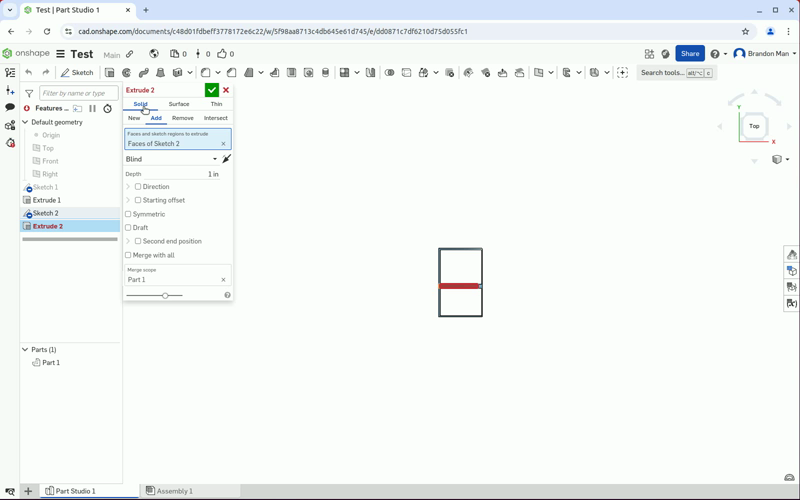
click(143, 106)
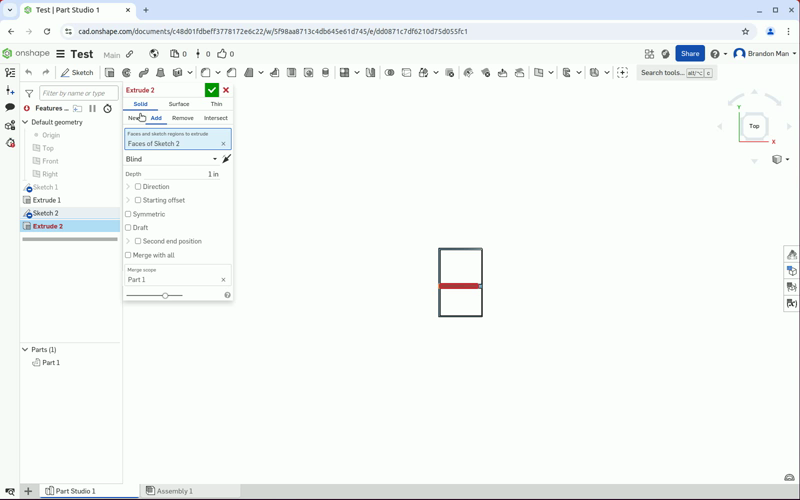
mouse_move(137, 120)
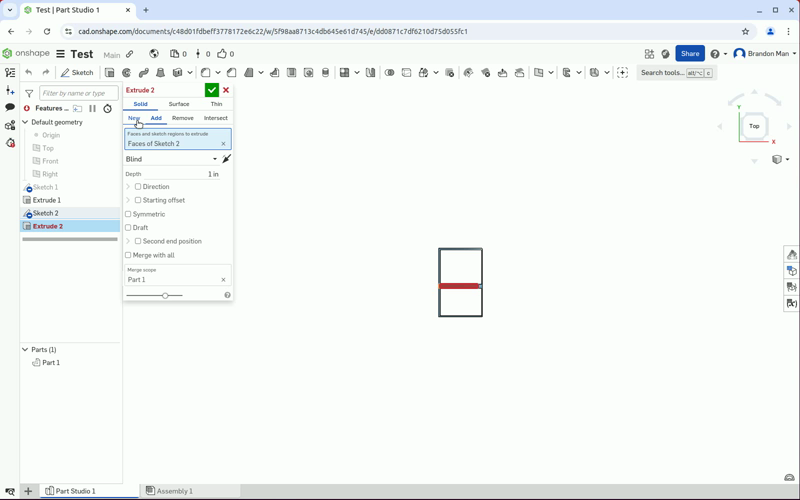
click(137, 120)
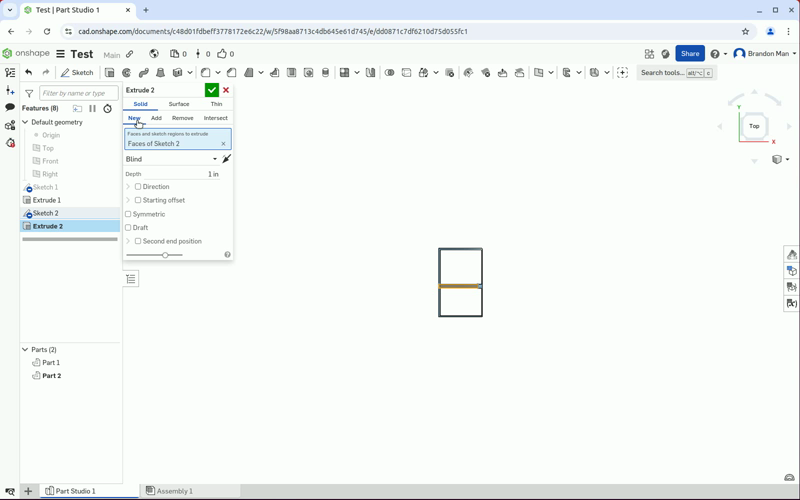
key(tab, 4)
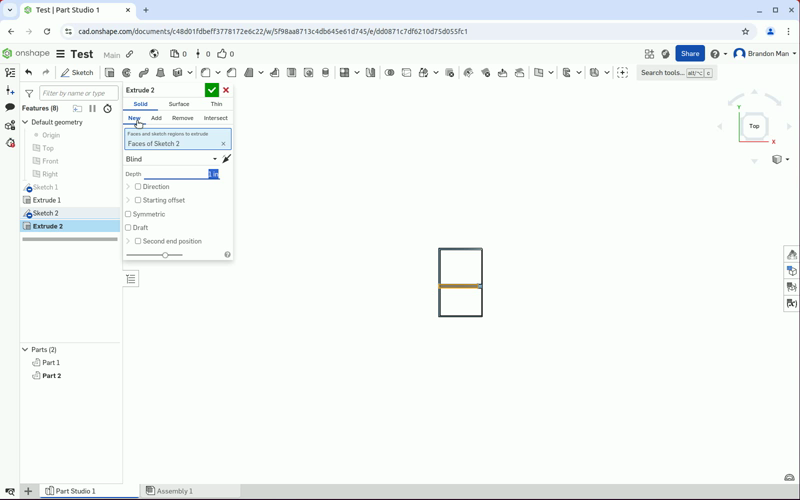
text(-0.241)
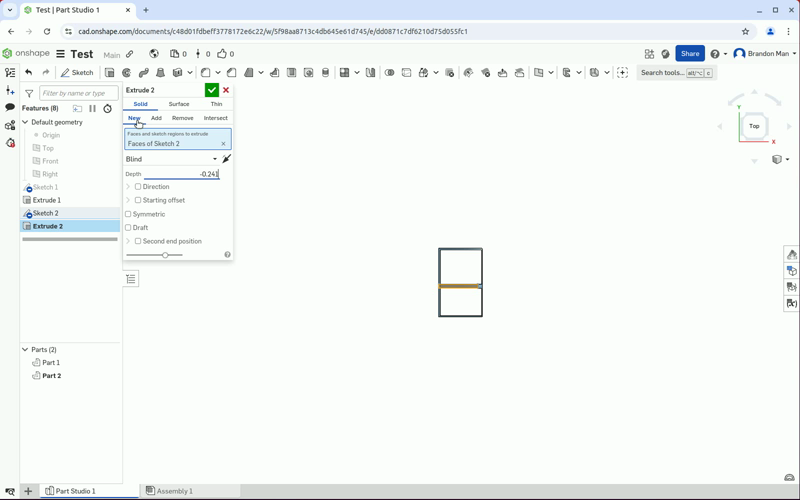
key(enter)
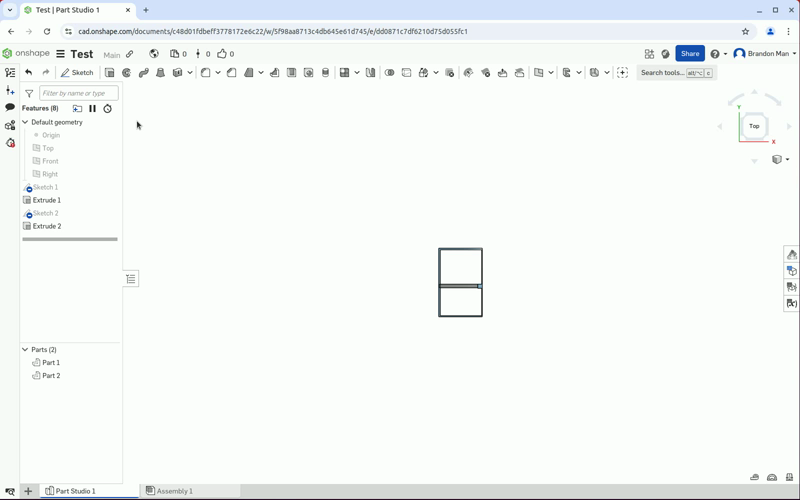
key(shift+h)
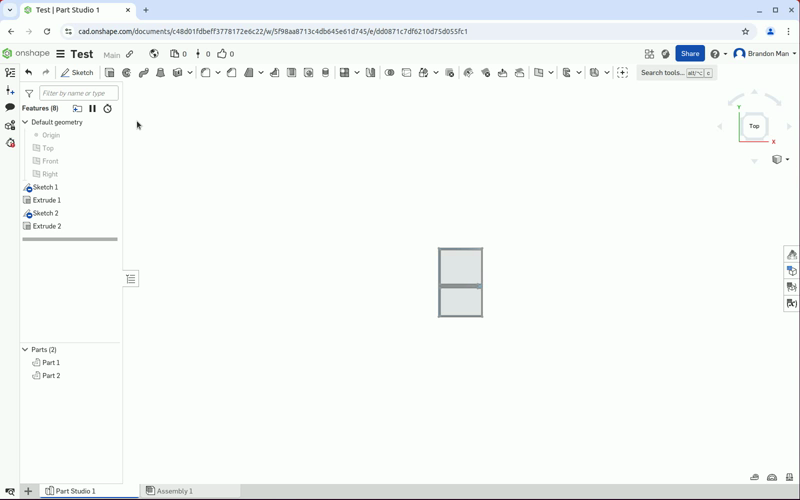
key(shift+h)
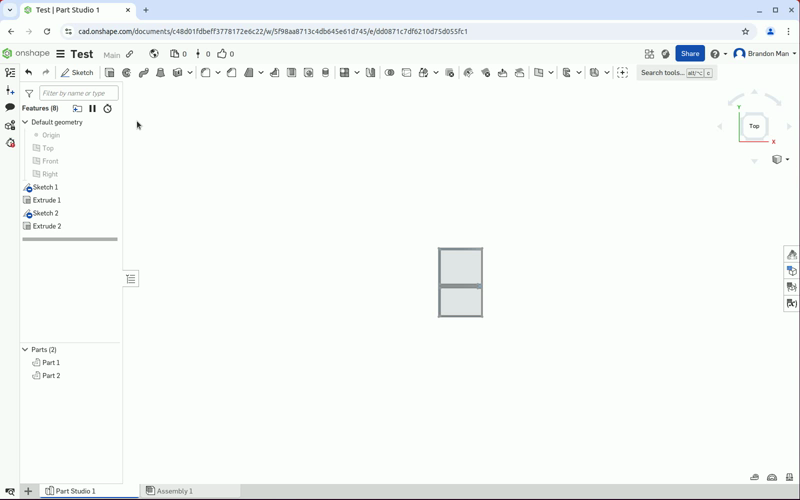
key(shift+7)
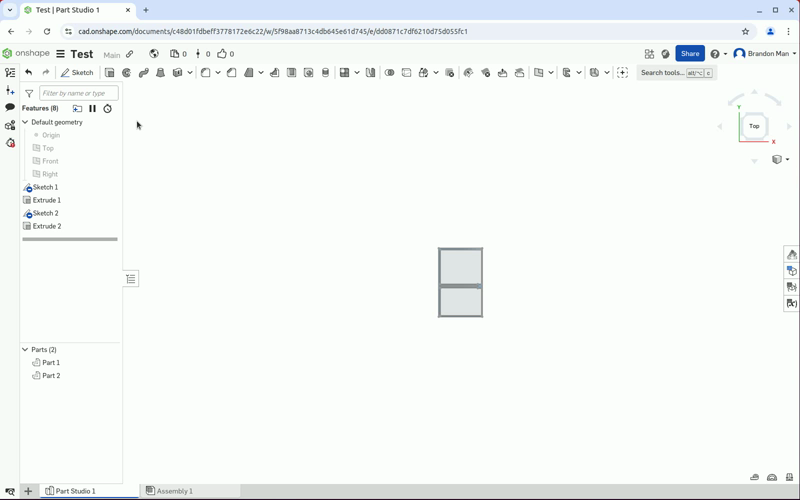
key(up, 3)
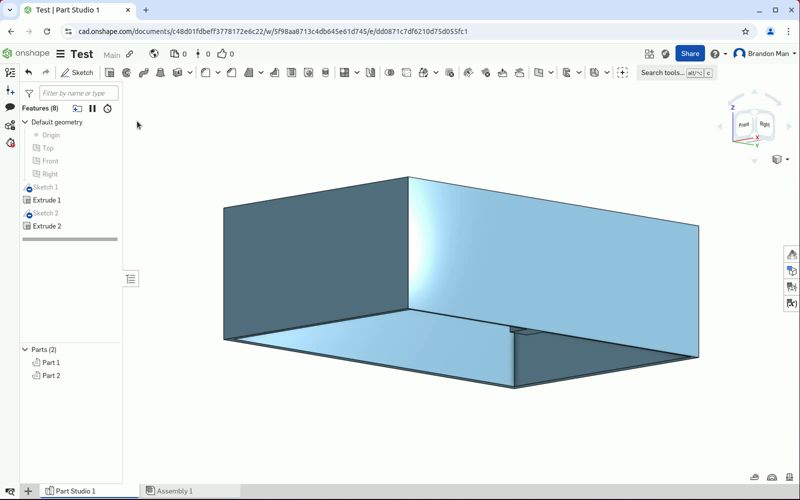
key(left, 3)
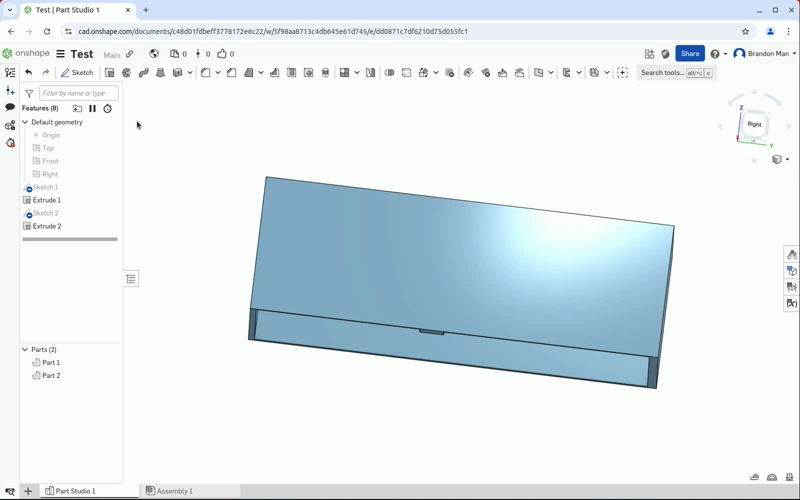
key(right, 3)
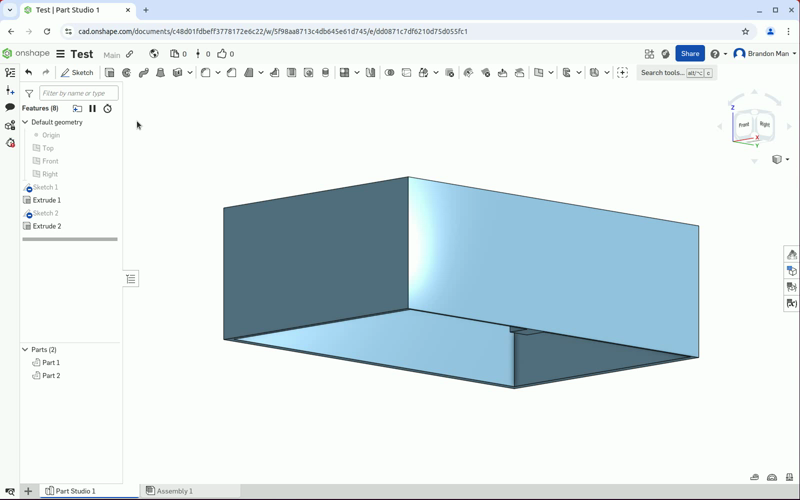
key(down, 3)
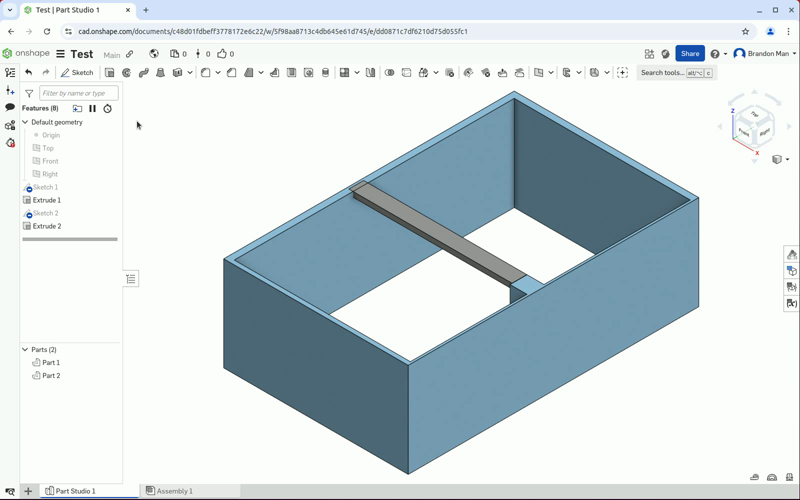
mouse_move(73, 189)
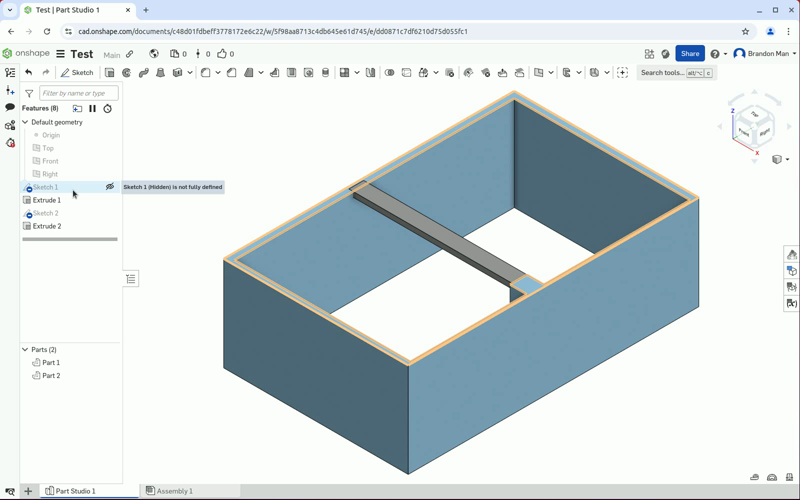
click(73, 189)